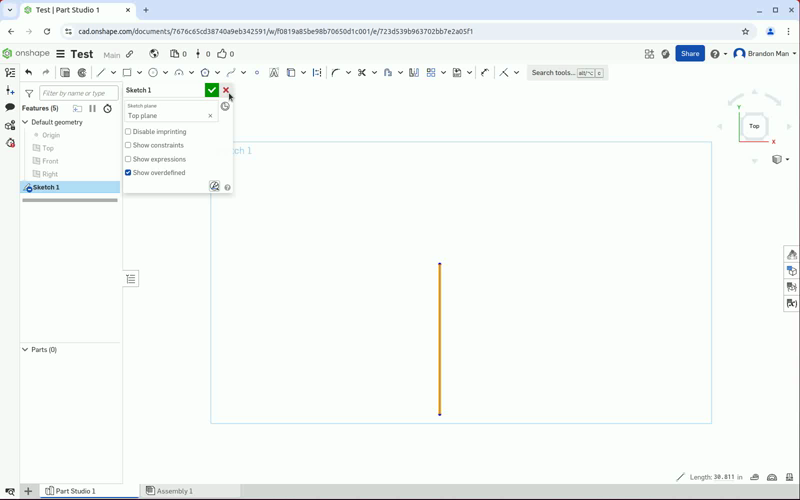
key(shift+h)
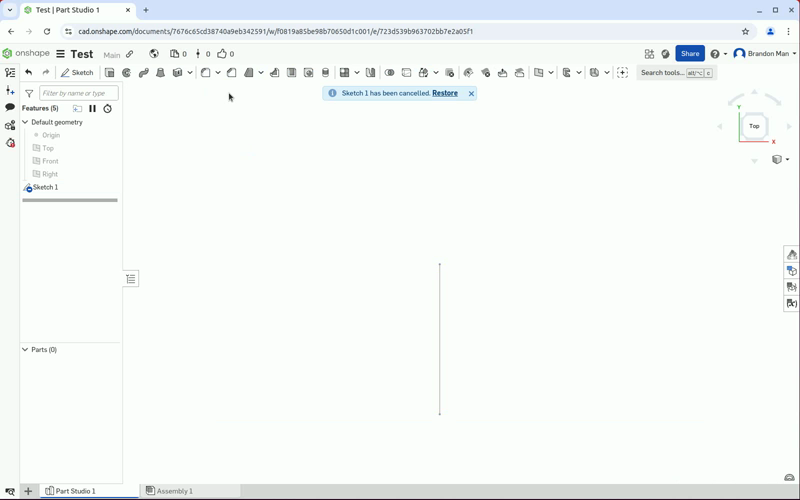
key(shift+s)
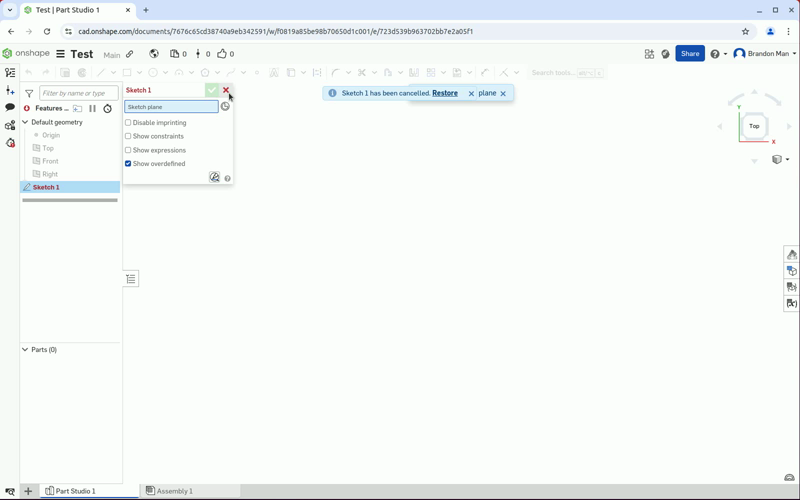
mouse_move(73, 150)
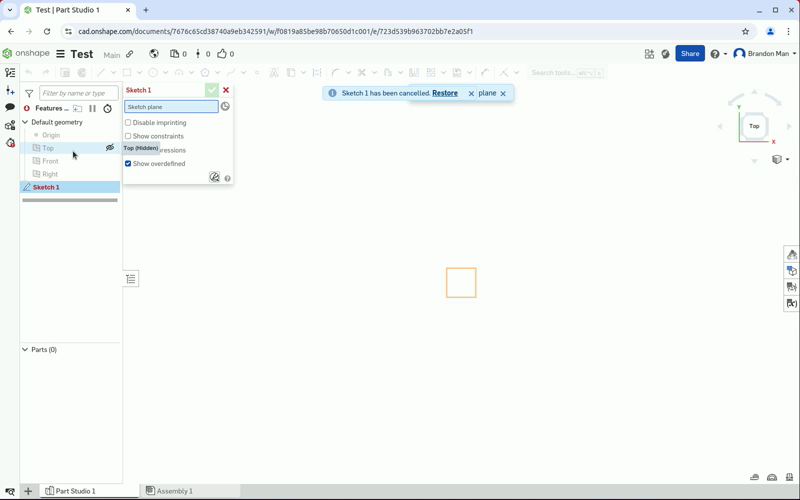
click(73, 150)
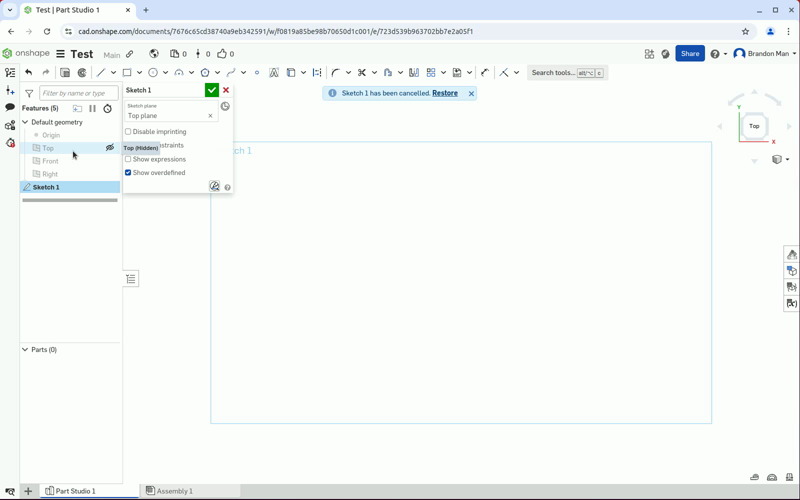
mouse_move(73, 352)
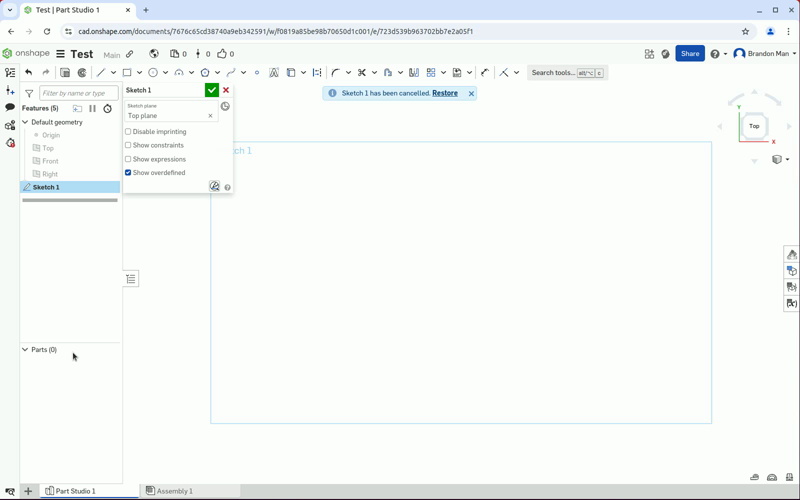
key(y)
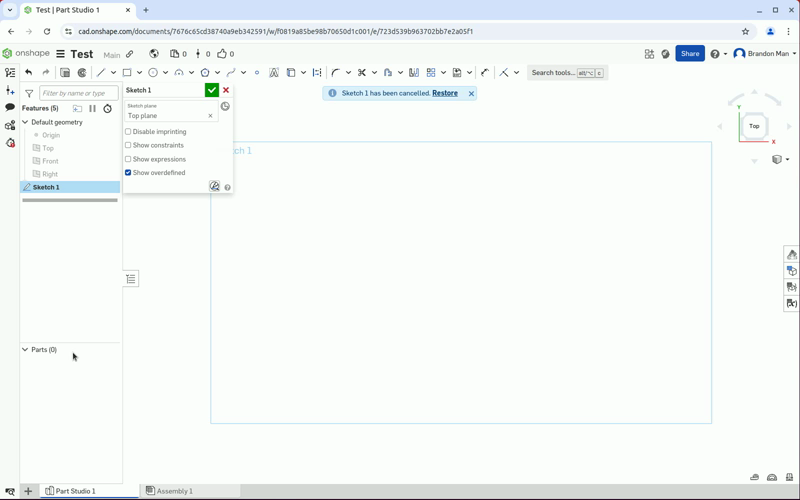
key(a)
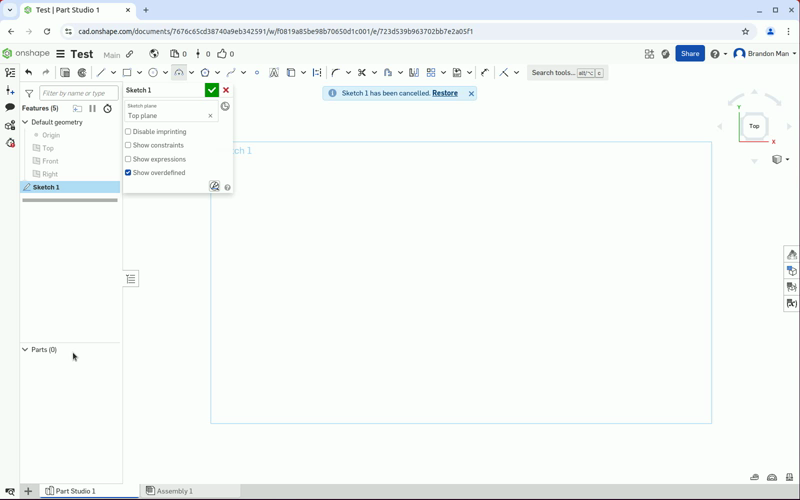
key_down(shift)
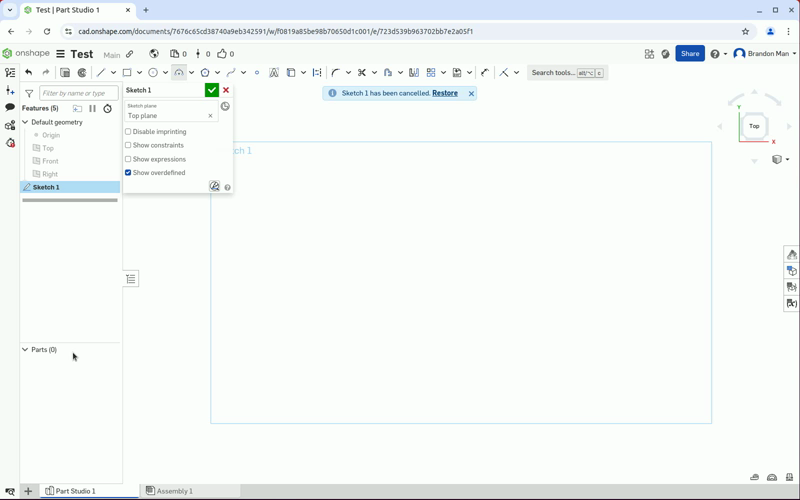
mouse_move(406, 313)
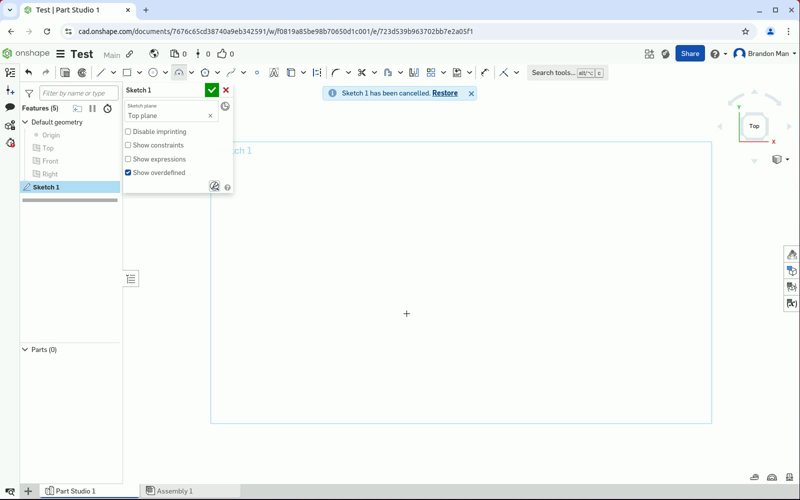
click(406, 313)
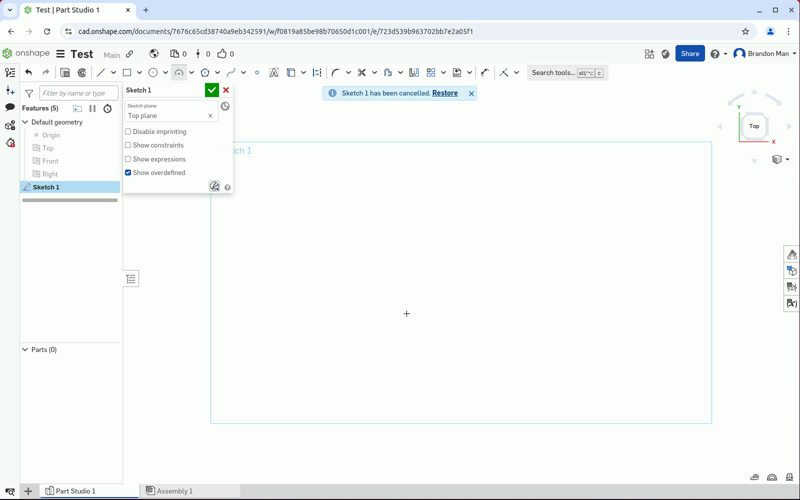
key_up(shift)
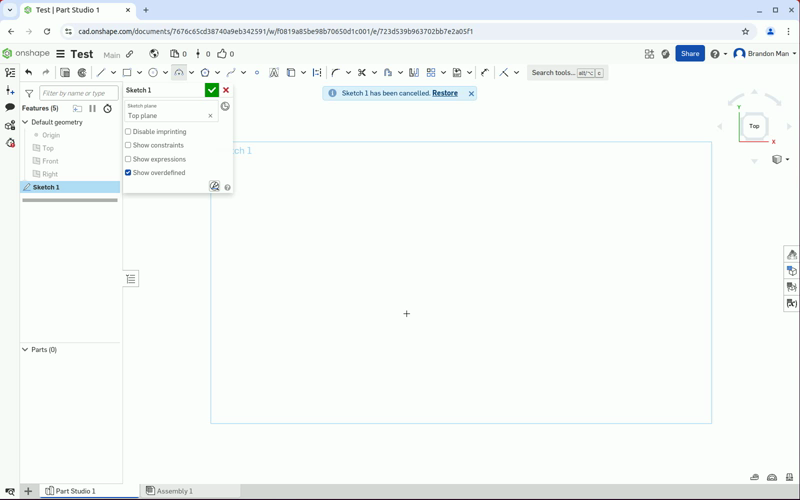
key_down(shift)
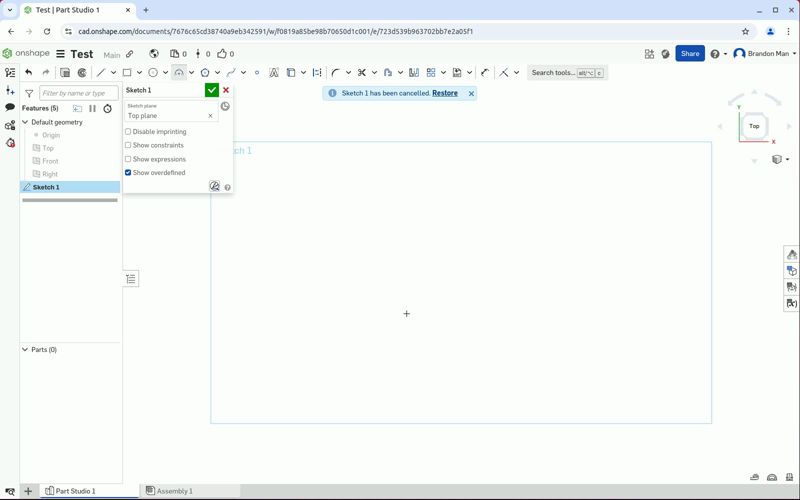
mouse_move(414, 320)
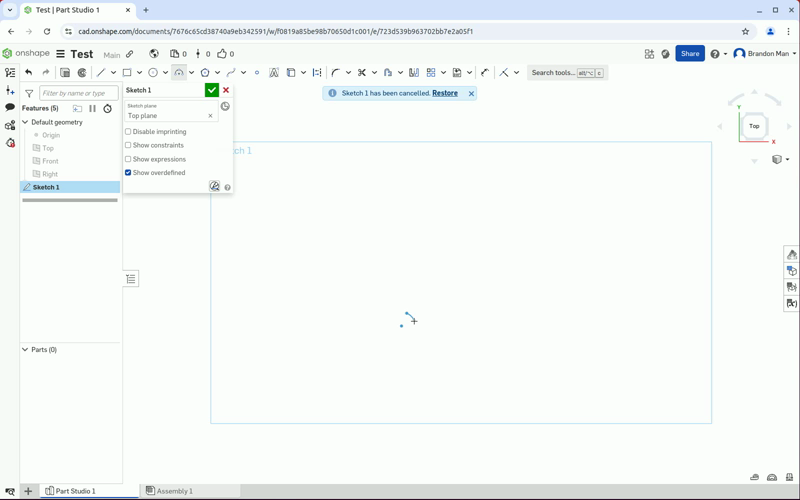
click(414, 320)
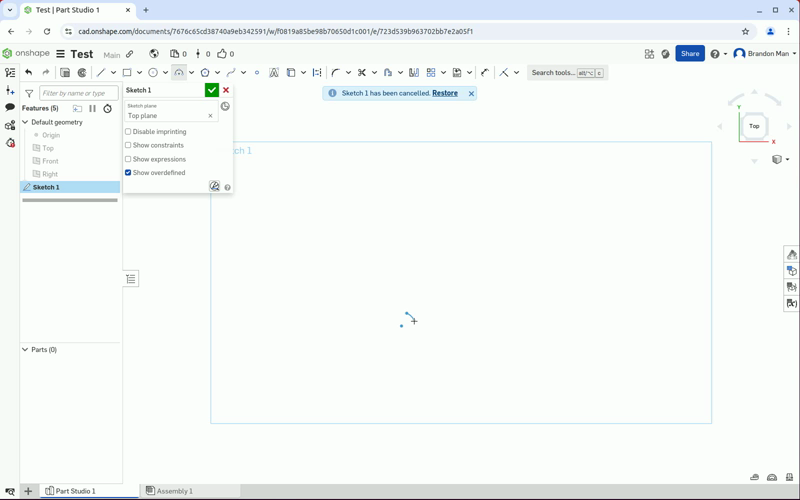
mouse_move(409, 318)
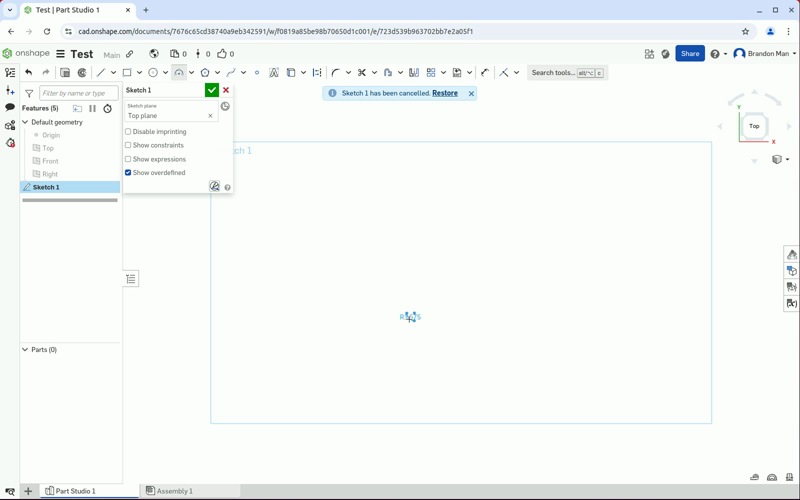
click(409, 318)
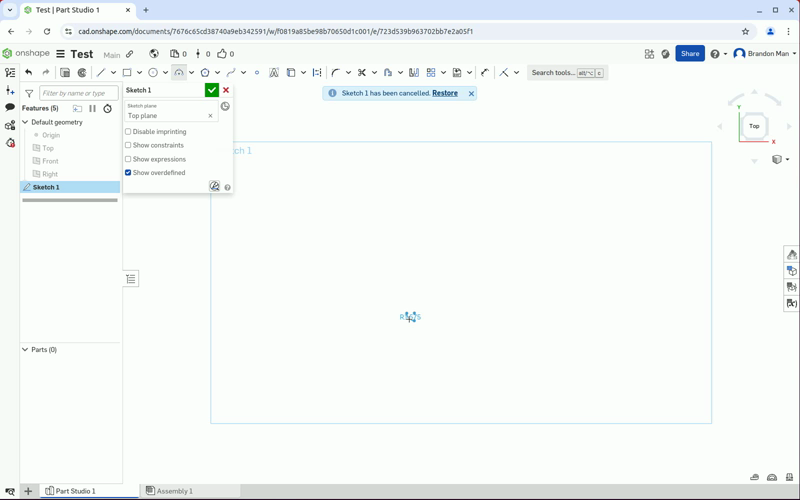
key_up(shift)
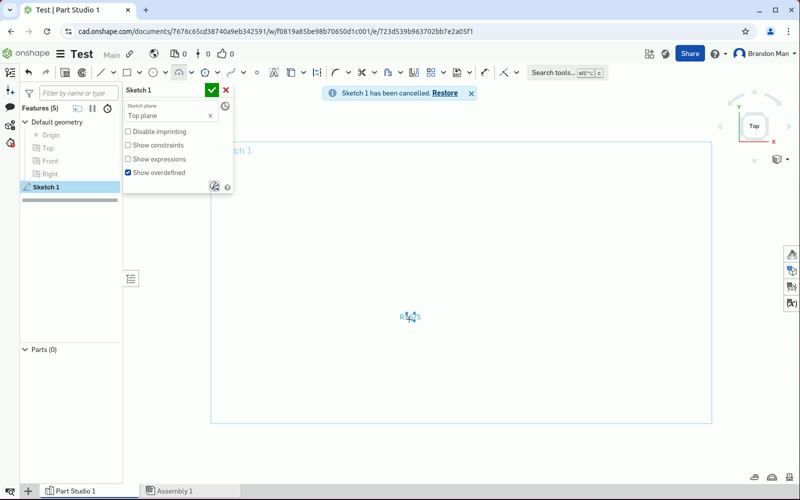
key(esc)
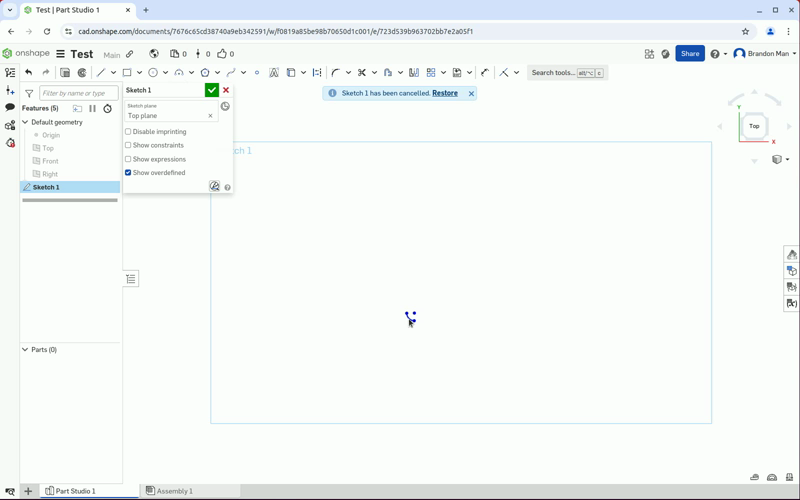
key(l)
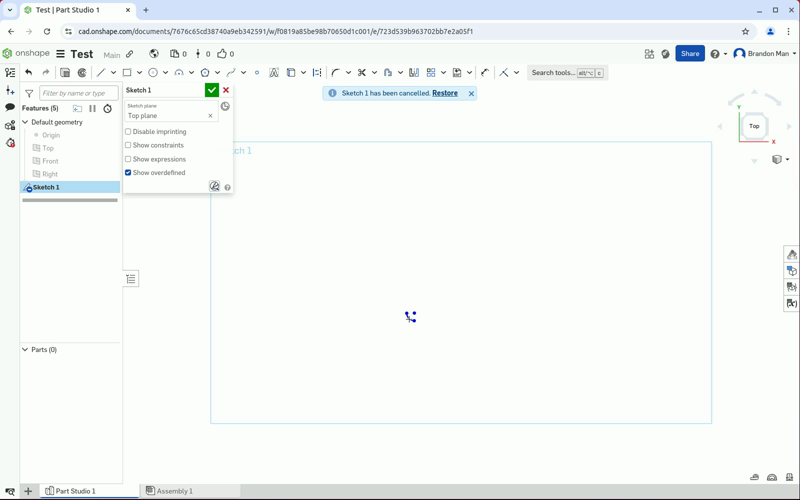
mouse_move(414, 320)
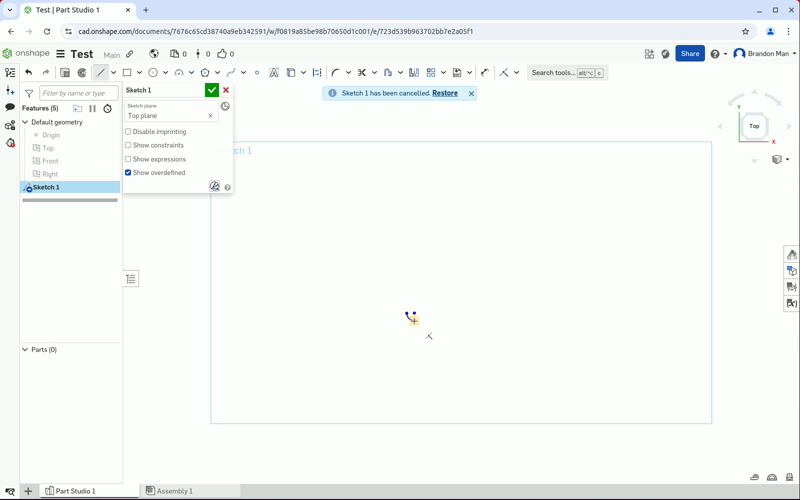
click(414, 320)
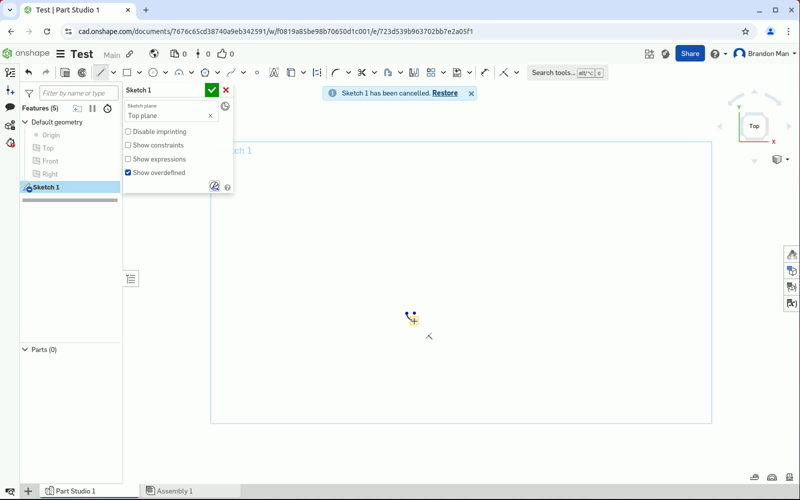
key_down(shift)
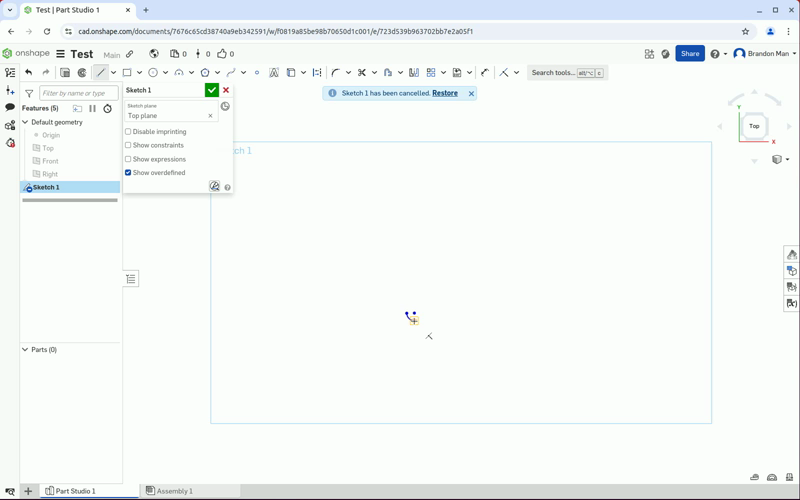
mouse_move(519, 320)
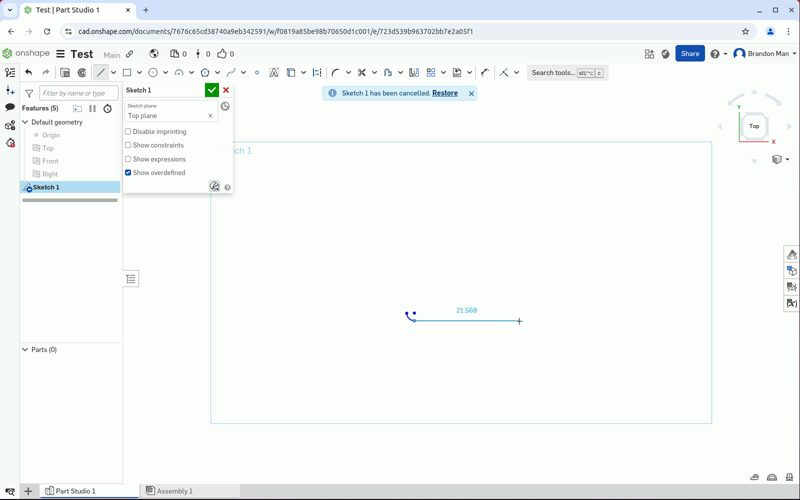
click(519, 320)
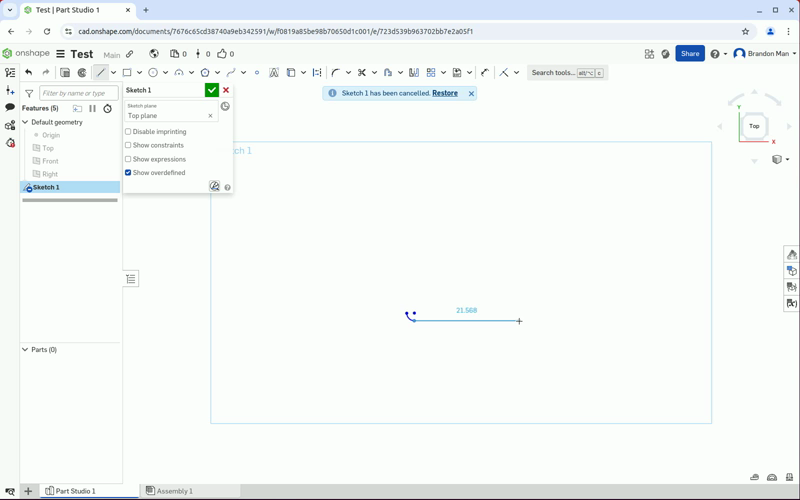
key_up(shift)
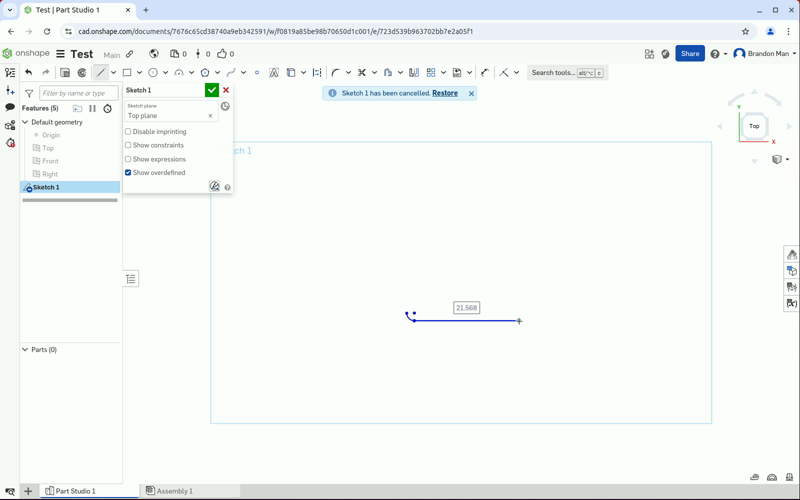
key(esc)
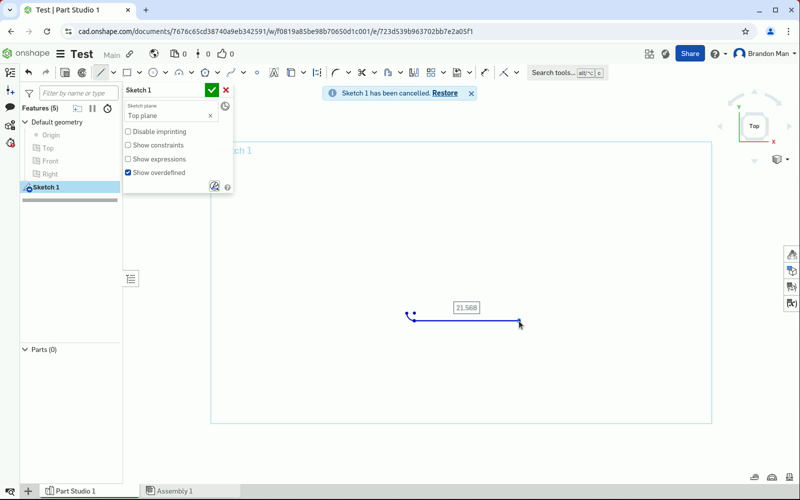
key(a)
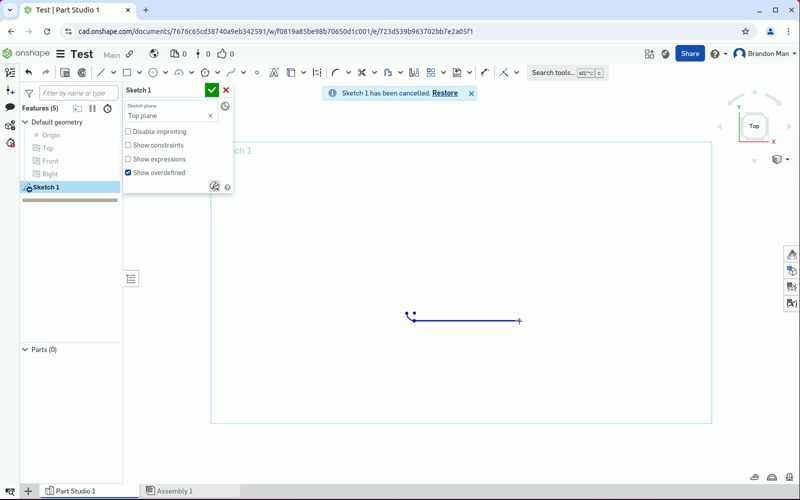
mouse_move(519, 320)
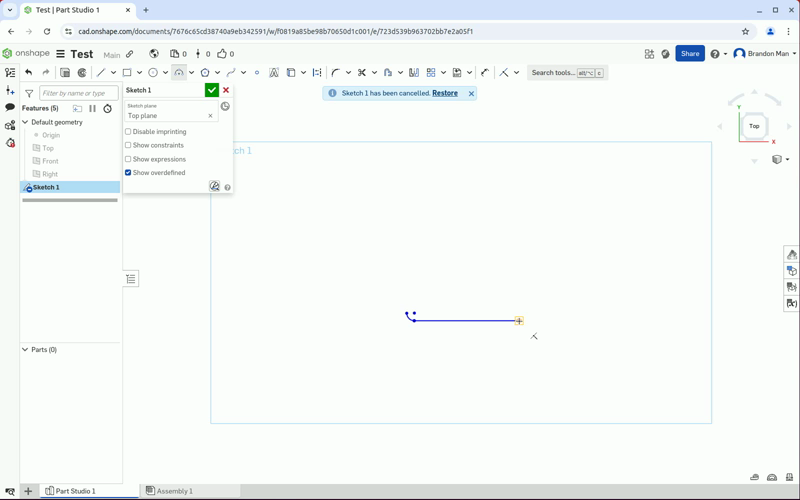
click(519, 320)
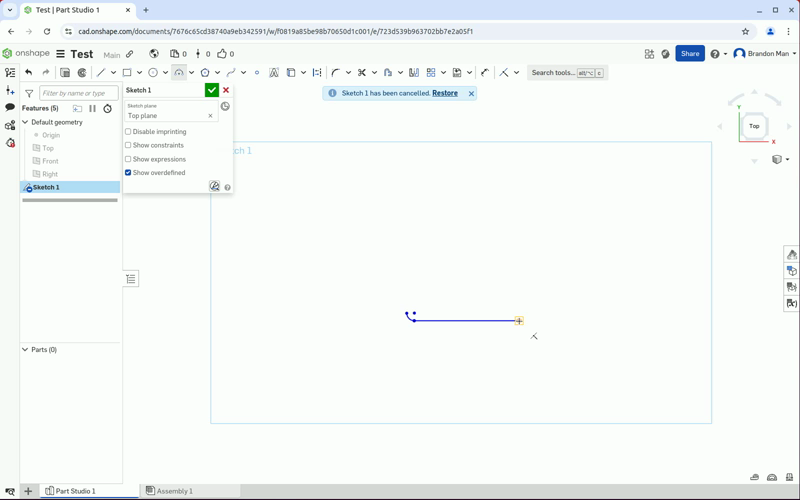
key_down(shift)
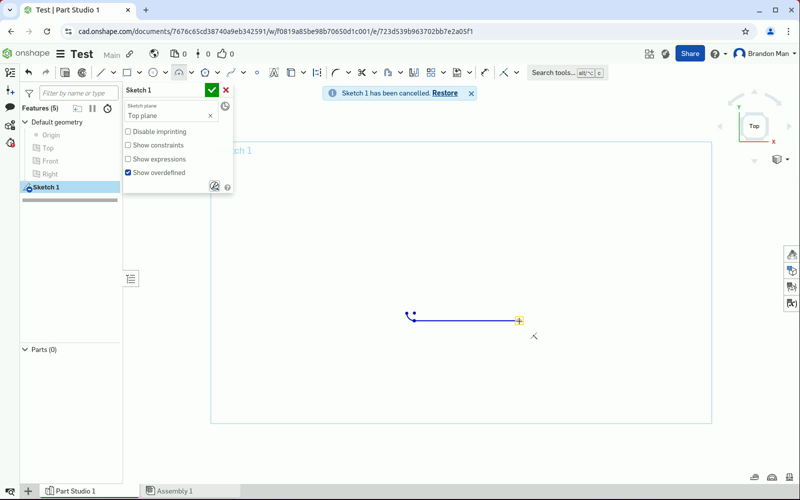
mouse_move(525, 313)
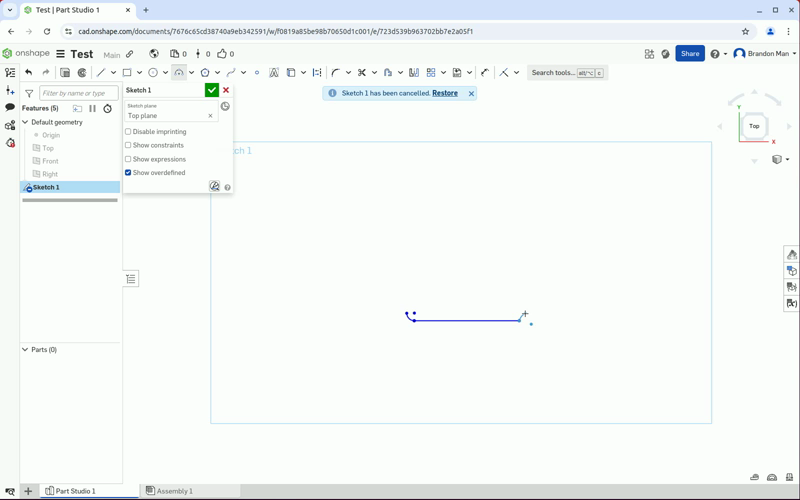
click(525, 313)
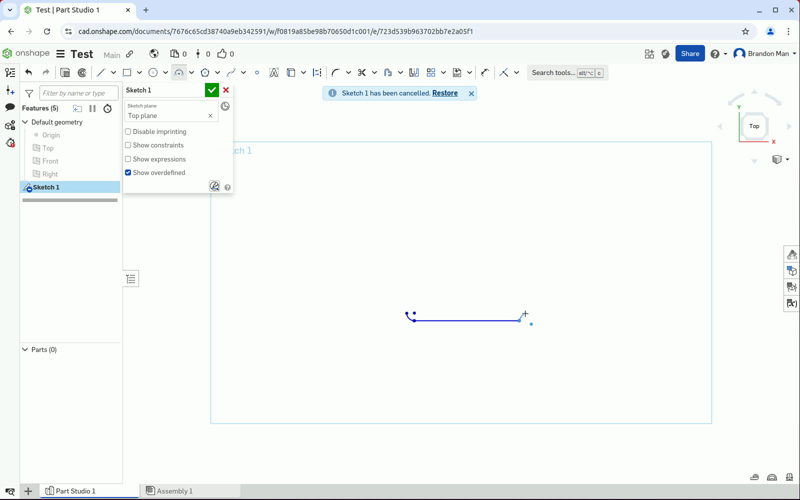
mouse_move(523, 318)
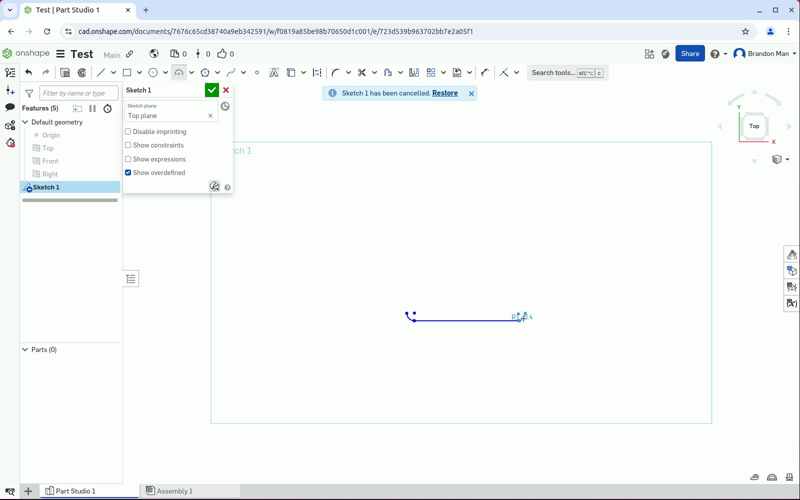
click(523, 318)
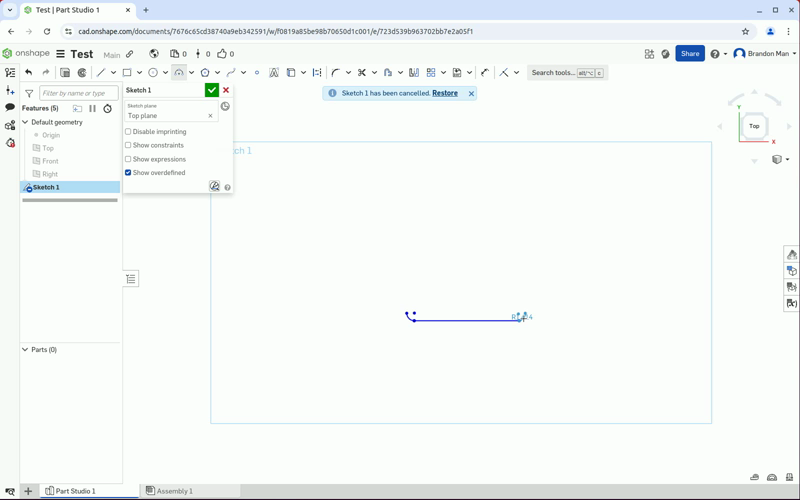
key_up(shift)
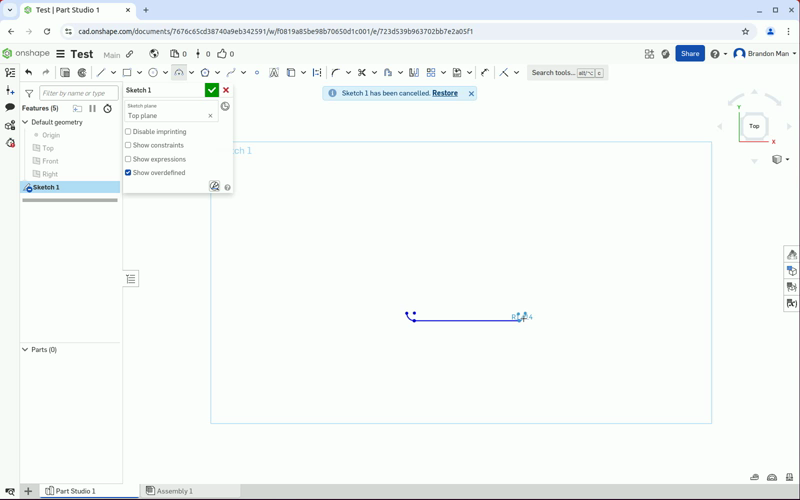
key(esc)
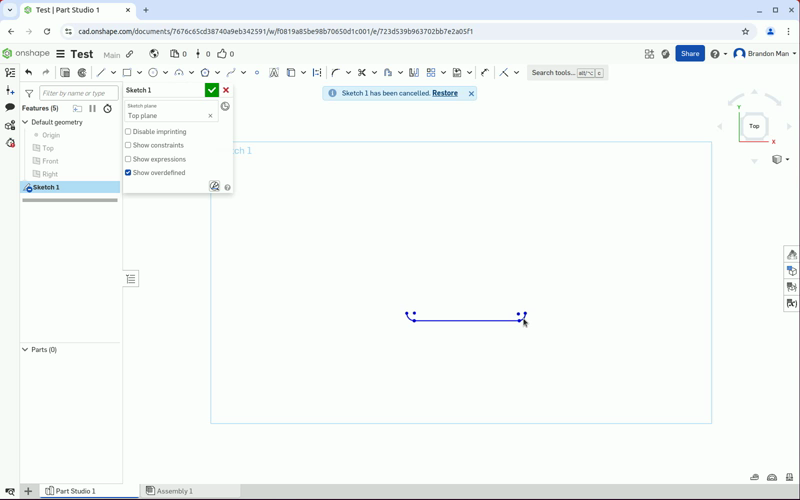
key(l)
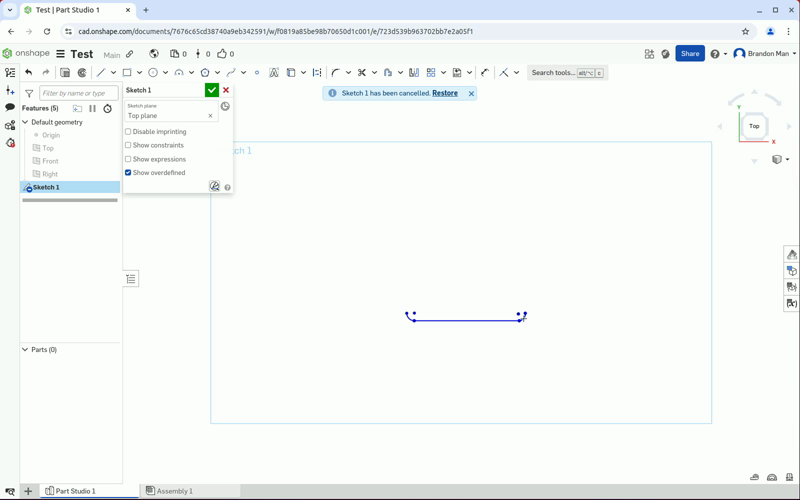
mouse_move(525, 313)
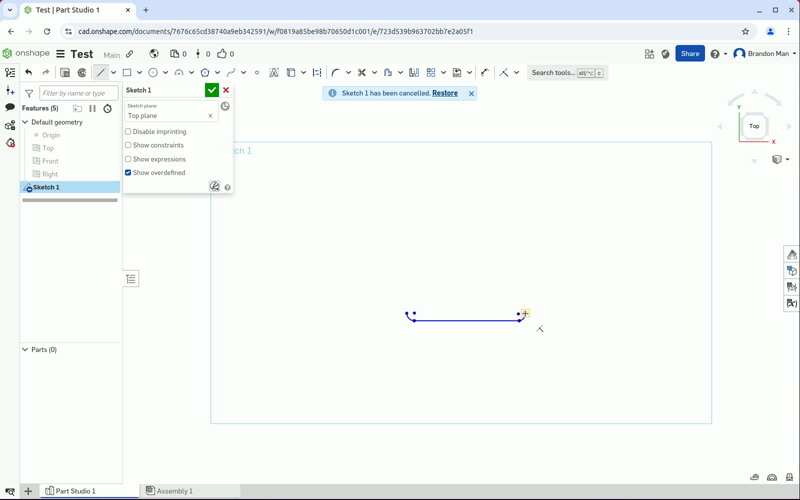
click(525, 313)
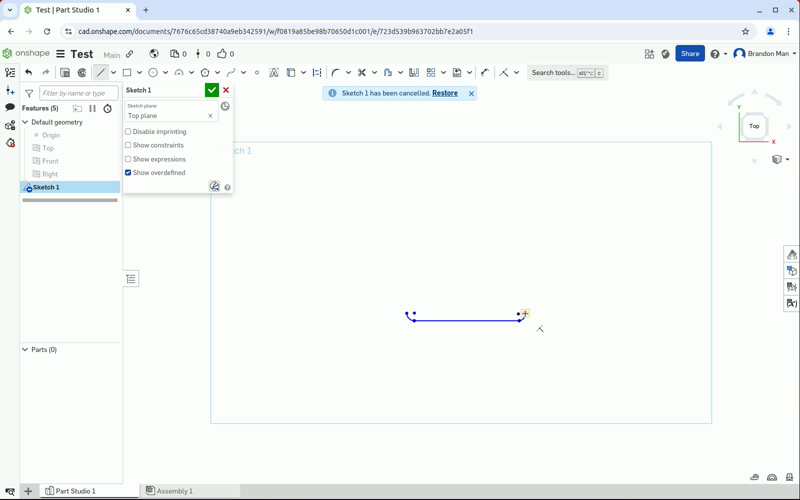
key_down(shift)
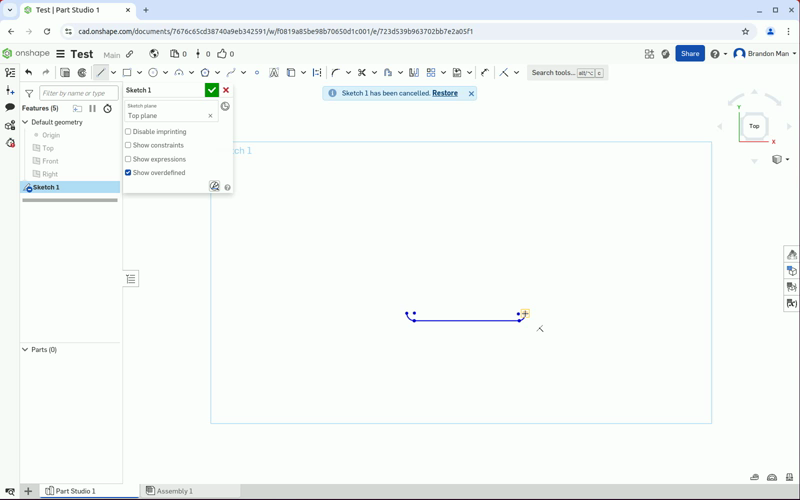
mouse_move(525, 180)
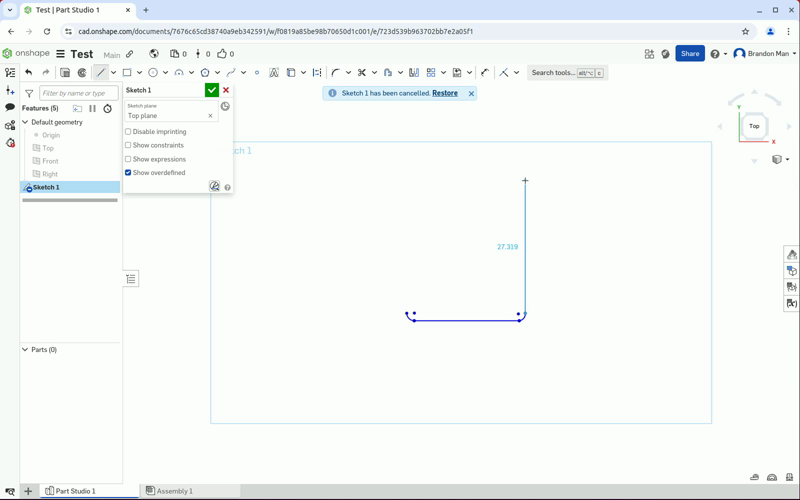
click(525, 180)
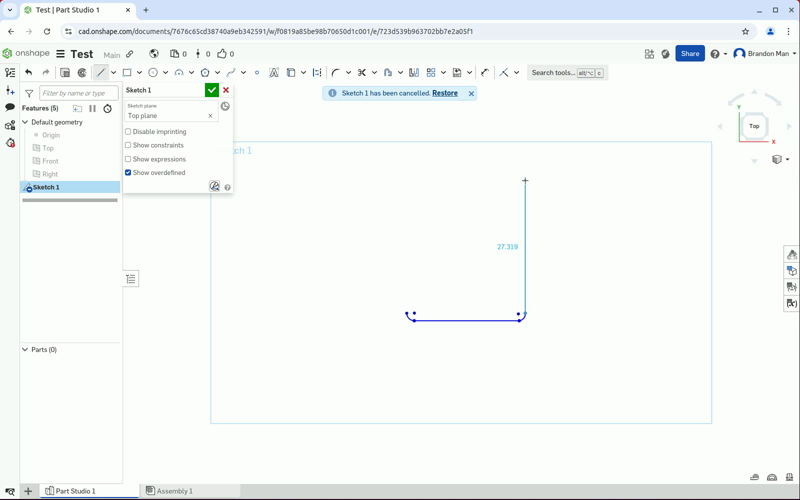
key_up(shift)
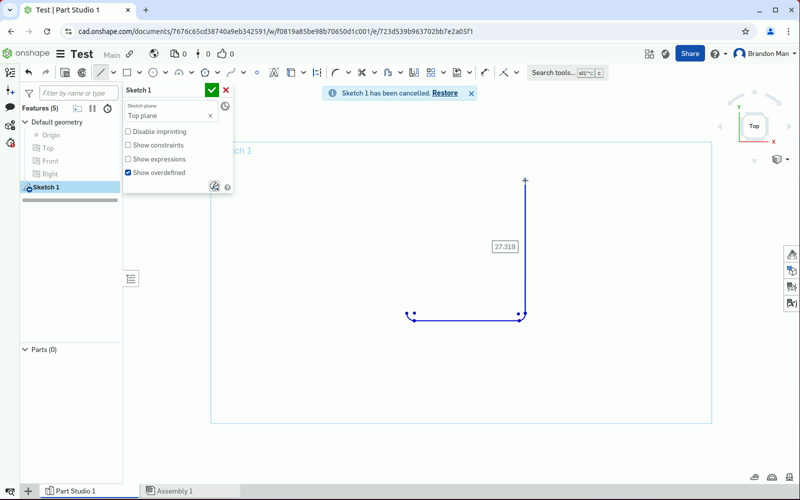
key(esc)
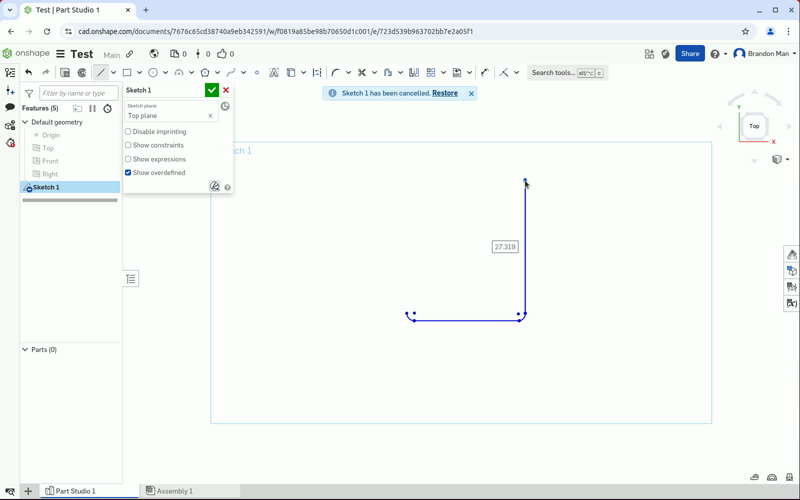
key(a)
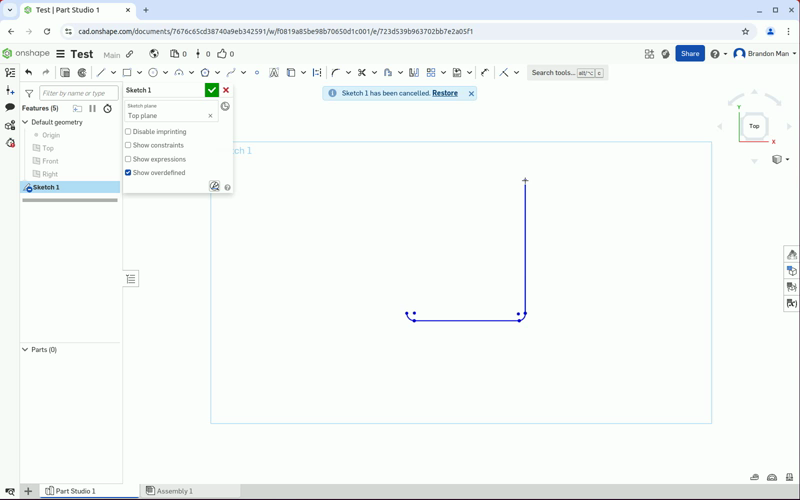
mouse_move(525, 180)
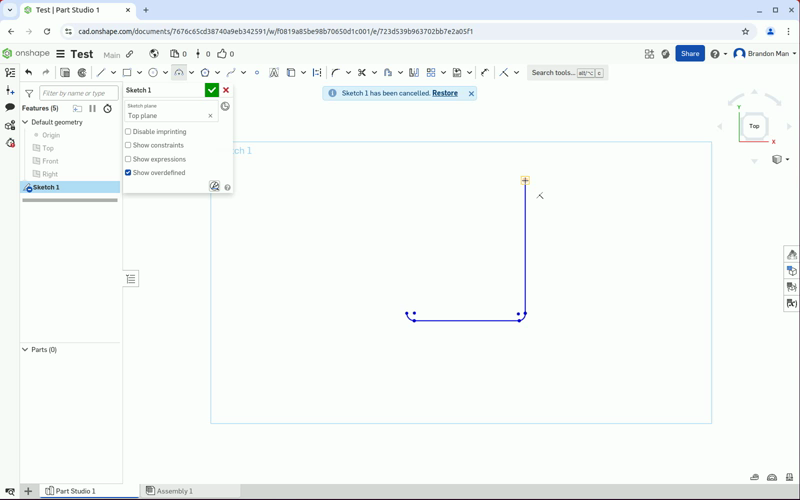
click(525, 180)
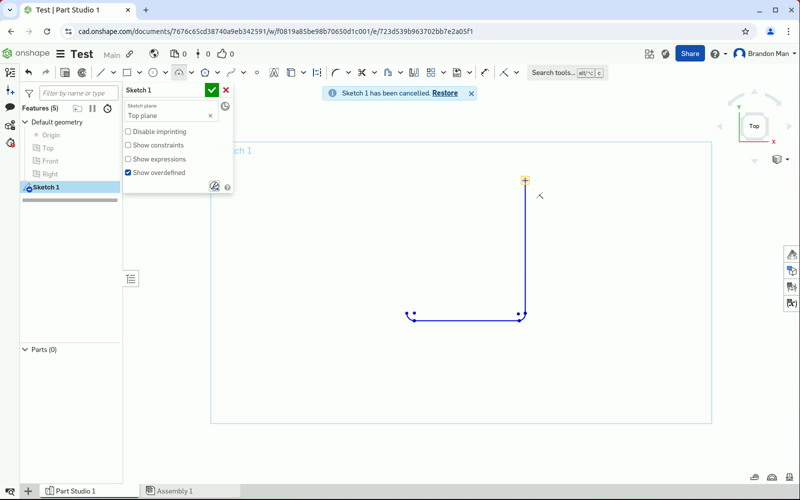
key_down(shift)
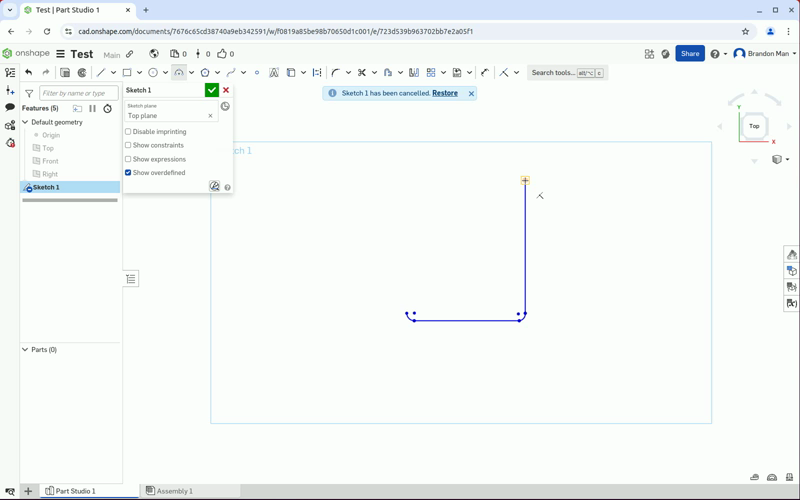
mouse_move(519, 173)
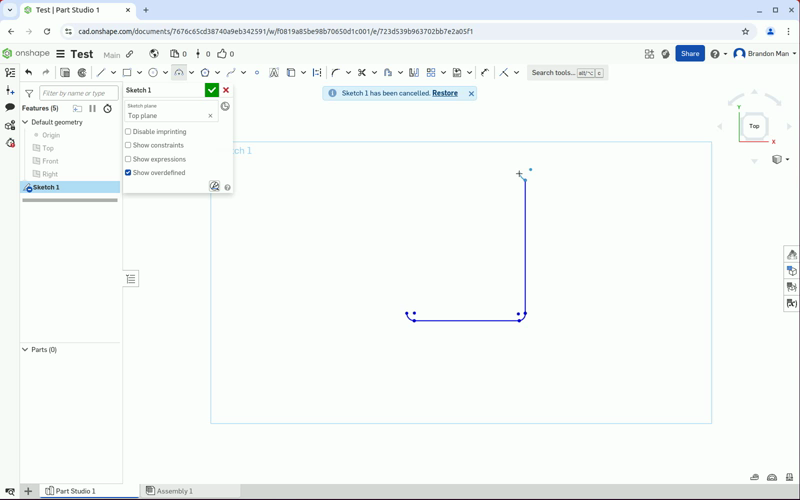
click(519, 173)
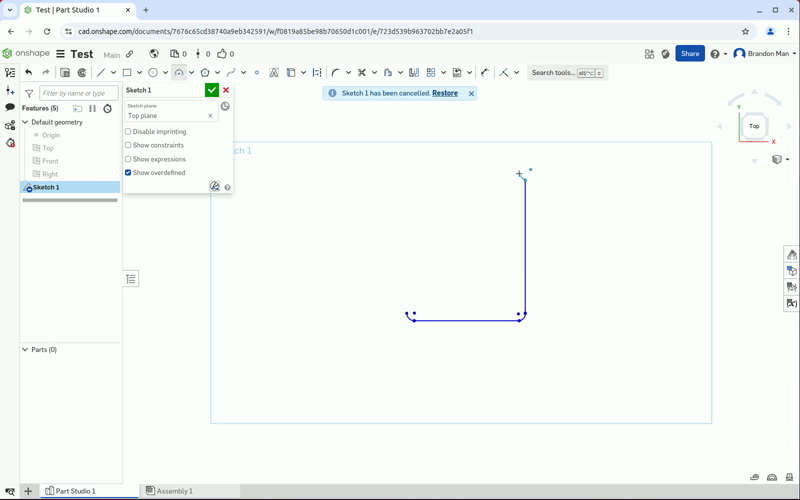
mouse_move(523, 175)
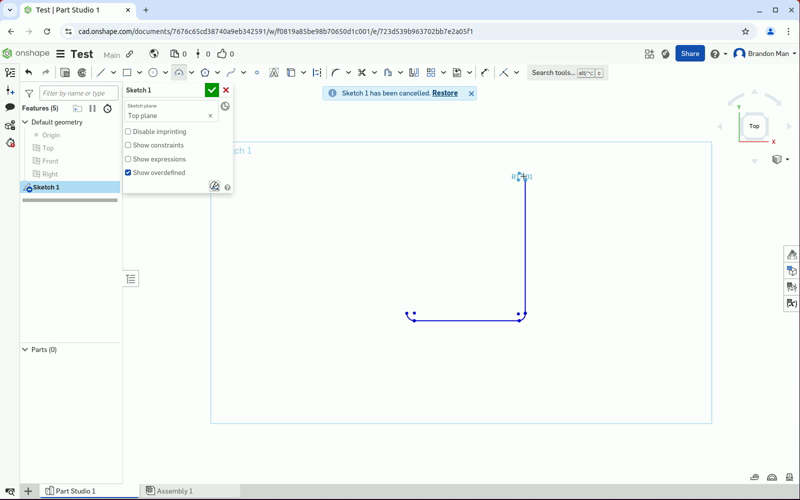
click(523, 175)
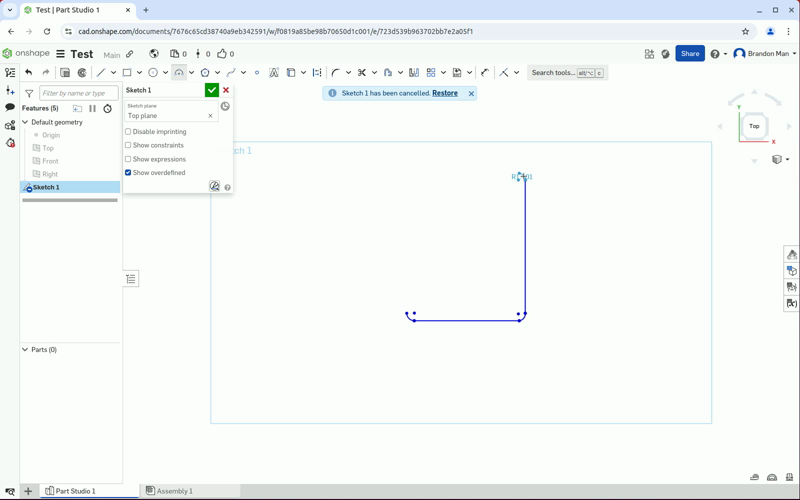
key_up(shift)
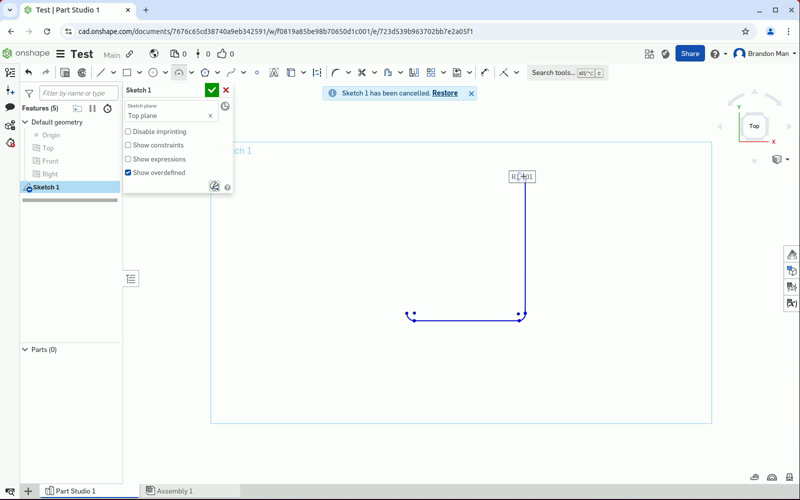
key(esc)
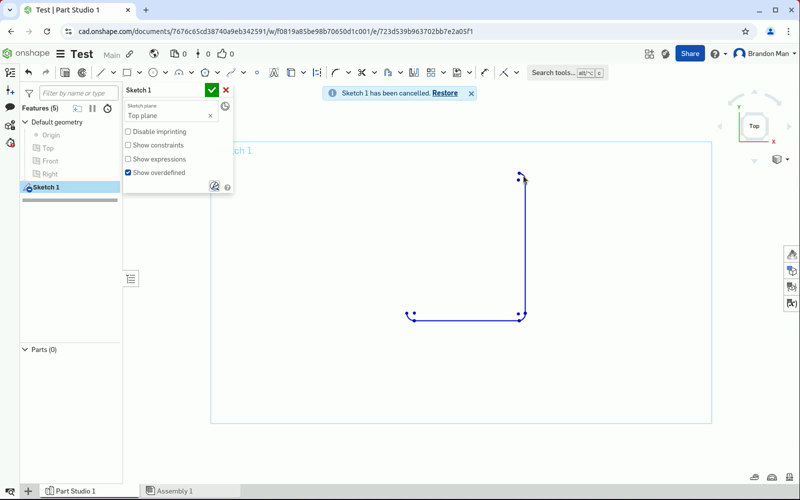
key(l)
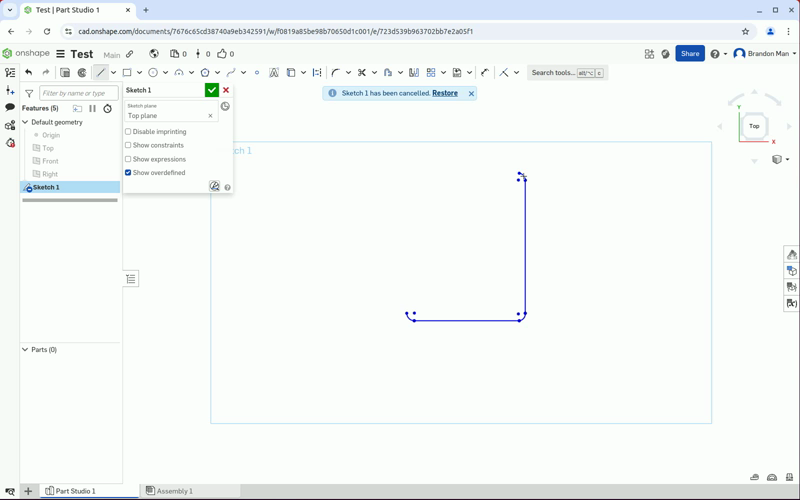
mouse_move(519, 173)
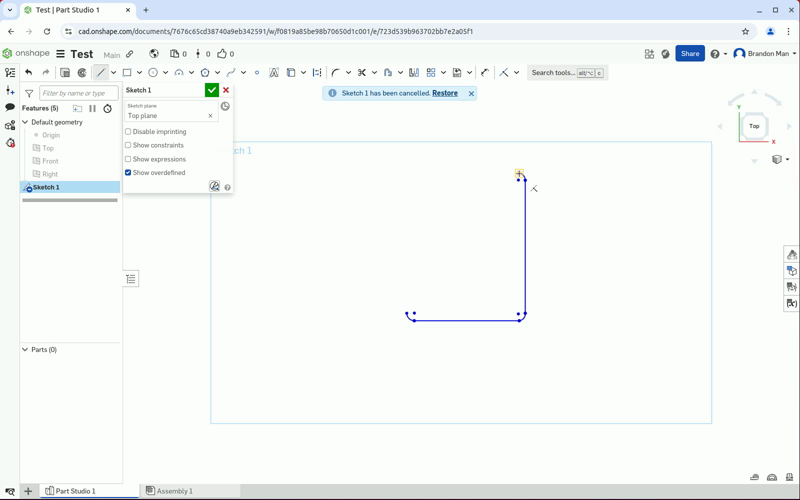
click(519, 173)
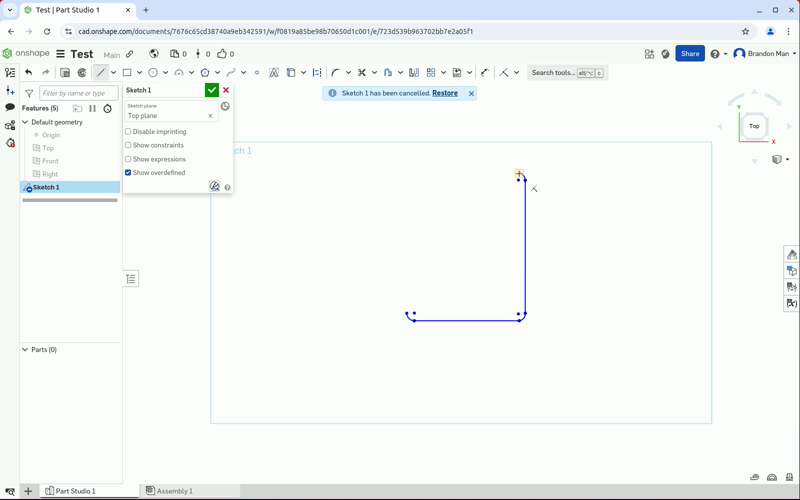
key_down(shift)
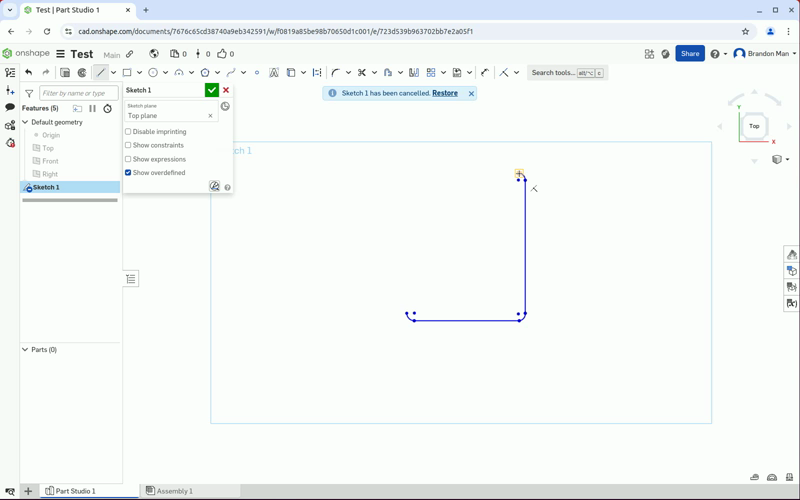
mouse_move(414, 173)
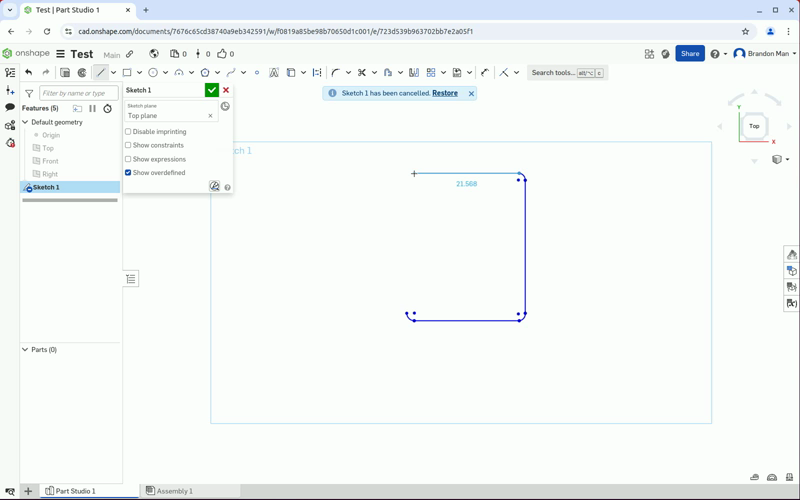
click(414, 173)
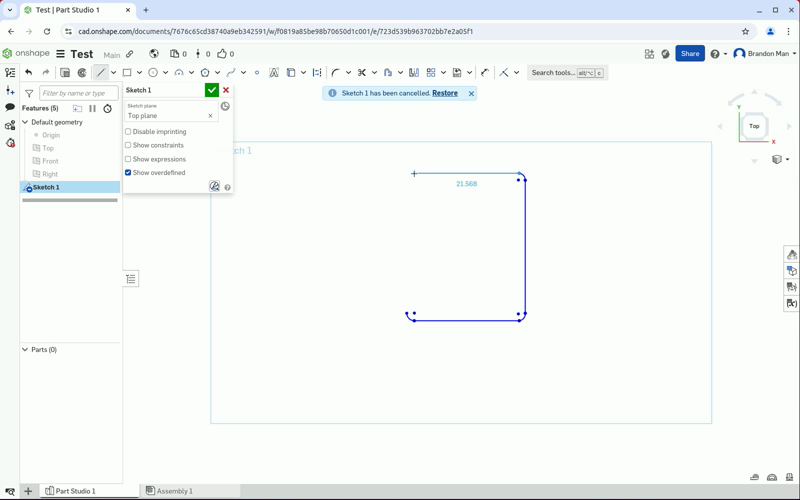
key_up(shift)
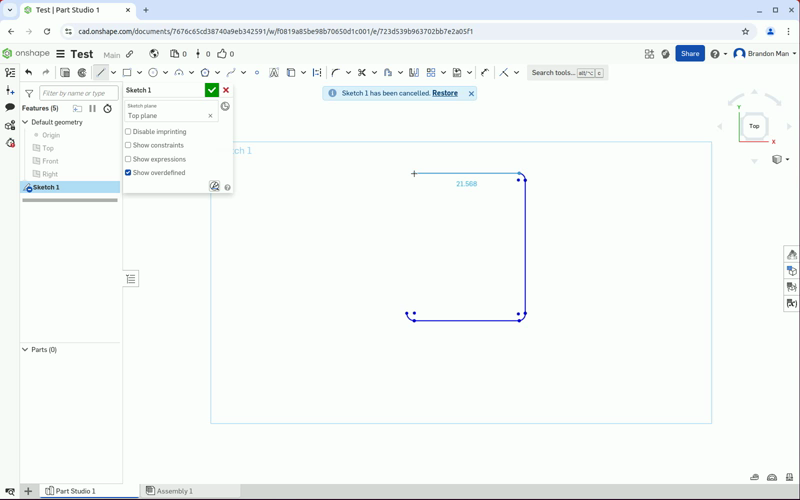
key(esc)
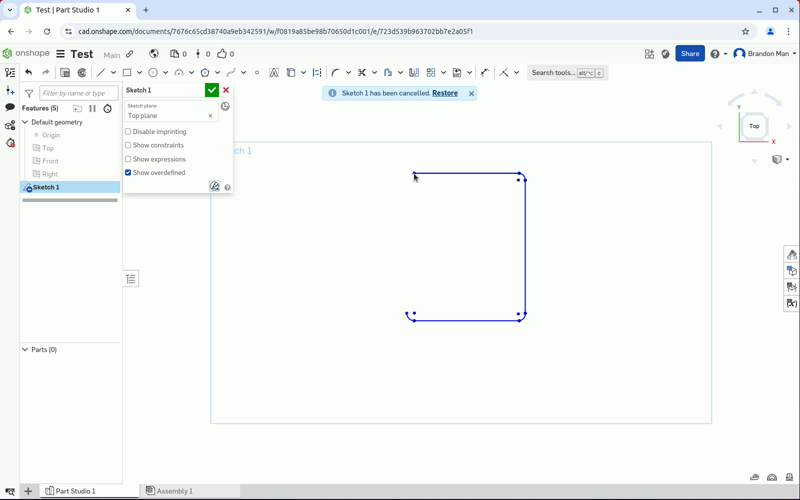
key(a)
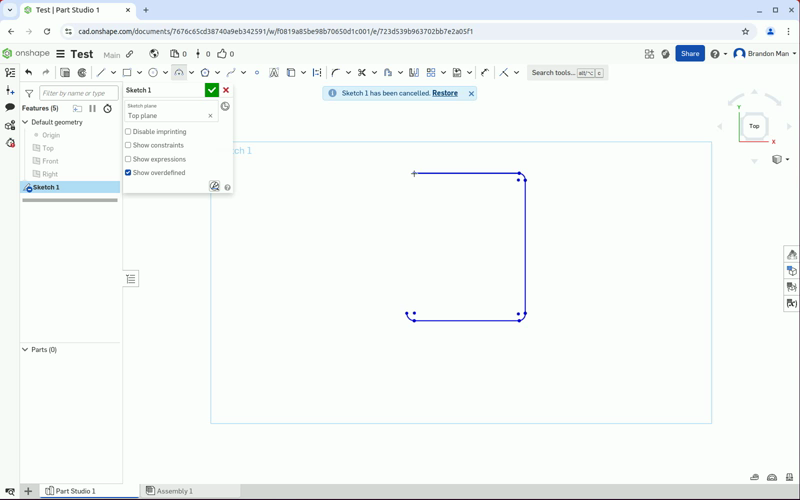
mouse_move(414, 173)
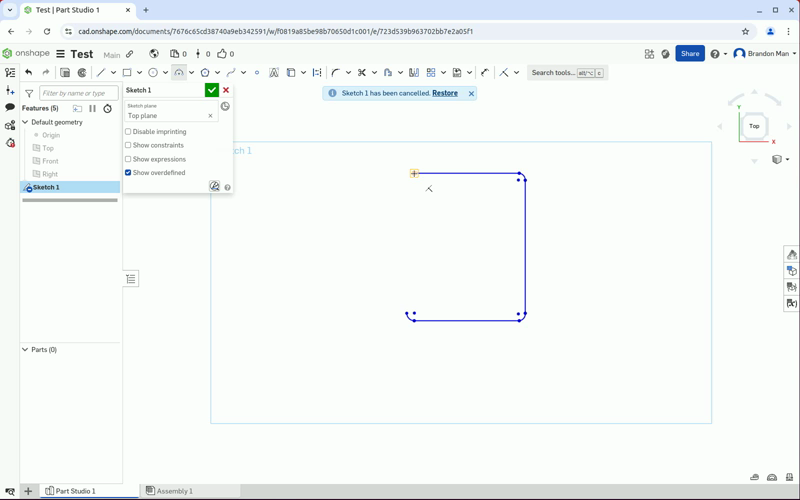
click(414, 173)
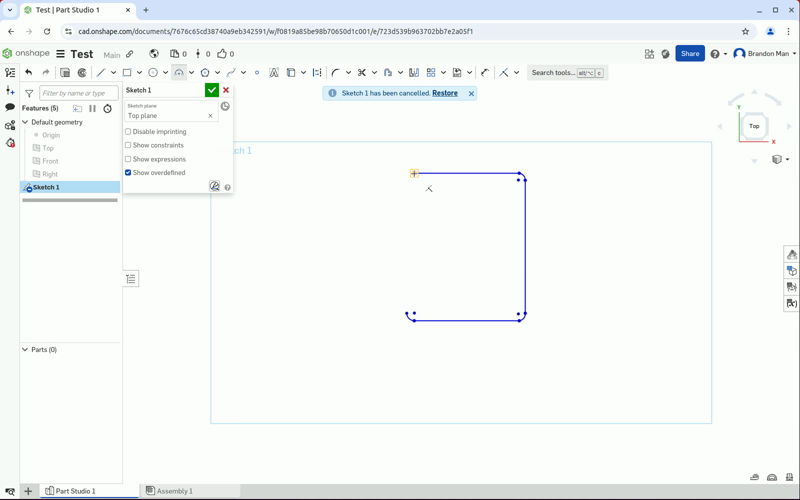
key_down(shift)
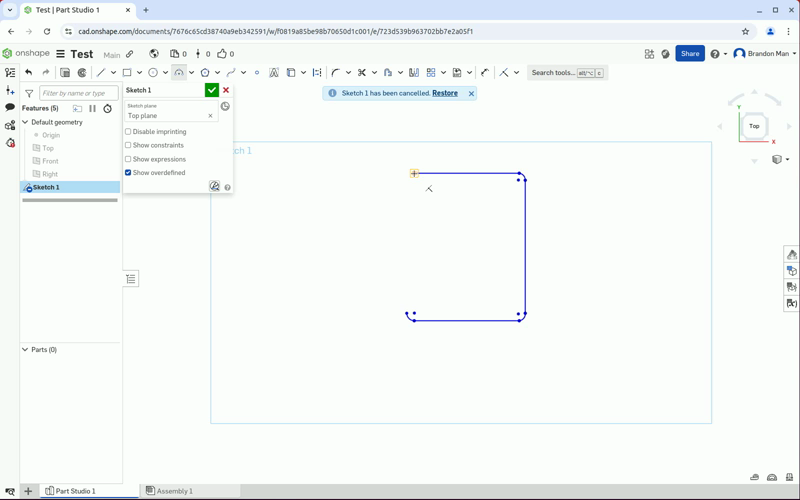
mouse_move(406, 180)
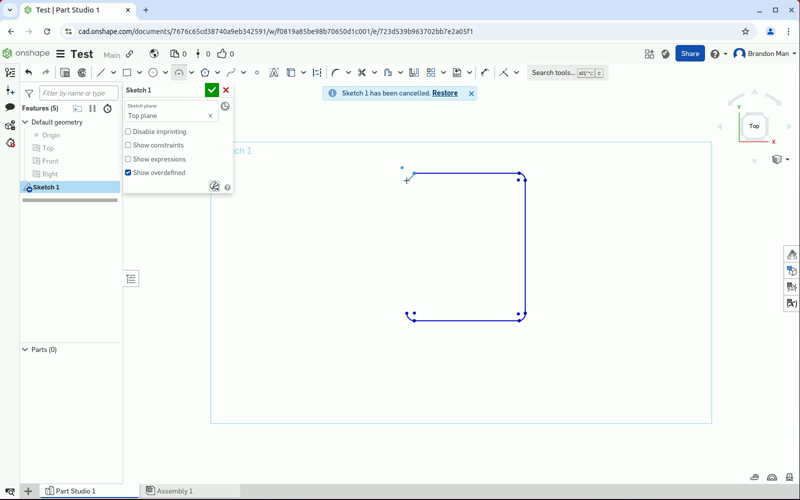
click(406, 180)
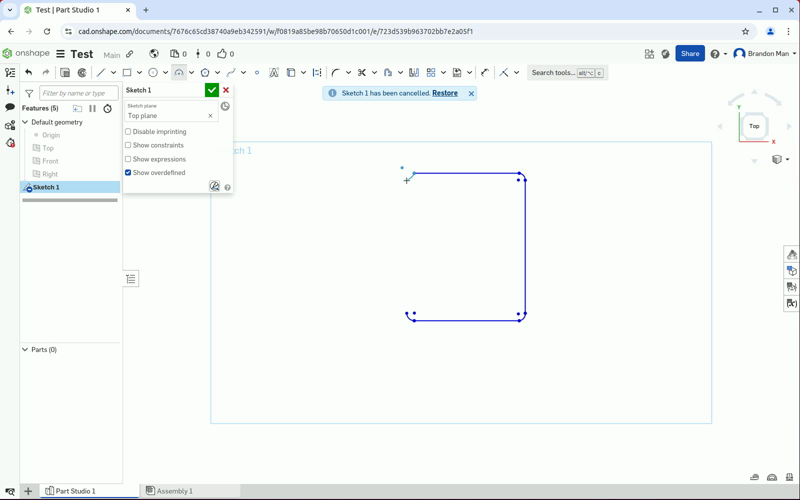
mouse_move(409, 175)
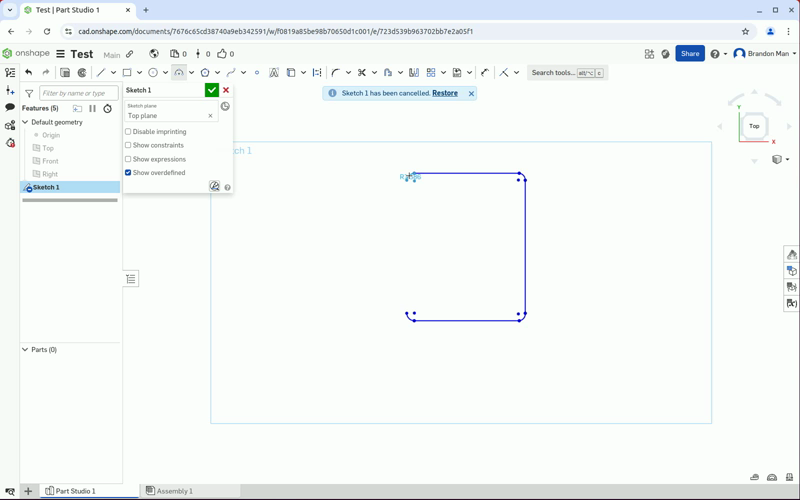
click(409, 175)
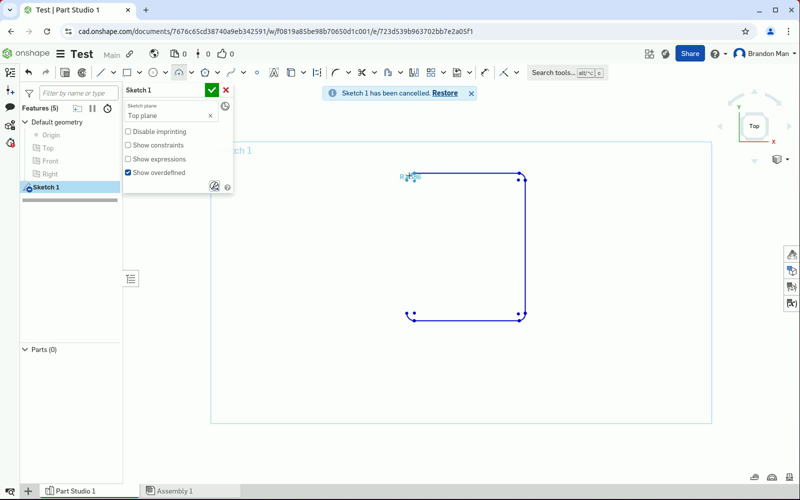
key_up(shift)
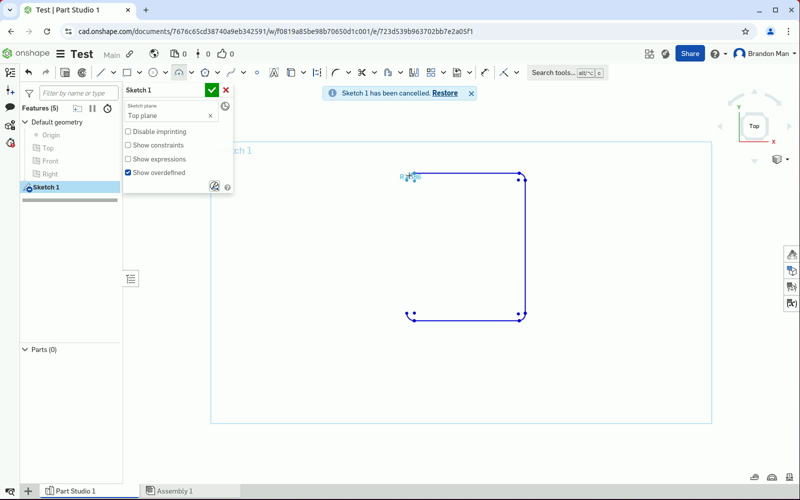
key(esc)
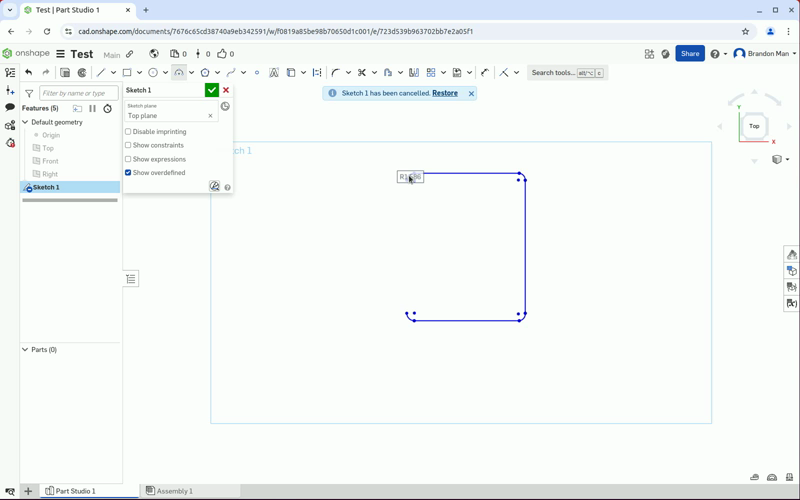
key(l)
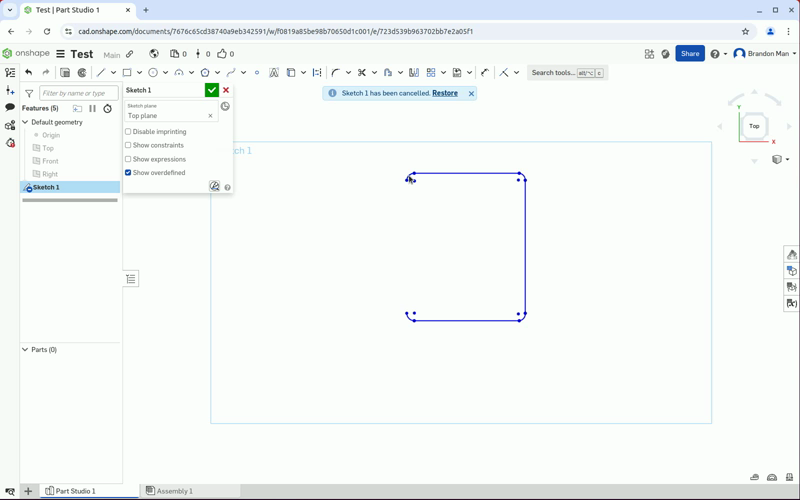
mouse_move(406, 180)
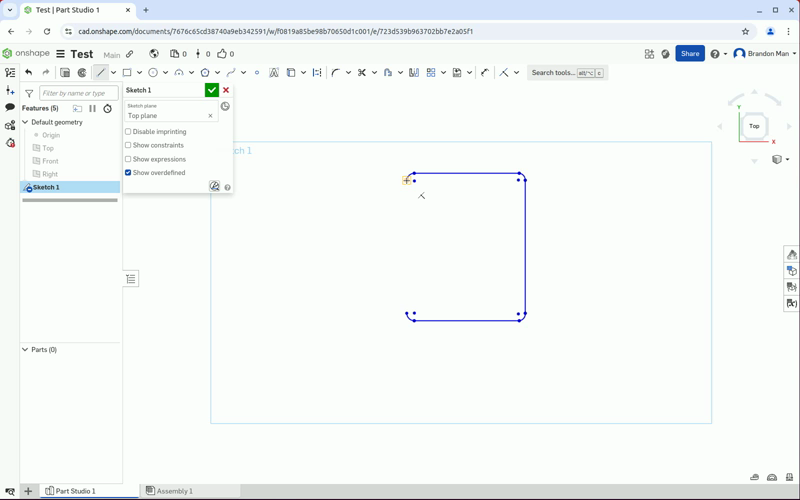
click(406, 180)
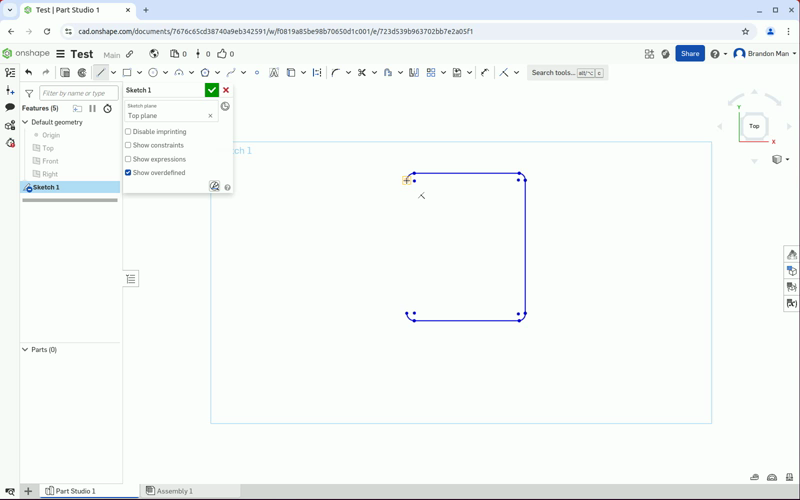
key_down(shift)
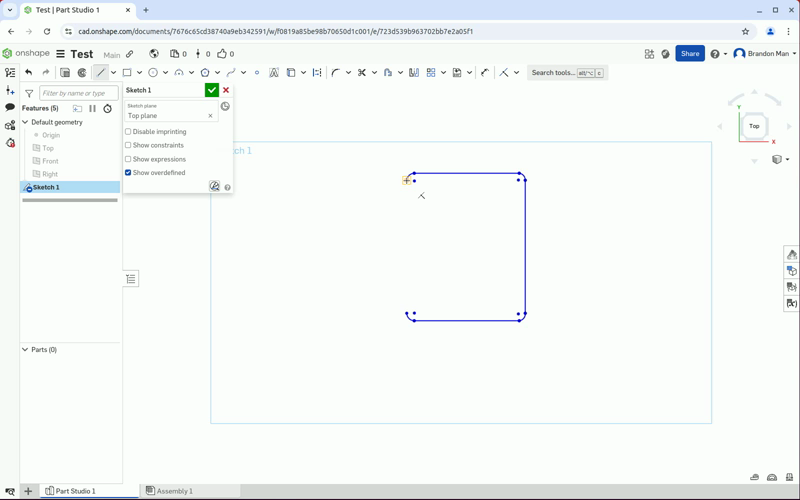
mouse_move(406, 313)
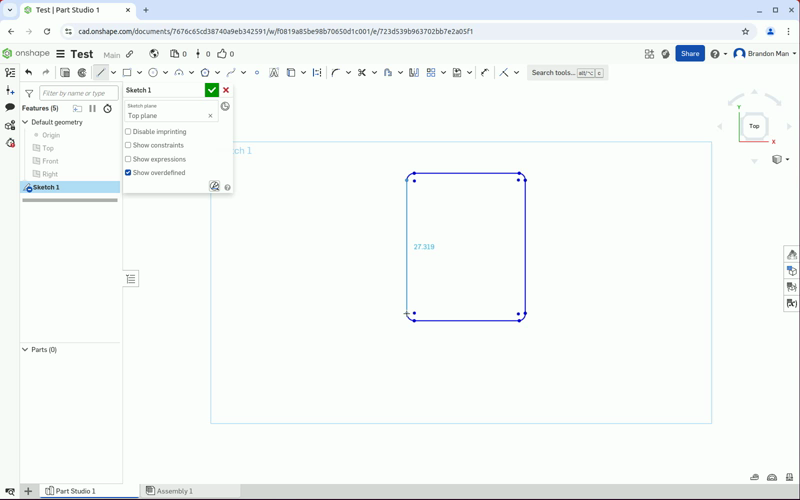
key_up(shift)
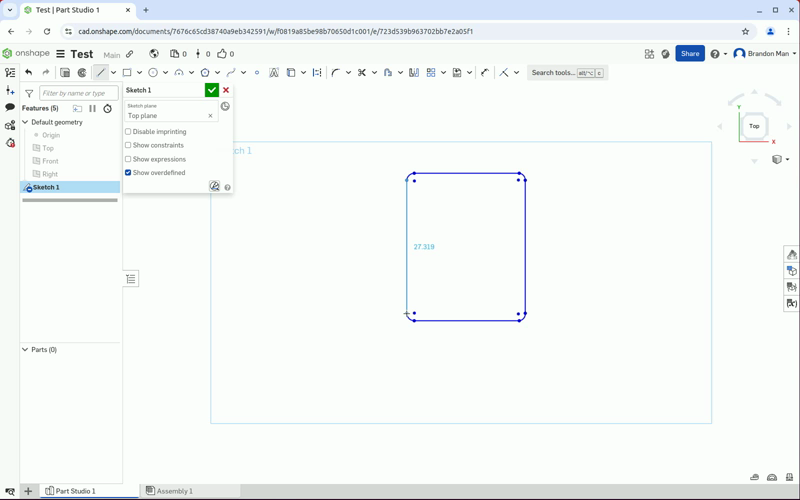
click(406, 313)
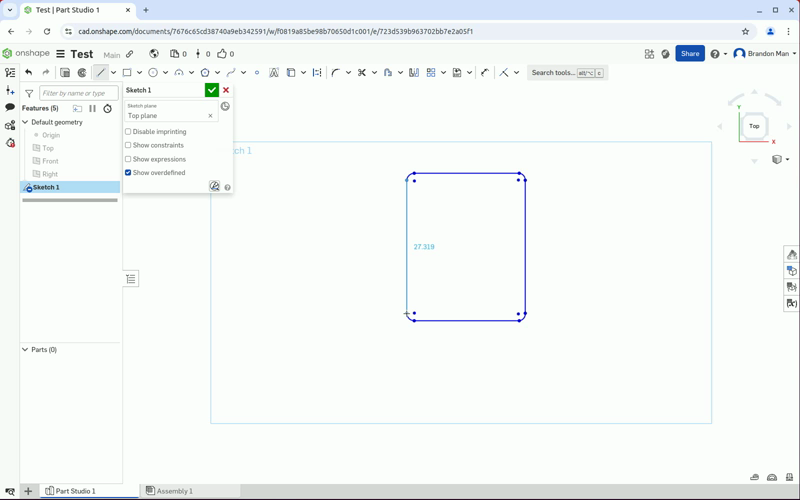
key(esc)
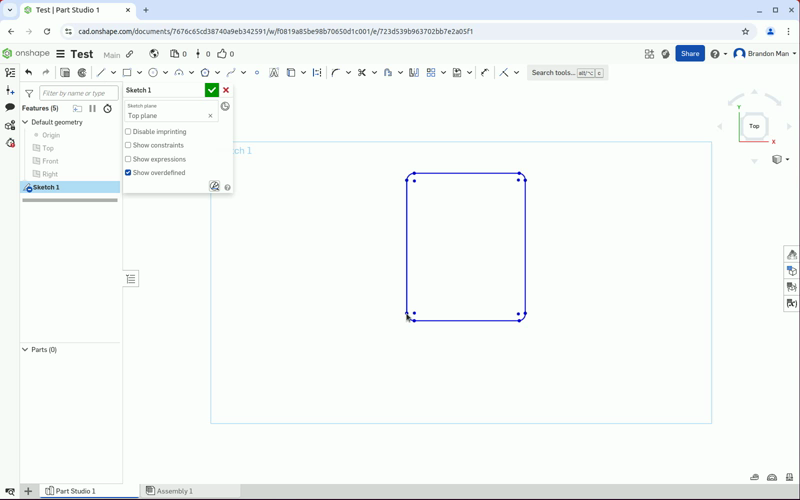
mouse_move(451, 295)
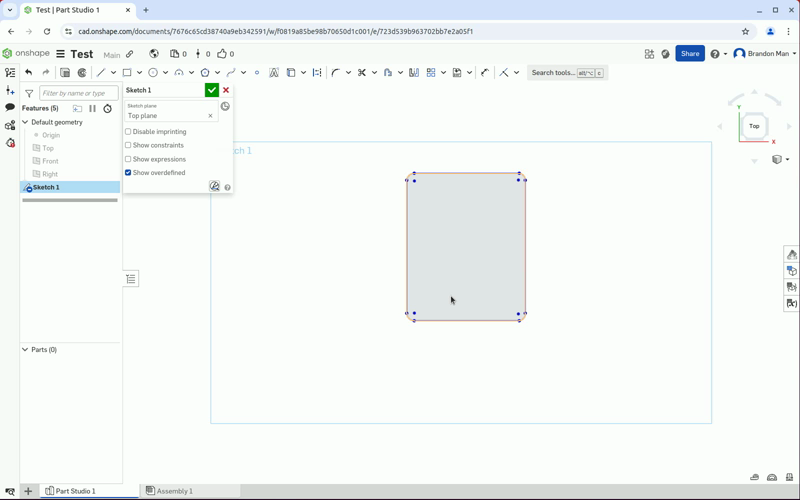
click(451, 295)
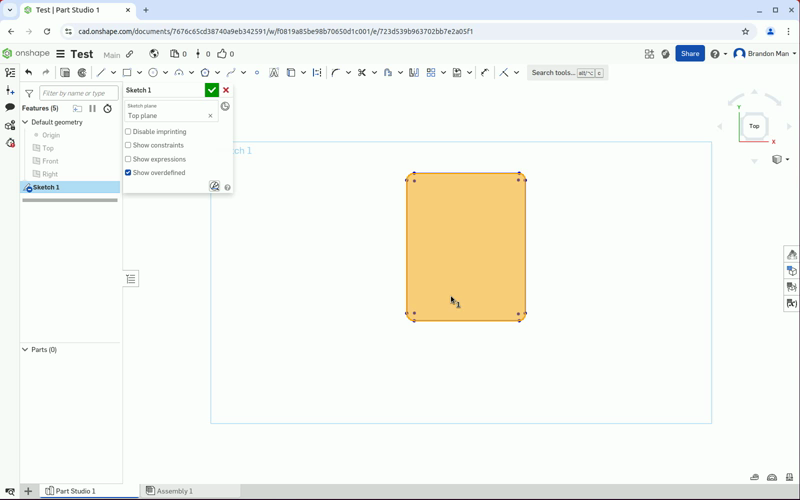
mouse_move(73, 352)
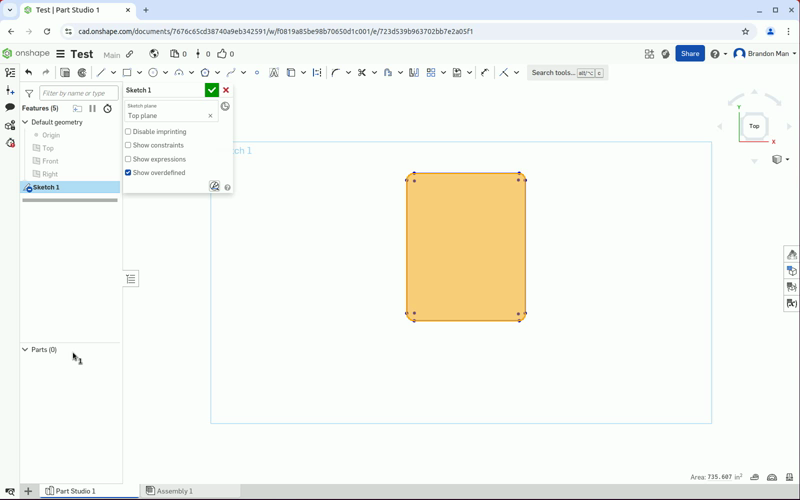
key(shift+y)
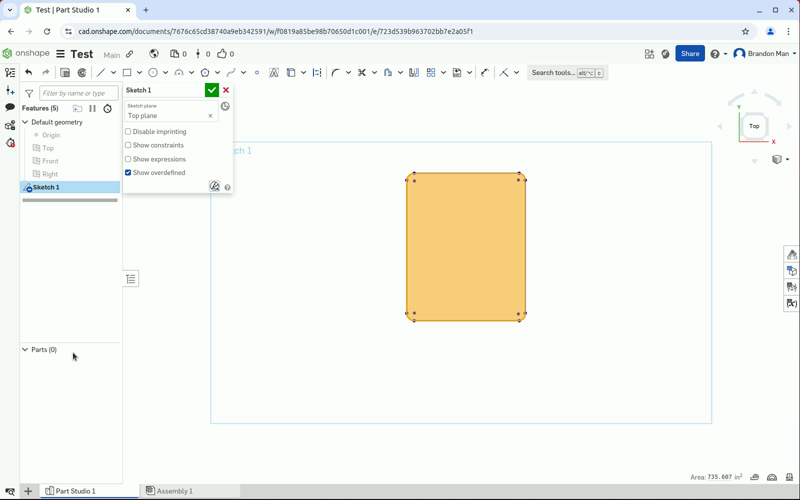
key(shift+e)
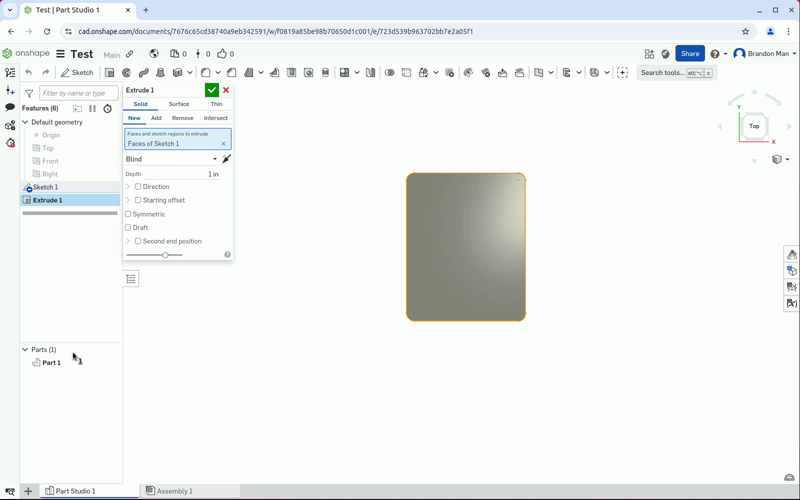
mouse_move(143, 106)
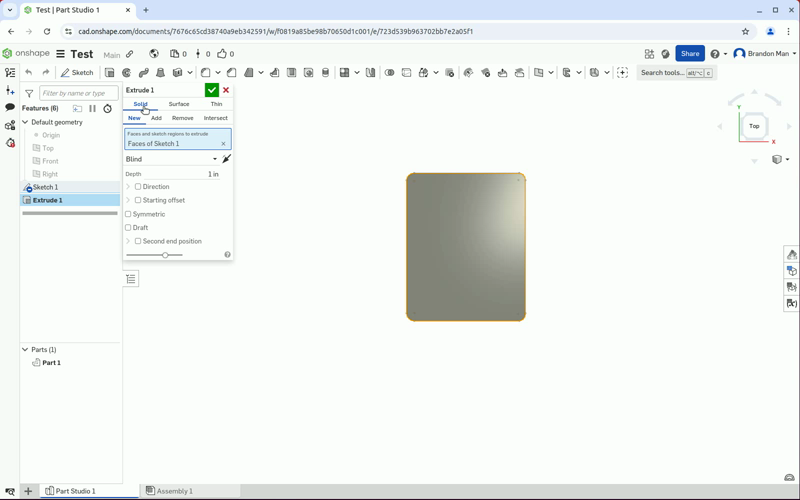
click(143, 106)
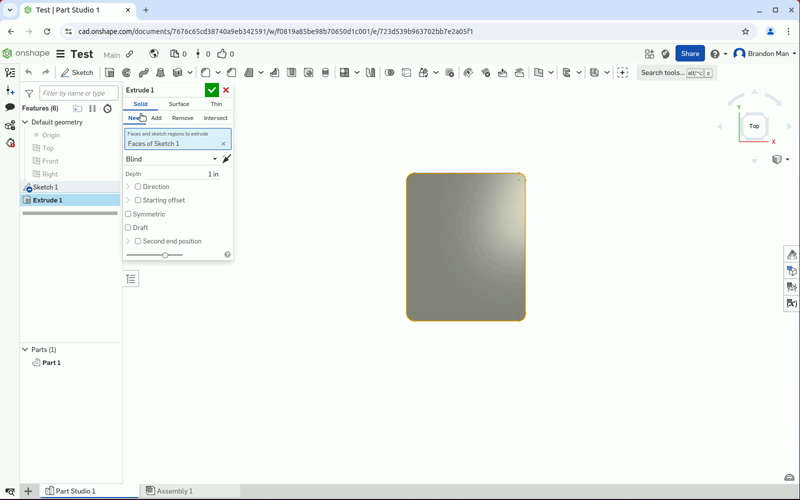
mouse_move(137, 120)
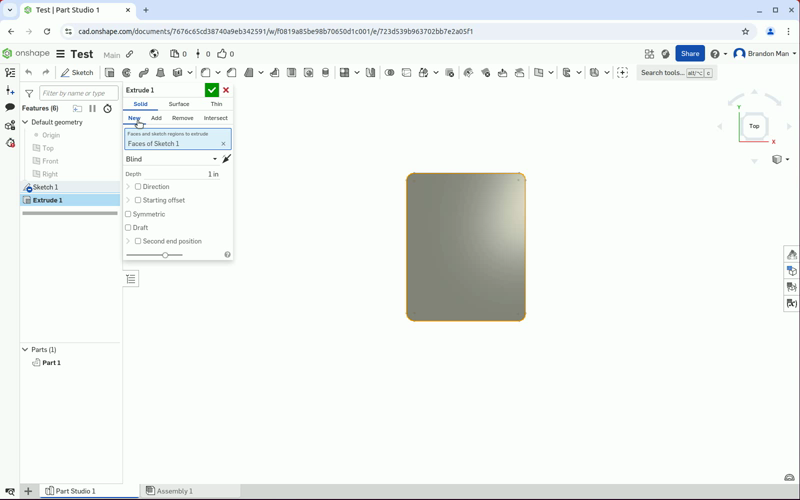
click(137, 120)
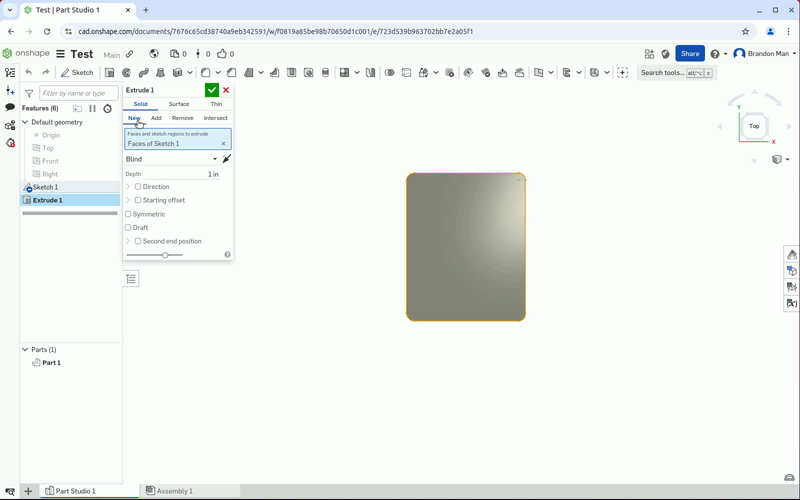
key(tab, 4)
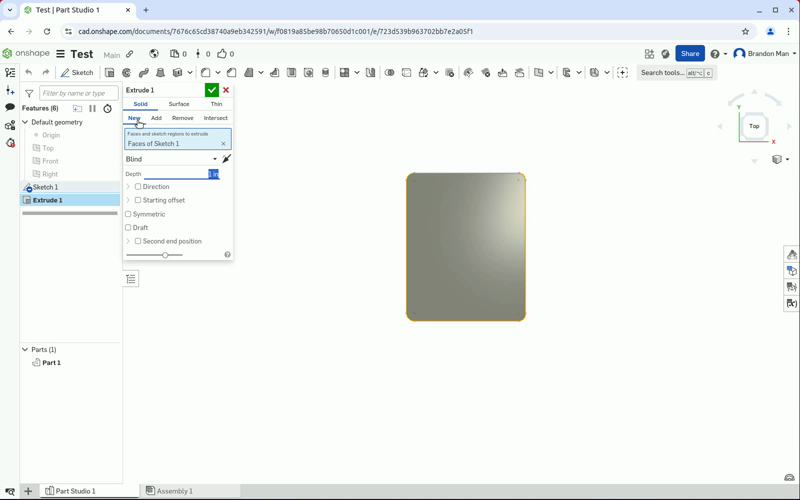
text(0.481)
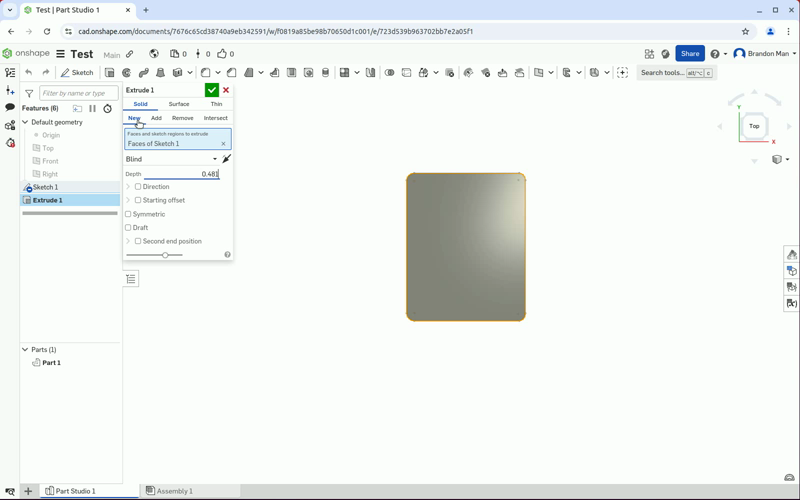
key(enter)
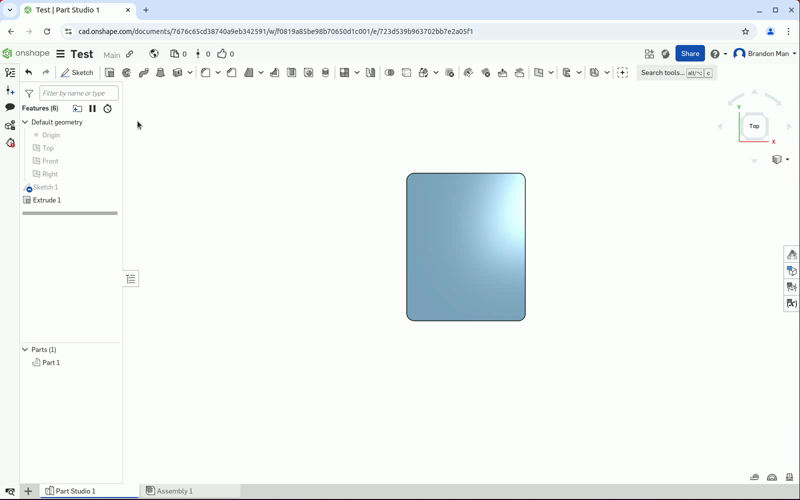
key(shift+h)
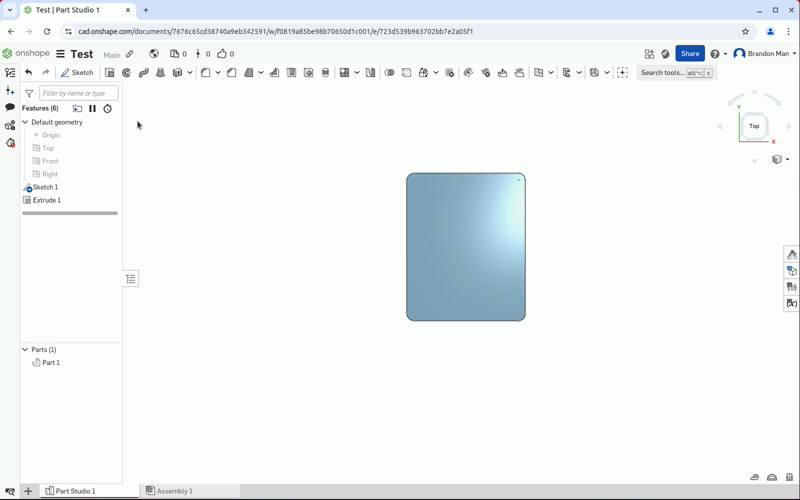
key(shift+h)
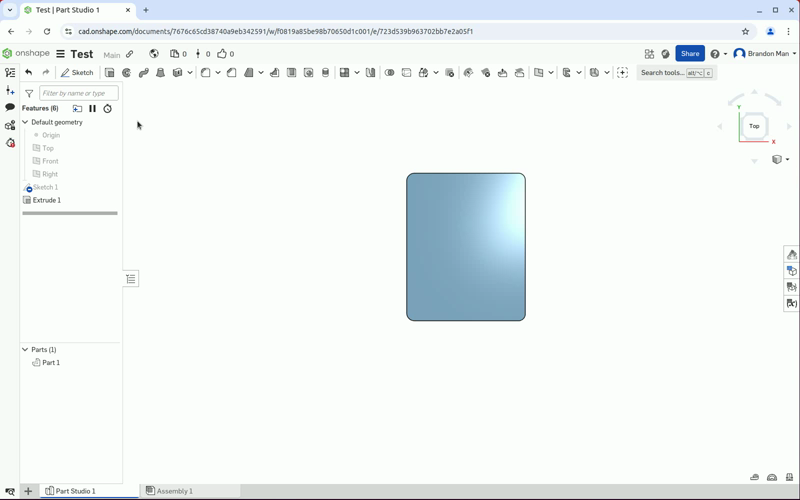
mouse_move(73, 189)
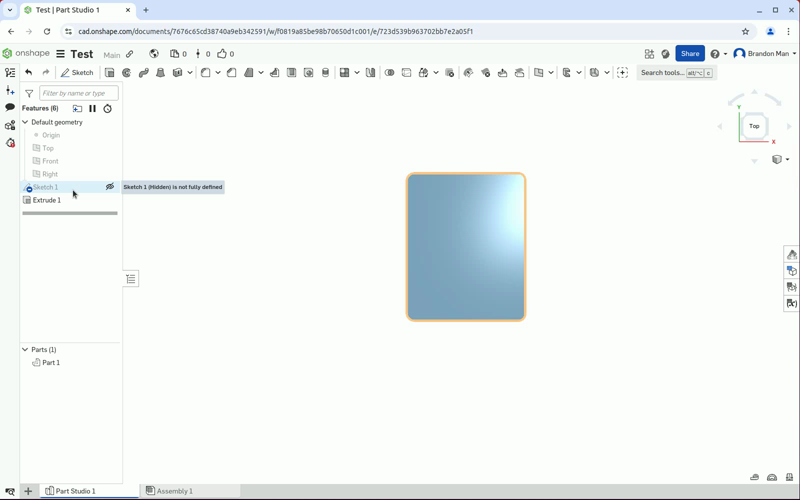
click(73, 189)
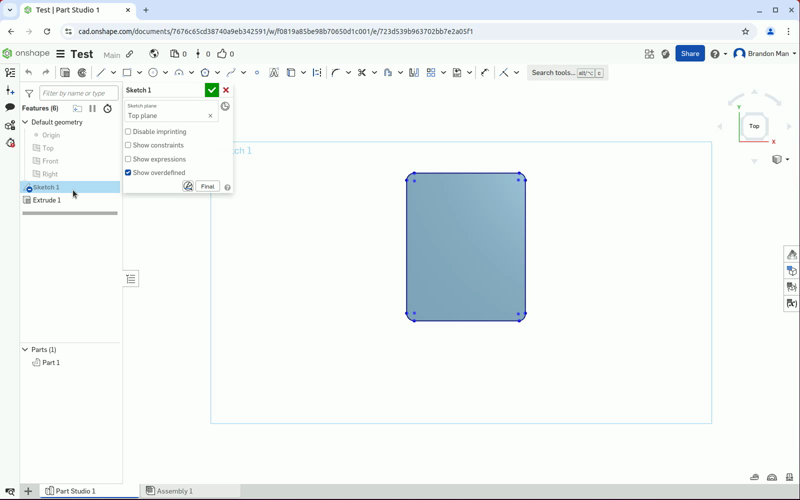
mouse_move(229, 92)
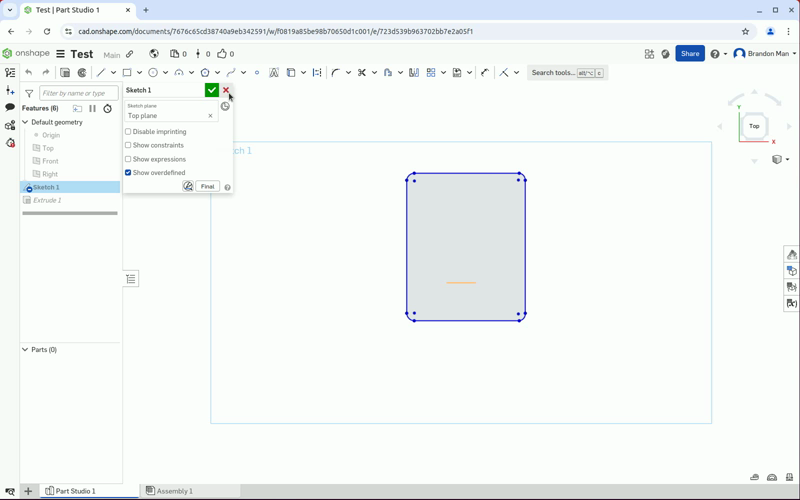
click(229, 92)
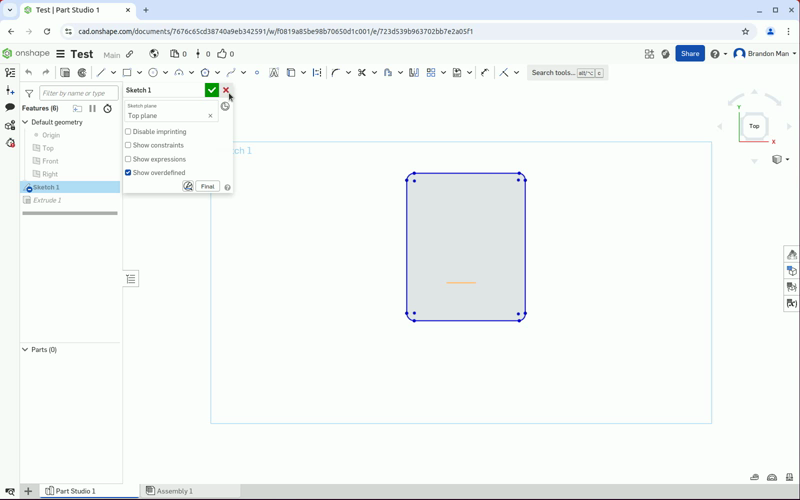
key(shift+s)
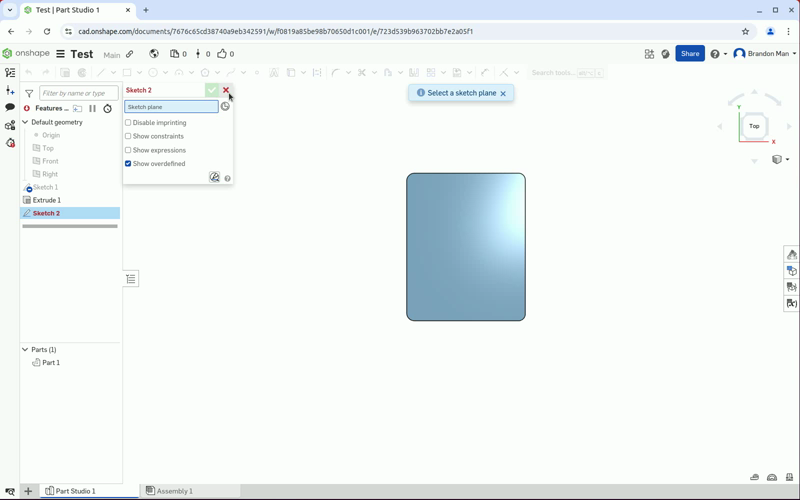
mouse_move(73, 150)
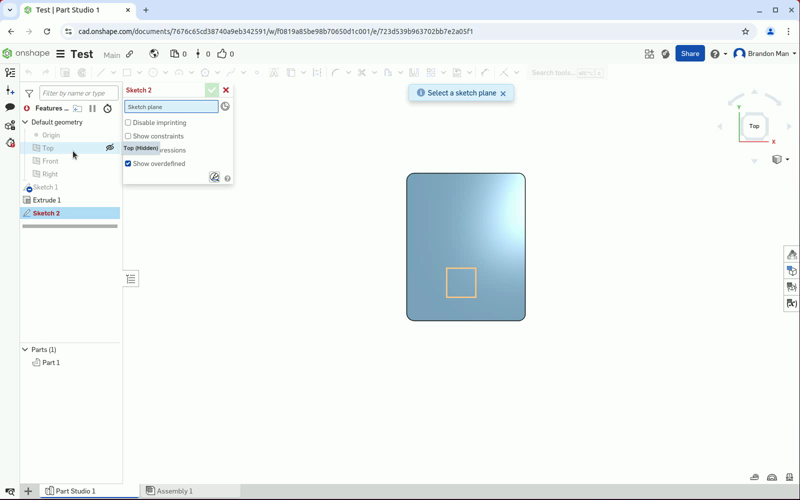
click(73, 150)
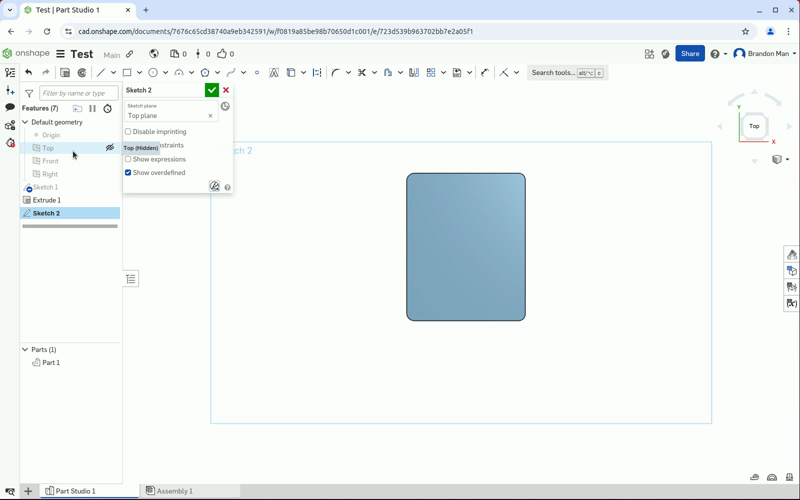
mouse_move(73, 352)
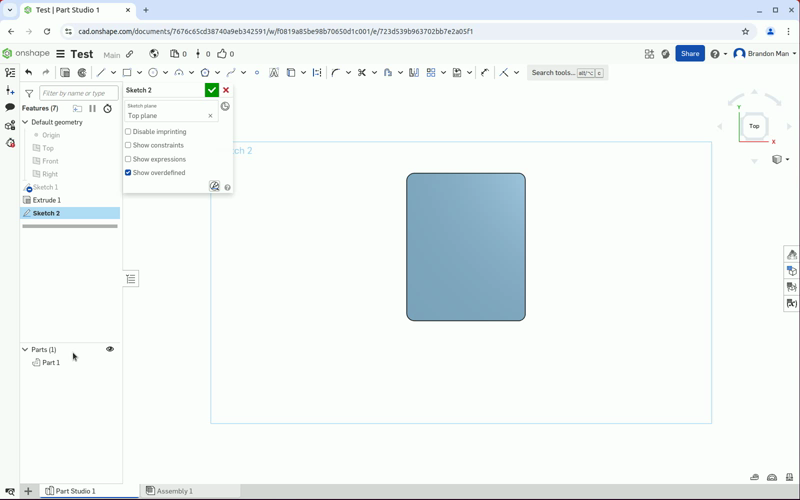
key(y)
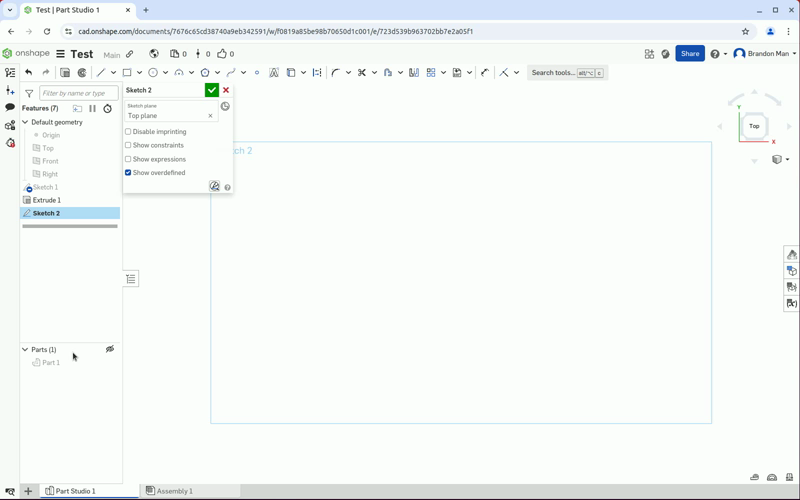
key(a)
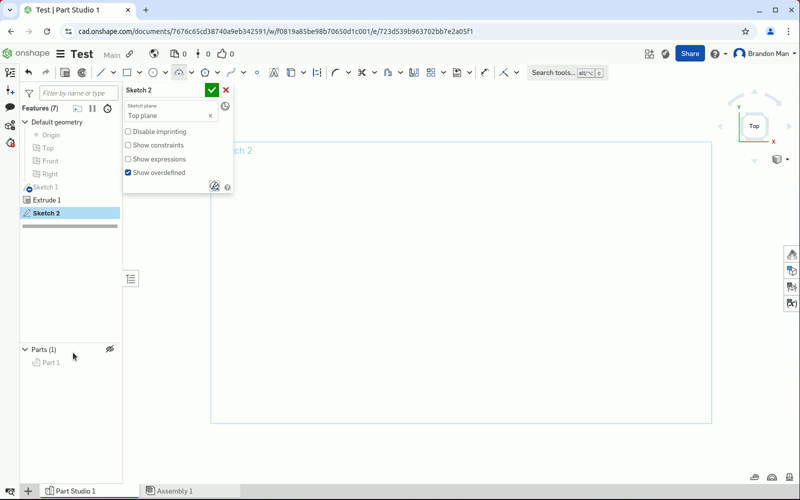
key_down(shift)
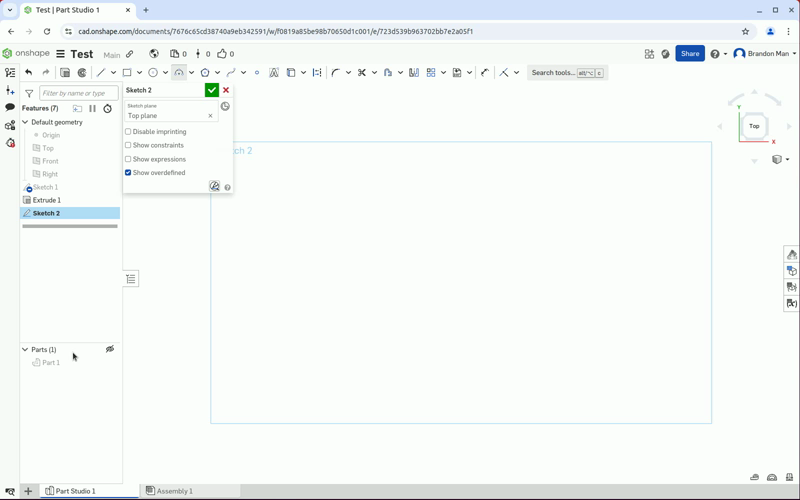
mouse_move(404, 313)
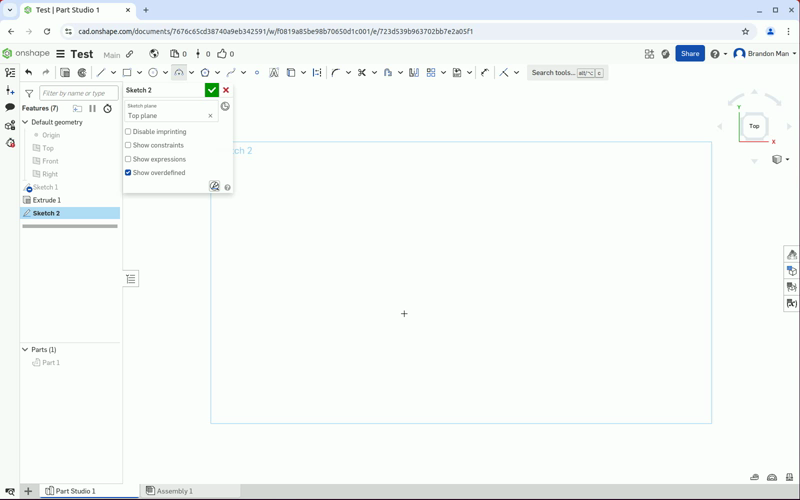
click(404, 313)
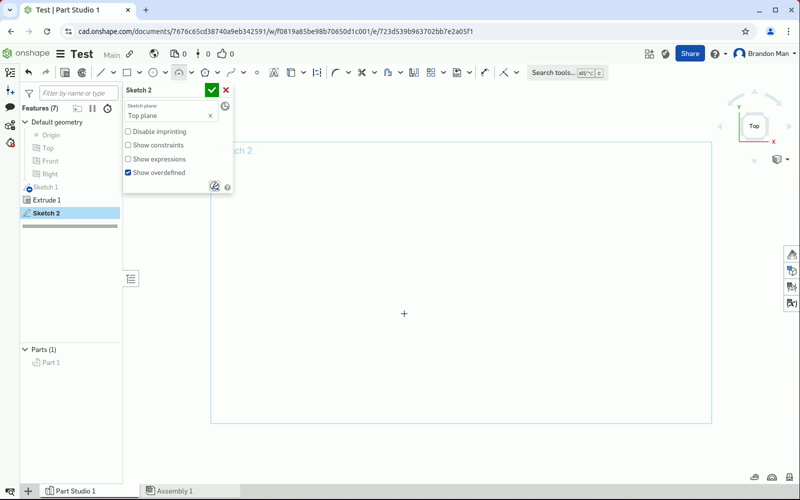
key_up(shift)
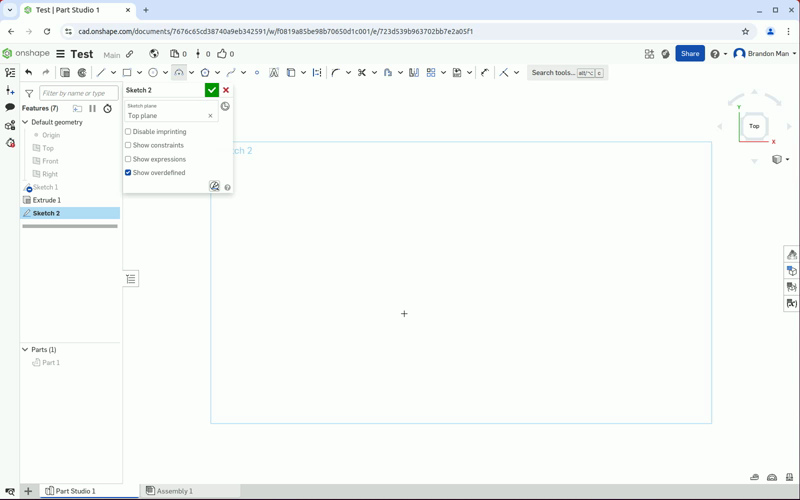
key_down(shift)
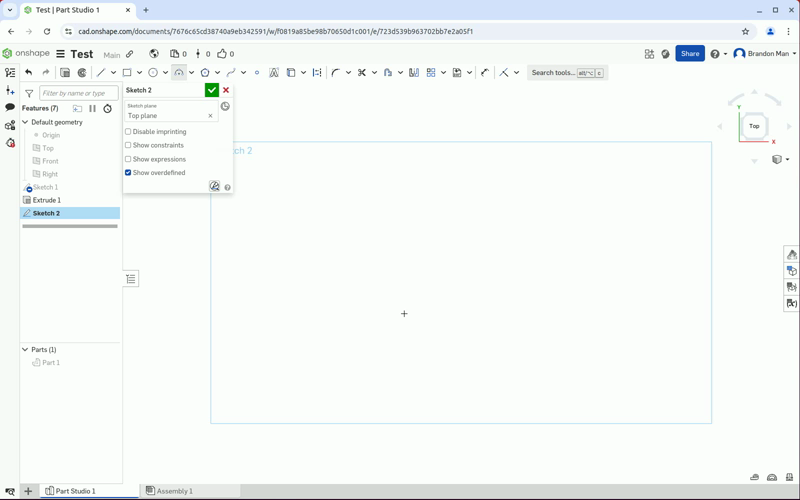
mouse_move(413, 322)
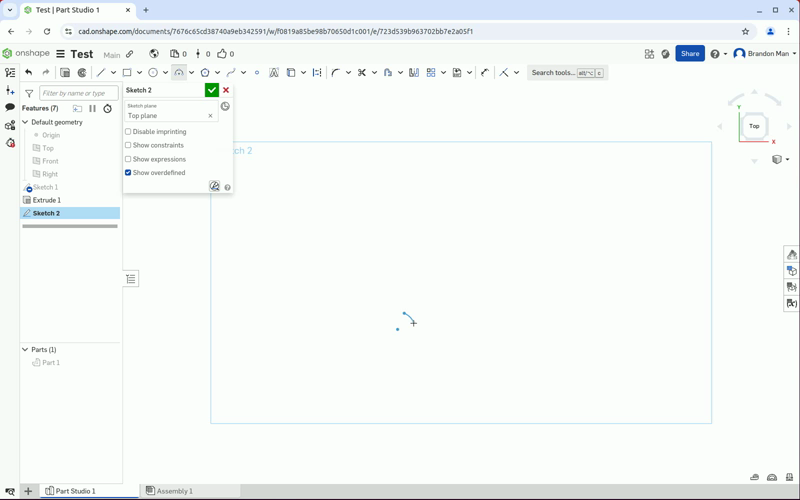
click(413, 322)
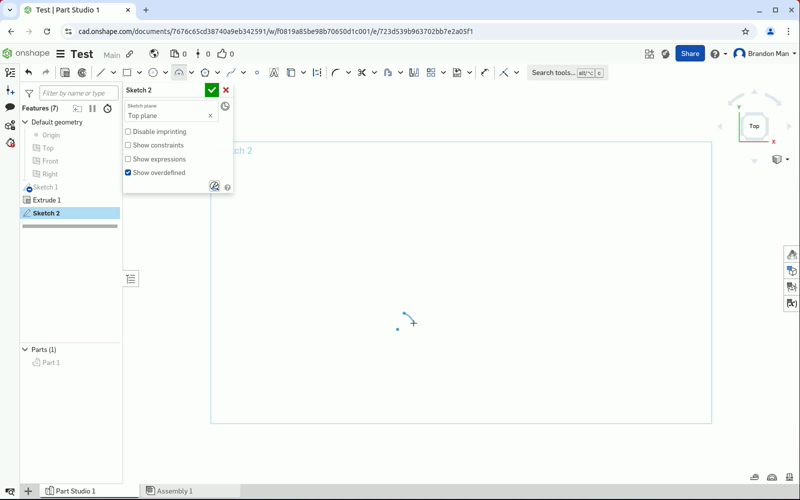
mouse_move(407, 319)
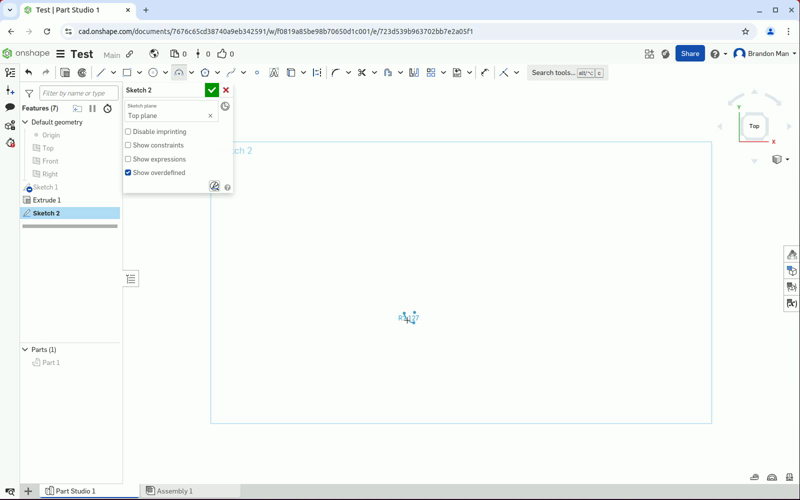
click(407, 319)
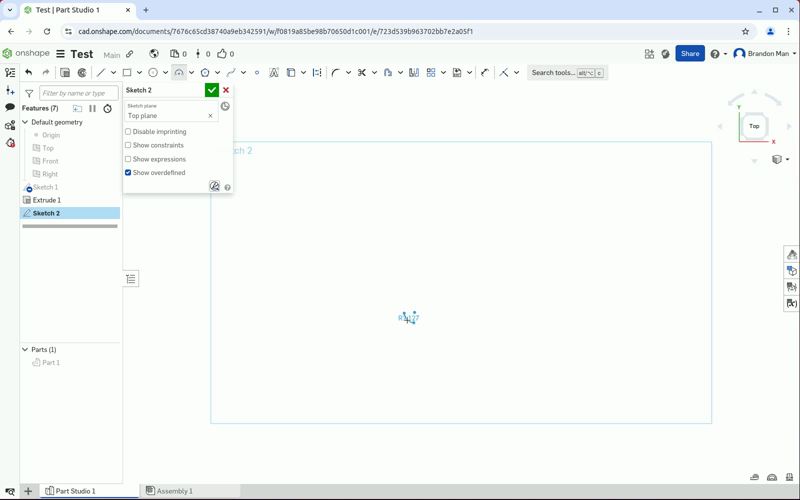
key_up(shift)
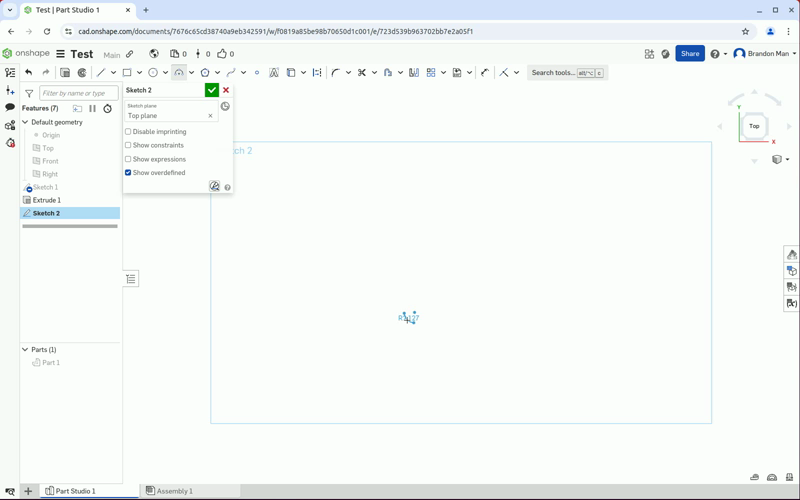
key(esc)
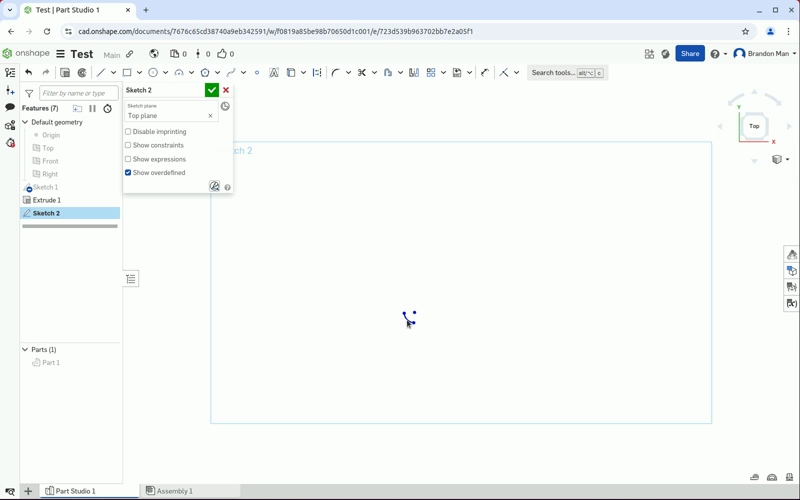
key(l)
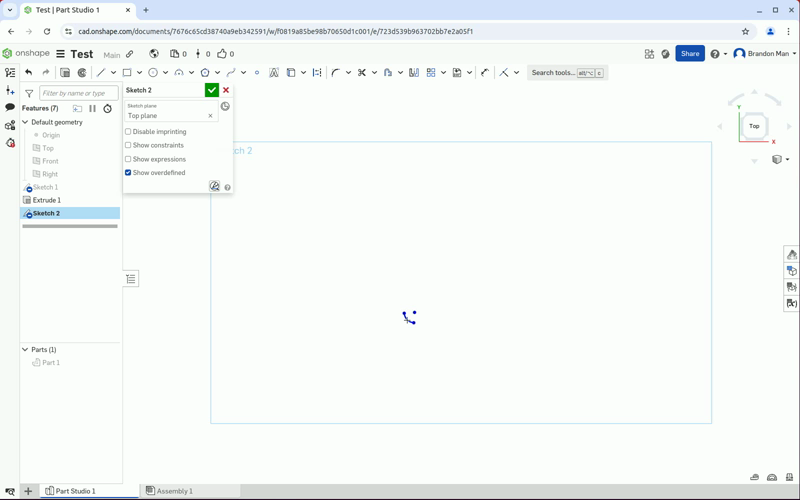
mouse_move(413, 322)
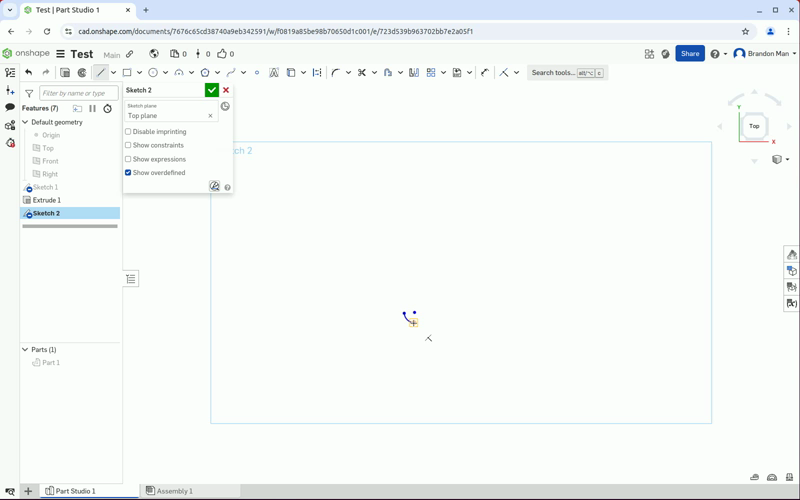
click(413, 322)
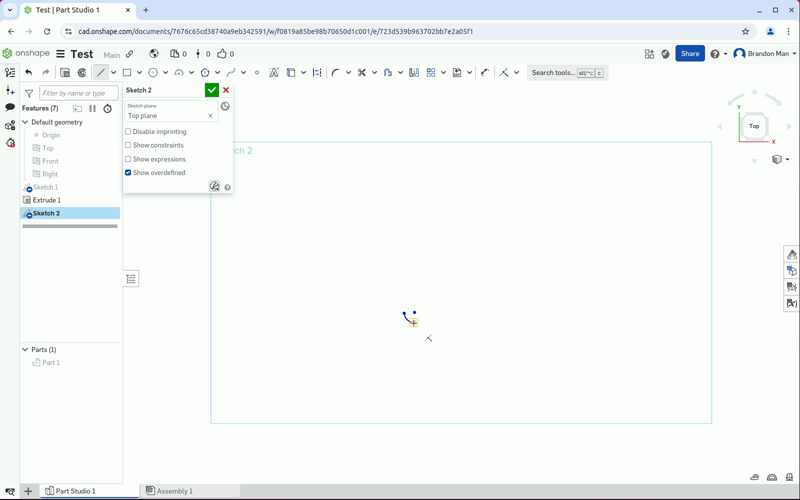
key_down(shift)
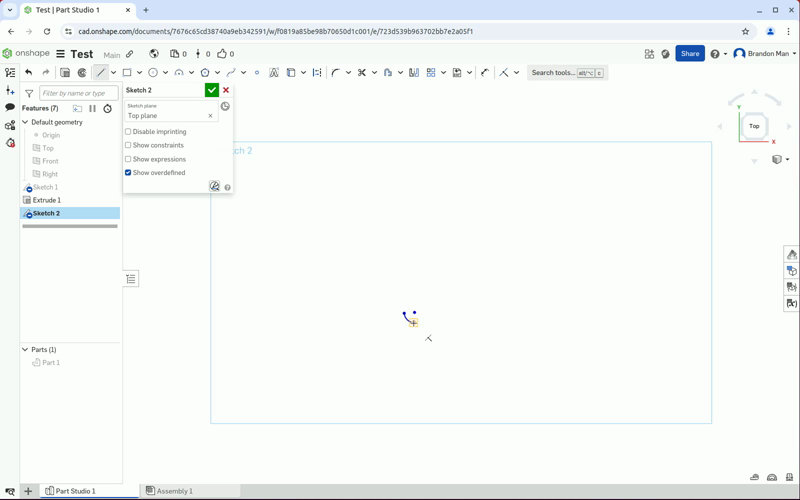
mouse_move(518, 322)
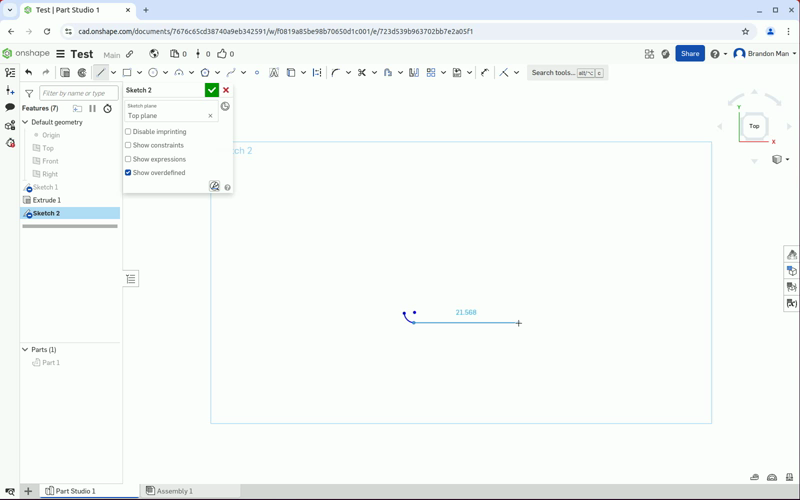
click(518, 322)
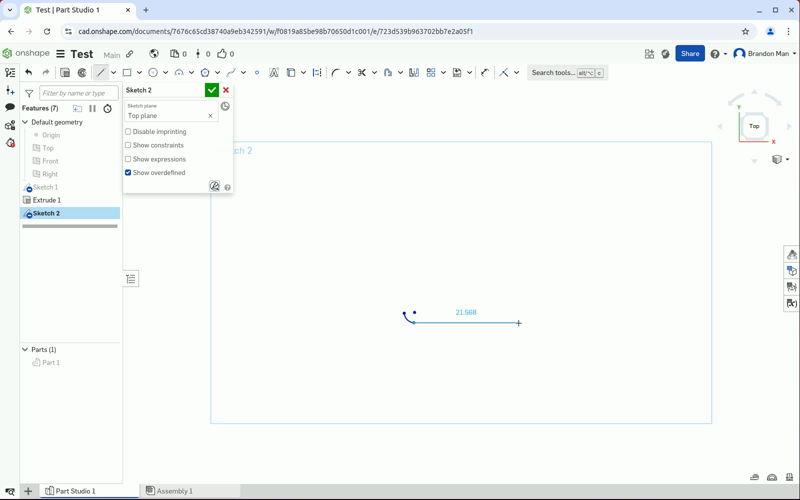
key_up(shift)
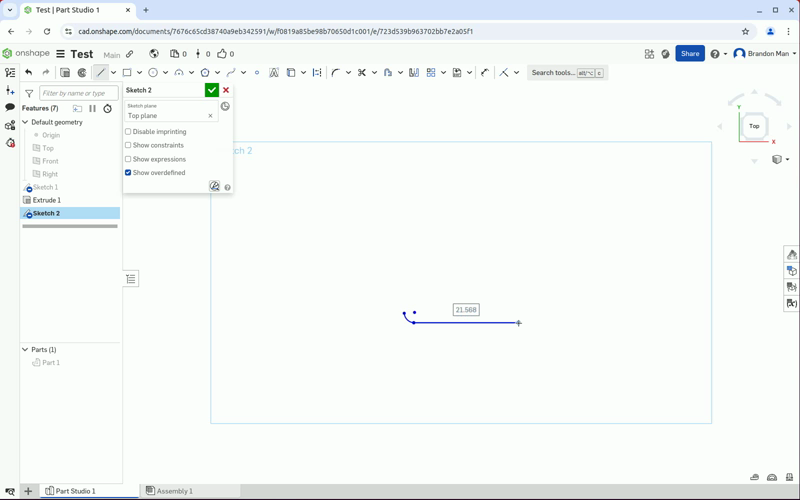
key(esc)
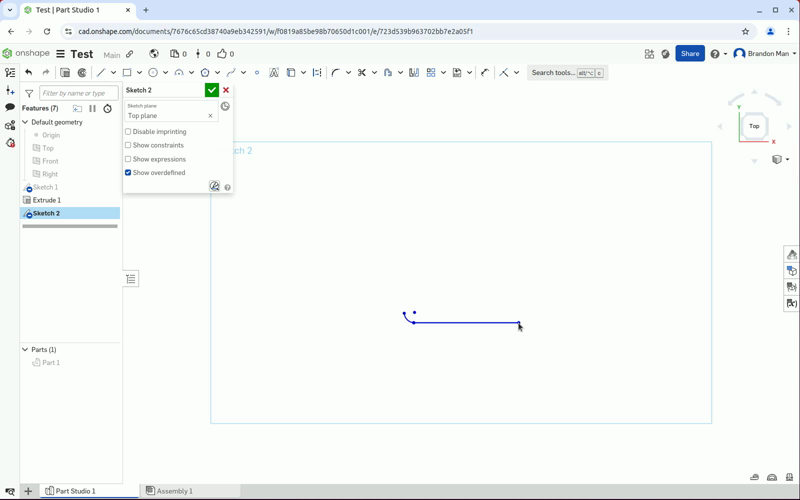
key(a)
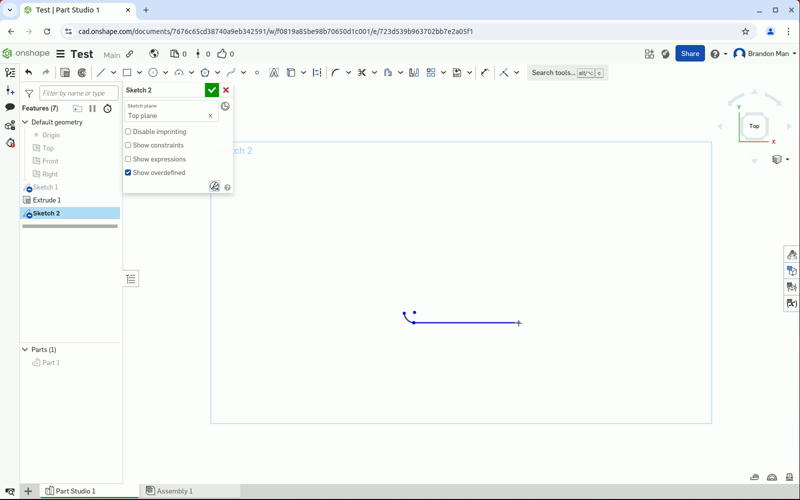
mouse_move(518, 322)
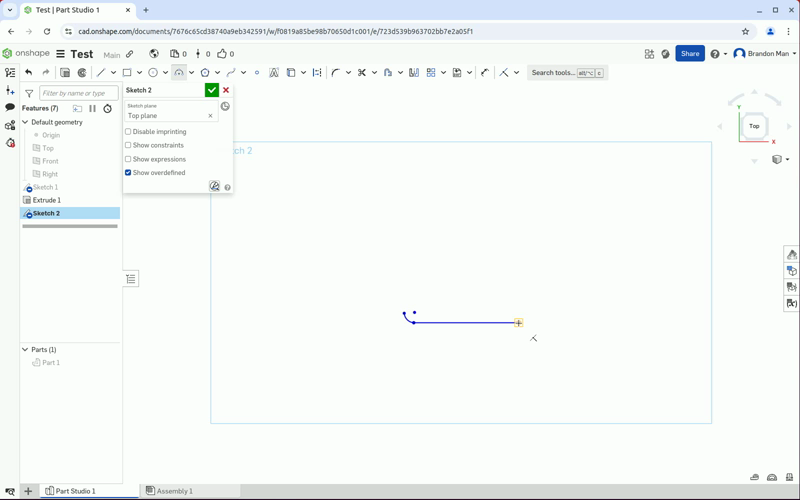
click(518, 322)
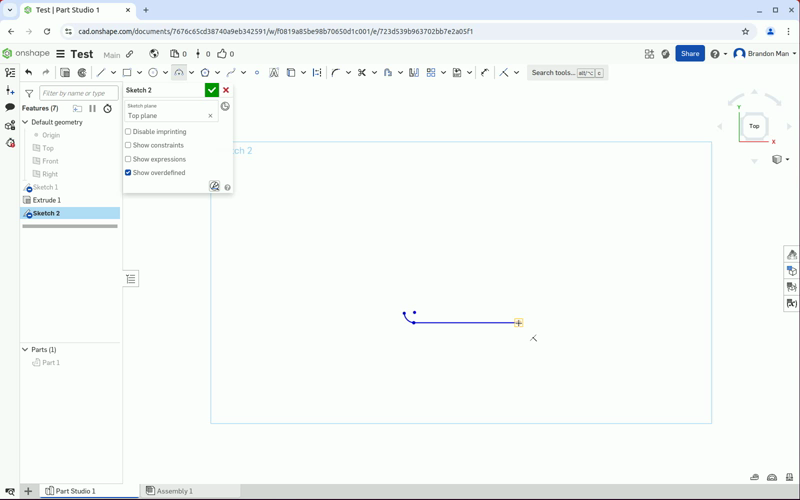
key_down(shift)
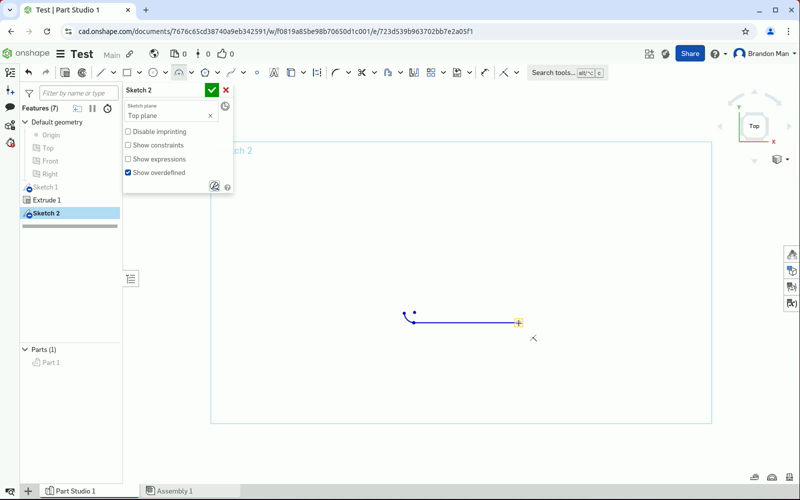
mouse_move(527, 313)
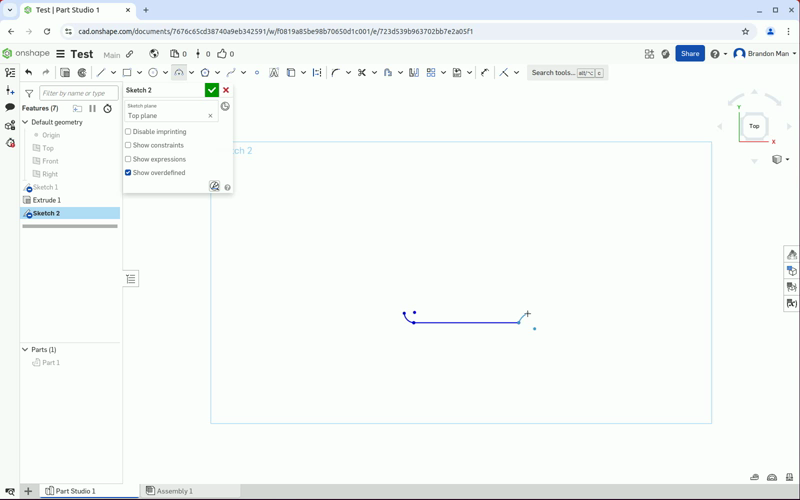
click(527, 313)
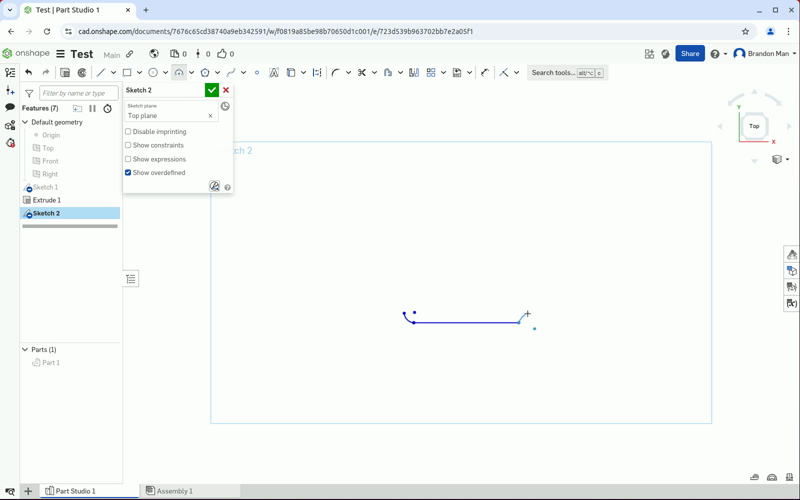
mouse_move(525, 319)
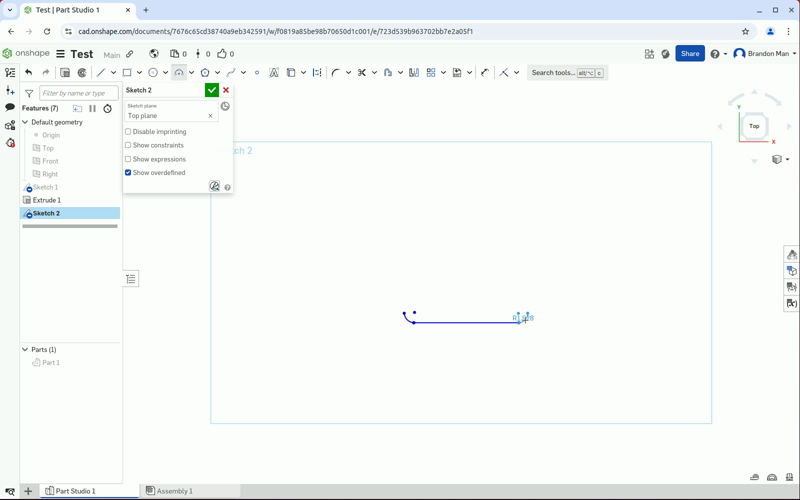
click(525, 319)
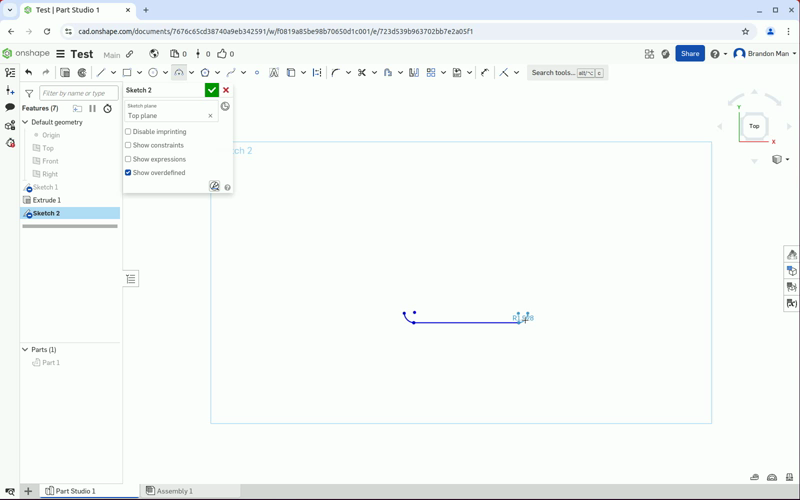
key_up(shift)
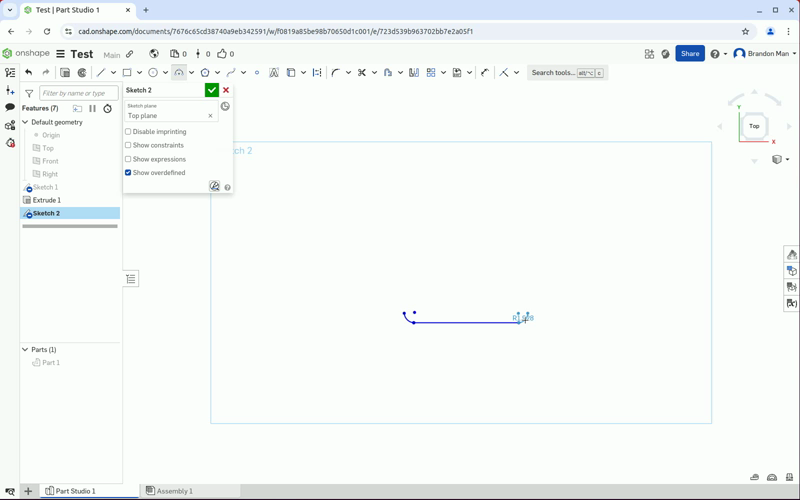
key(esc)
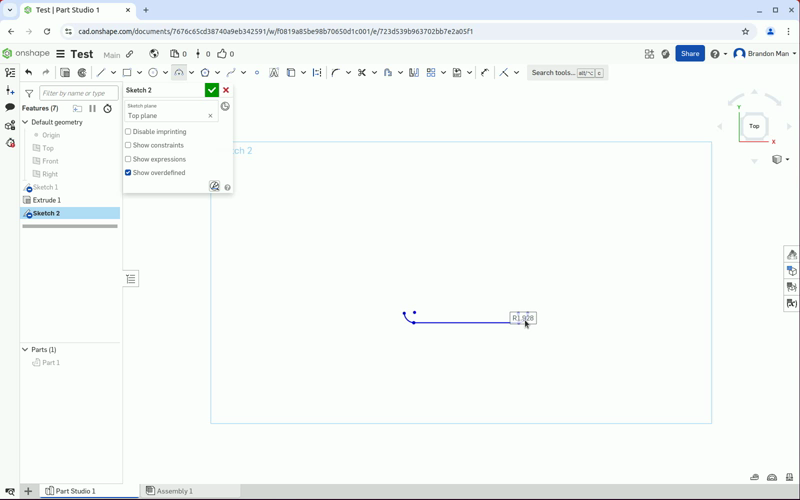
key(l)
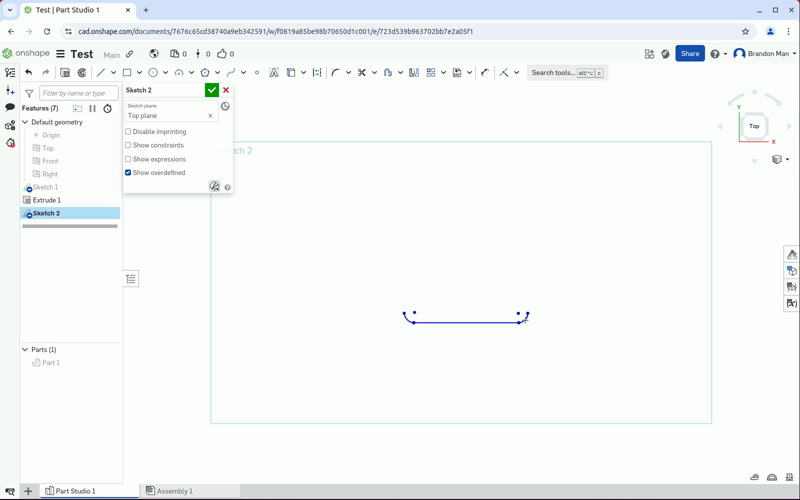
mouse_move(527, 313)
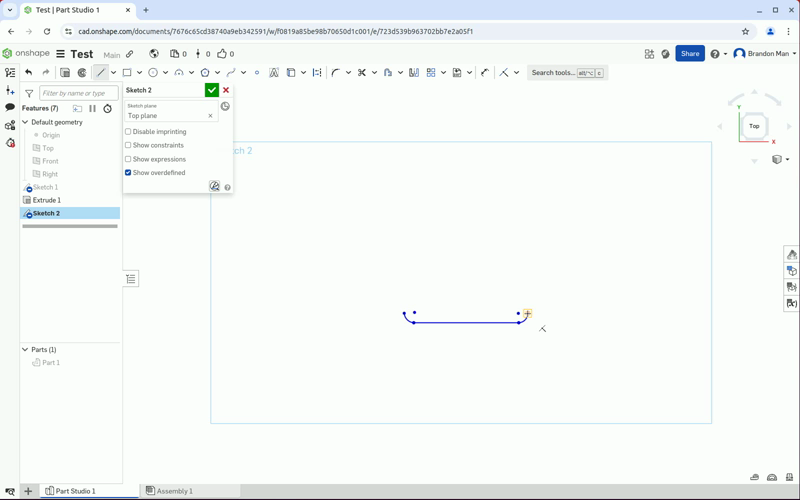
click(527, 313)
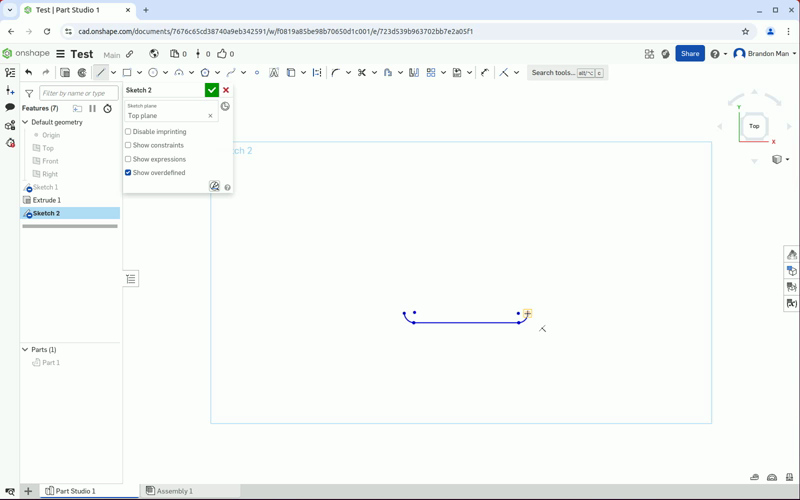
key_down(shift)
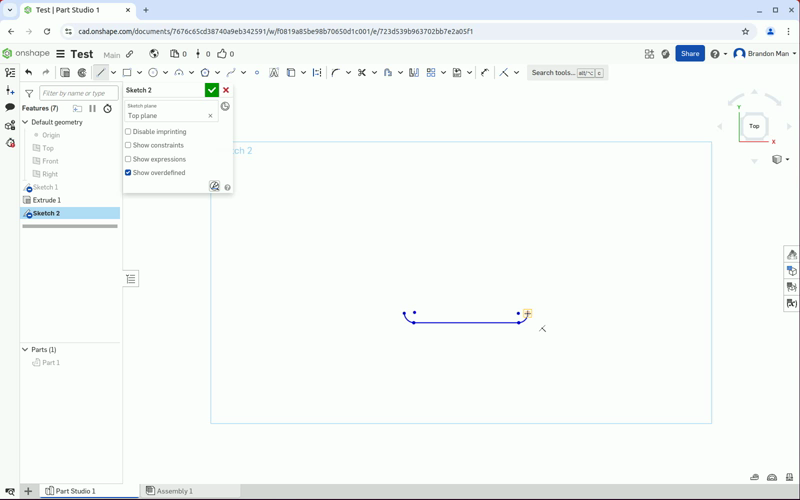
mouse_move(527, 179)
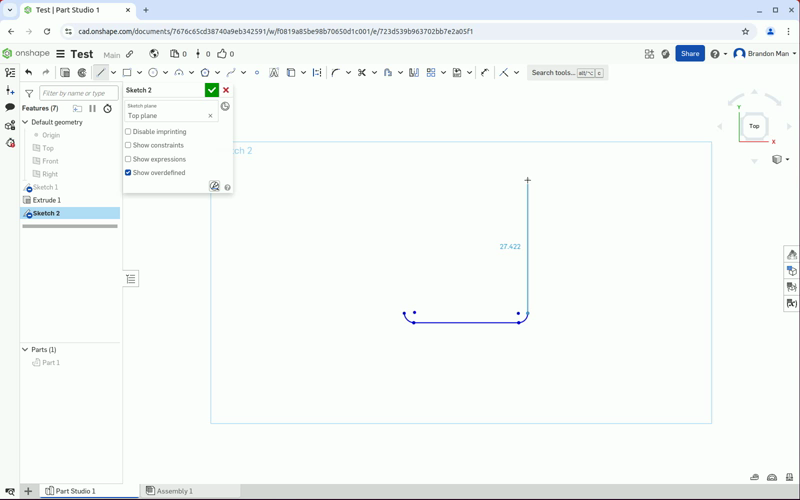
click(527, 179)
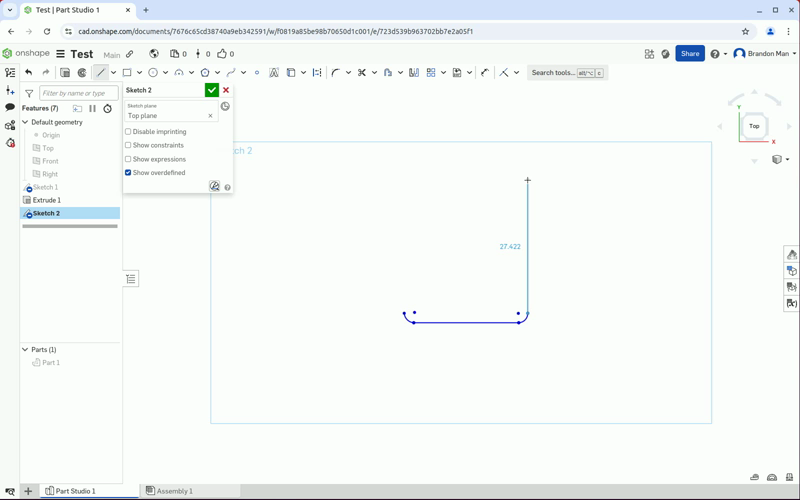
key_up(shift)
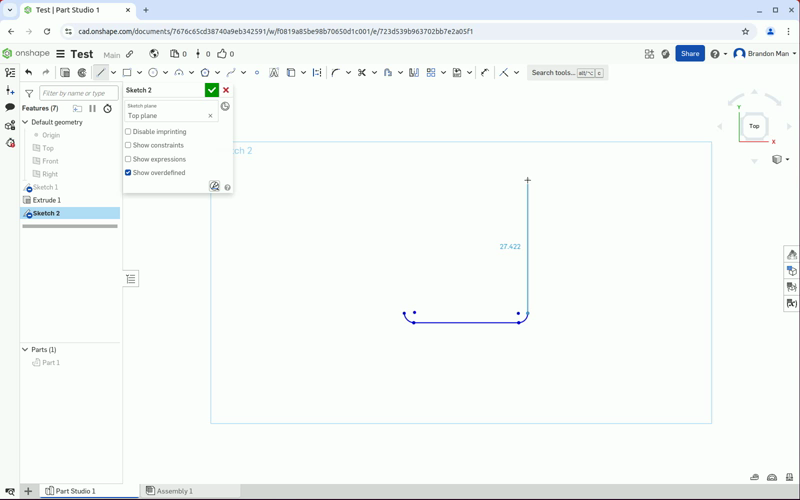
key(esc)
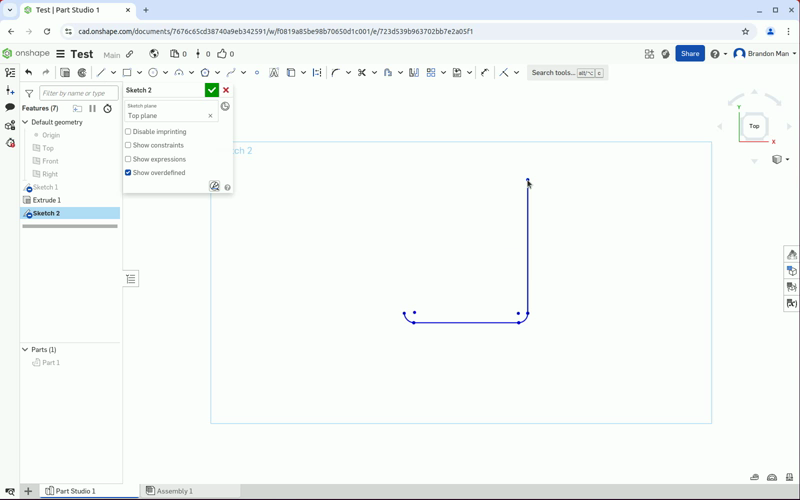
key(a)
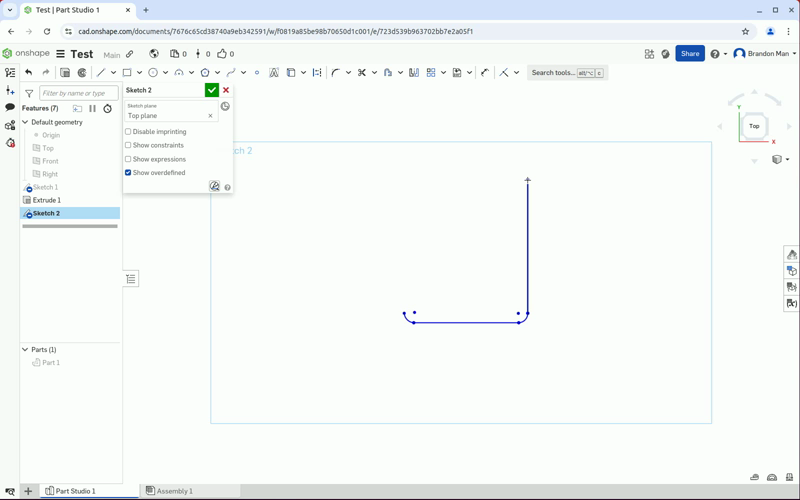
mouse_move(527, 179)
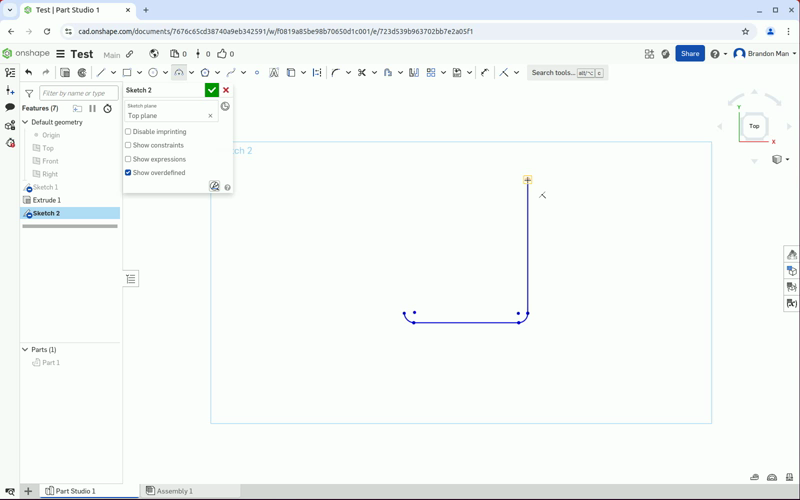
click(527, 179)
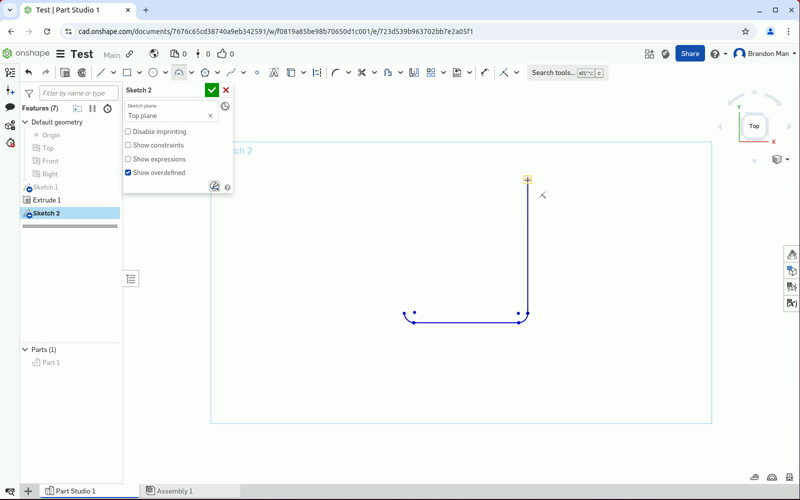
key_down(shift)
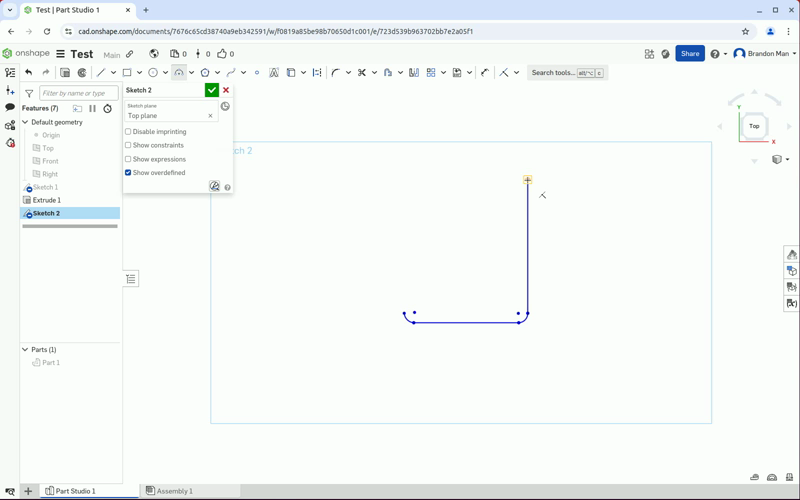
mouse_move(518, 170)
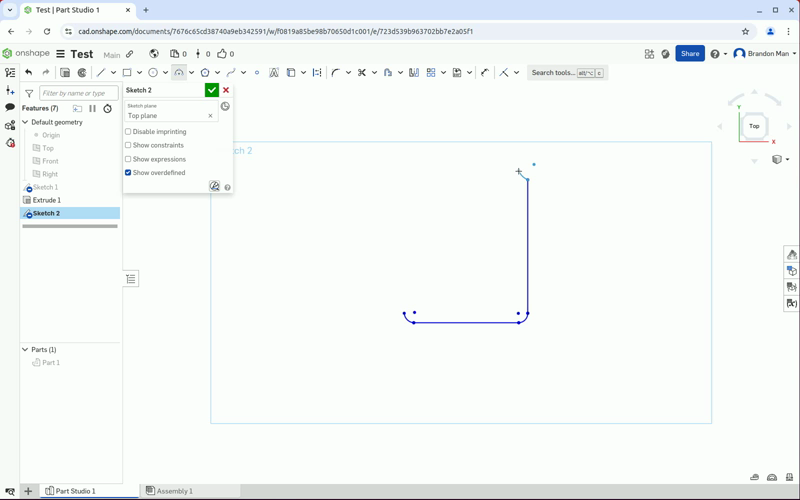
click(518, 170)
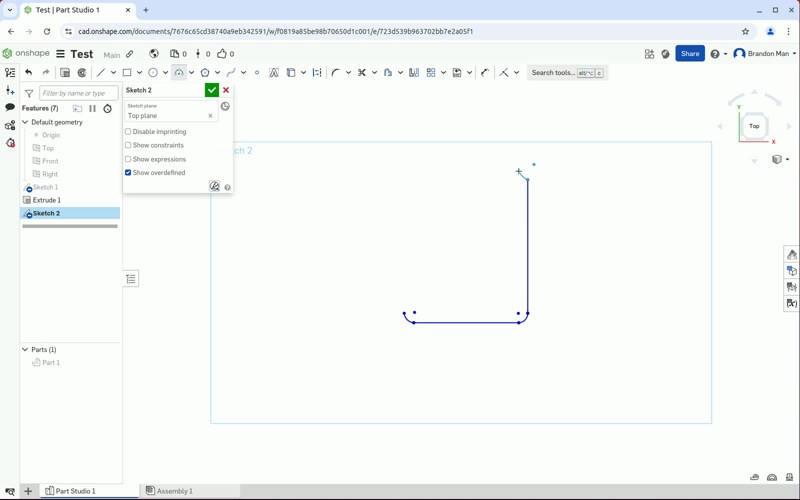
mouse_move(525, 173)
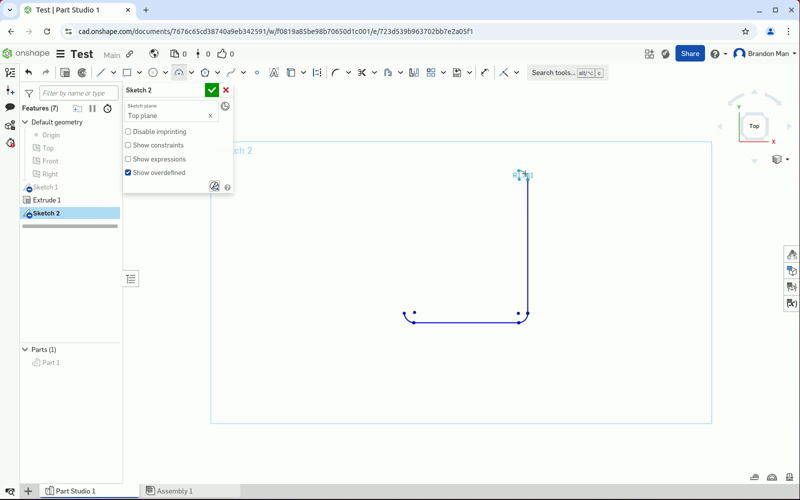
click(525, 173)
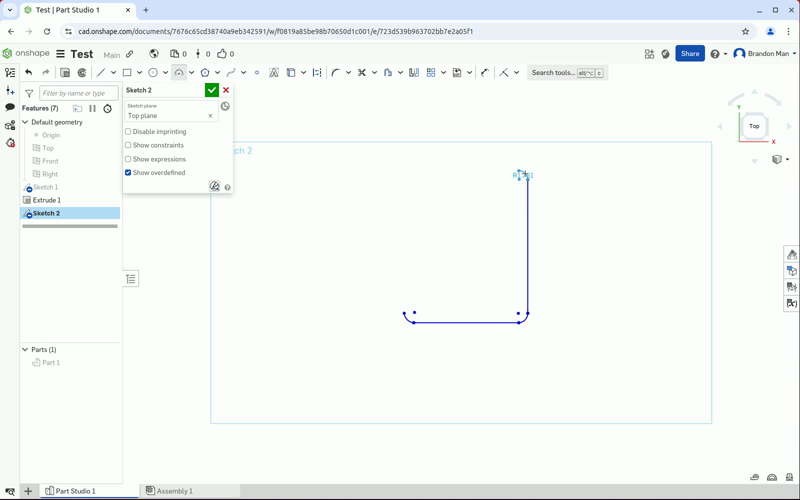
key_up(shift)
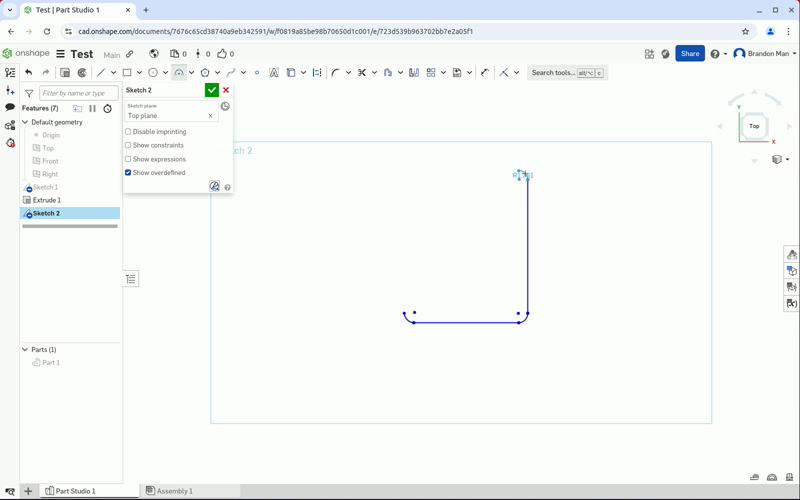
key(esc)
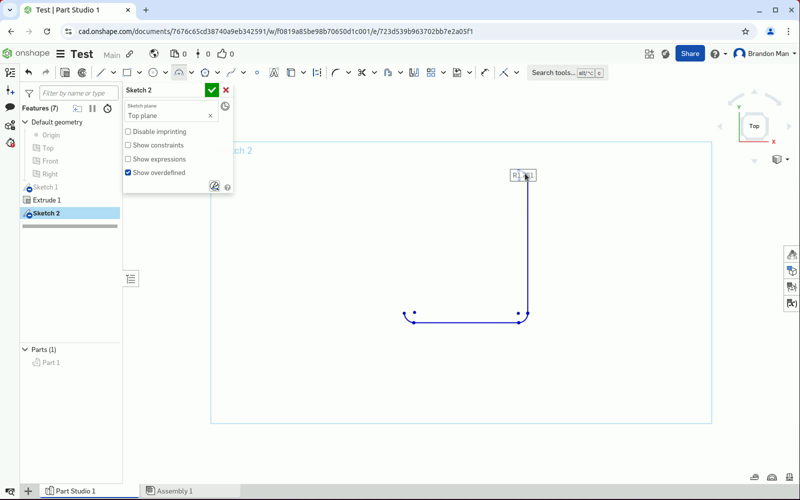
key(l)
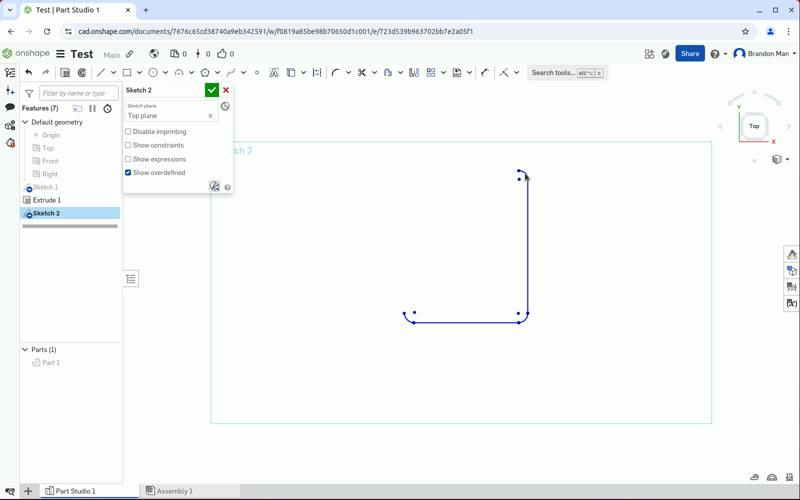
mouse_move(518, 170)
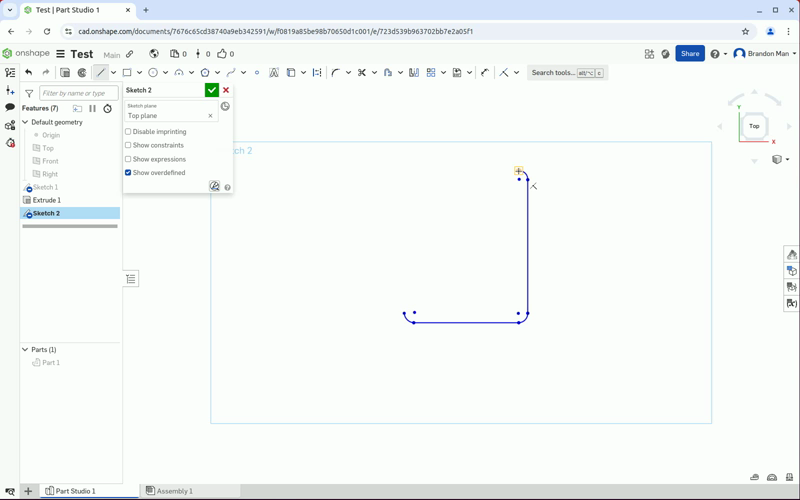
click(518, 170)
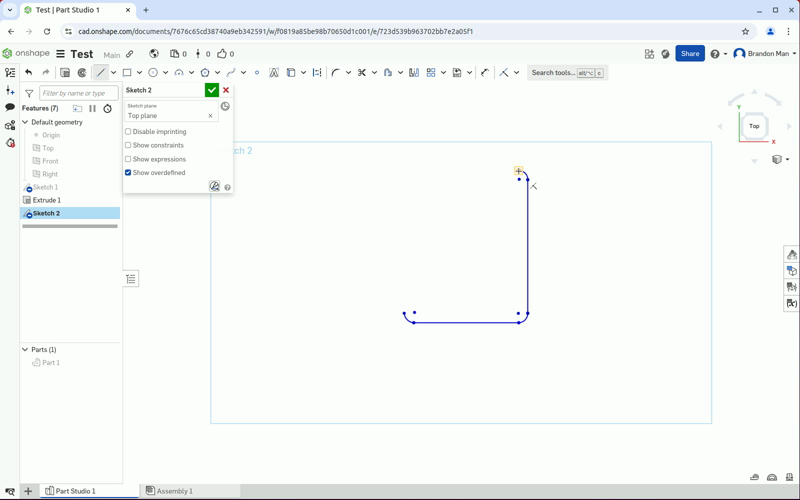
key_down(shift)
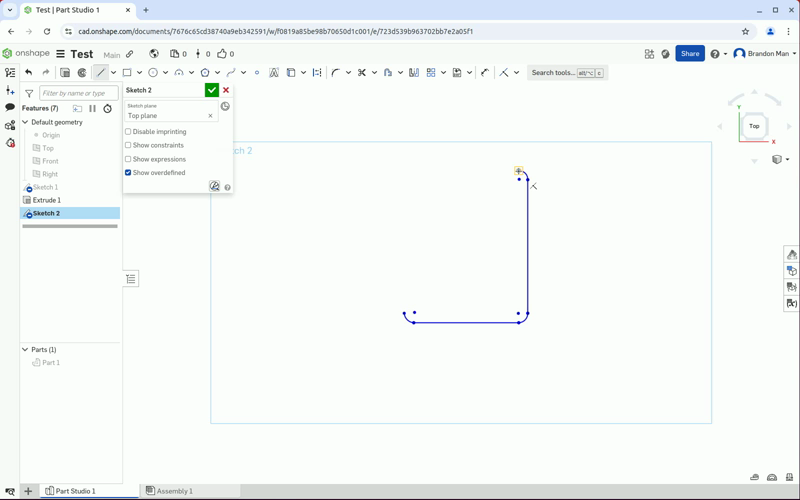
mouse_move(413, 170)
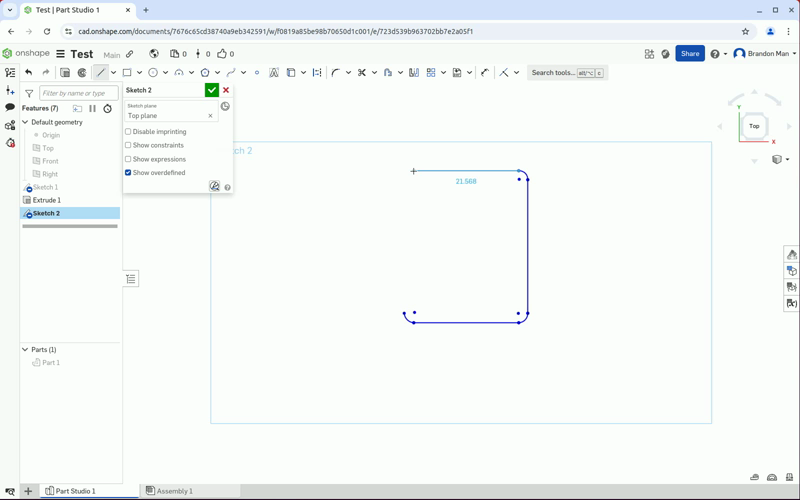
click(413, 170)
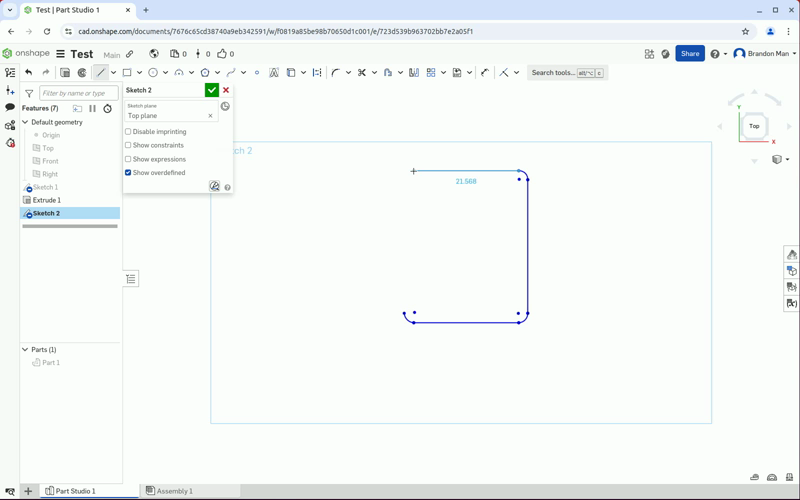
key_up(shift)
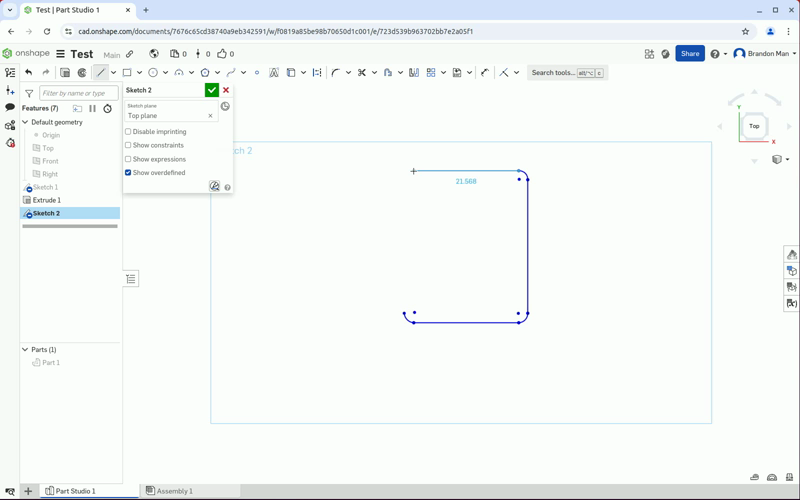
key(esc)
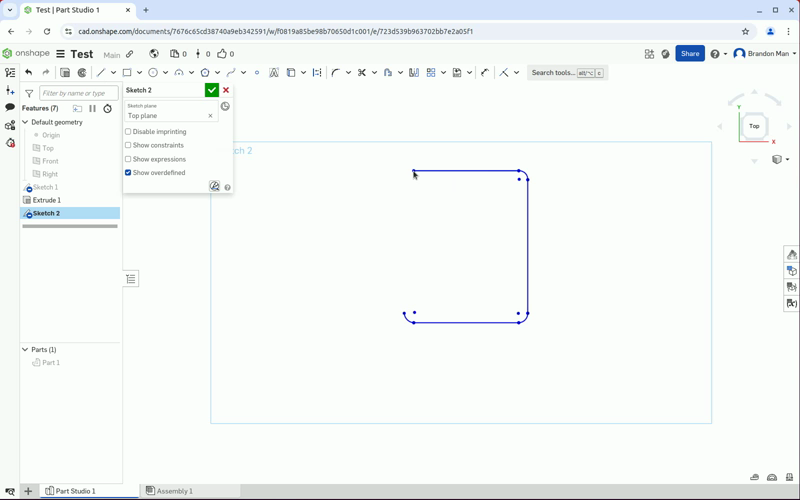
key(a)
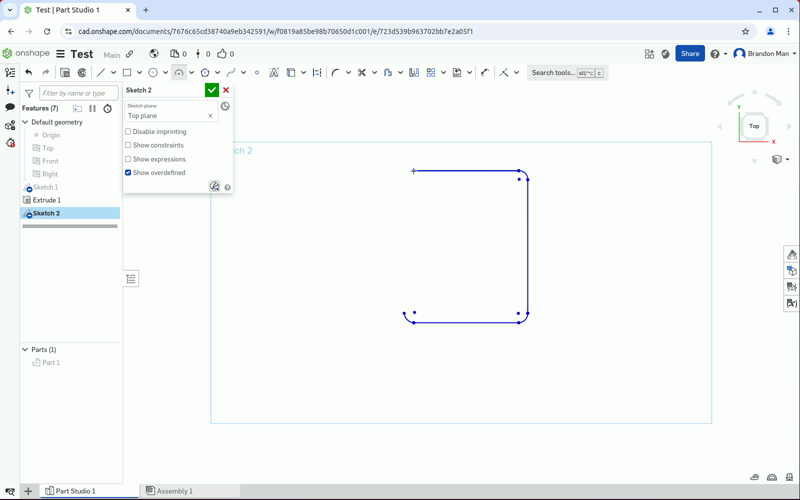
mouse_move(413, 170)
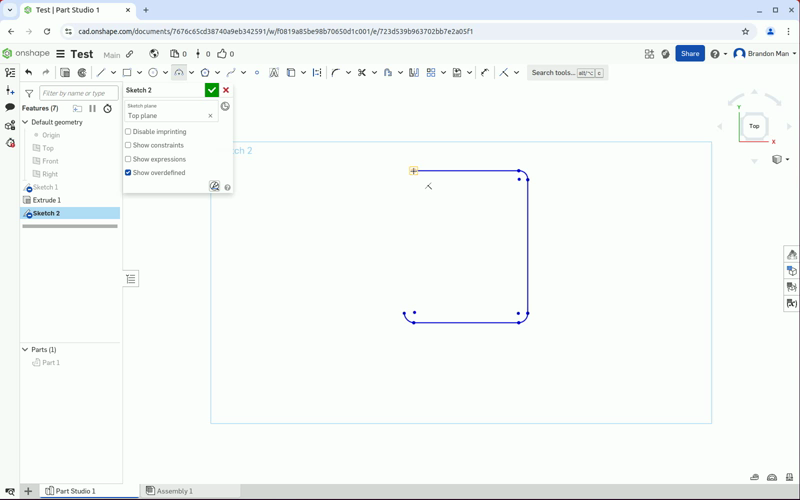
click(413, 170)
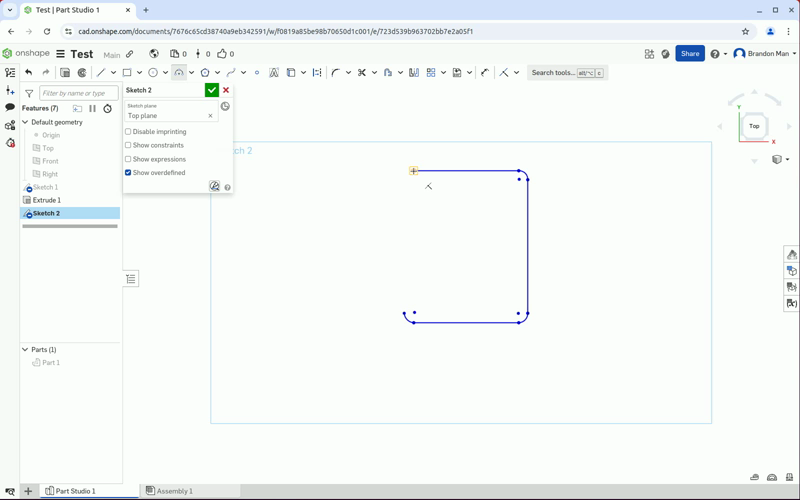
key_down(shift)
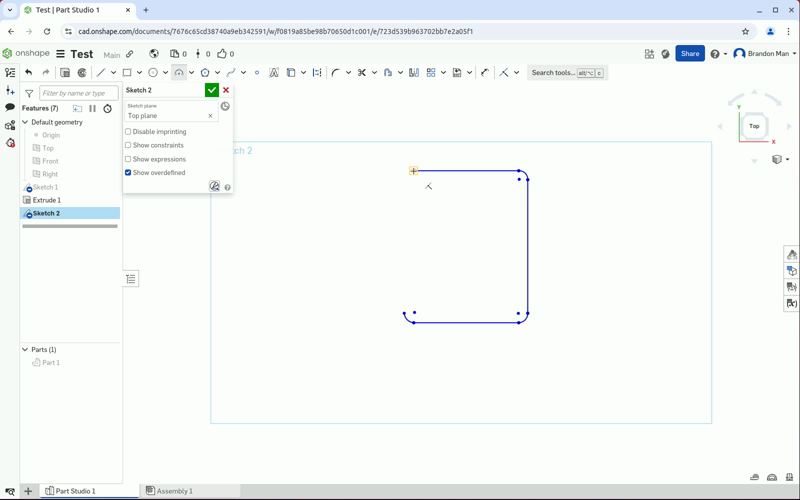
mouse_move(404, 179)
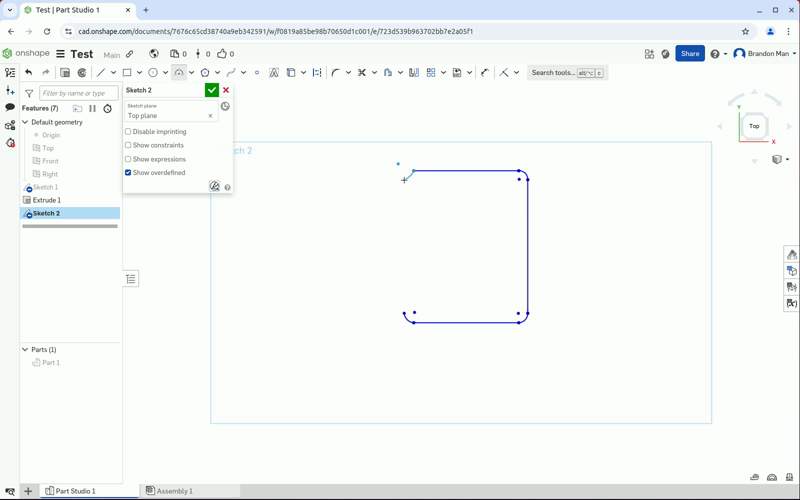
click(404, 179)
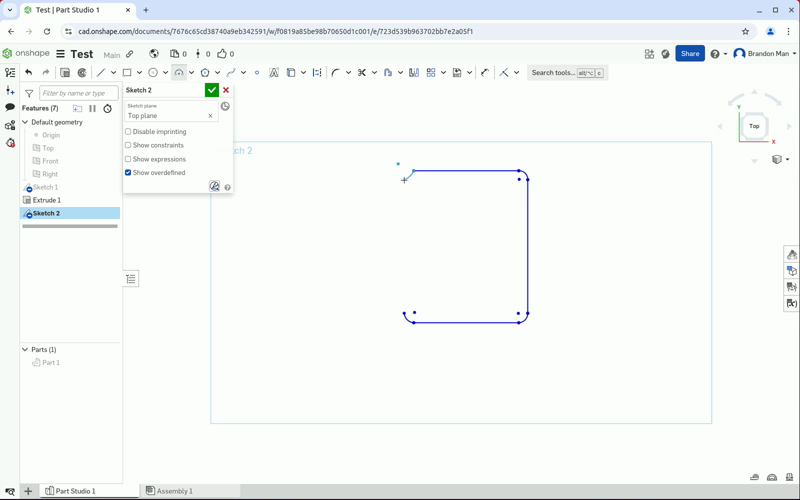
mouse_move(407, 173)
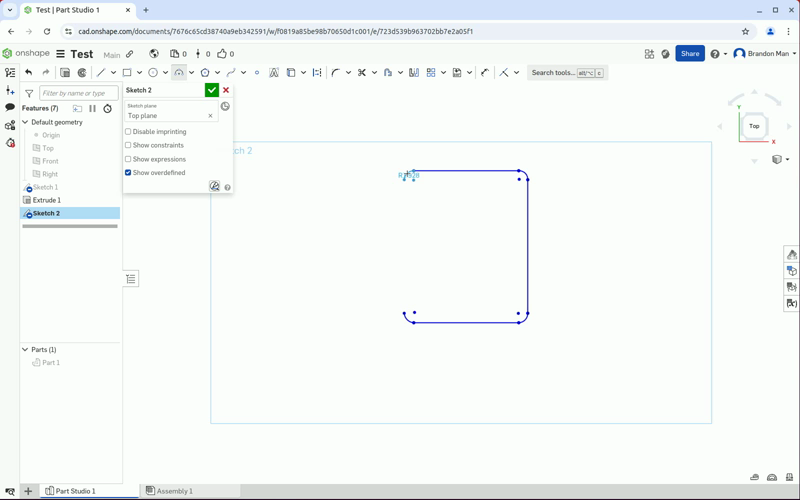
click(407, 173)
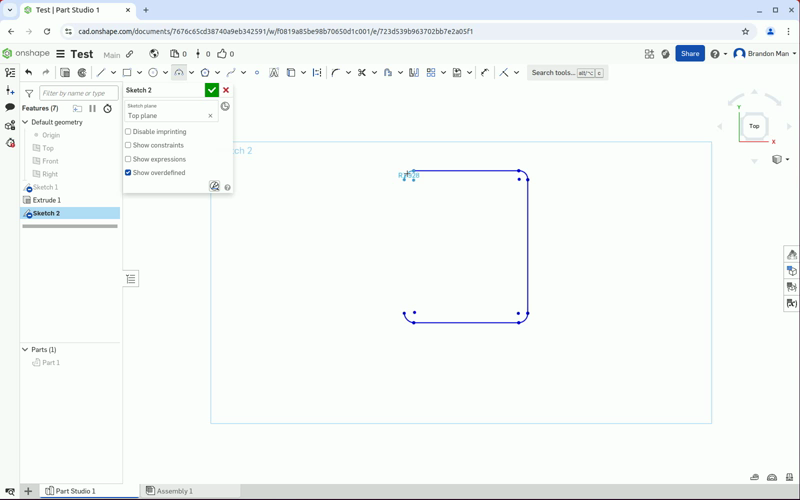
key_up(shift)
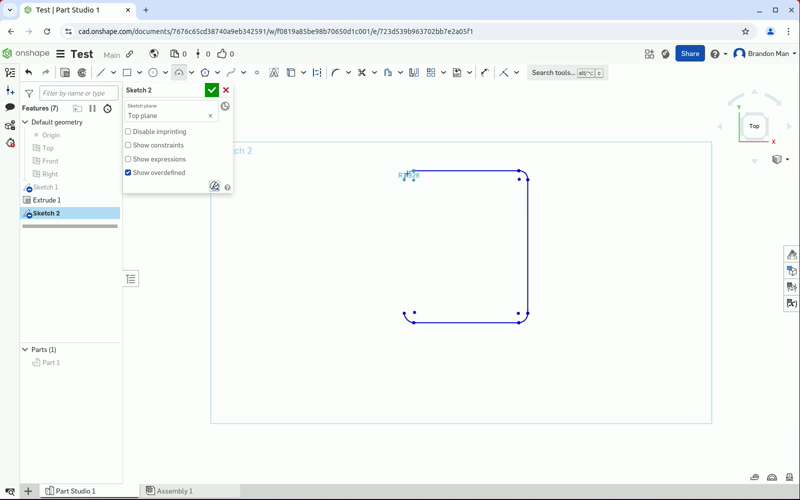
key(esc)
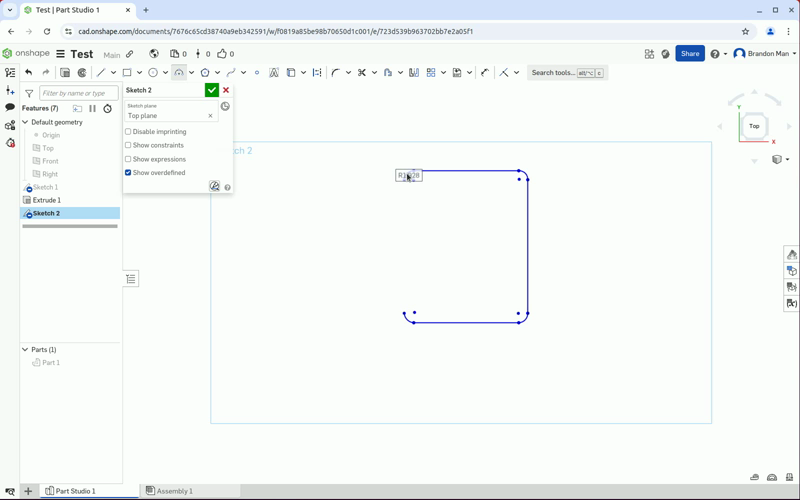
key(l)
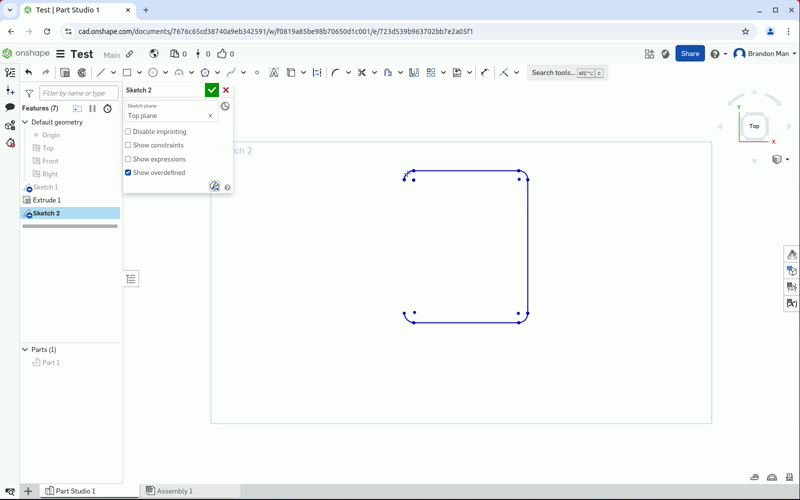
mouse_move(404, 179)
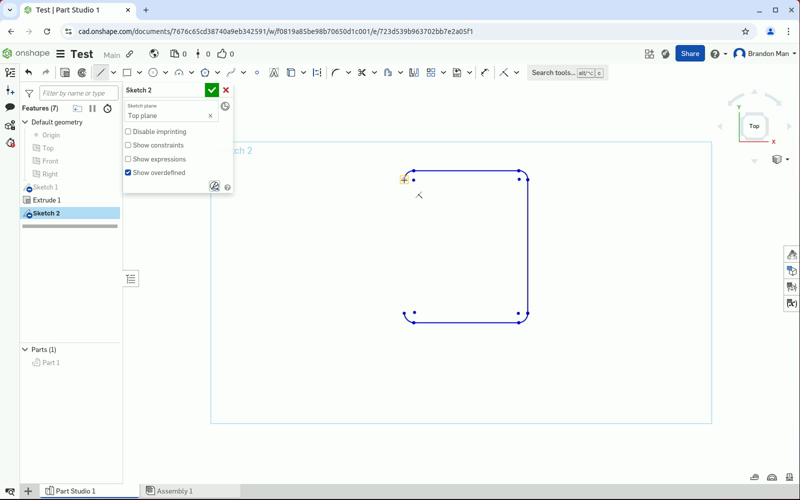
click(404, 179)
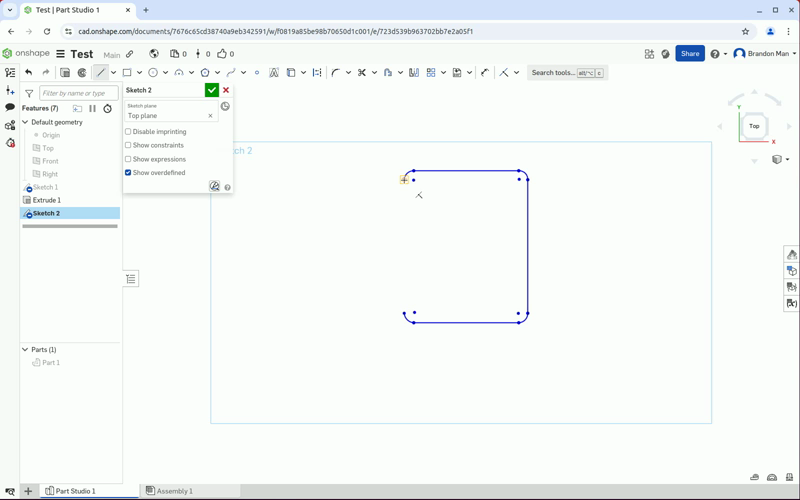
key_down(shift)
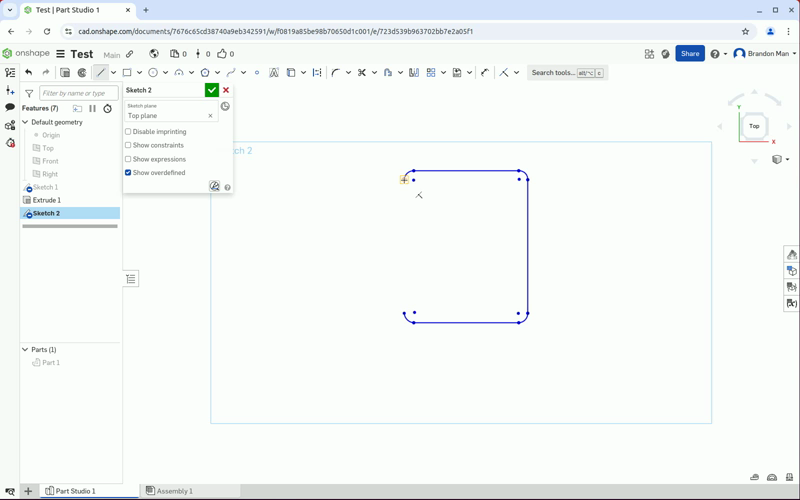
mouse_move(404, 313)
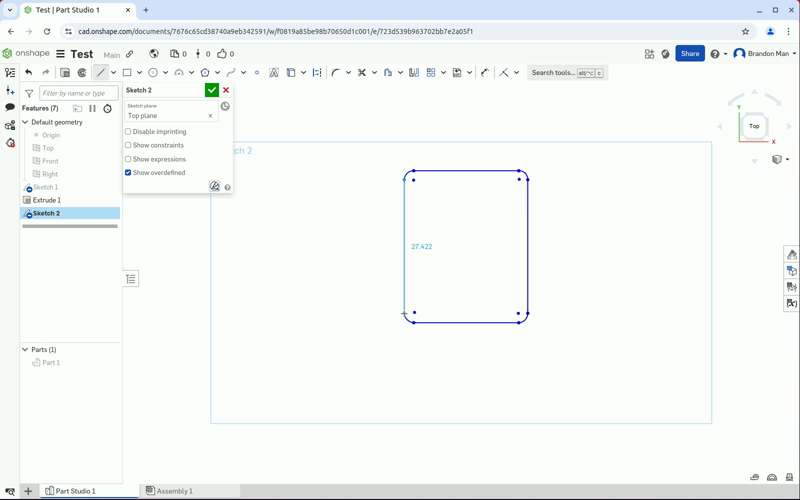
key_up(shift)
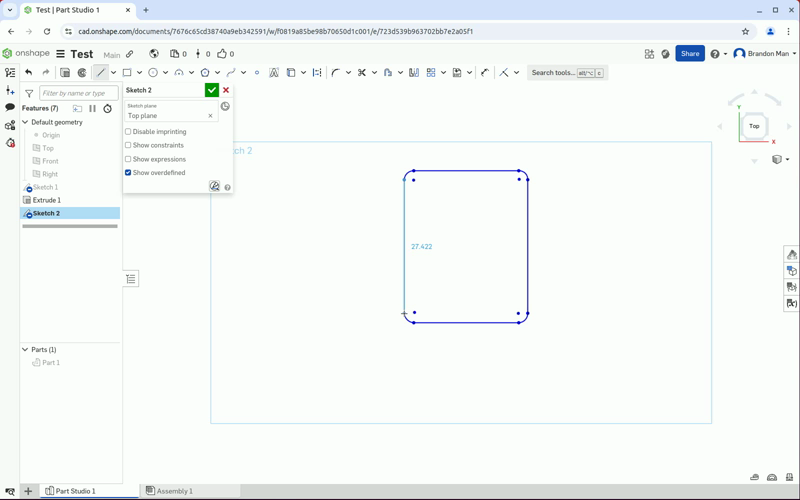
click(404, 313)
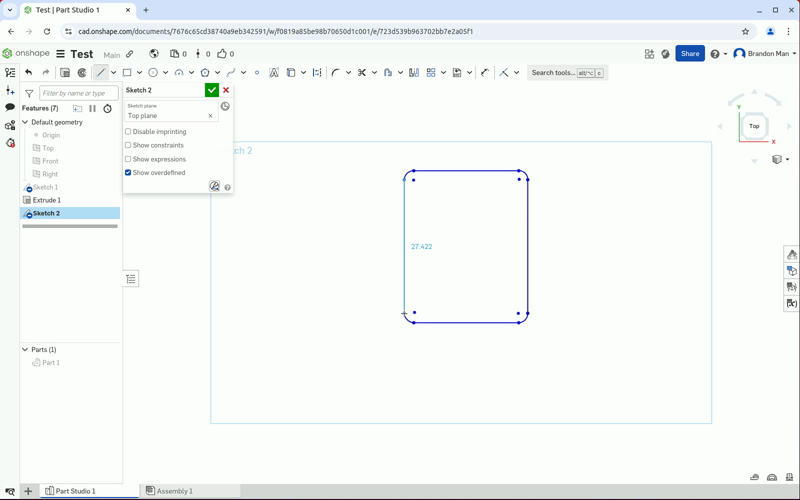
key(esc)
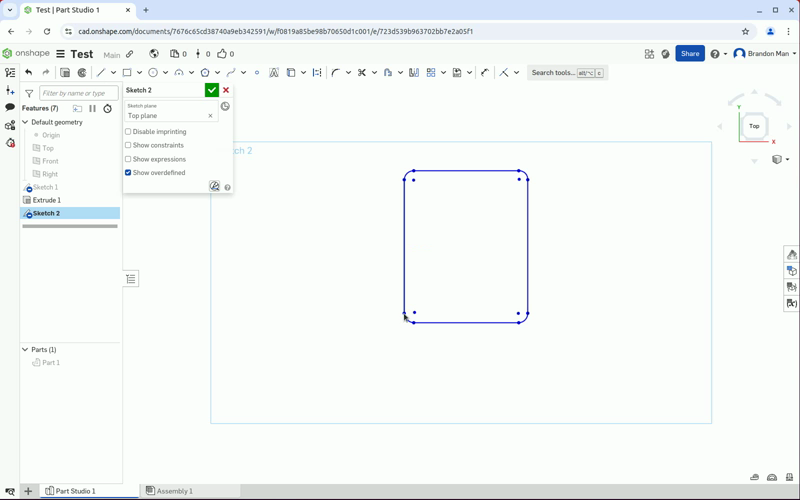
key(a)
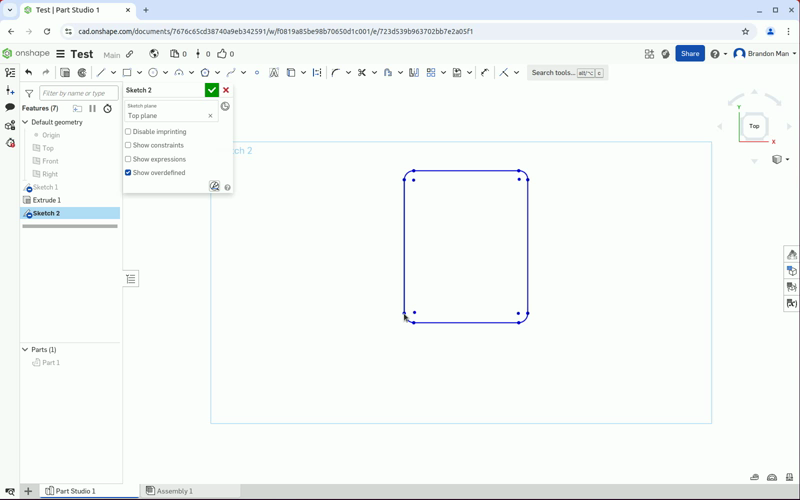
key_down(shift)
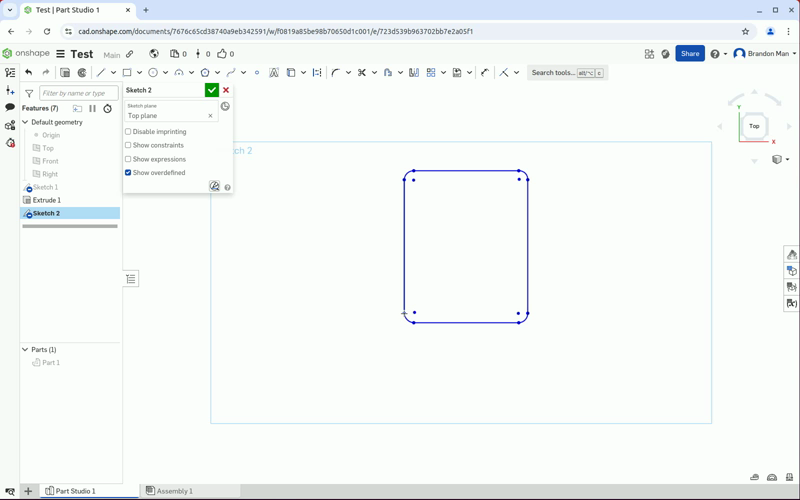
mouse_move(407, 313)
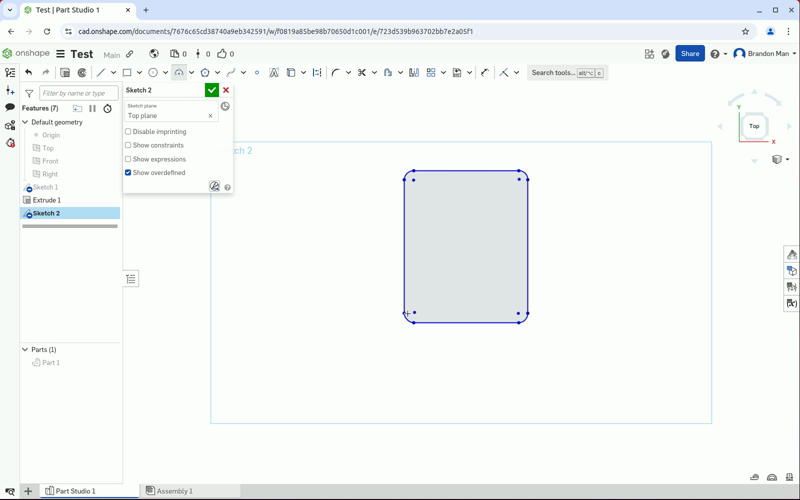
scroll(6)
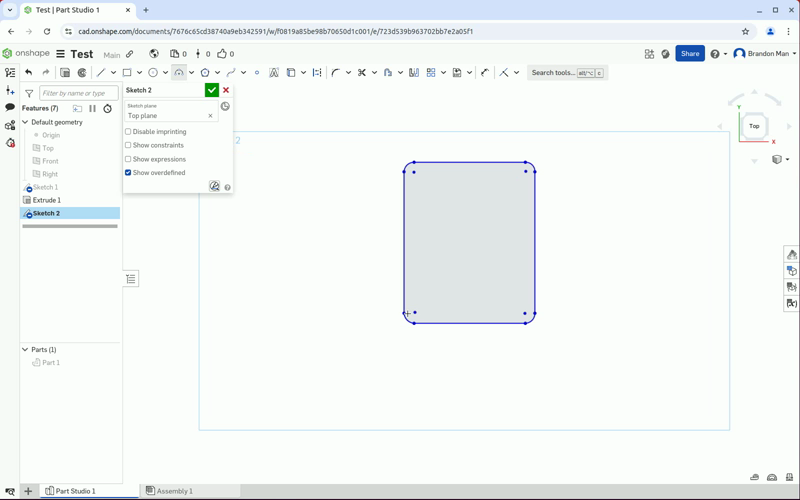
scroll(6)
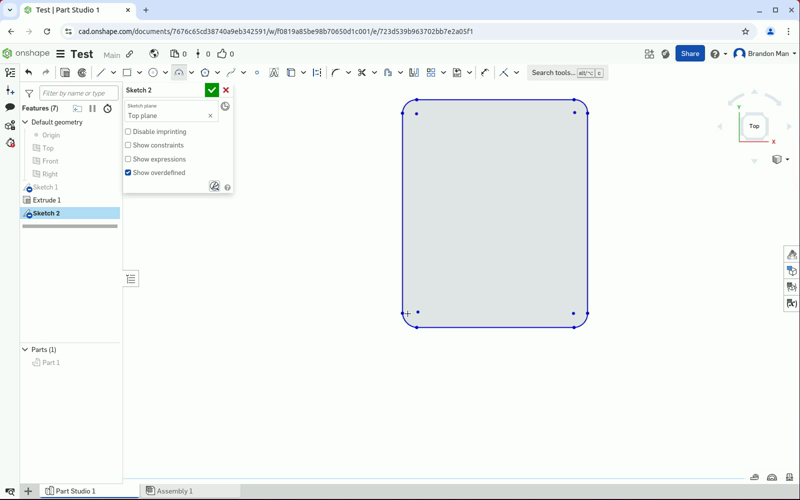
scroll(6)
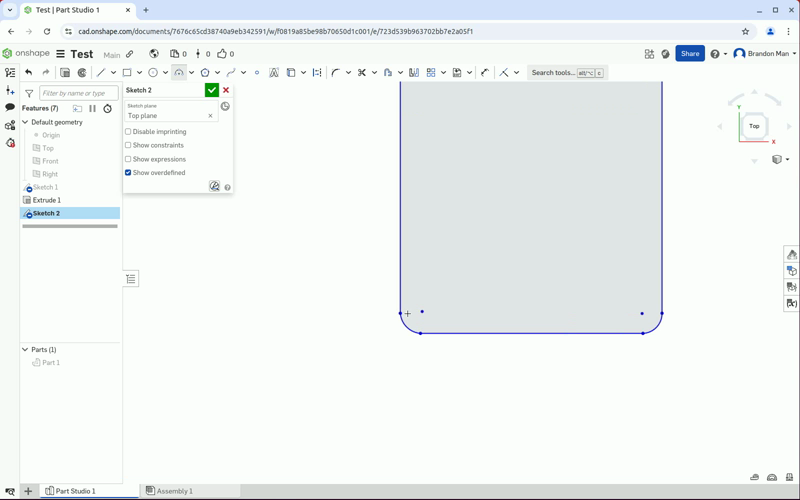
scroll(6)
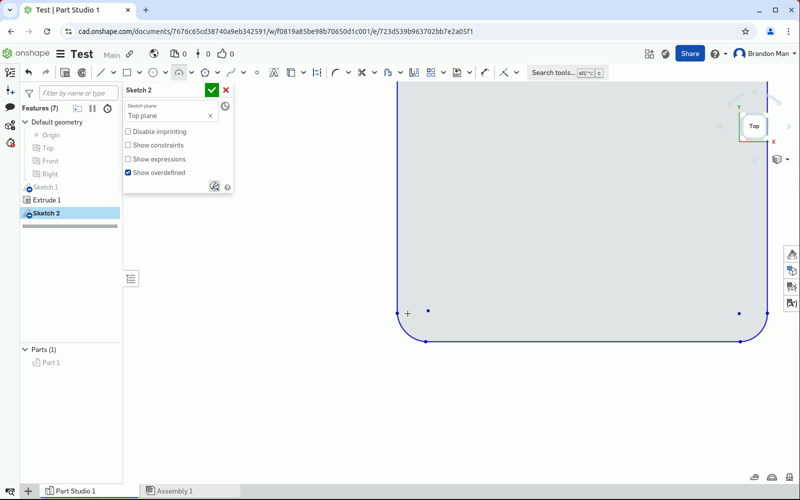
scroll(6)
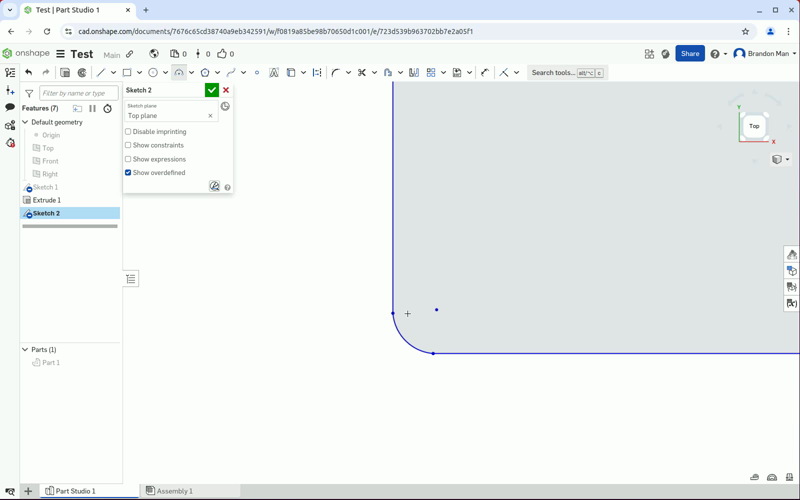
scroll(6)
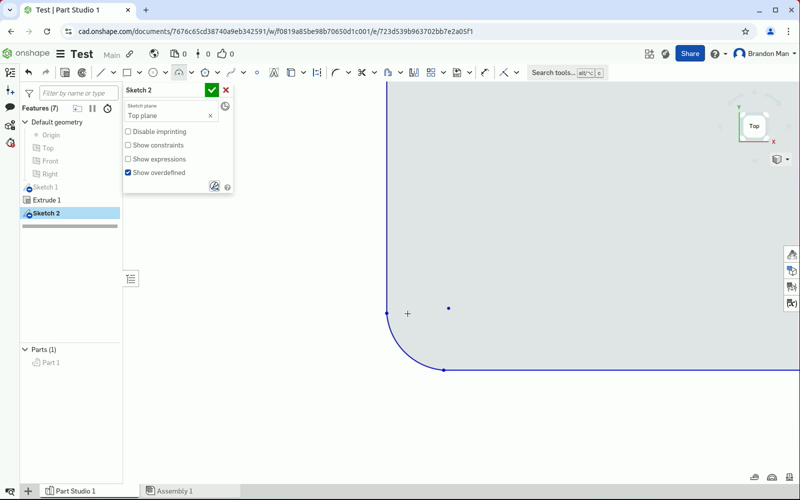
scroll(6)
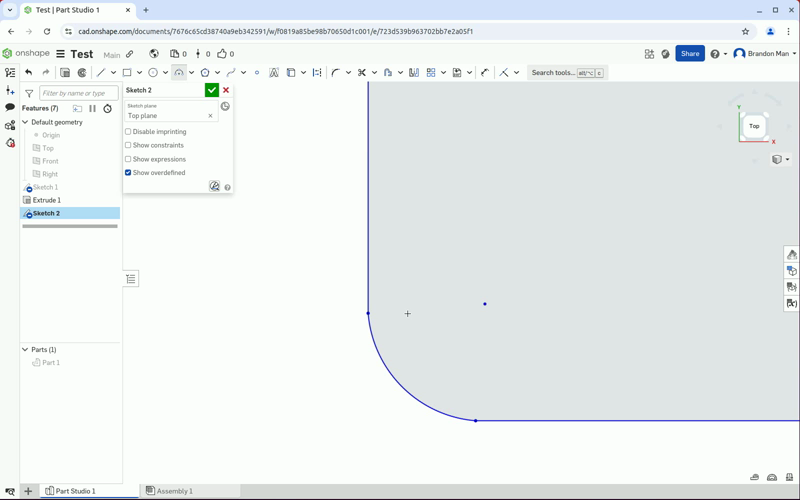
click(407, 313)
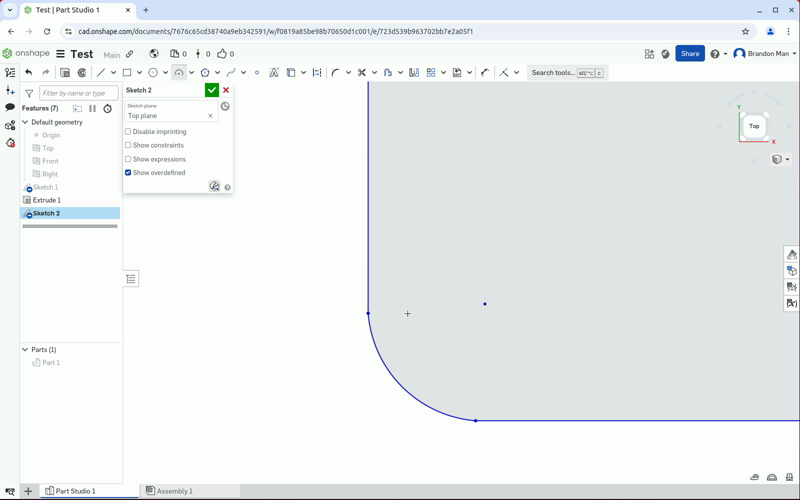
scroll(-6)
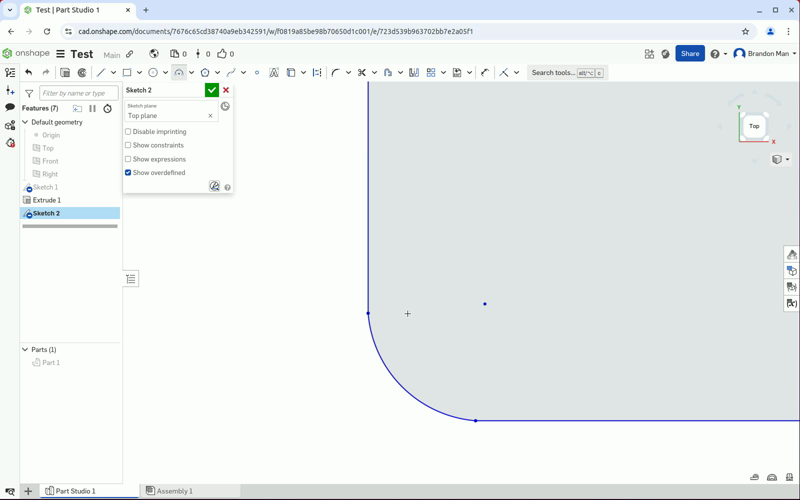
scroll(-6)
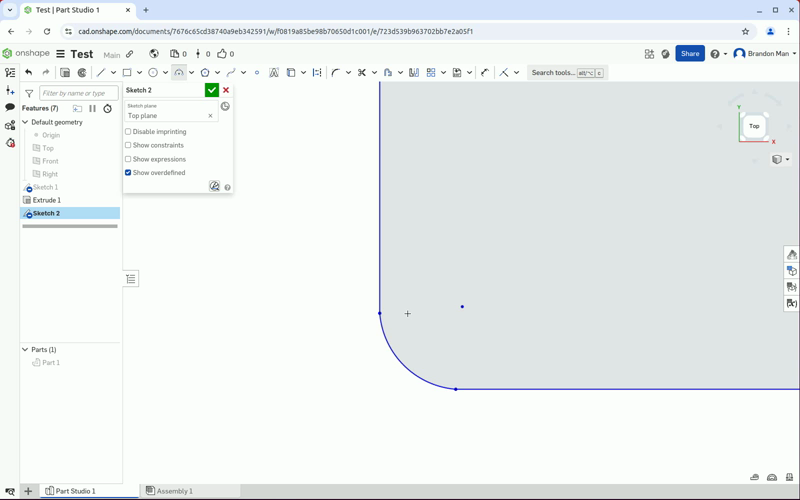
scroll(-6)
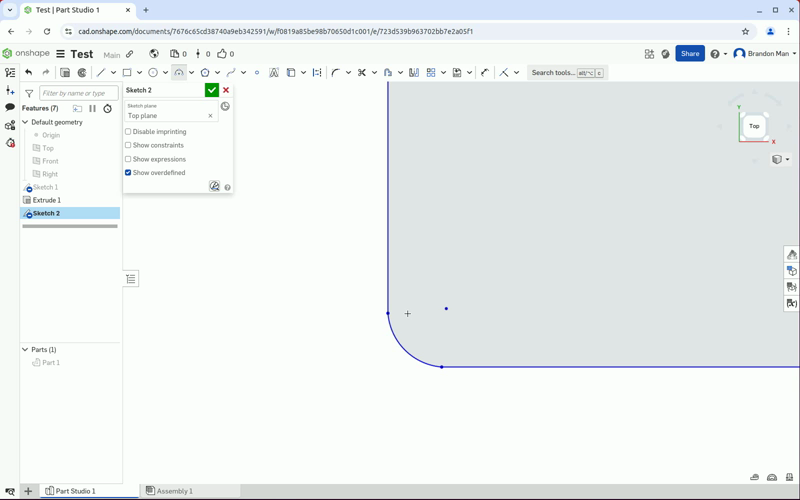
scroll(-6)
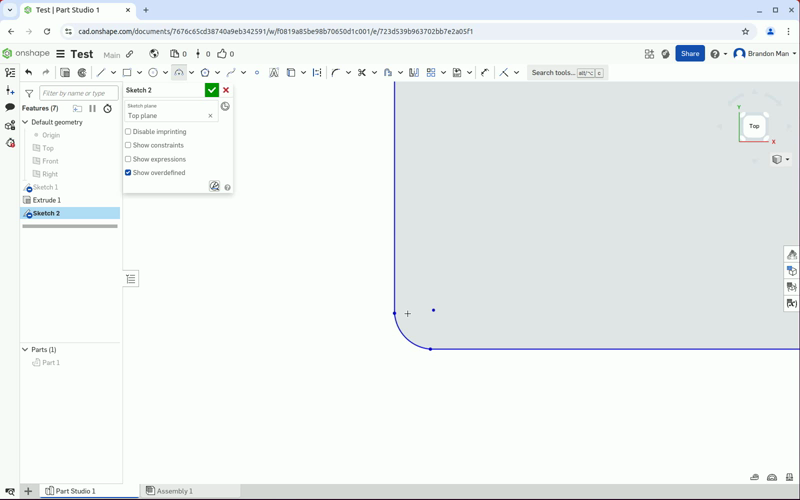
scroll(-6)
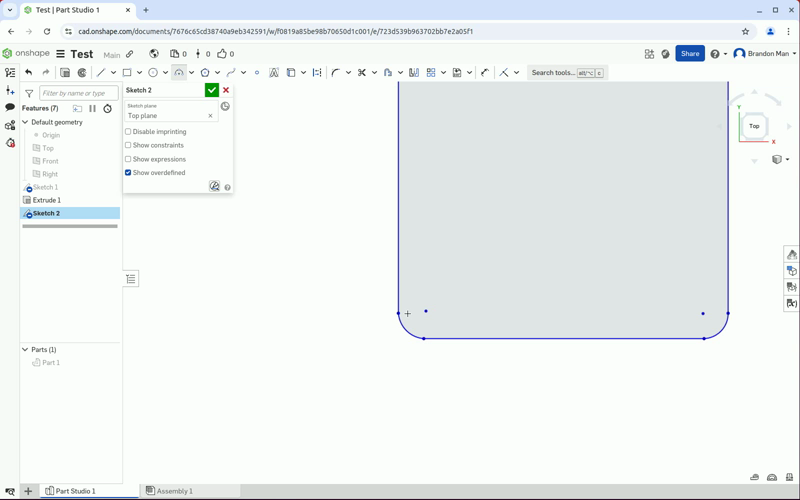
scroll(-6)
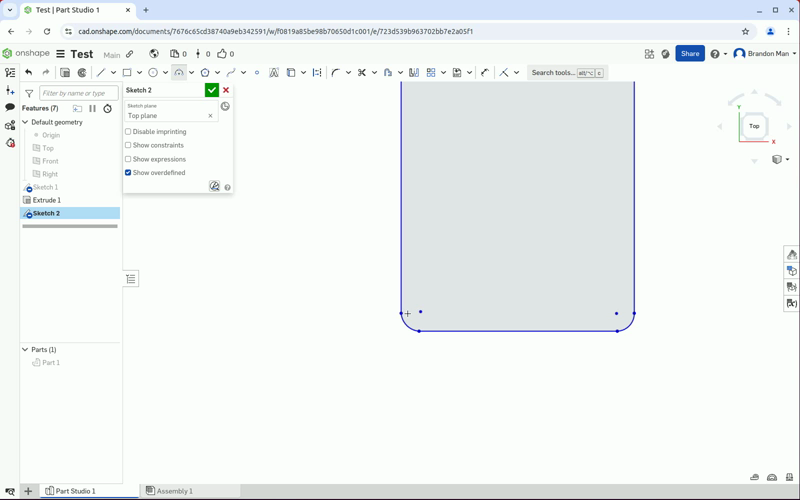
scroll(-6)
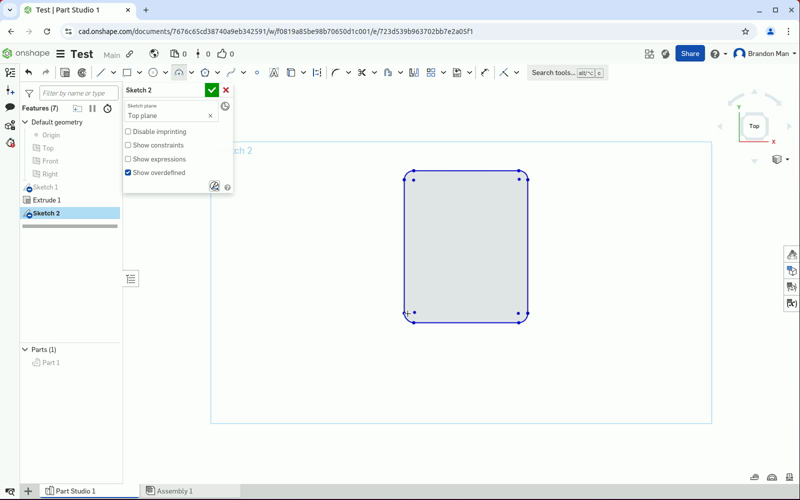
key_up(shift)
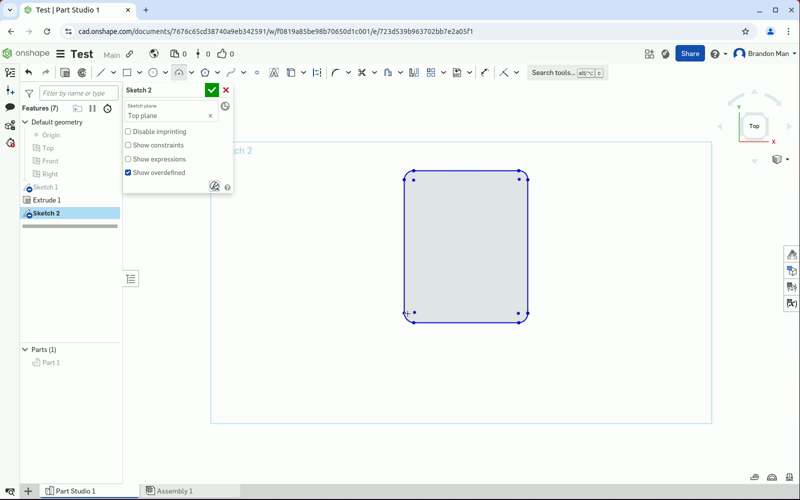
key_down(shift)
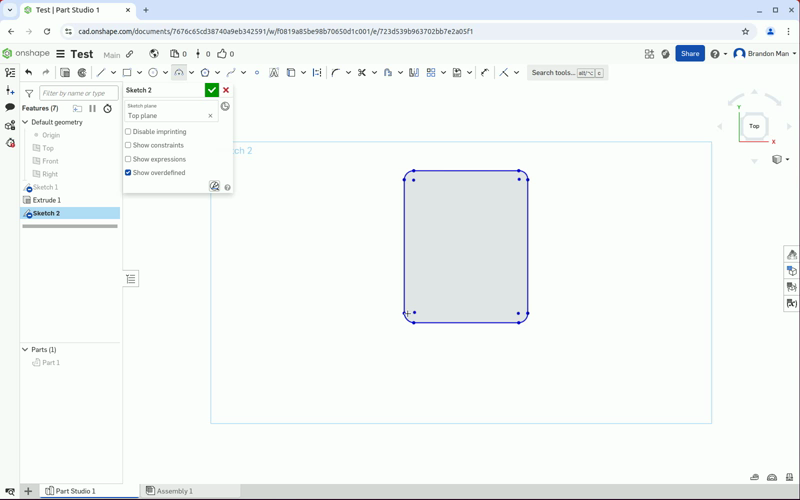
mouse_move(413, 319)
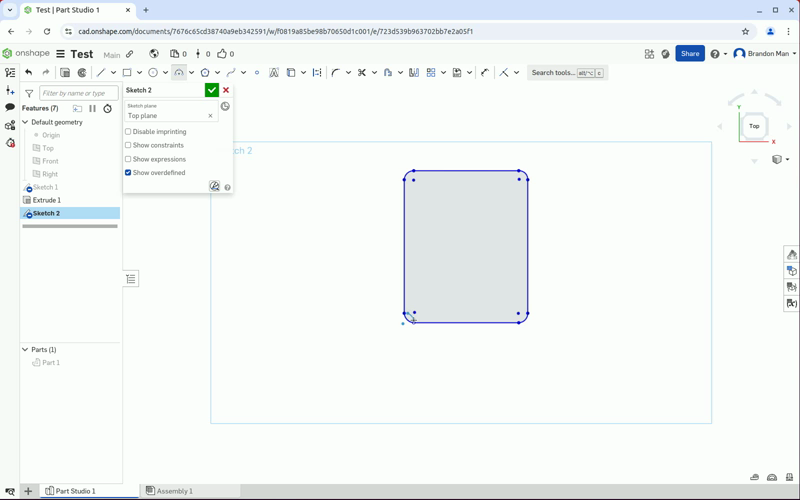
scroll(6)
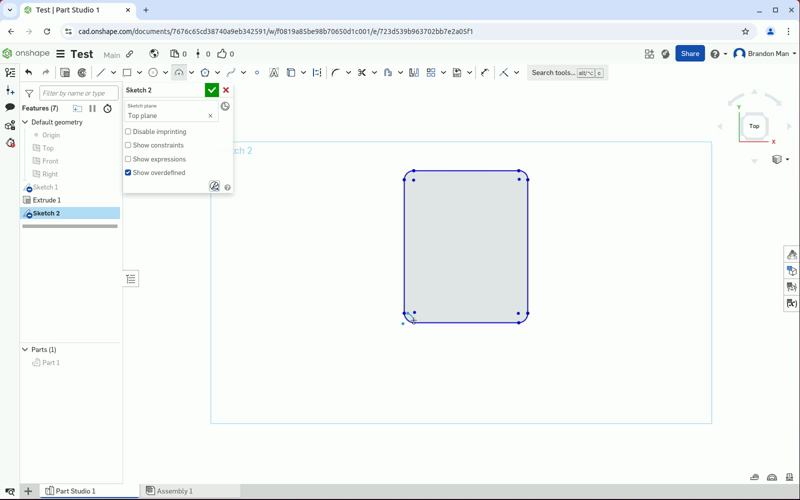
scroll(6)
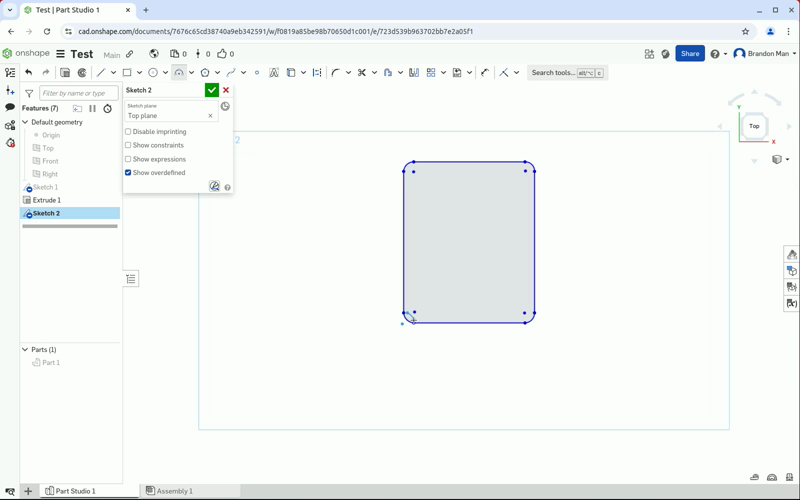
scroll(6)
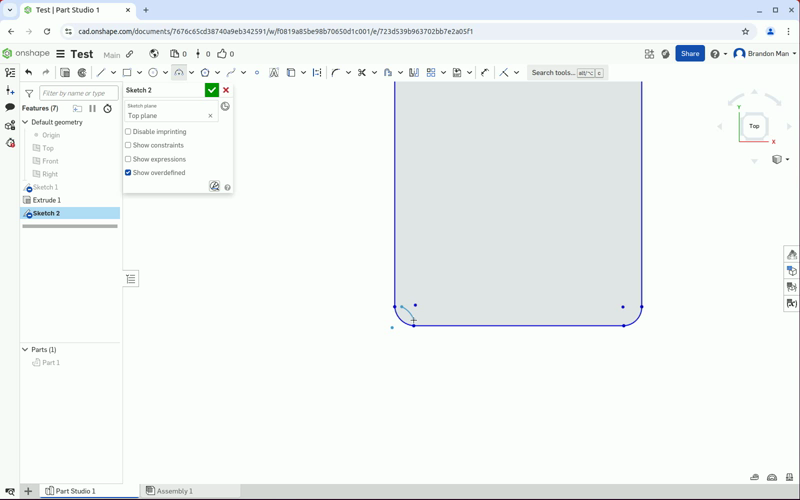
scroll(6)
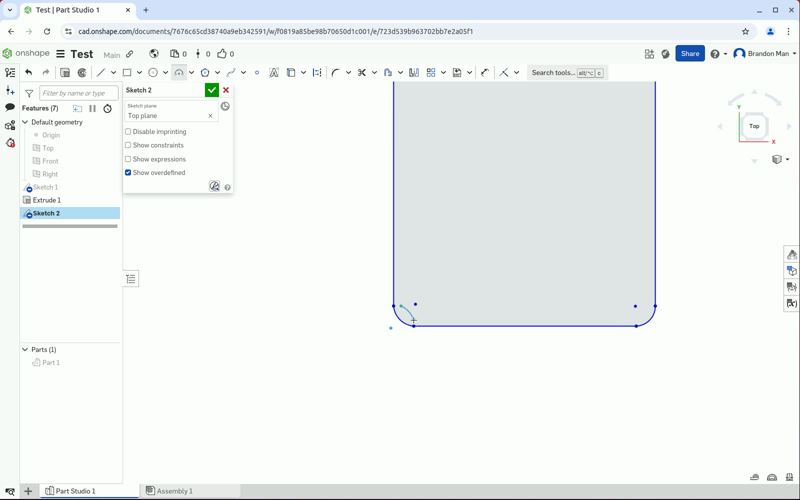
scroll(6)
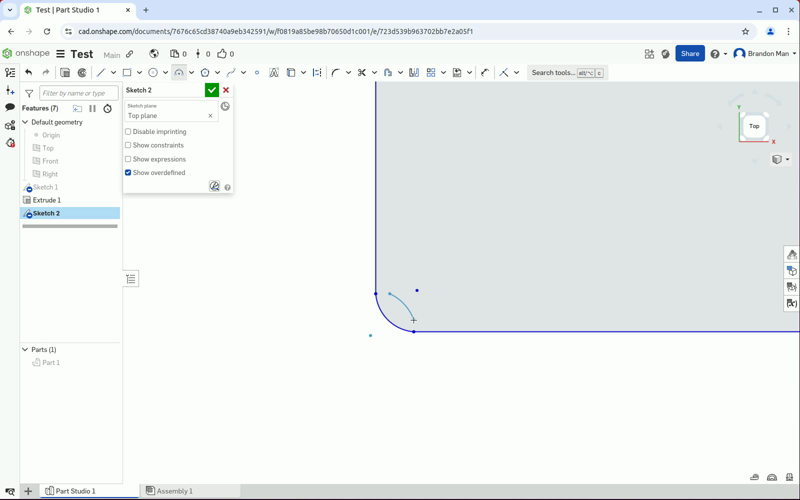
scroll(6)
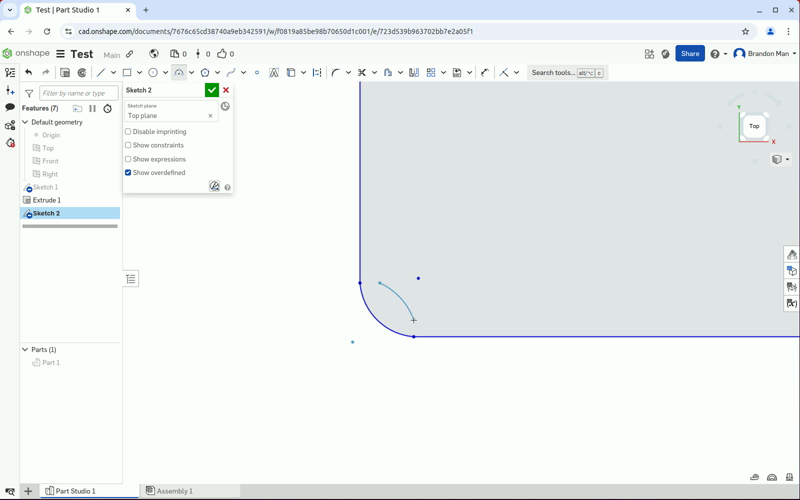
scroll(6)
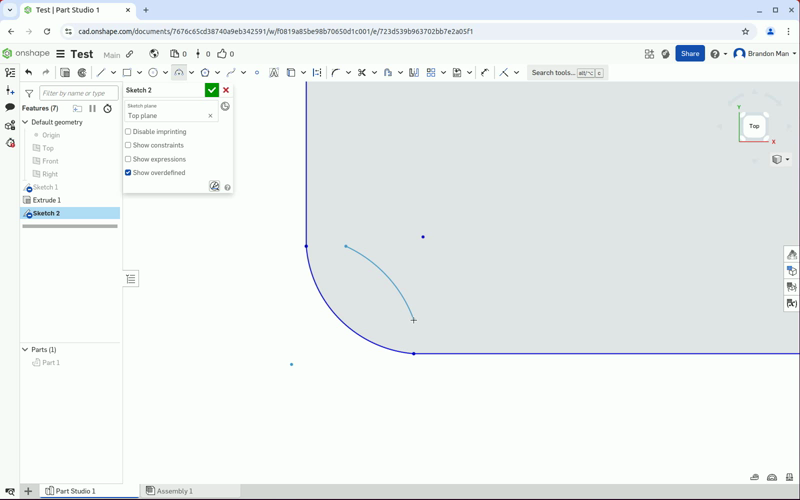
click(413, 319)
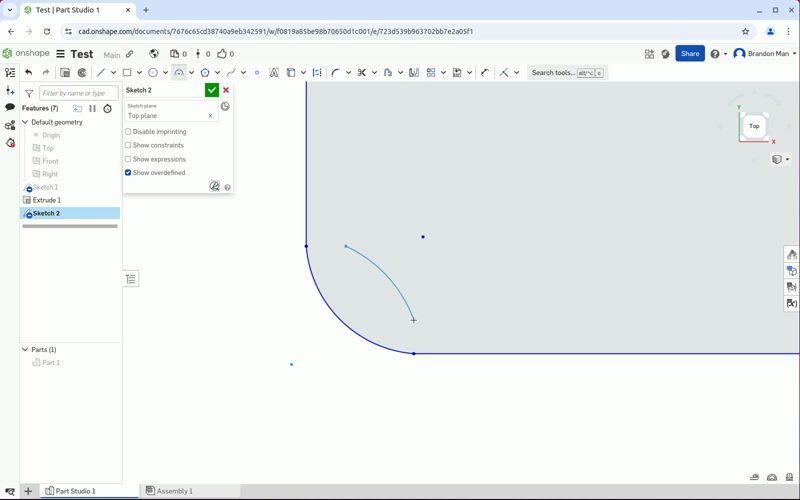
scroll(-6)
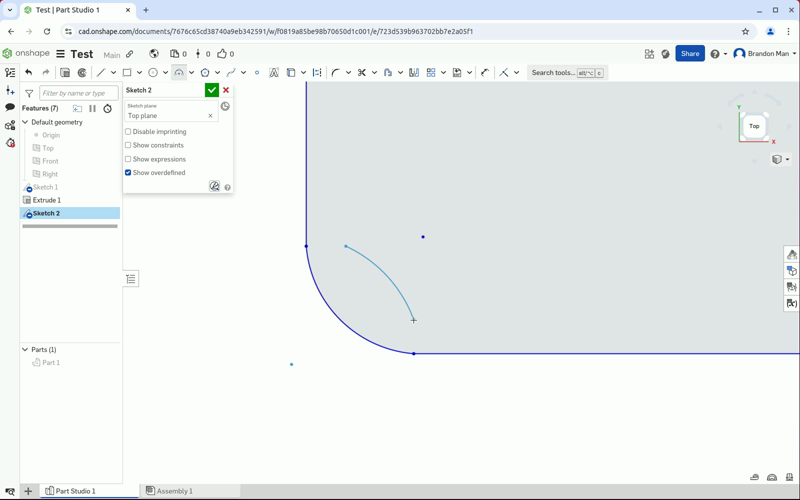
scroll(-6)
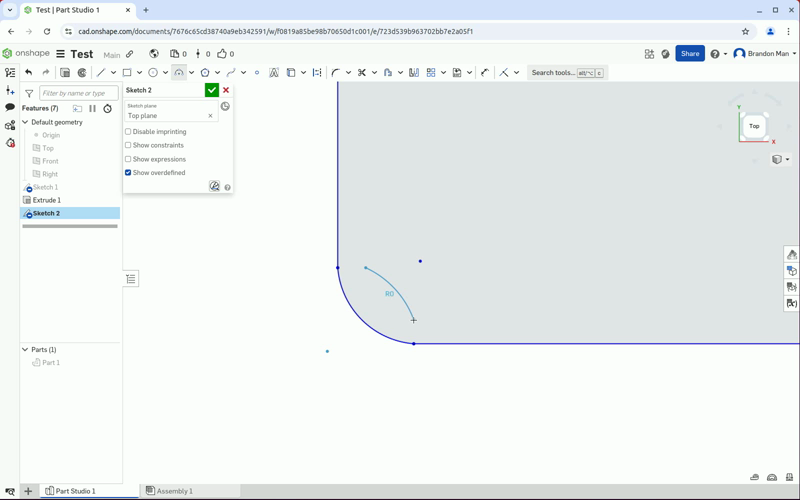
scroll(-6)
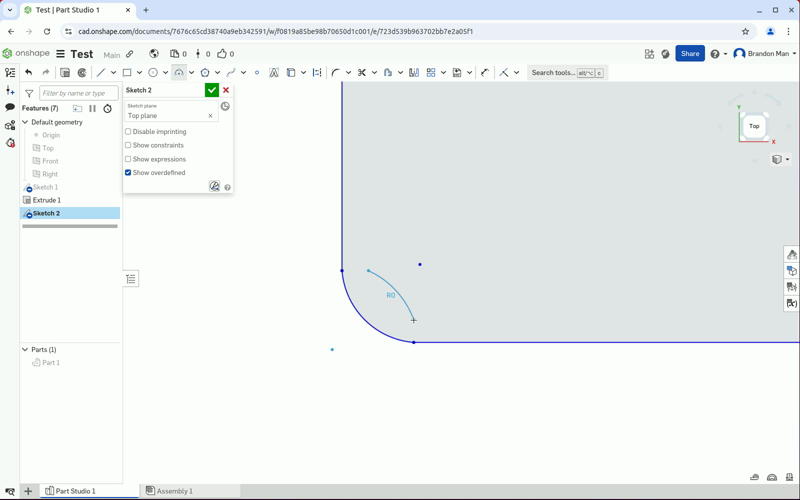
scroll(-6)
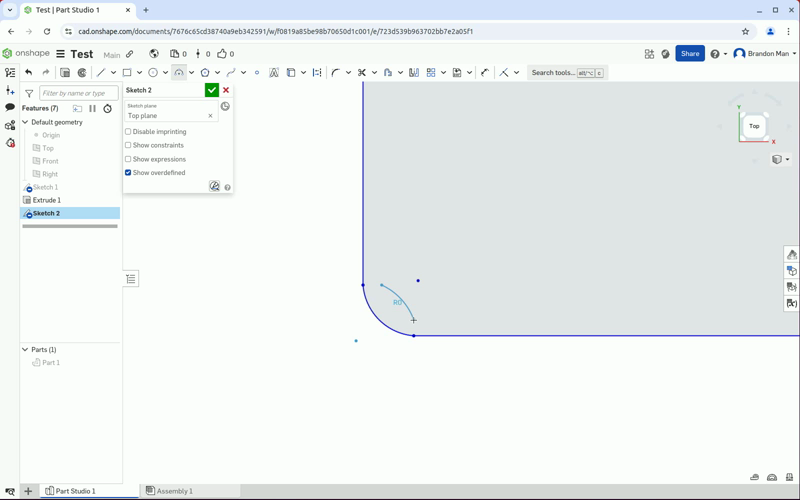
scroll(-6)
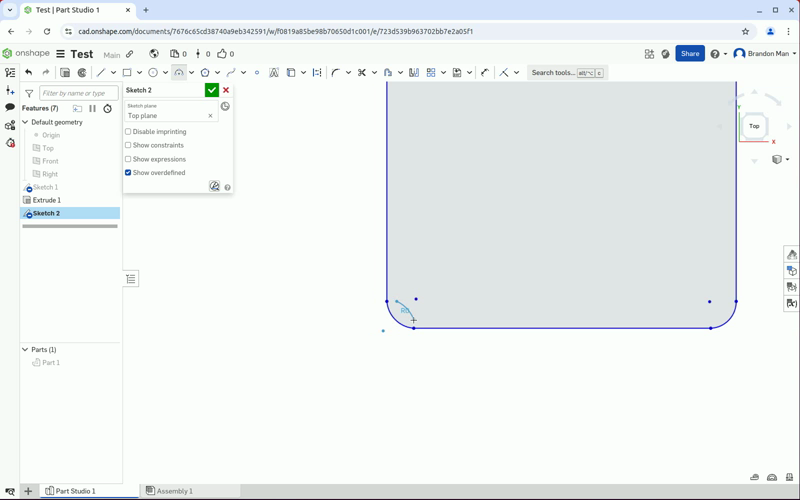
scroll(-6)
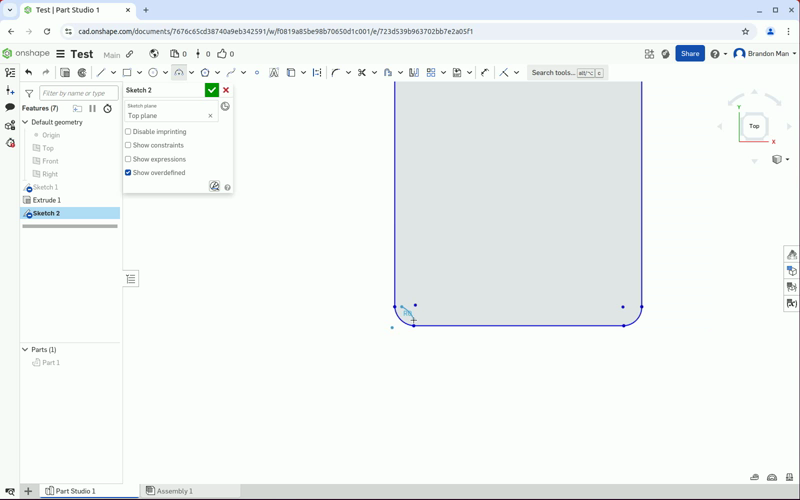
scroll(-6)
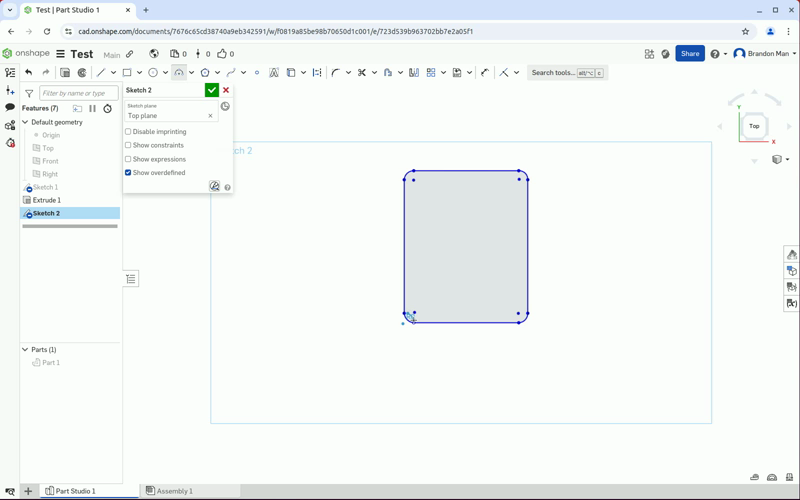
mouse_move(409, 317)
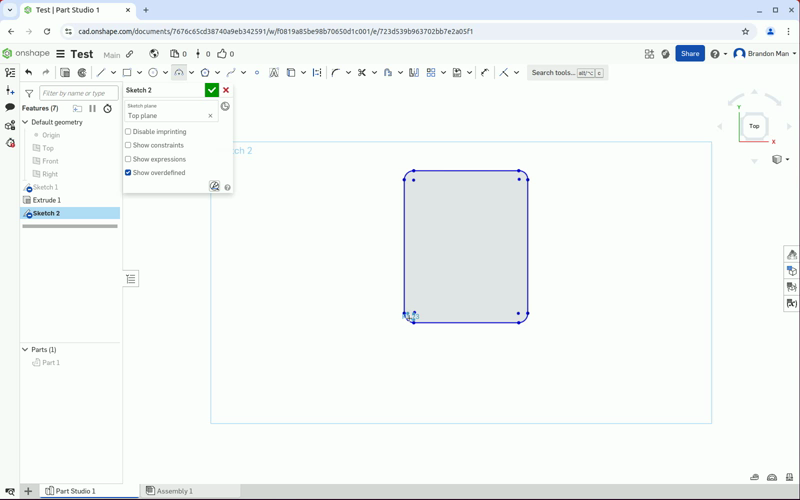
scroll(6)
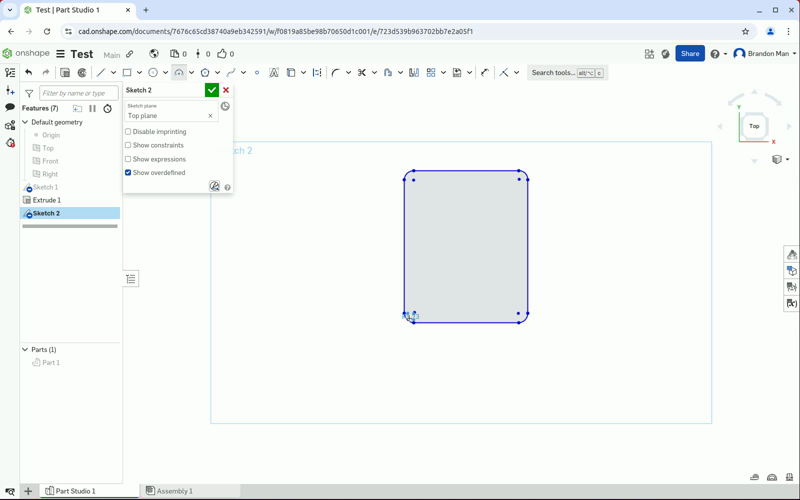
scroll(6)
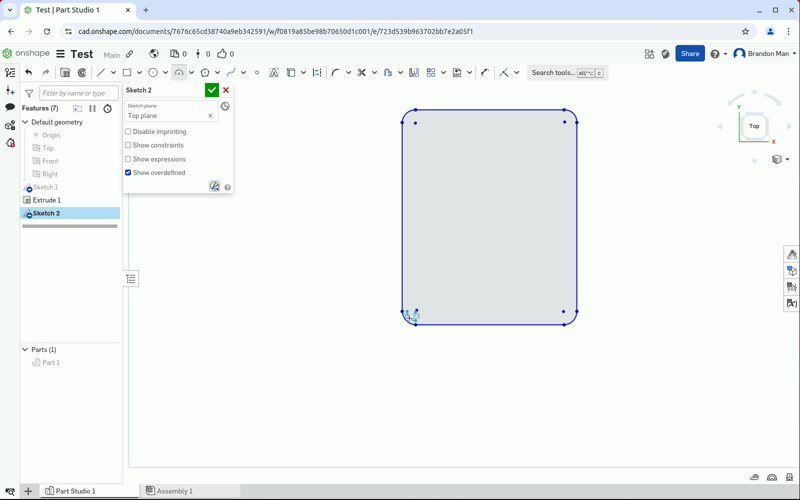
scroll(6)
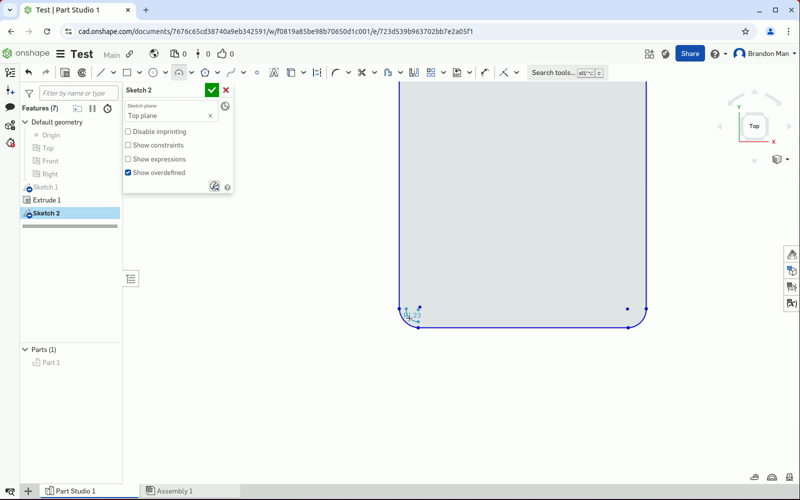
scroll(6)
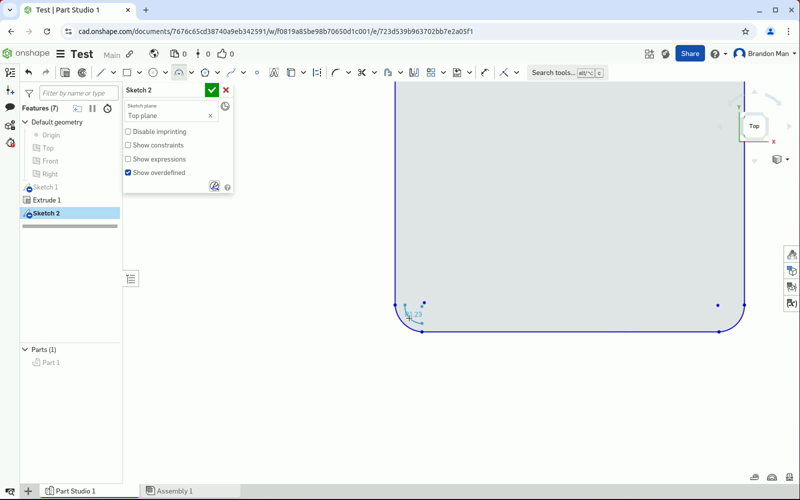
scroll(6)
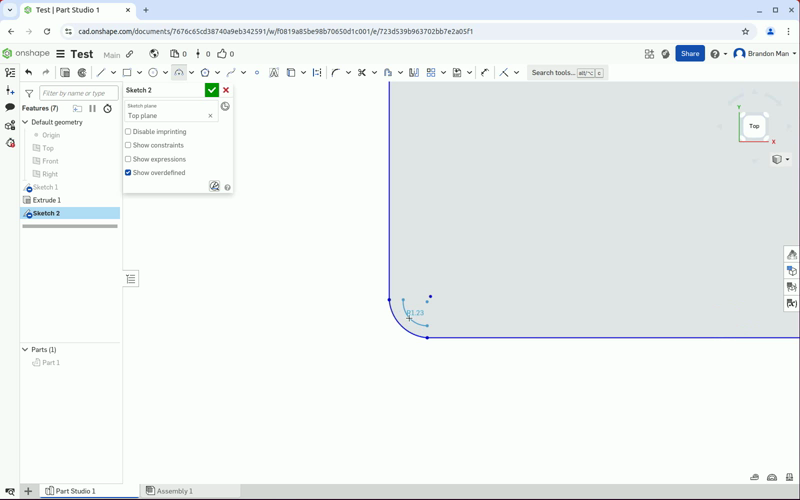
scroll(6)
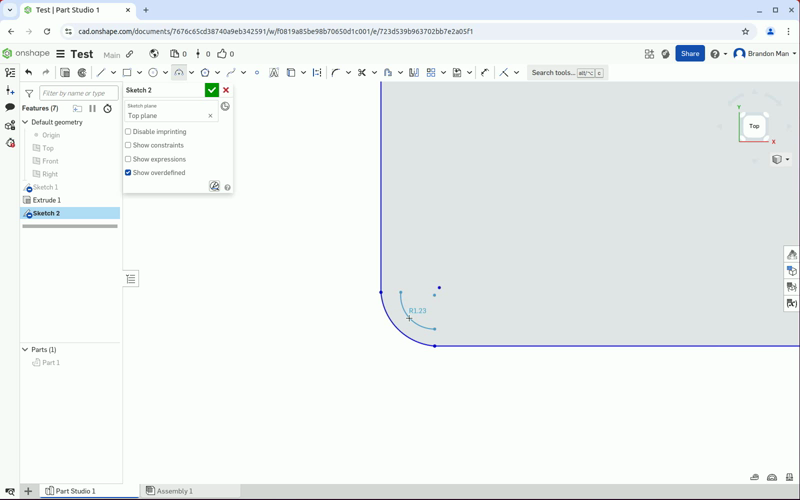
scroll(6)
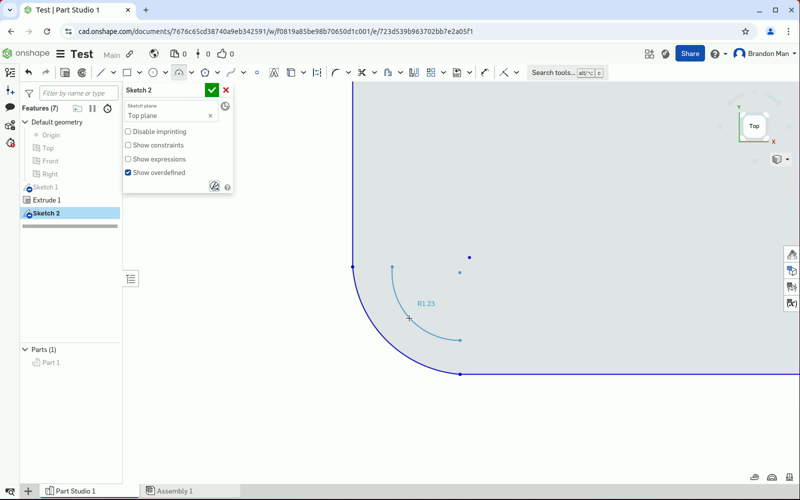
click(409, 317)
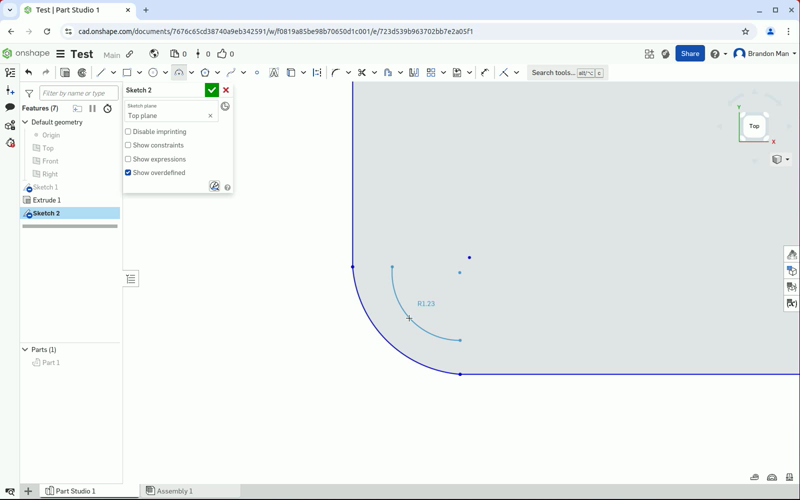
scroll(-6)
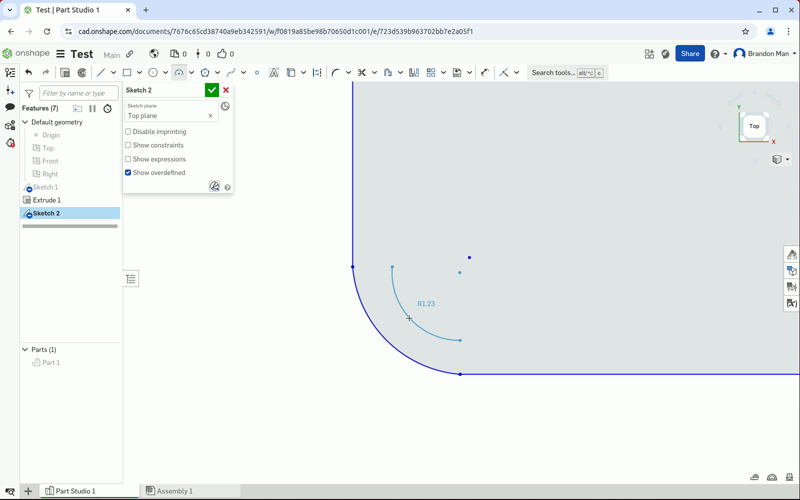
scroll(-6)
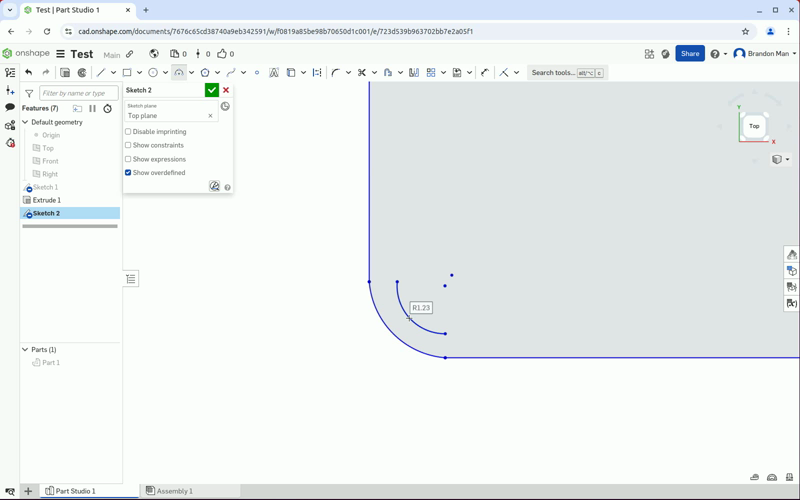
scroll(-6)
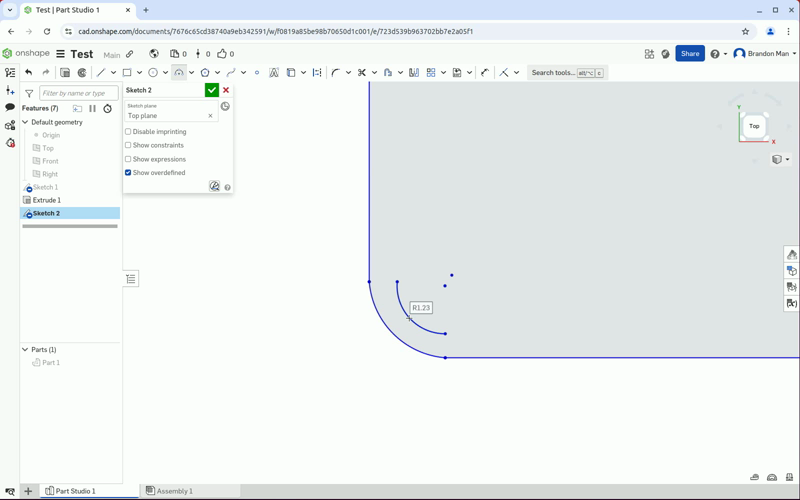
scroll(-6)
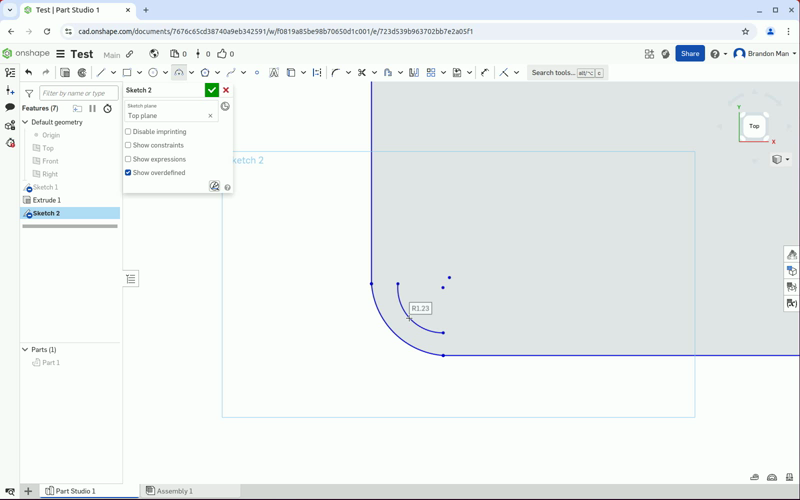
scroll(-6)
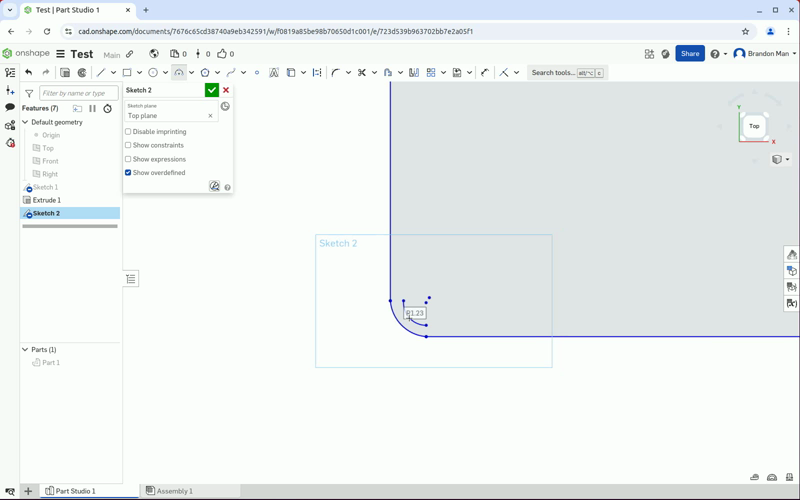
scroll(-6)
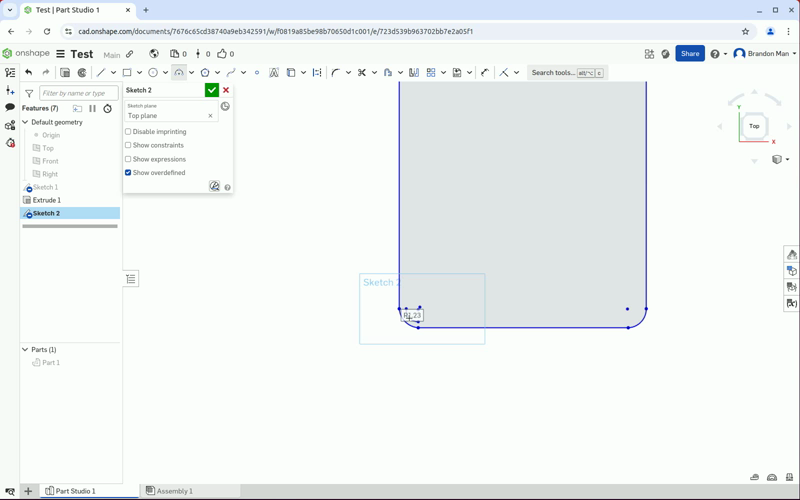
scroll(-6)
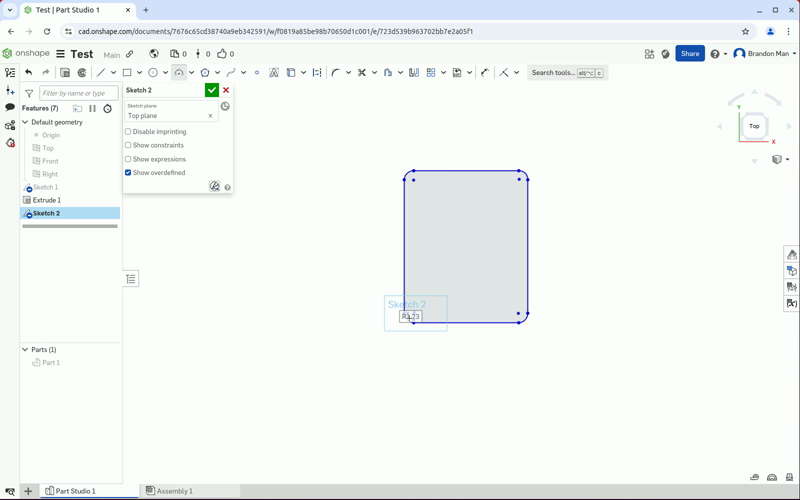
key_up(shift)
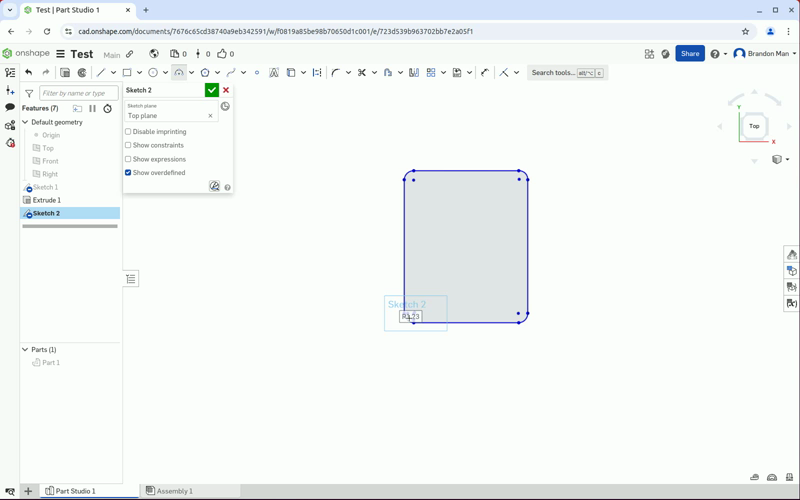
key(esc)
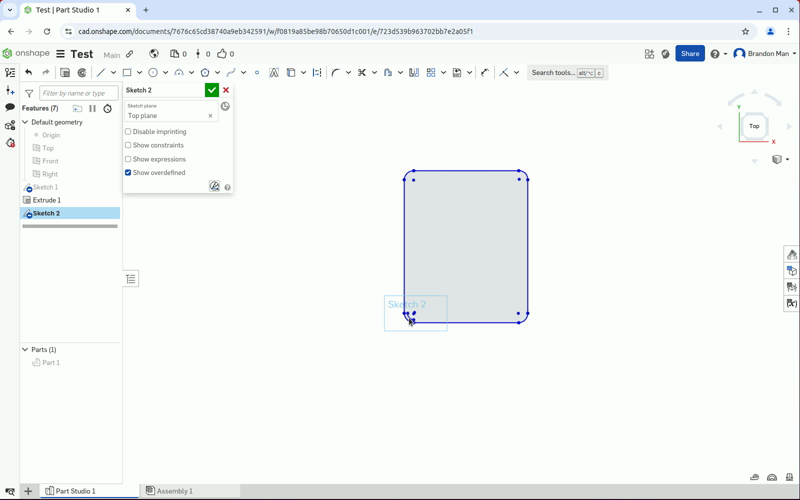
key(l)
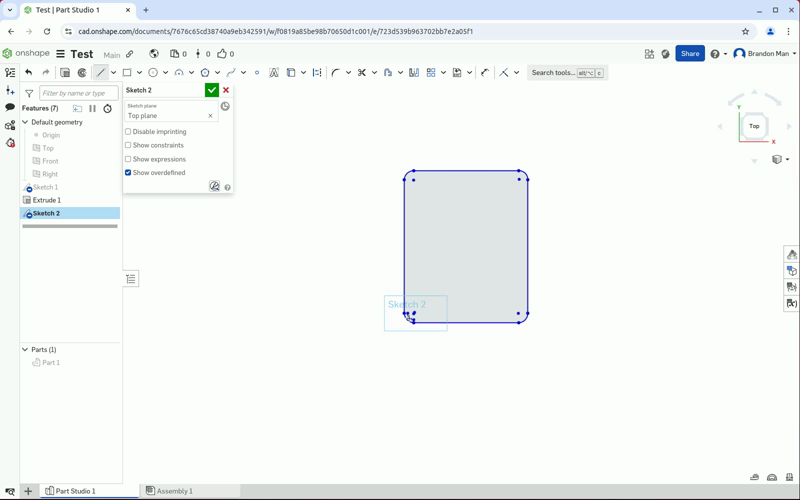
mouse_move(413, 319)
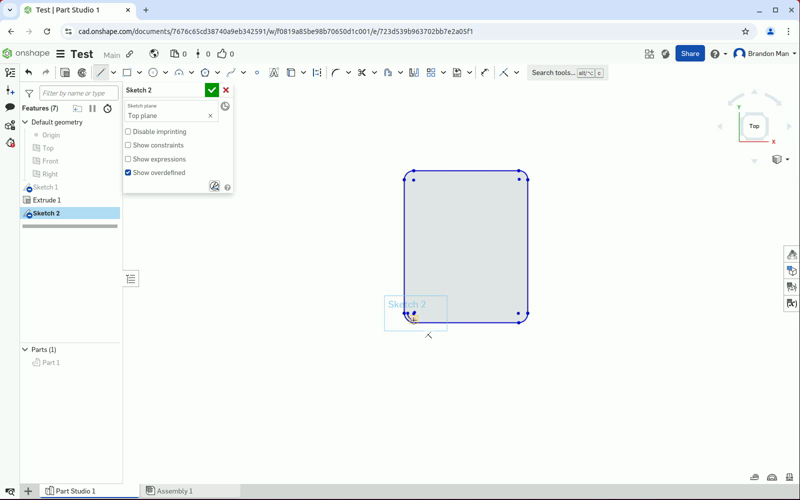
scroll(6)
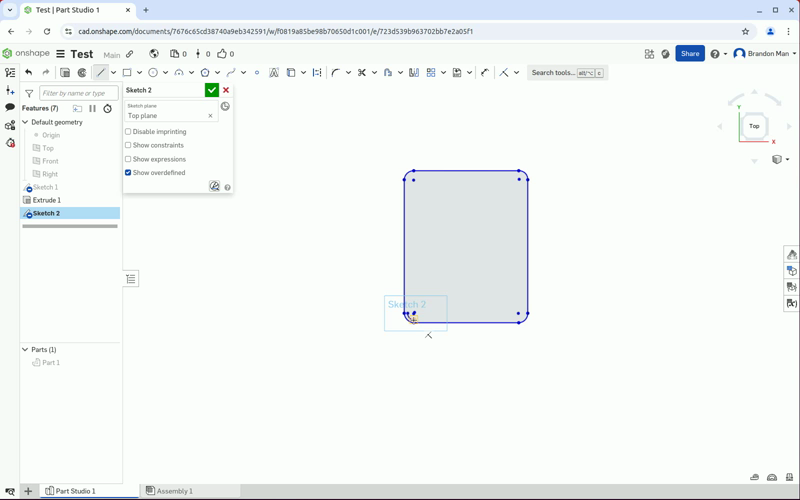
scroll(6)
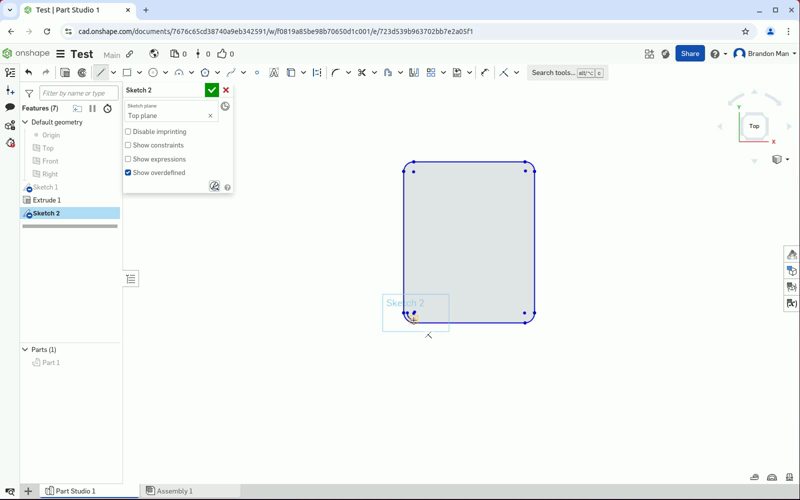
scroll(6)
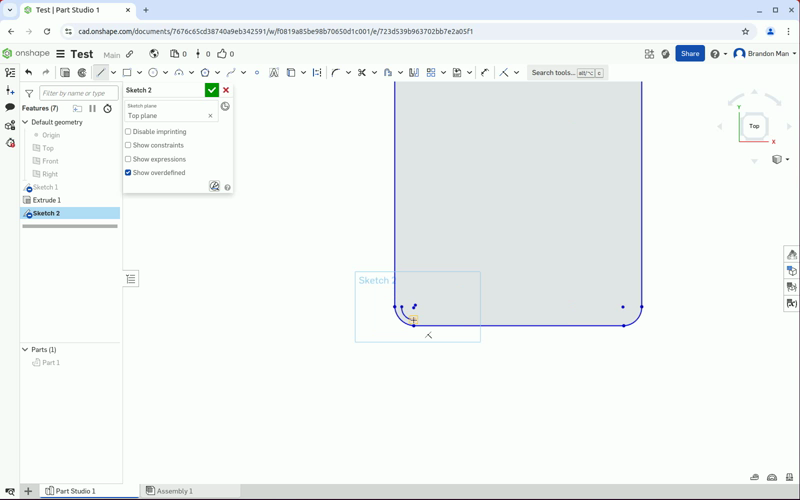
scroll(6)
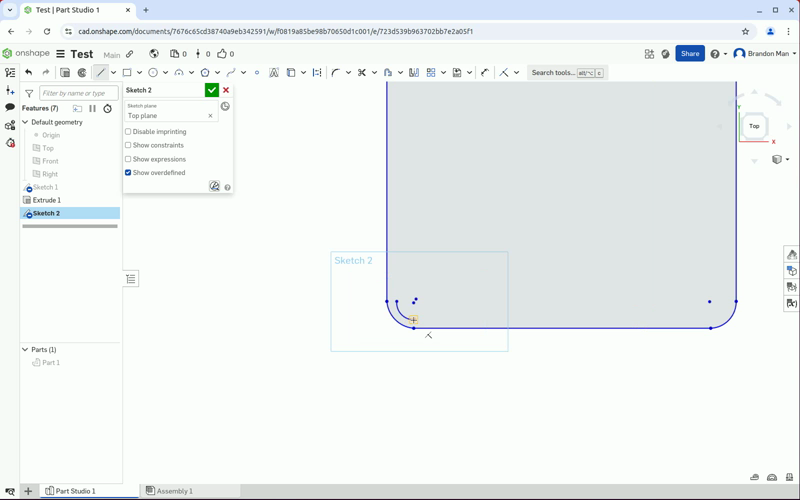
scroll(6)
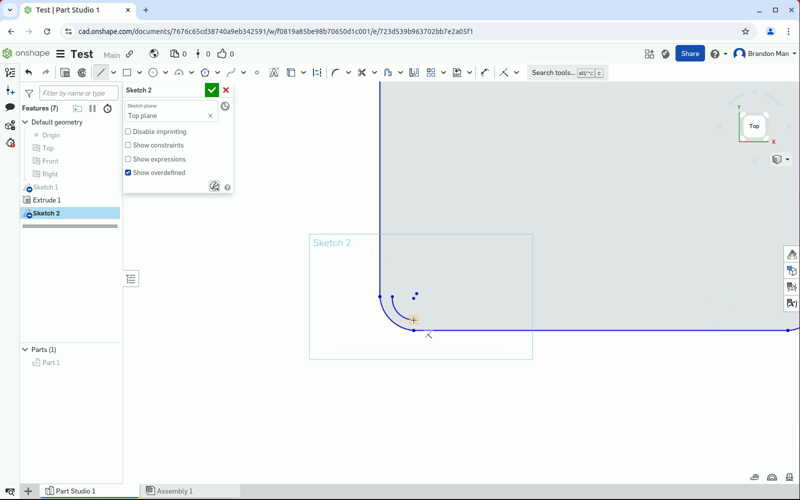
scroll(6)
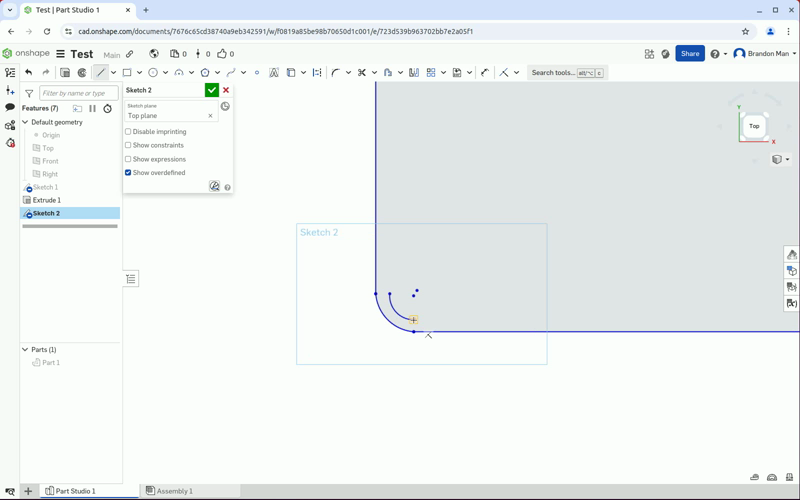
scroll(6)
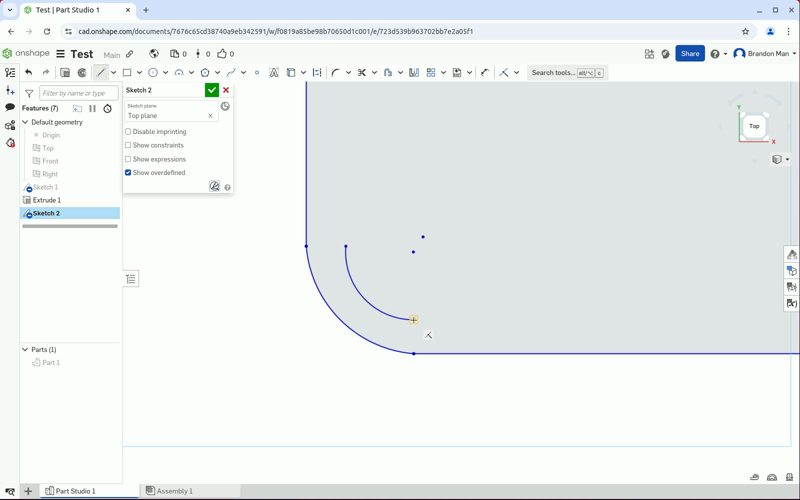
click(413, 319)
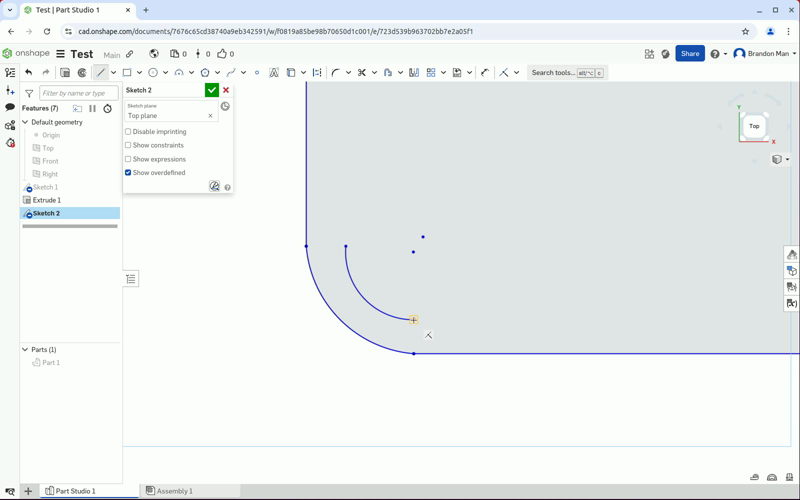
scroll(-6)
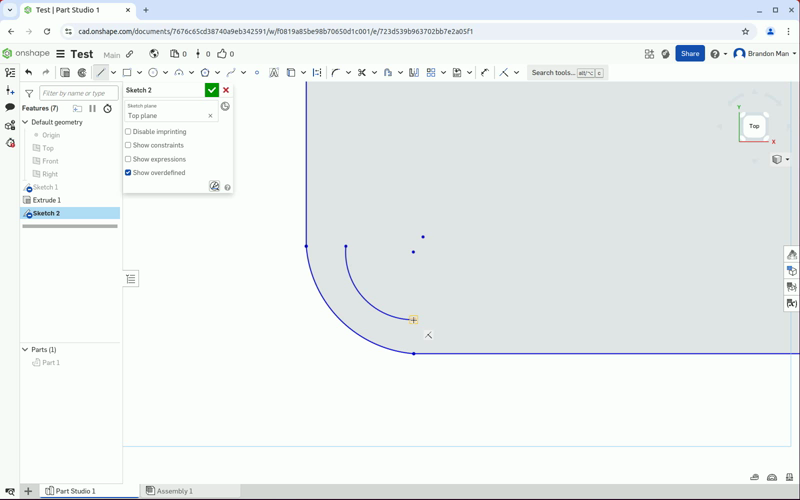
scroll(-6)
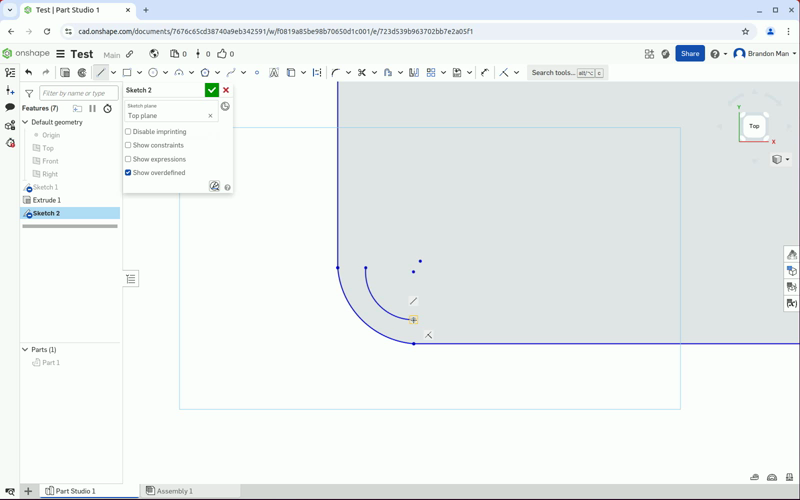
scroll(-6)
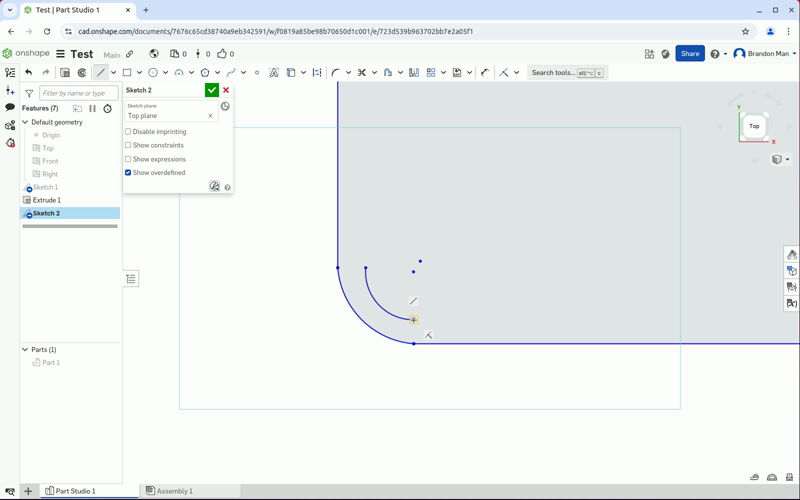
scroll(-6)
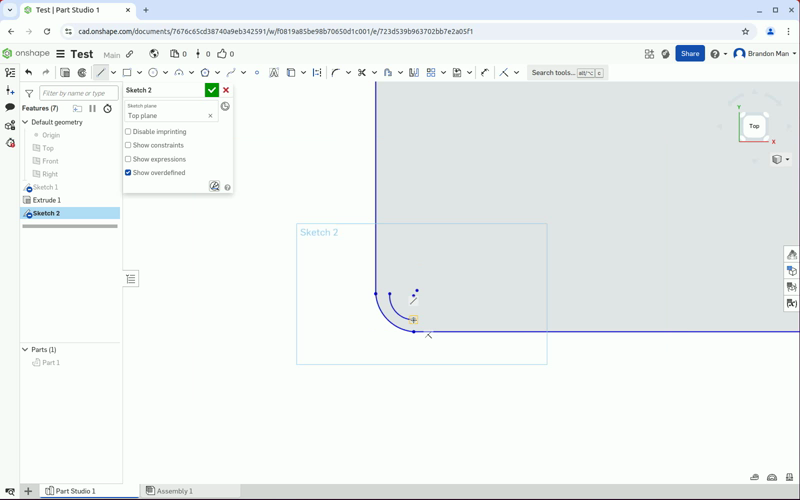
scroll(-6)
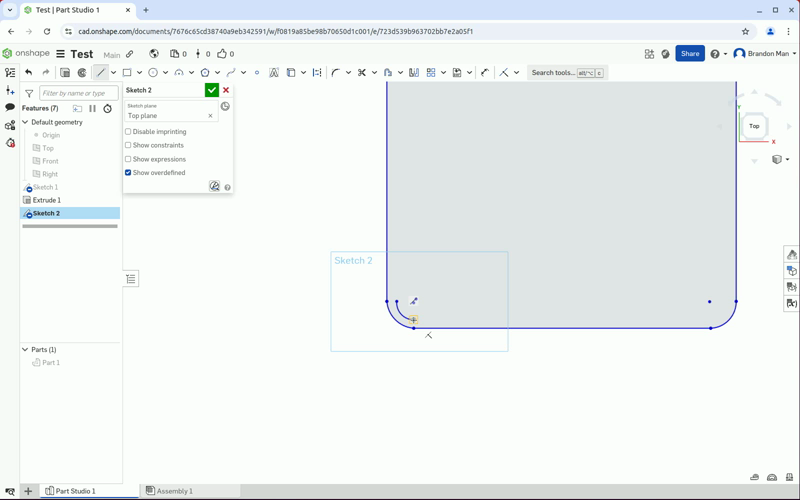
scroll(-6)
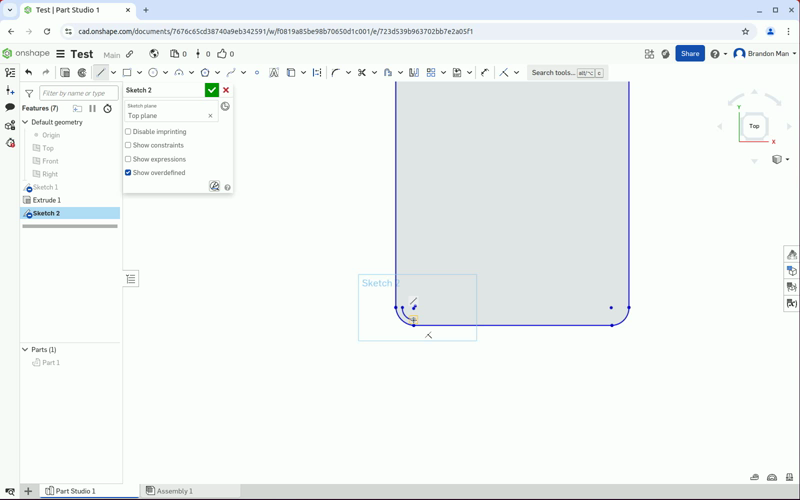
scroll(-6)
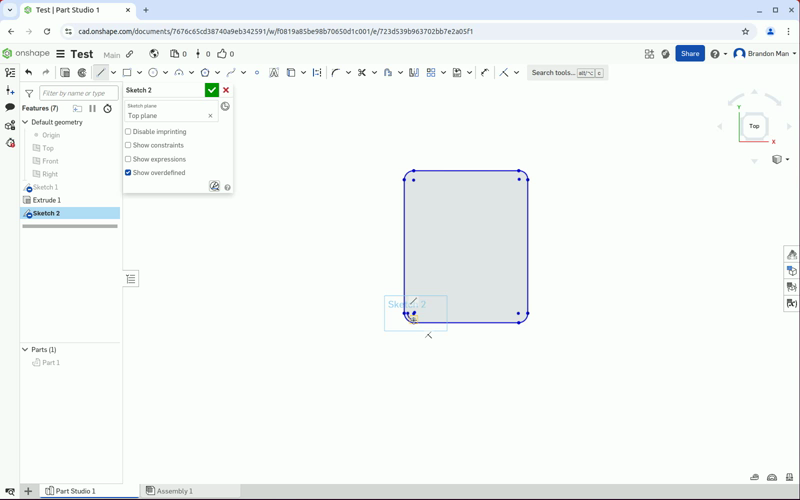
key_down(shift)
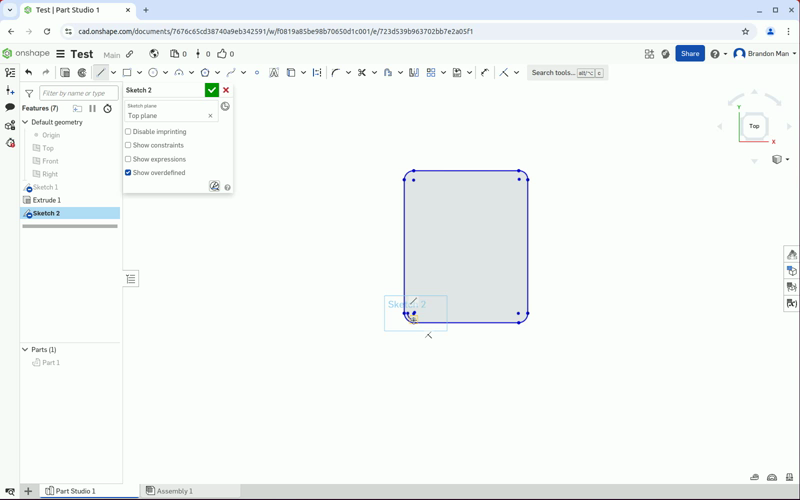
mouse_move(518, 319)
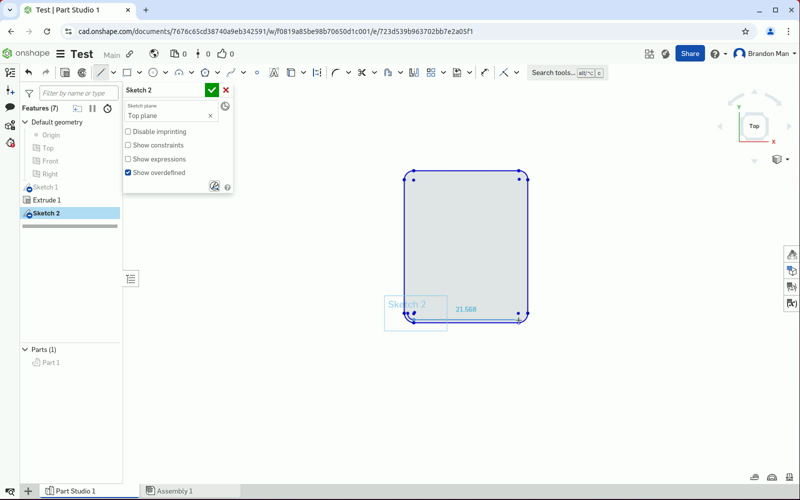
scroll(6)
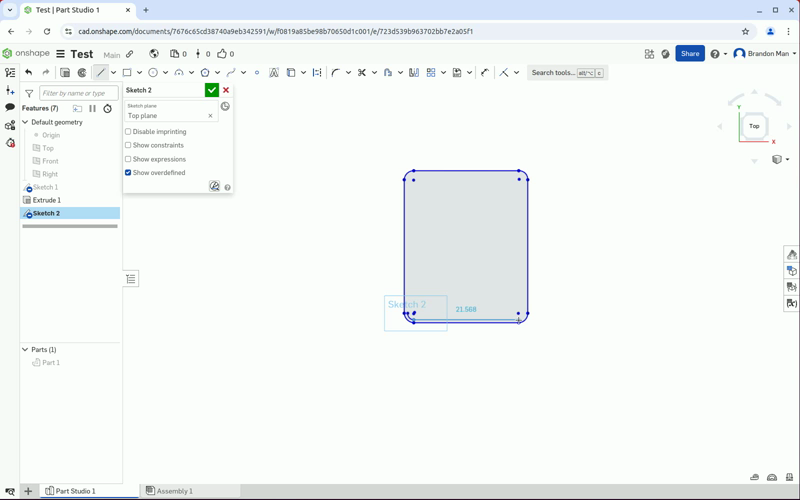
scroll(6)
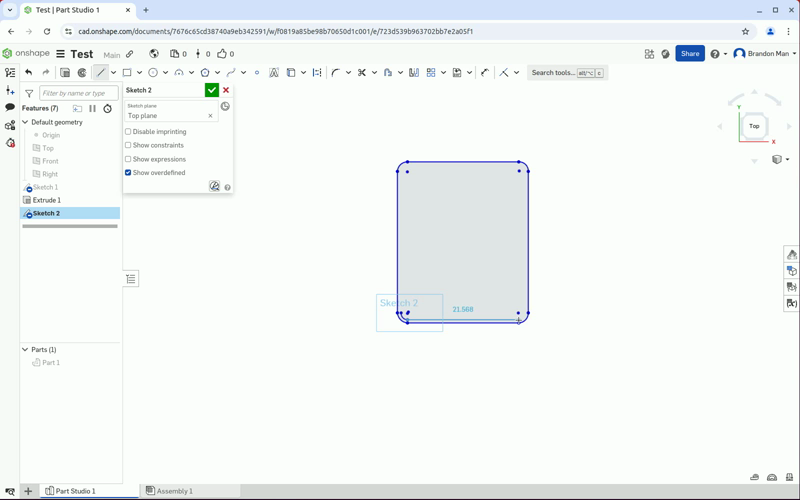
scroll(6)
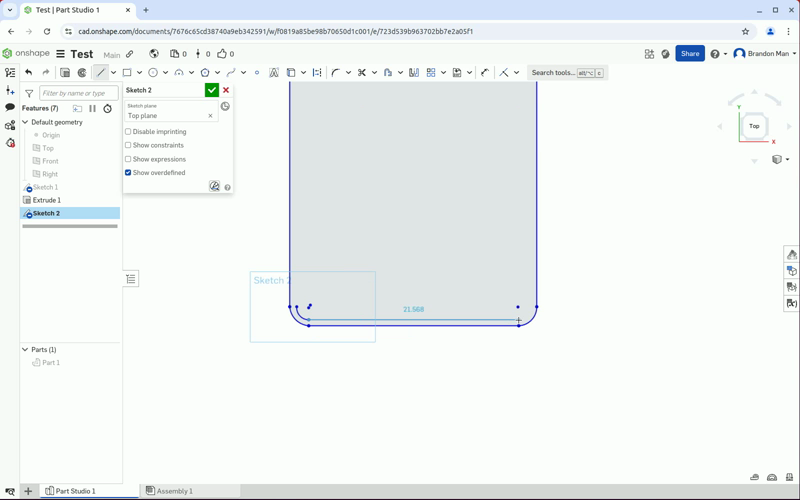
scroll(6)
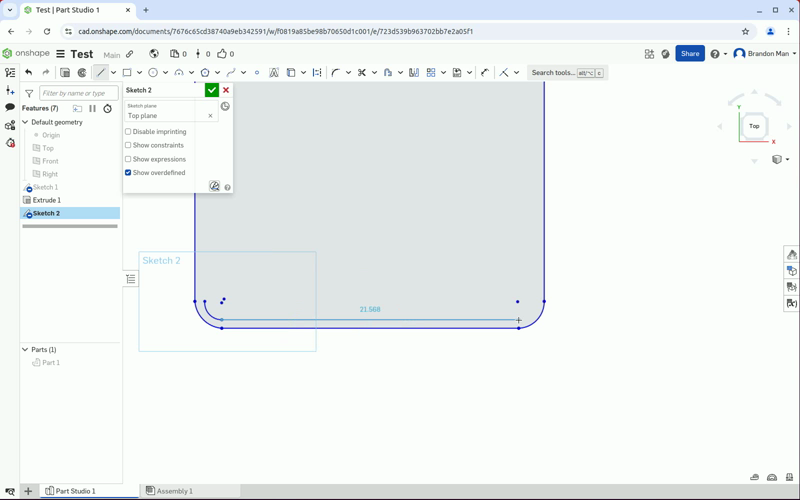
scroll(6)
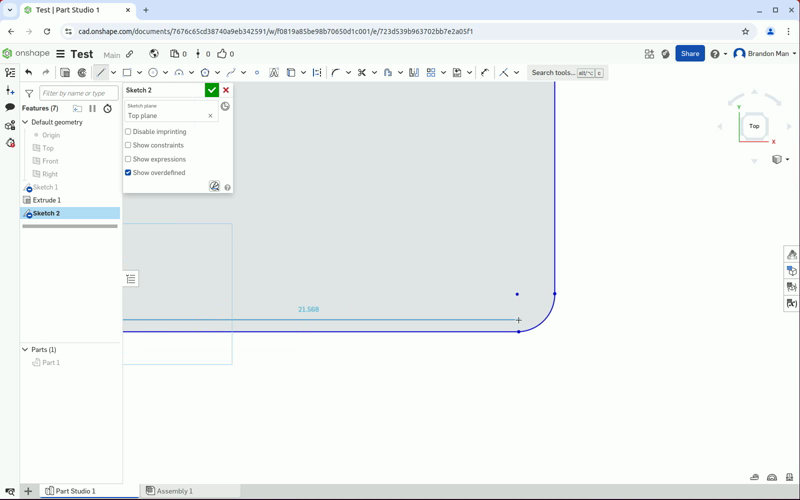
scroll(6)
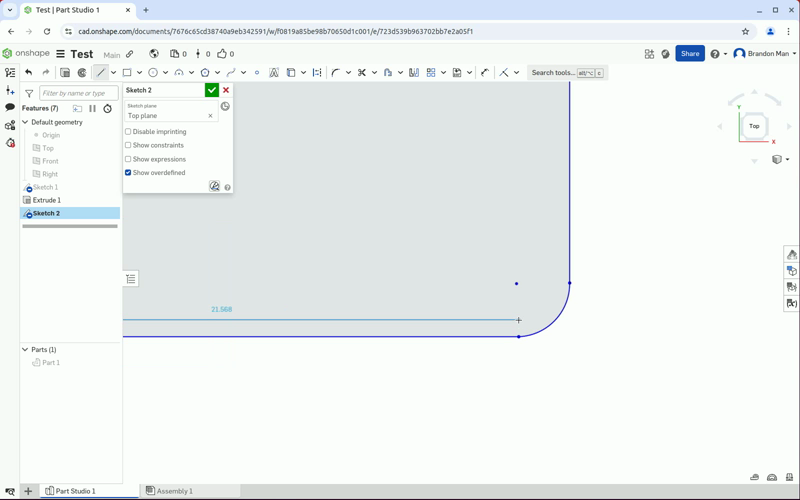
scroll(6)
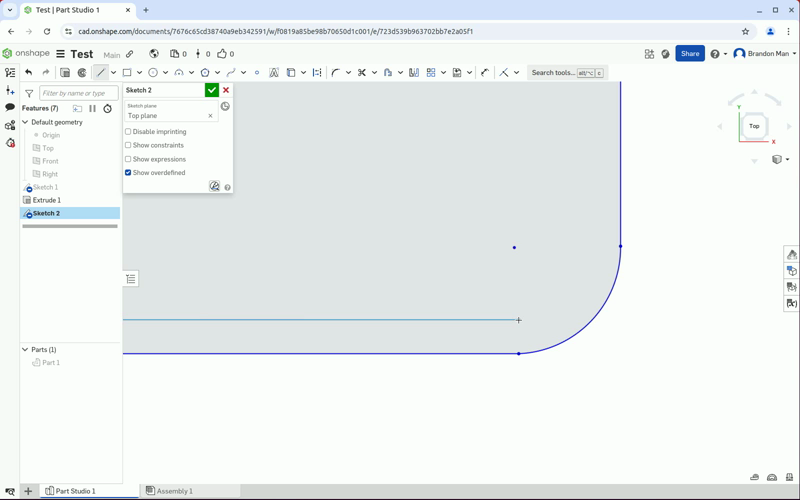
click(518, 319)
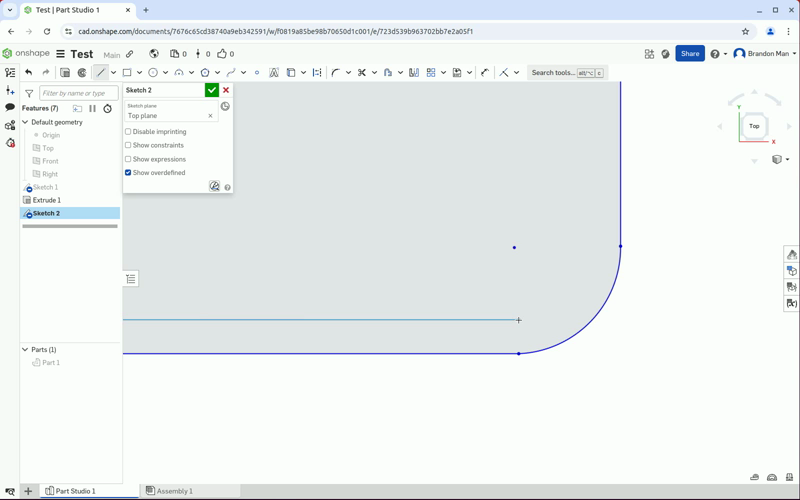
scroll(-6)
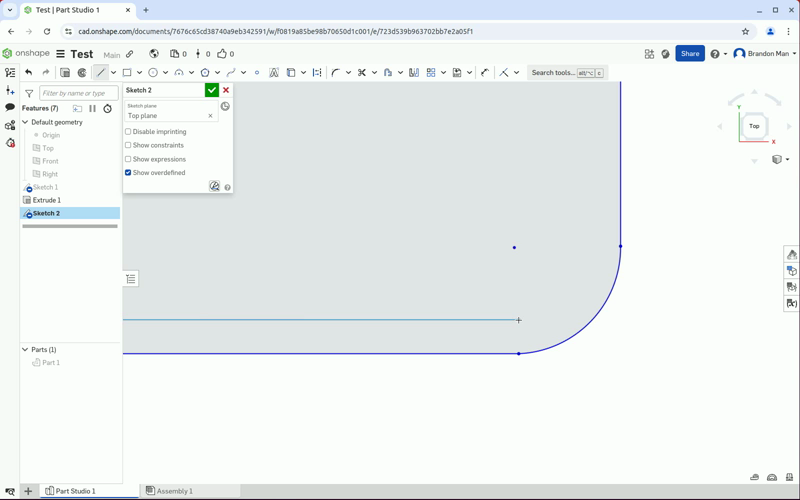
scroll(-6)
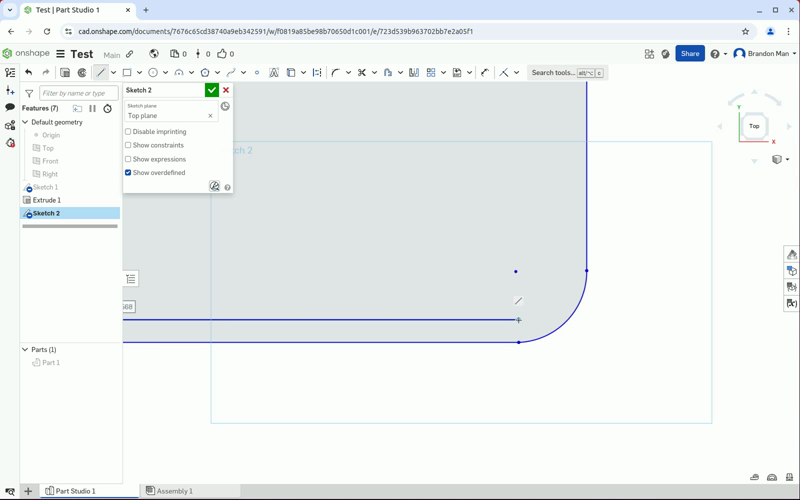
scroll(-6)
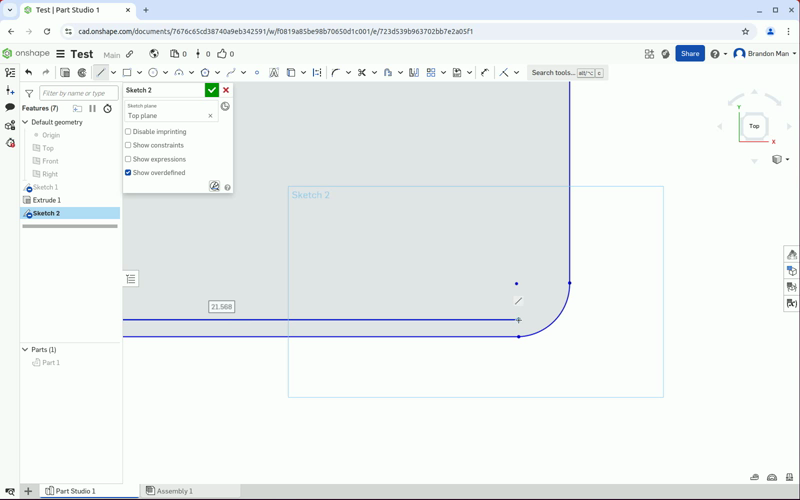
scroll(-6)
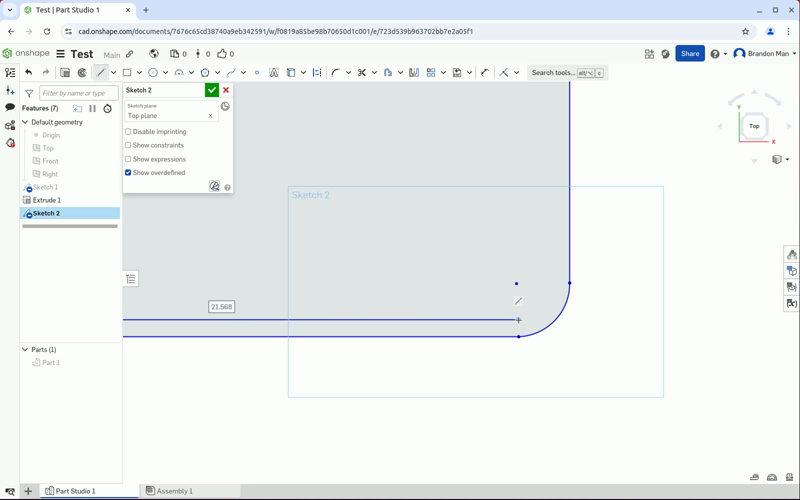
scroll(-6)
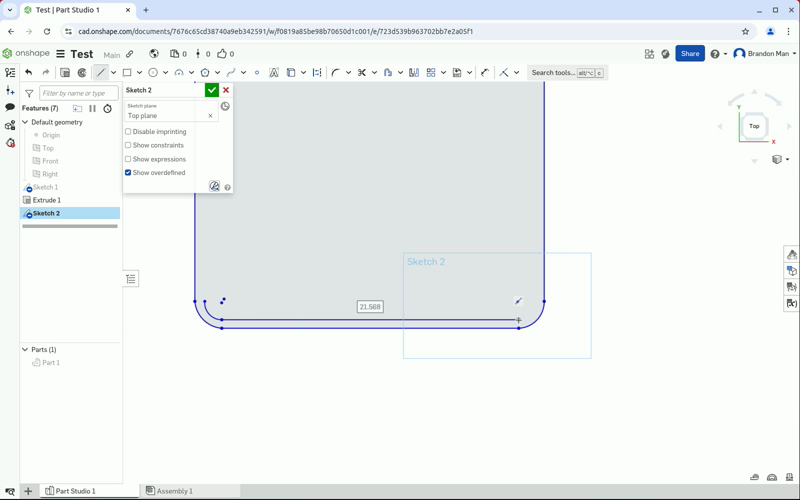
scroll(-6)
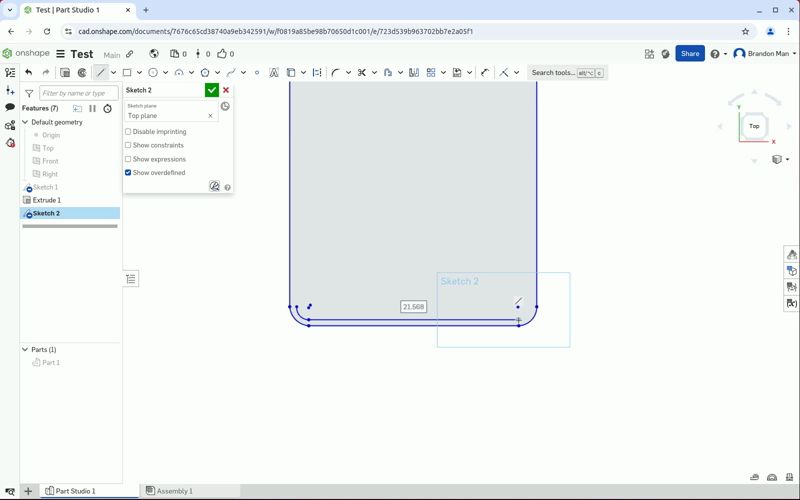
scroll(-6)
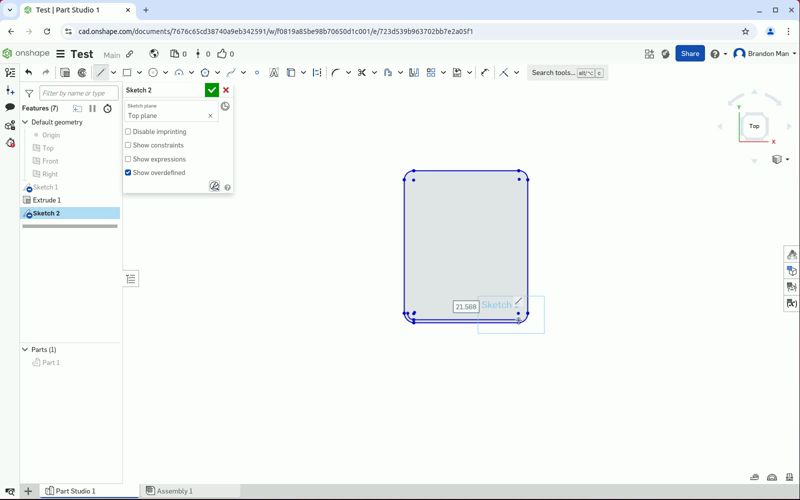
key_up(shift)
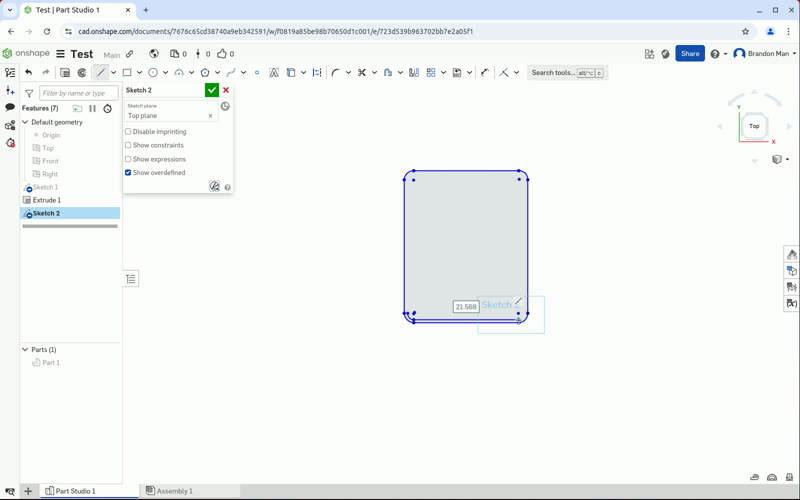
key(esc)
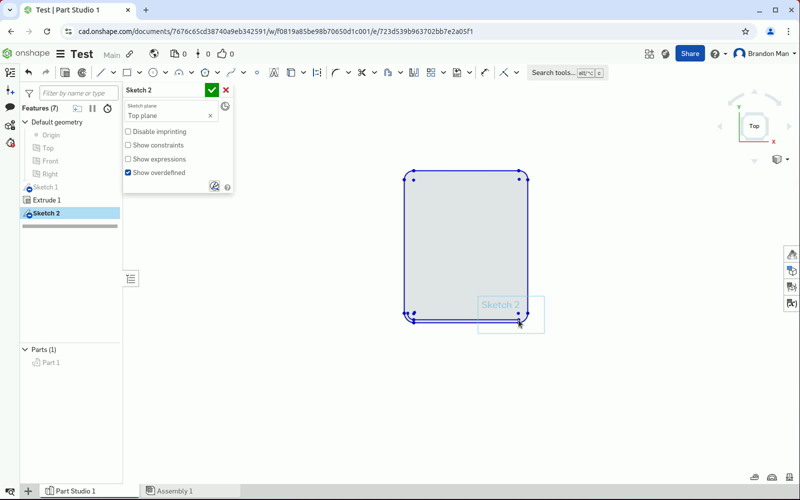
key(a)
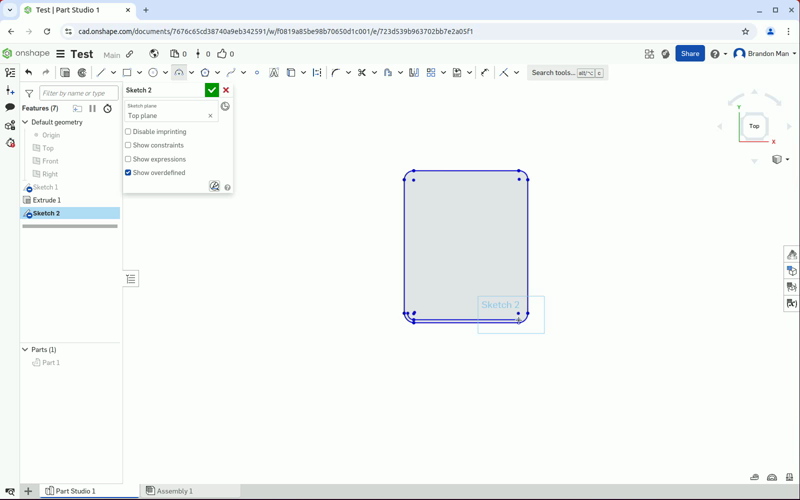
mouse_move(518, 319)
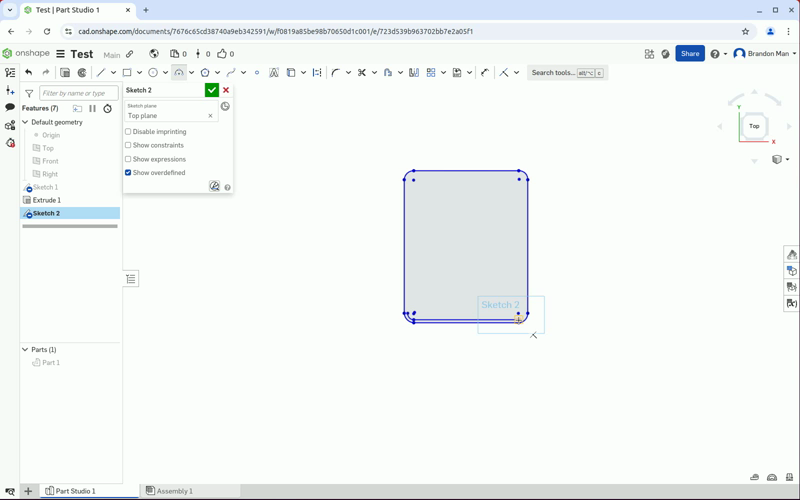
scroll(6)
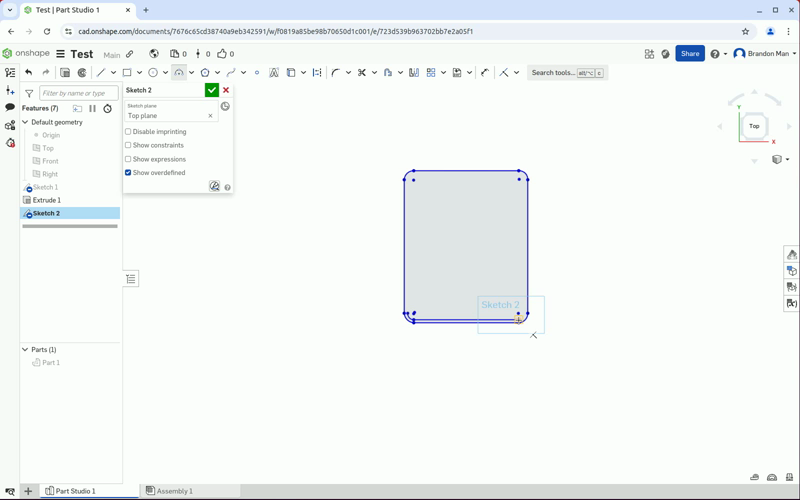
scroll(6)
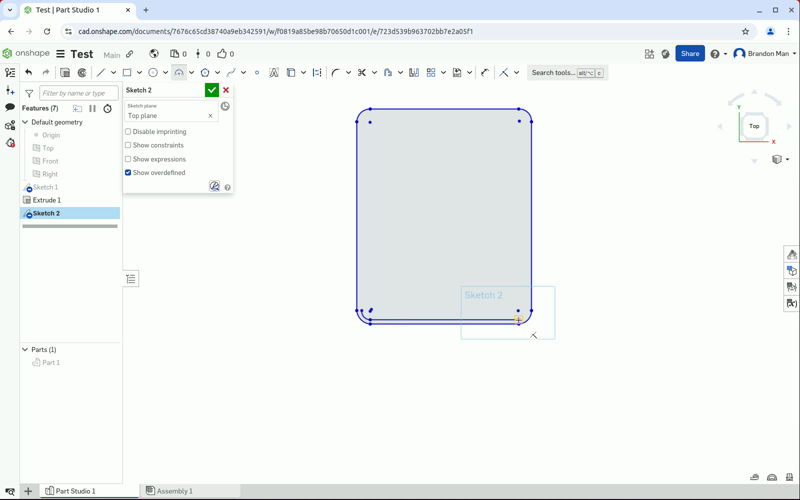
scroll(6)
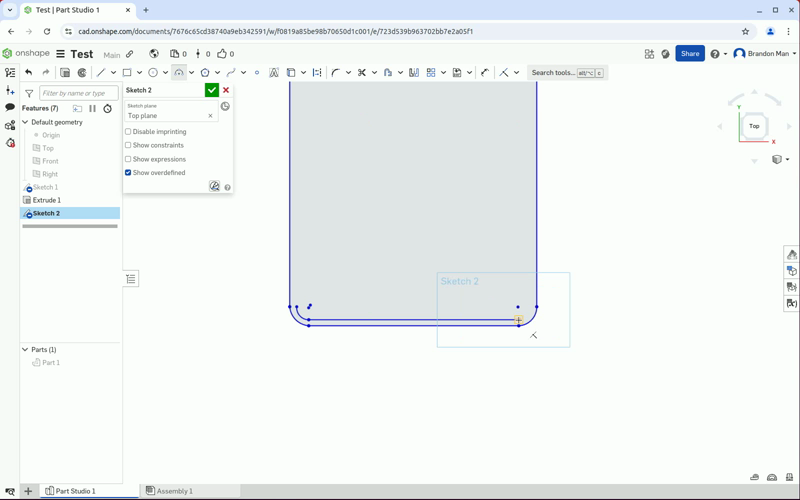
scroll(6)
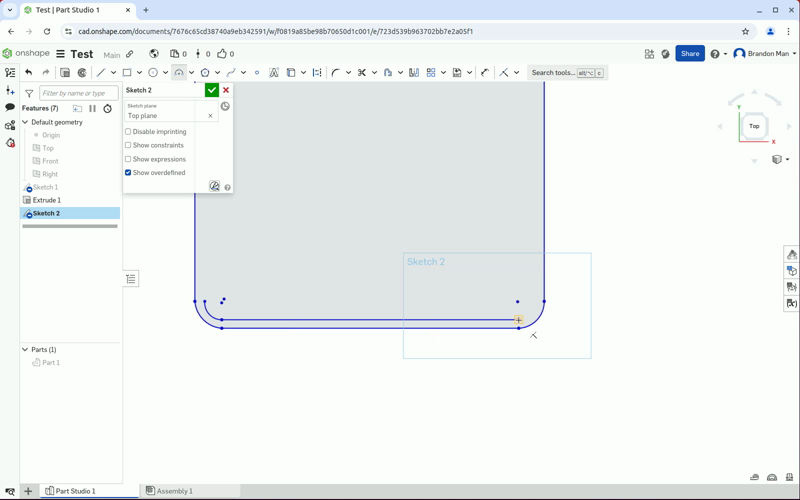
scroll(6)
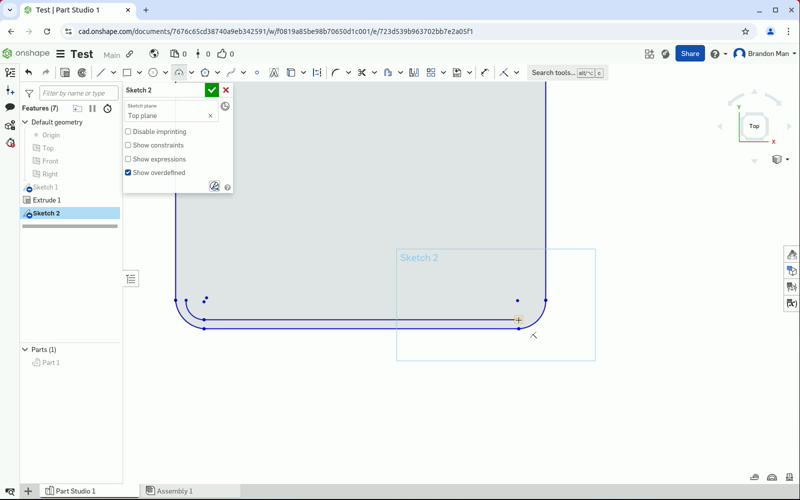
scroll(6)
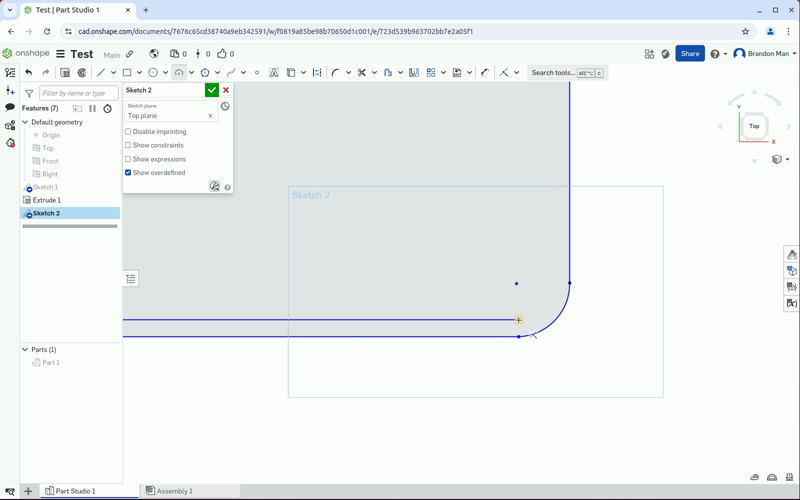
scroll(6)
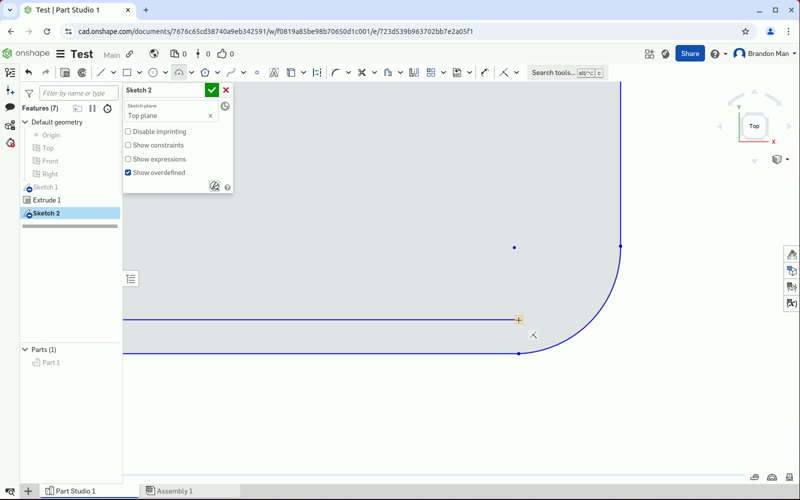
click(518, 319)
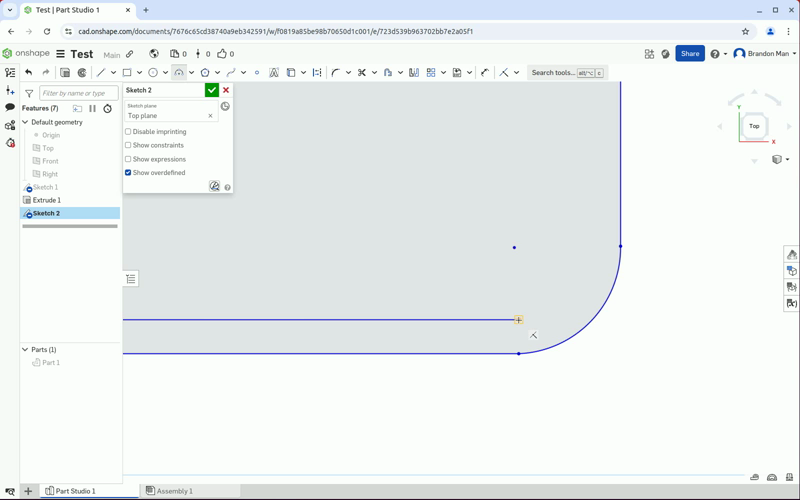
scroll(-6)
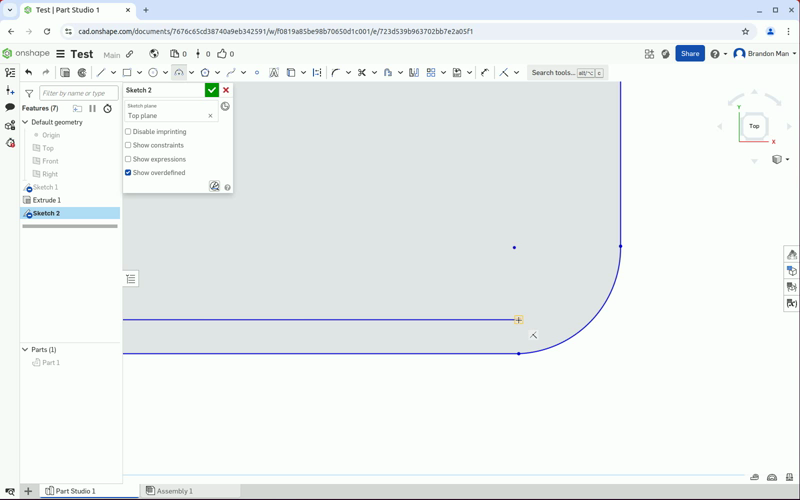
scroll(-6)
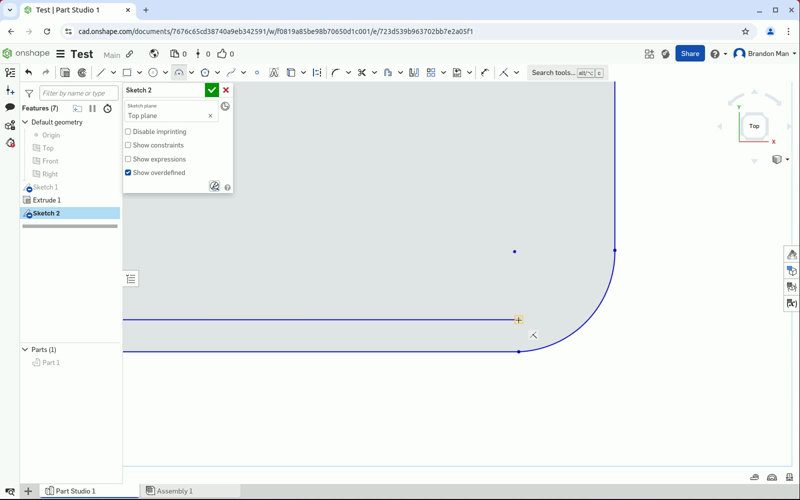
scroll(-6)
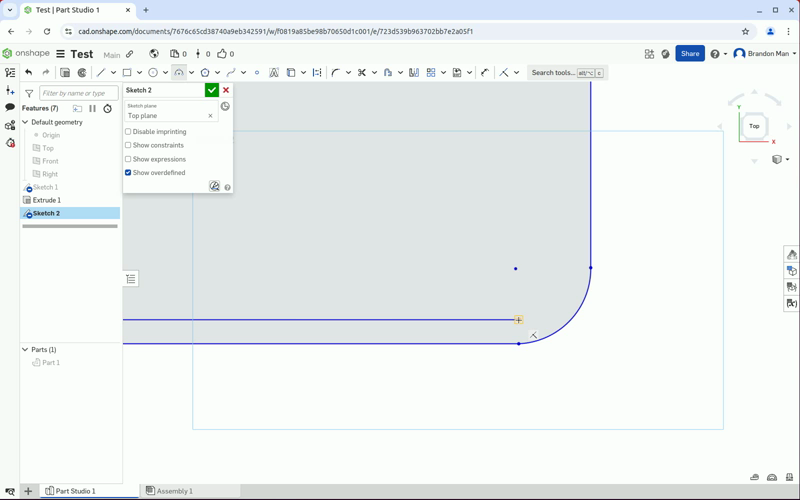
scroll(-6)
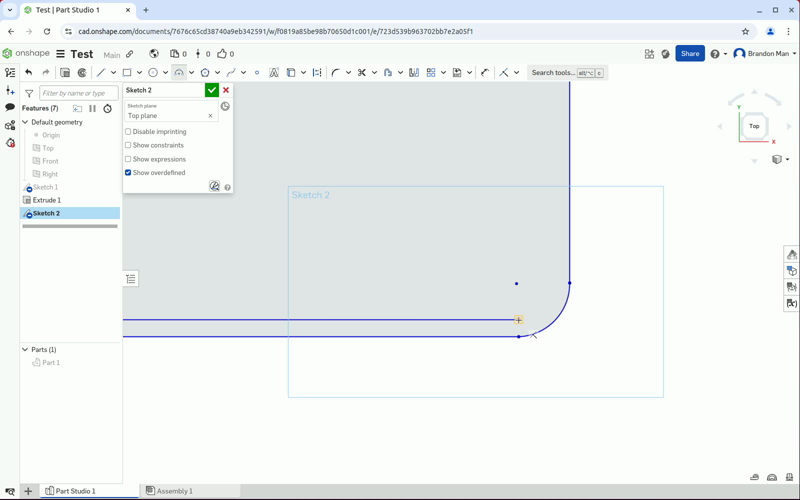
scroll(-6)
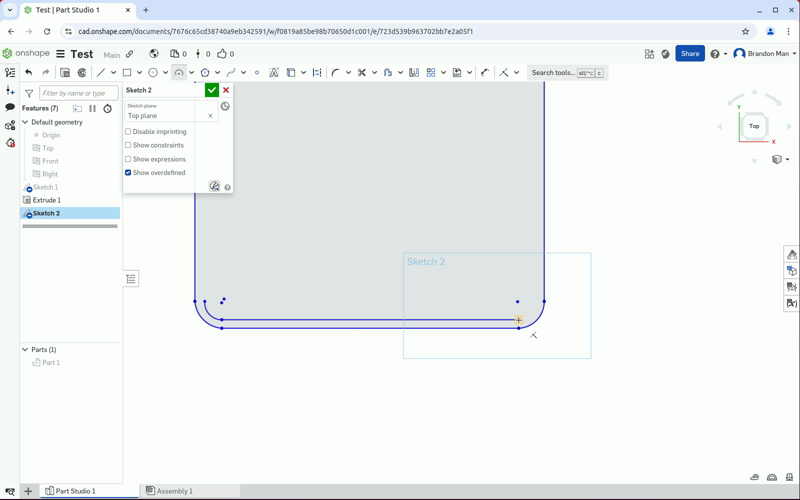
scroll(-6)
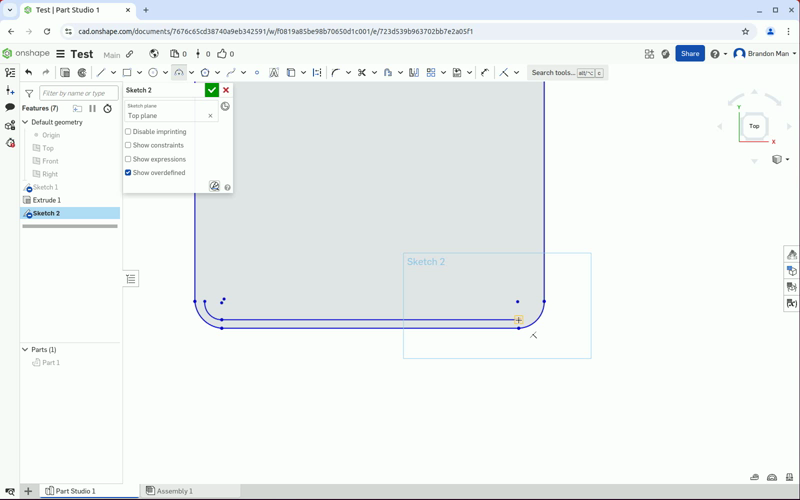
scroll(-6)
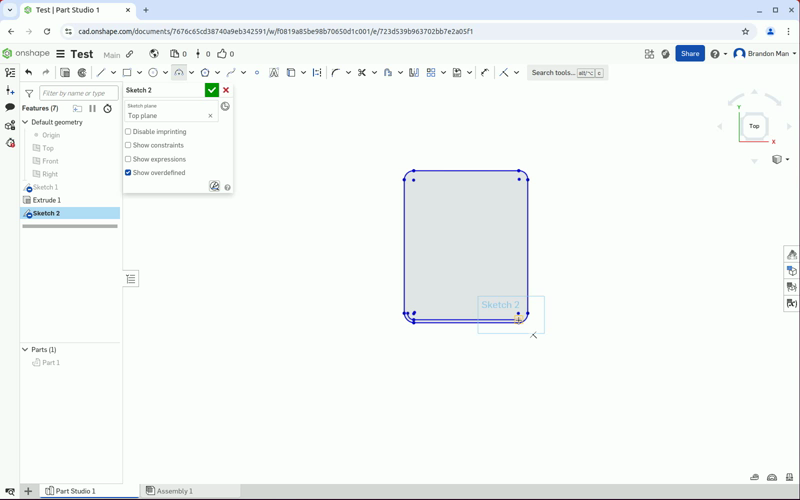
key_down(shift)
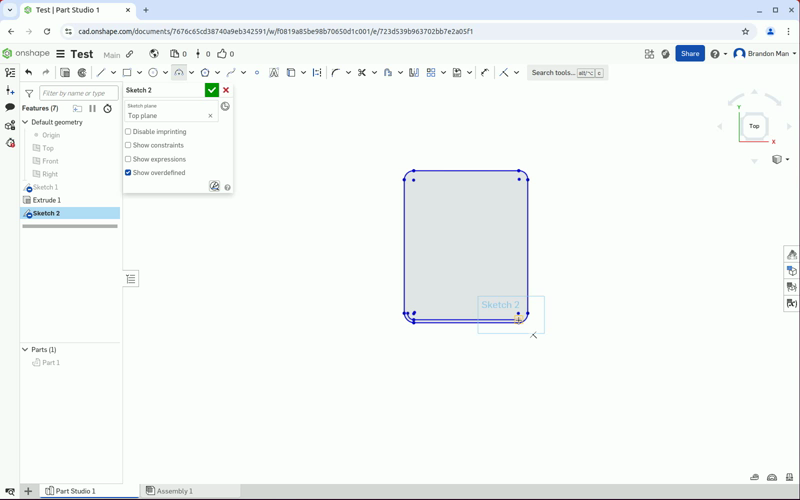
mouse_move(524, 313)
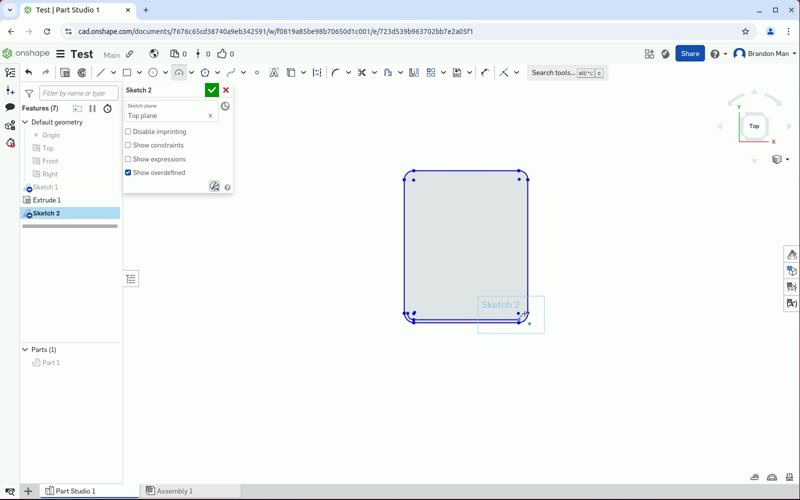
scroll(6)
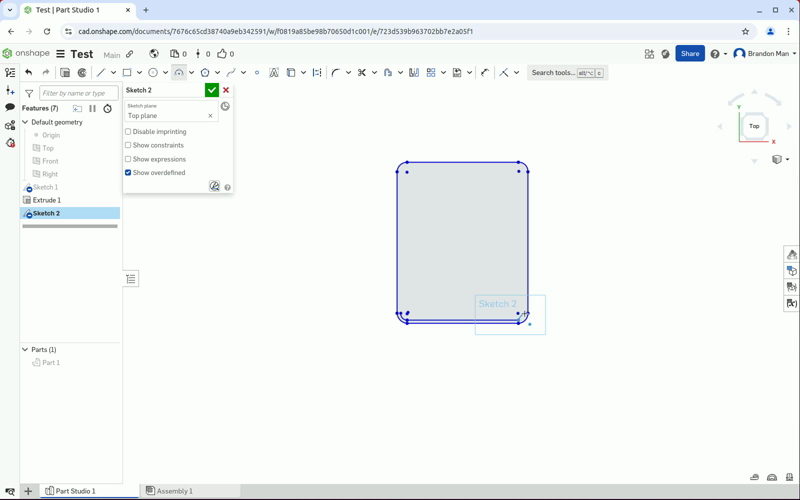
scroll(6)
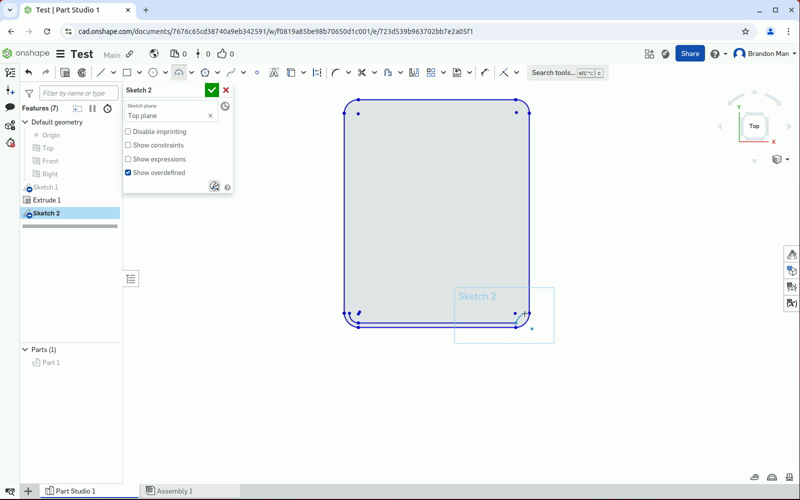
scroll(6)
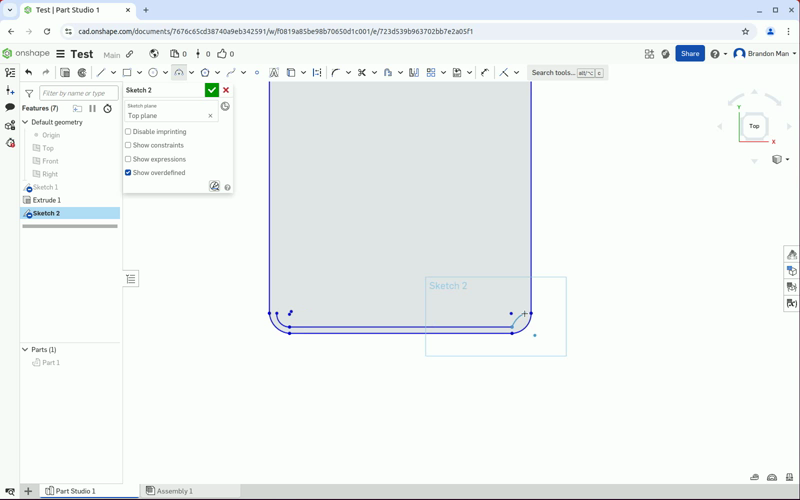
scroll(6)
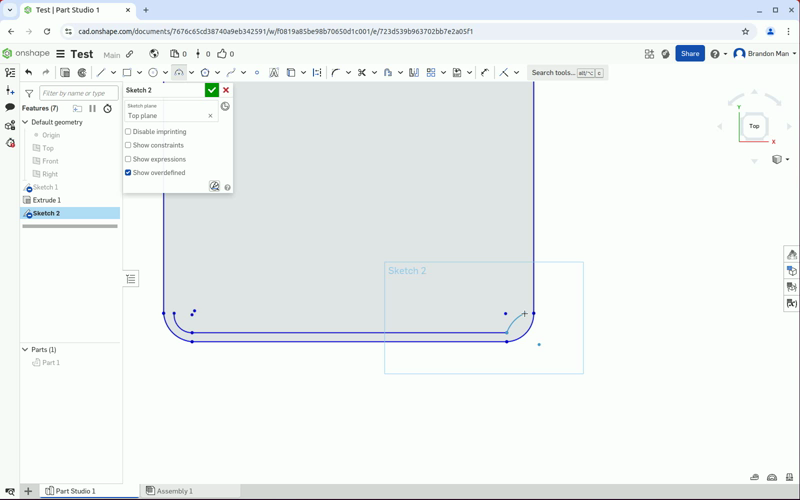
scroll(6)
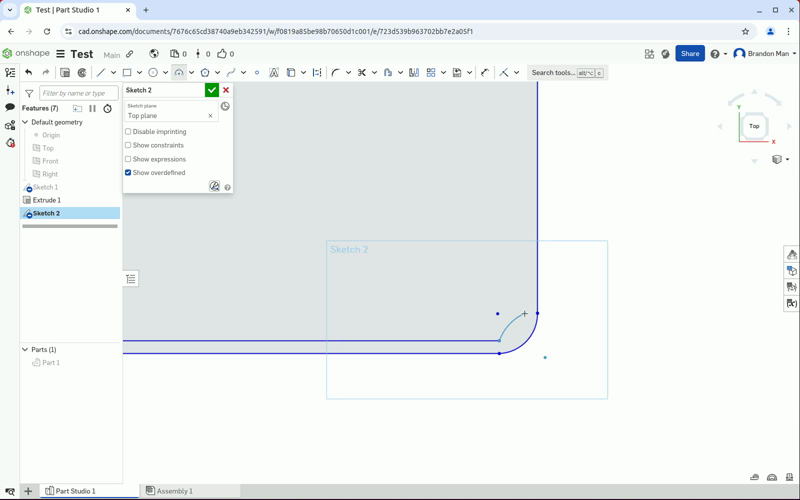
scroll(6)
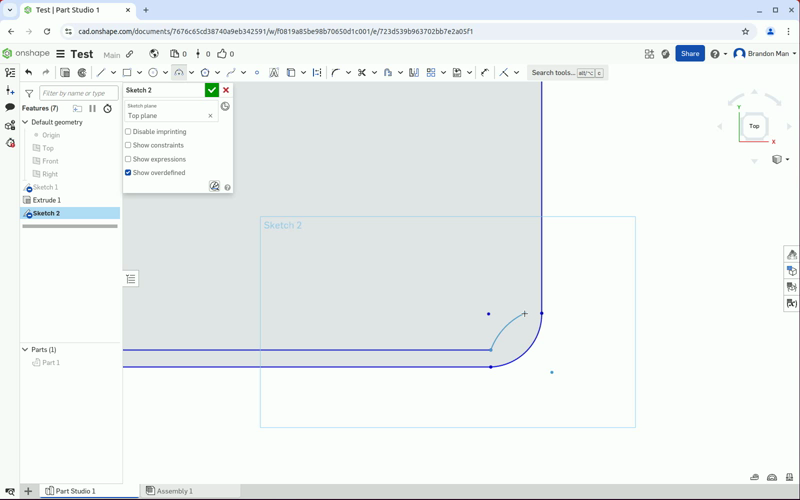
scroll(6)
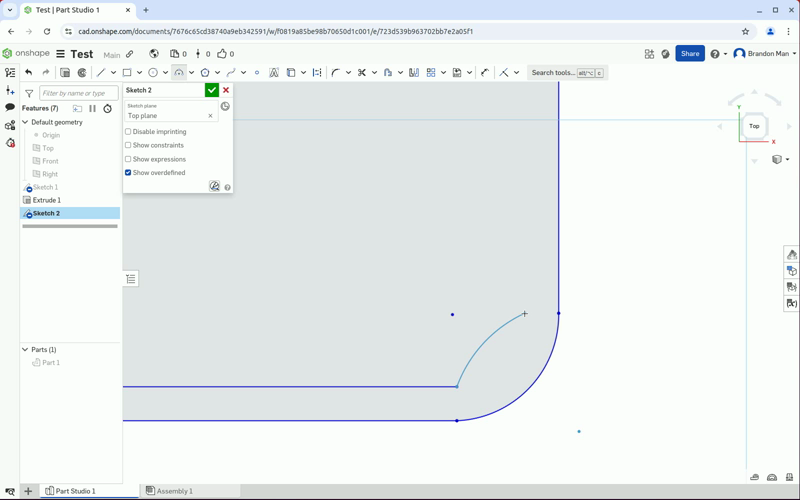
click(524, 313)
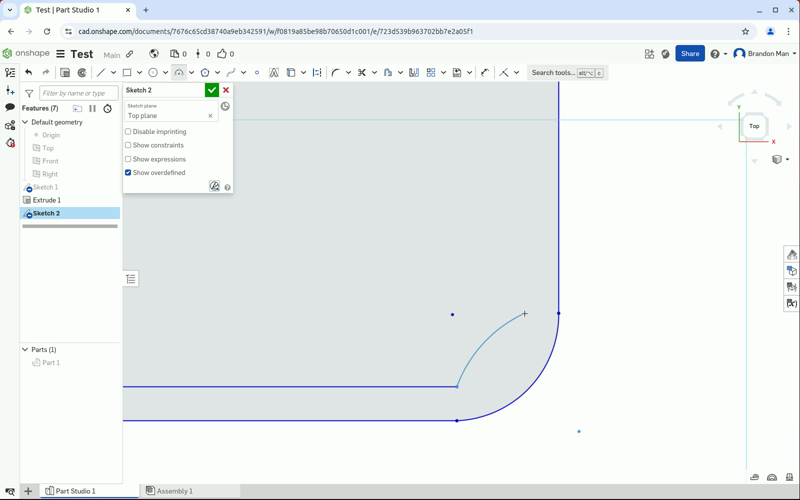
scroll(-6)
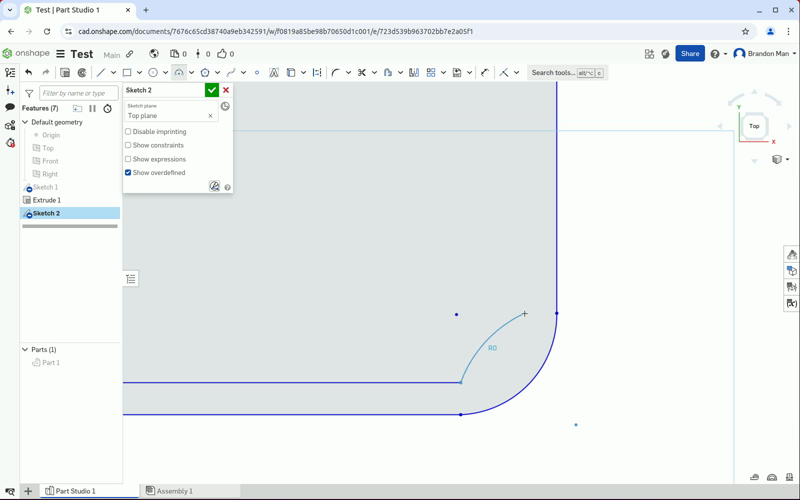
scroll(-6)
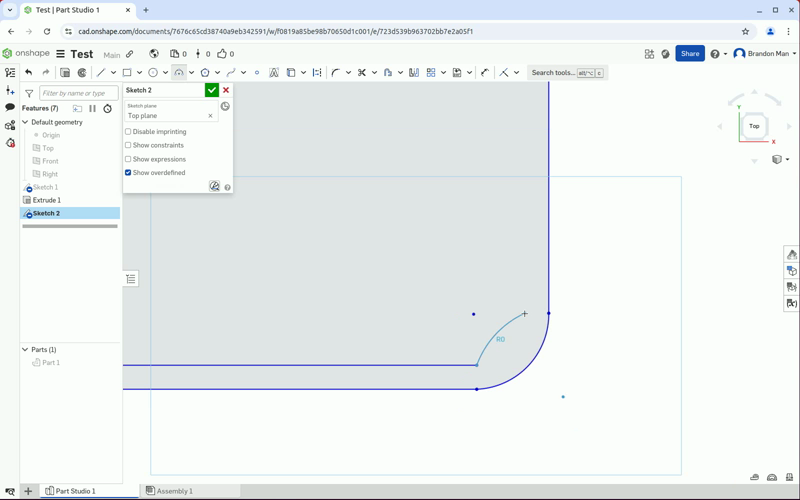
scroll(-6)
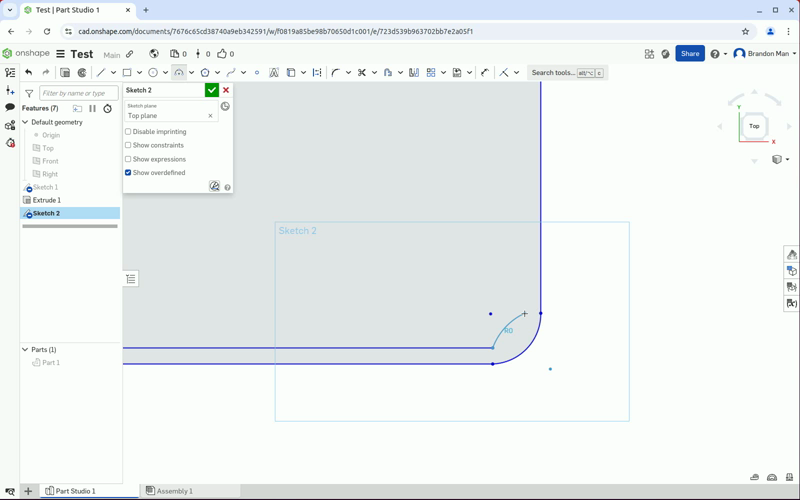
scroll(-6)
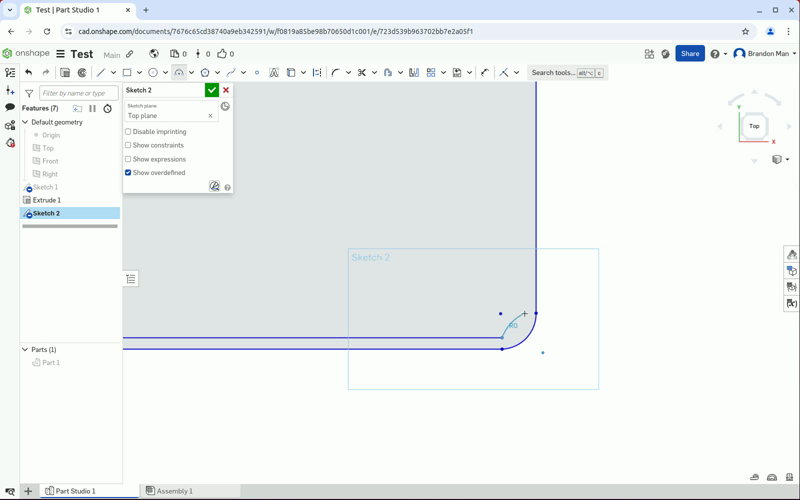
scroll(-6)
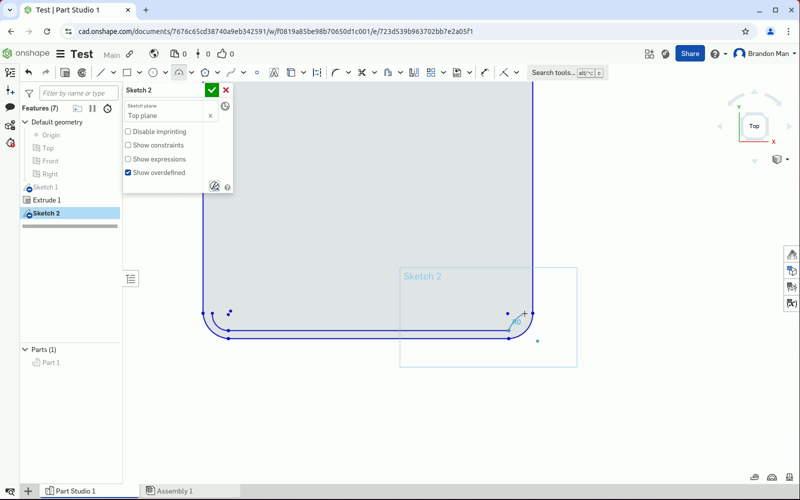
scroll(-6)
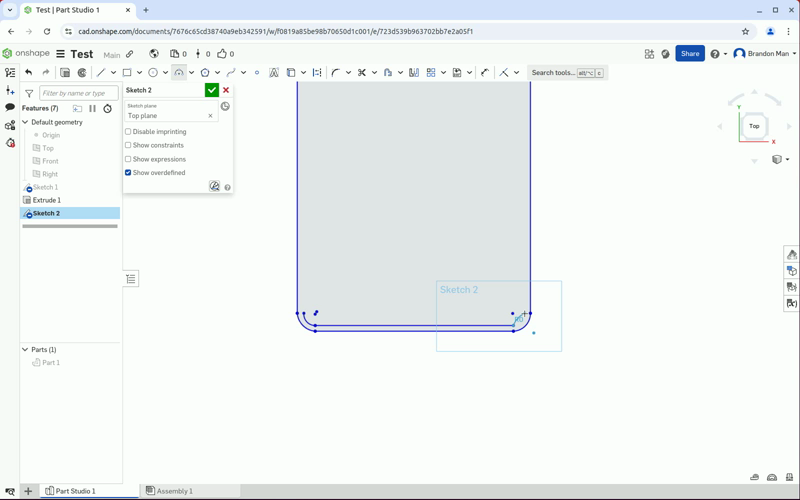
scroll(-6)
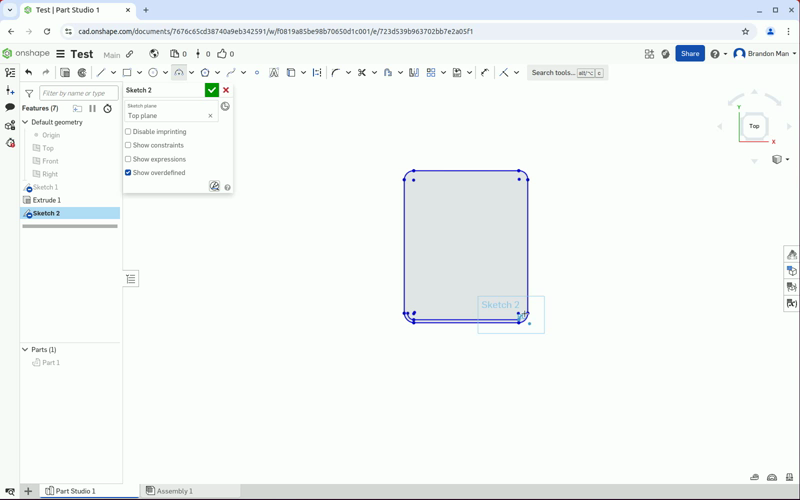
mouse_move(522, 317)
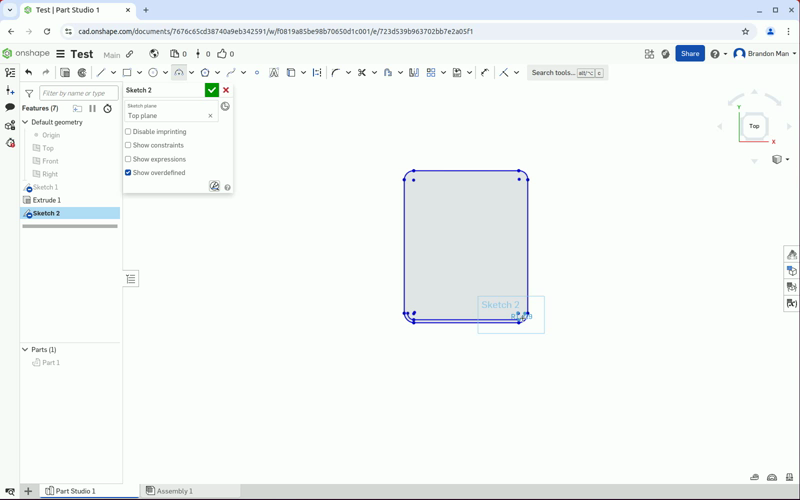
scroll(6)
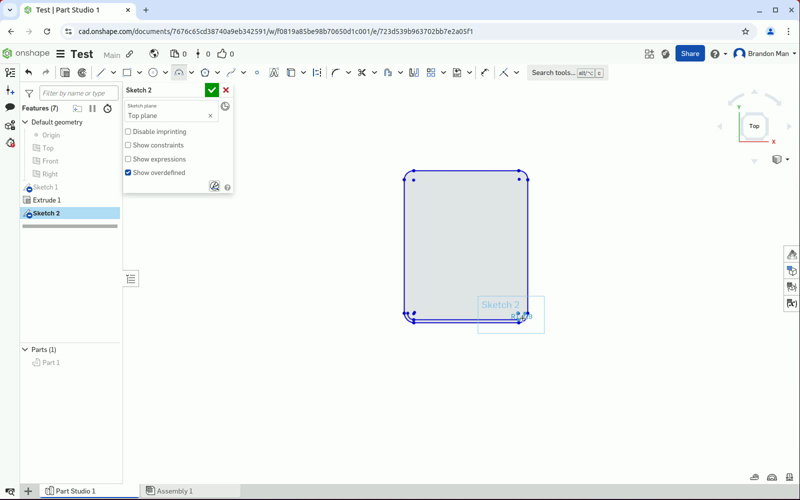
scroll(6)
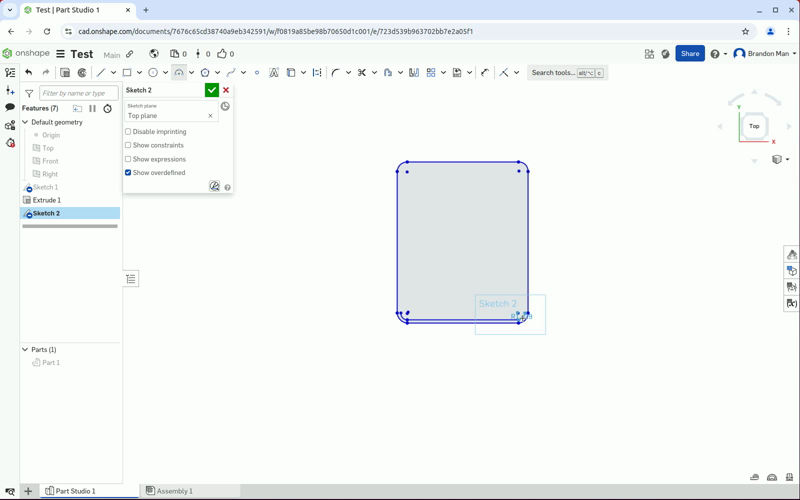
scroll(6)
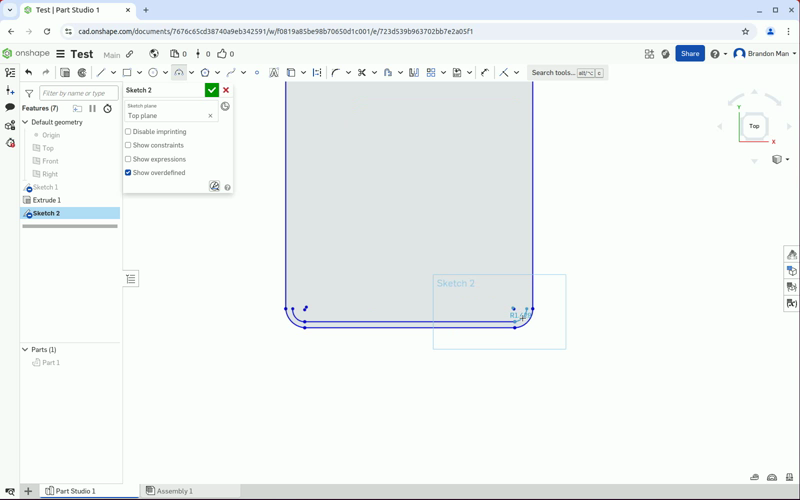
scroll(6)
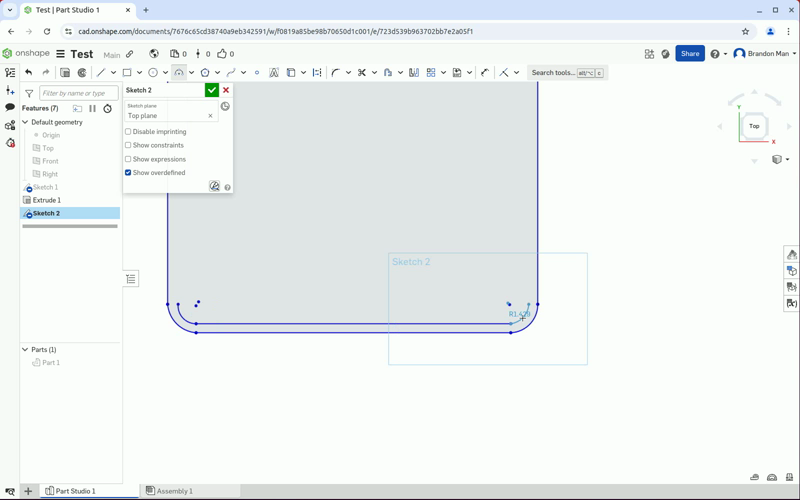
scroll(6)
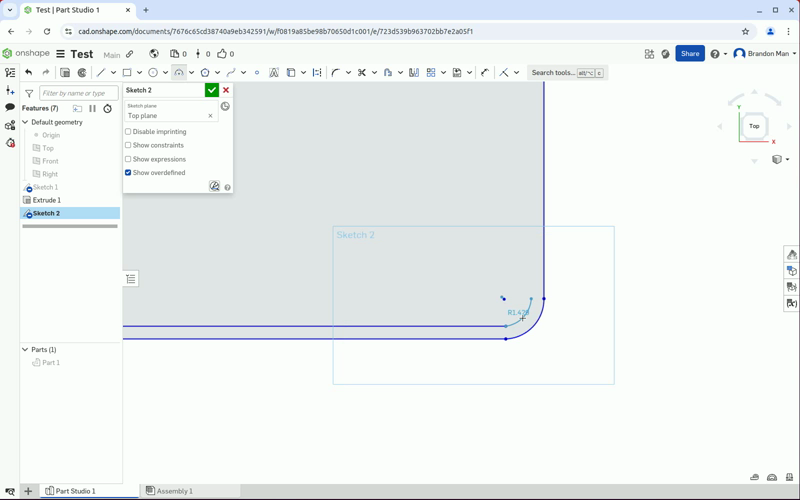
scroll(6)
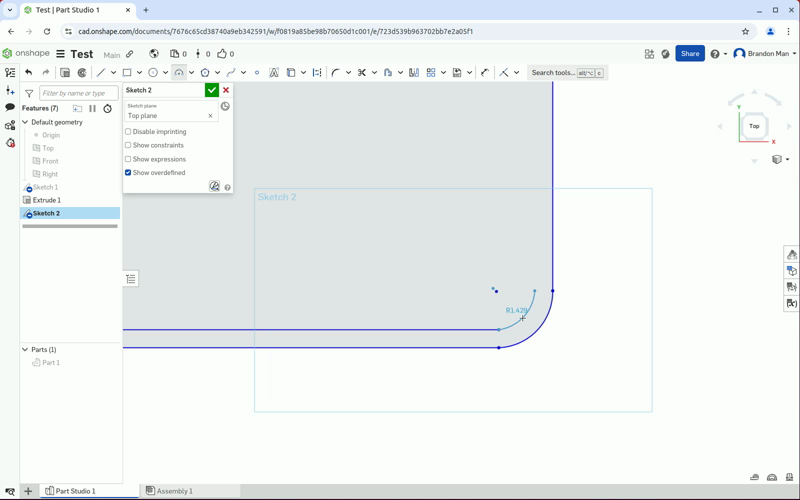
scroll(6)
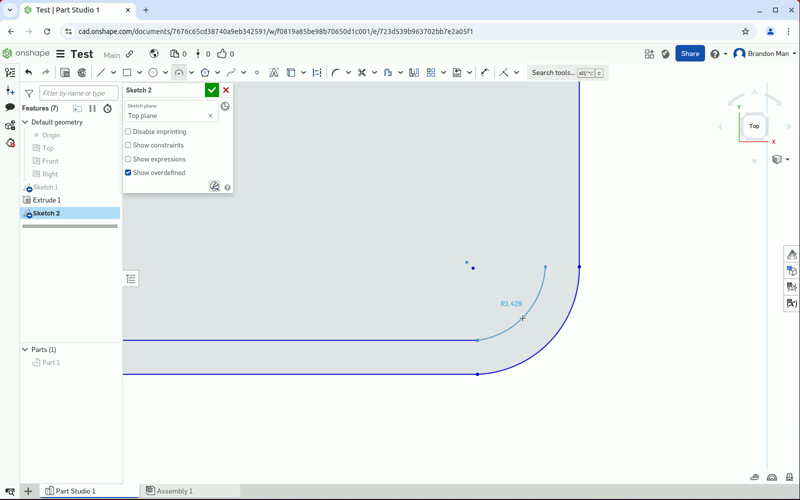
click(522, 317)
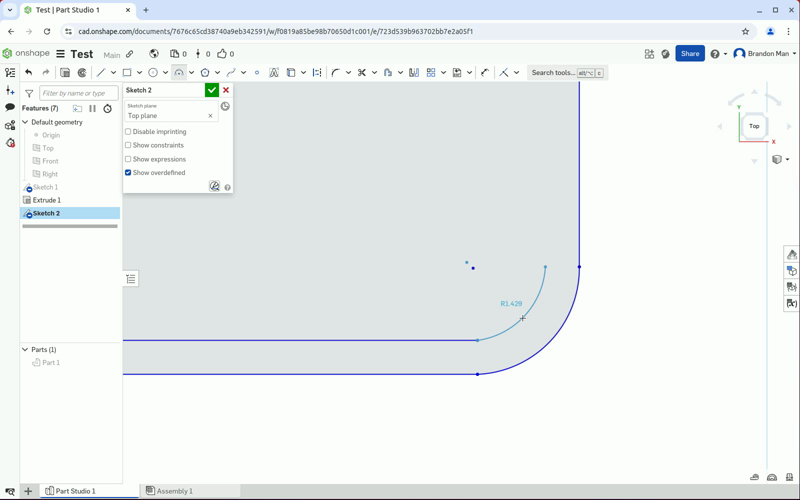
scroll(-6)
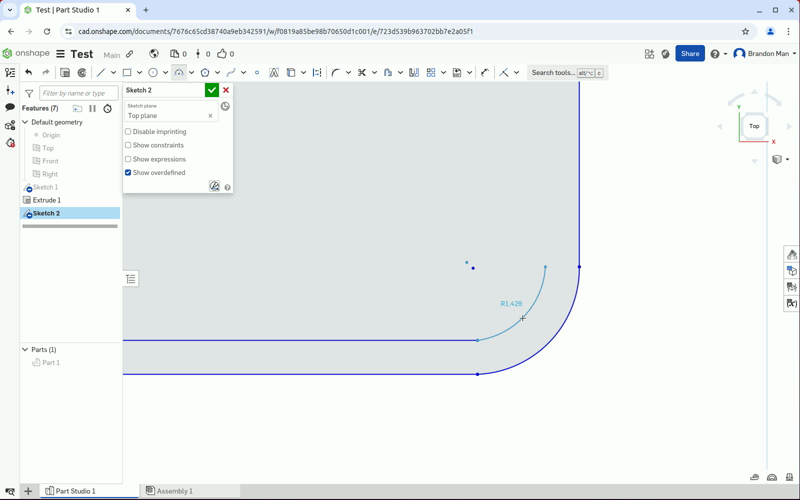
scroll(-6)
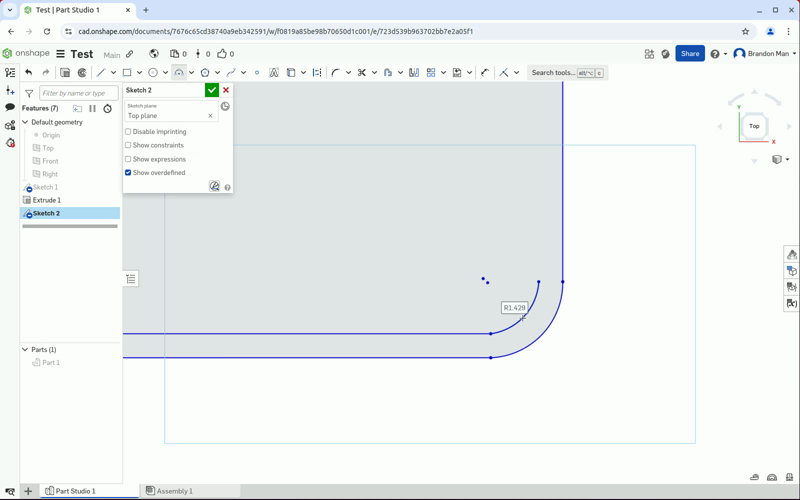
scroll(-6)
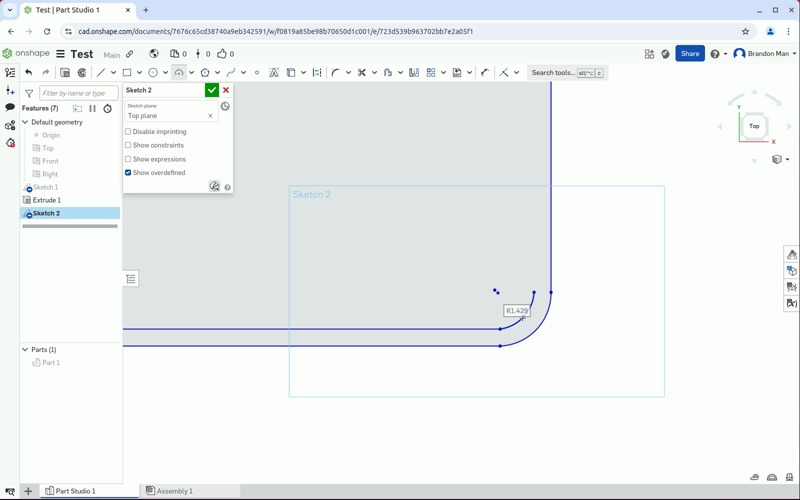
scroll(-6)
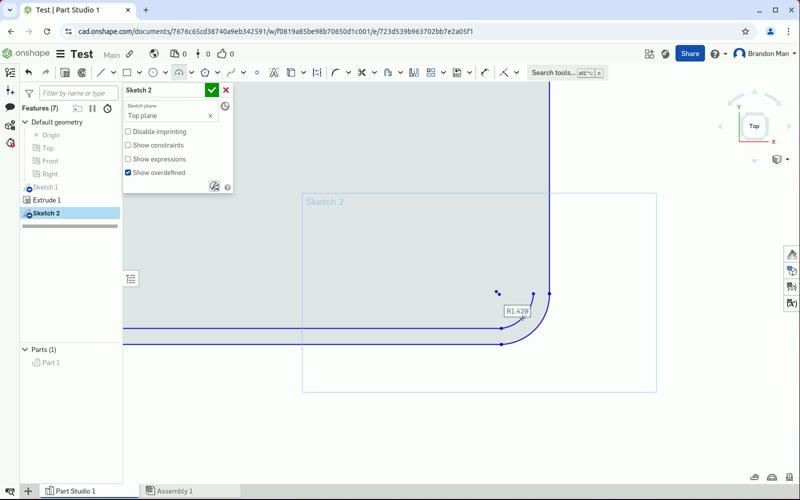
scroll(-6)
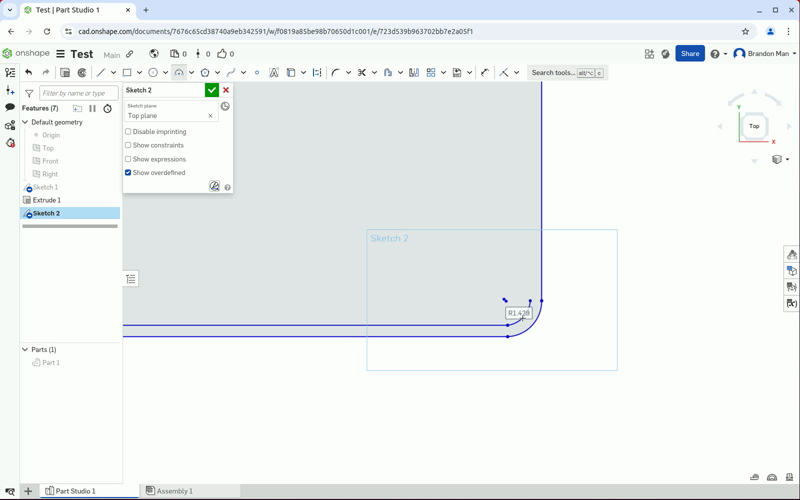
scroll(-6)
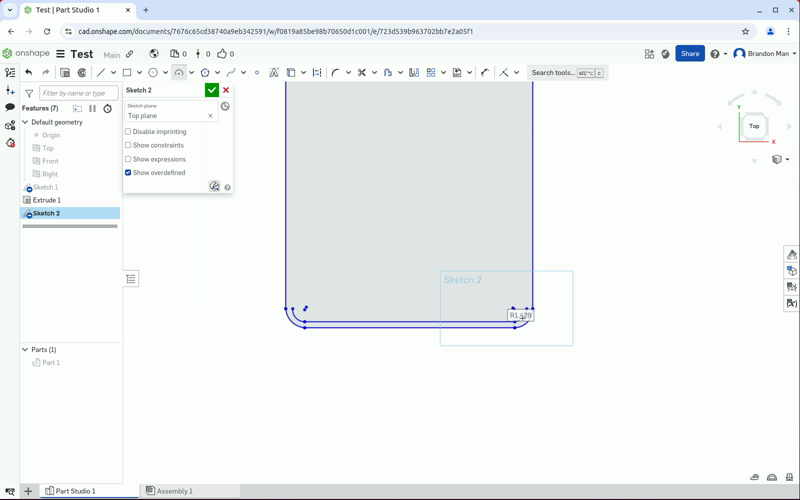
scroll(-6)
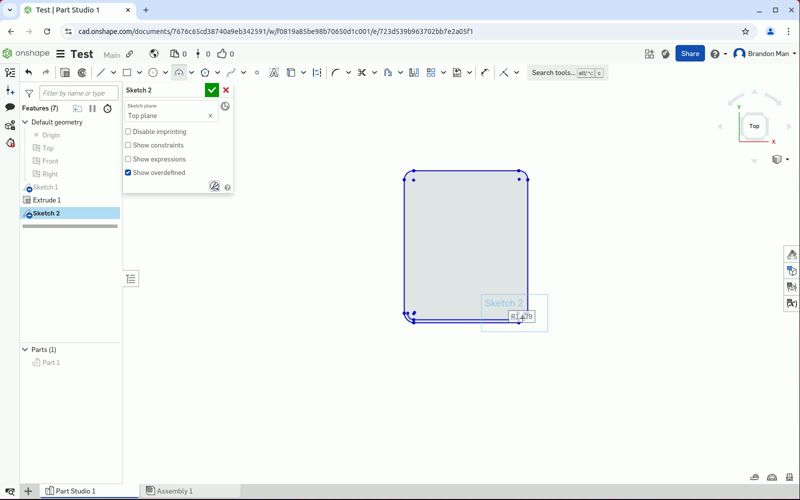
key_up(shift)
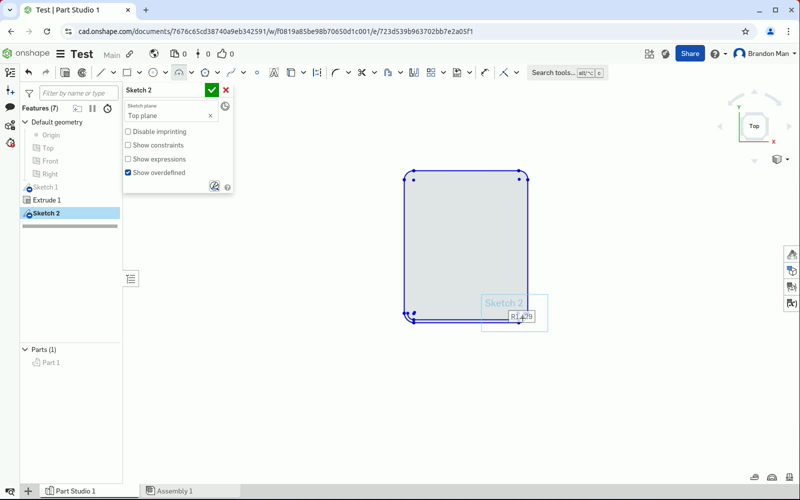
key(esc)
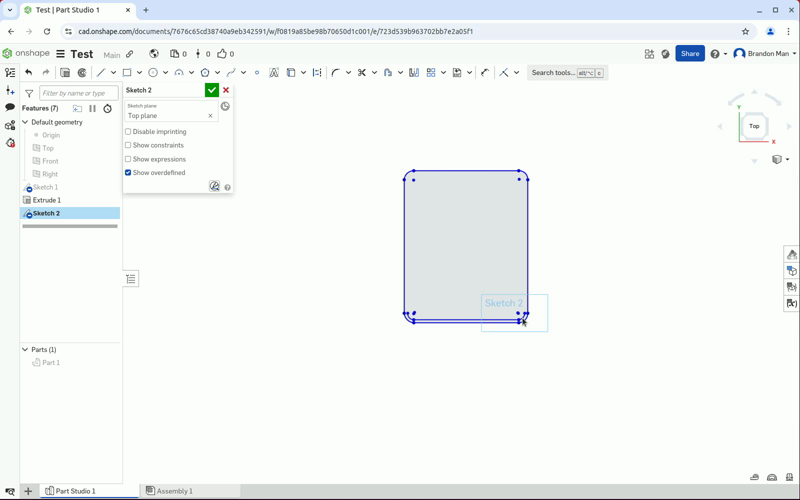
key(l)
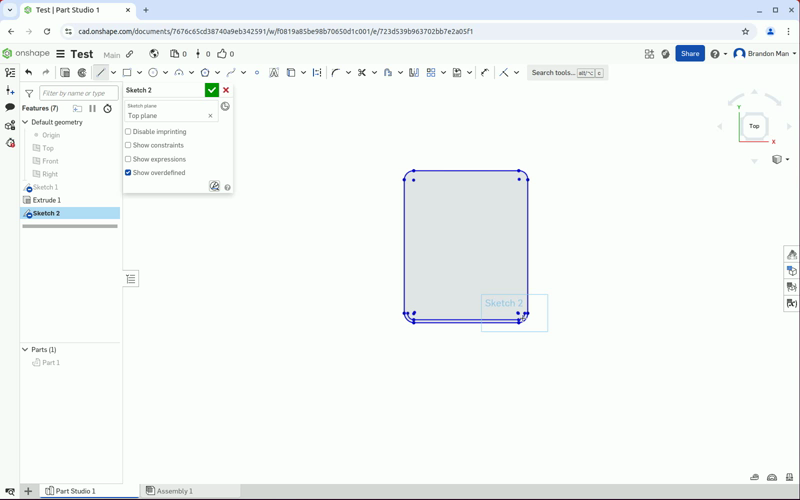
mouse_move(524, 313)
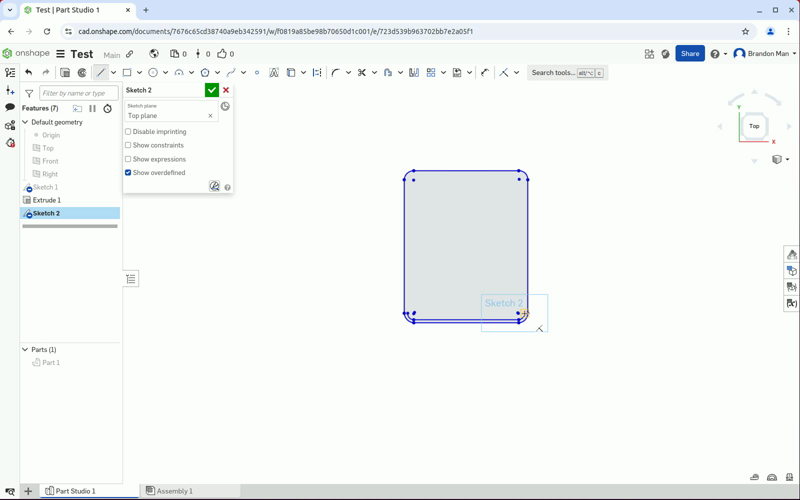
scroll(6)
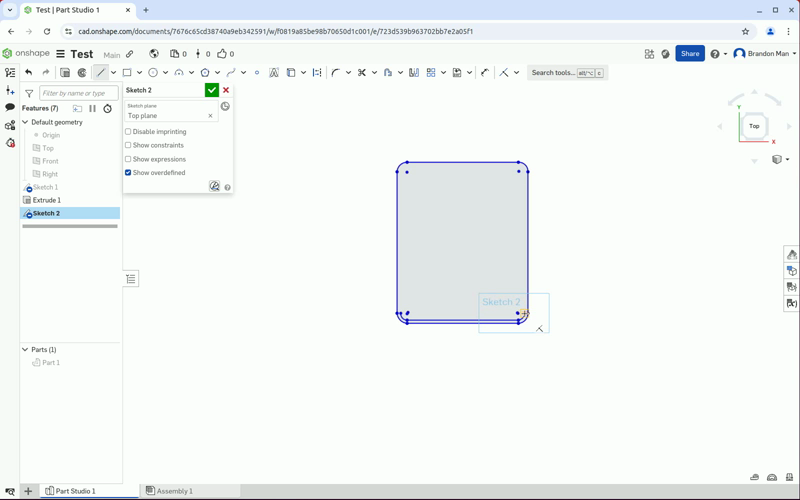
scroll(6)
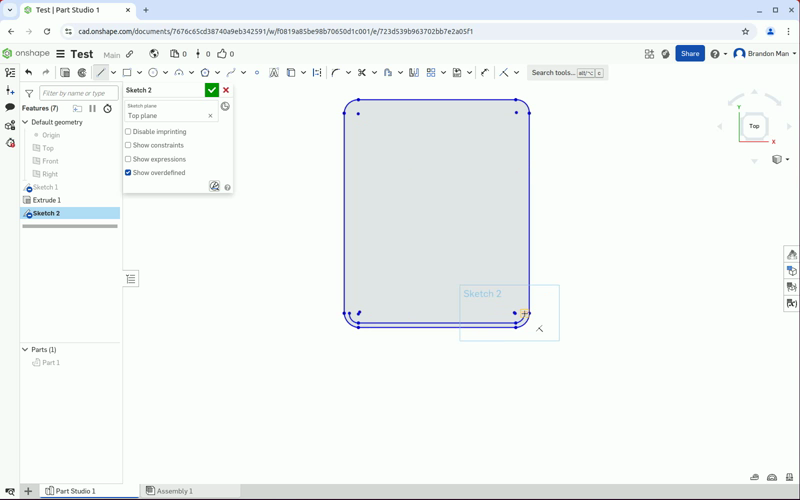
scroll(6)
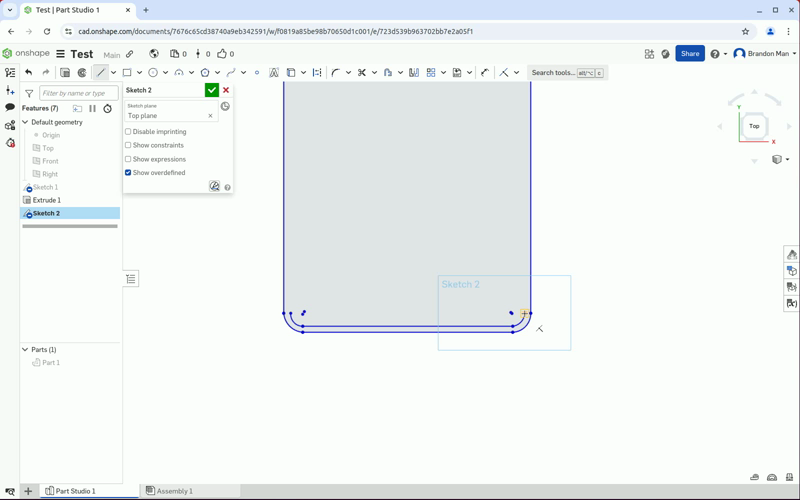
scroll(6)
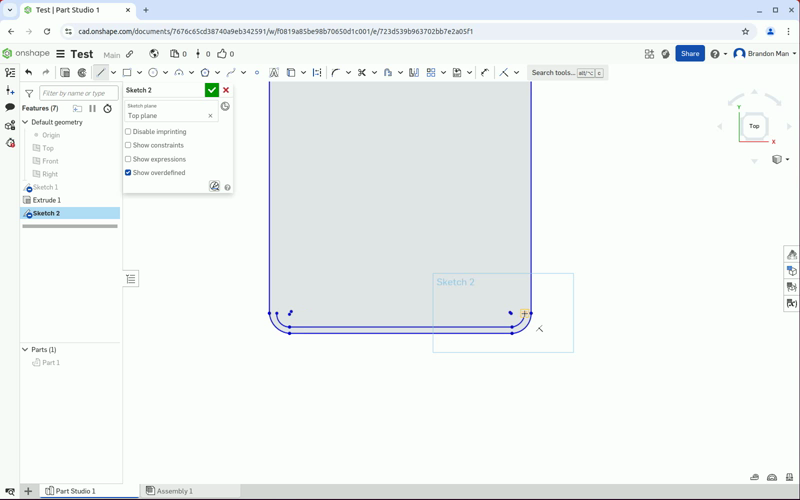
scroll(6)
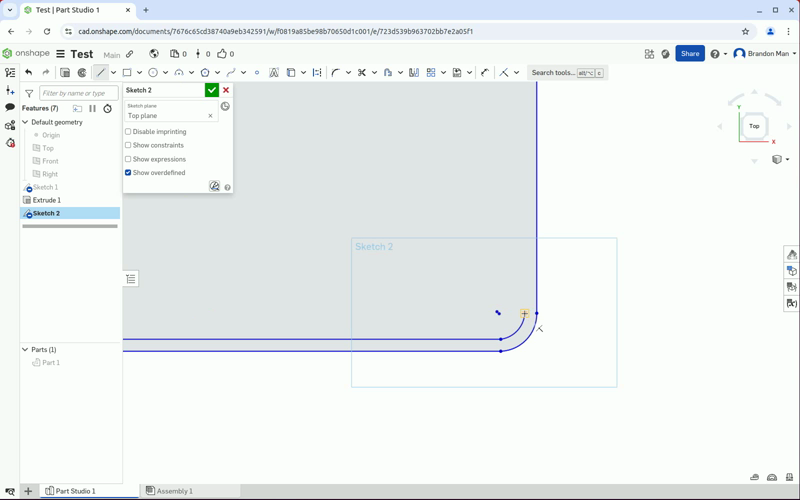
scroll(6)
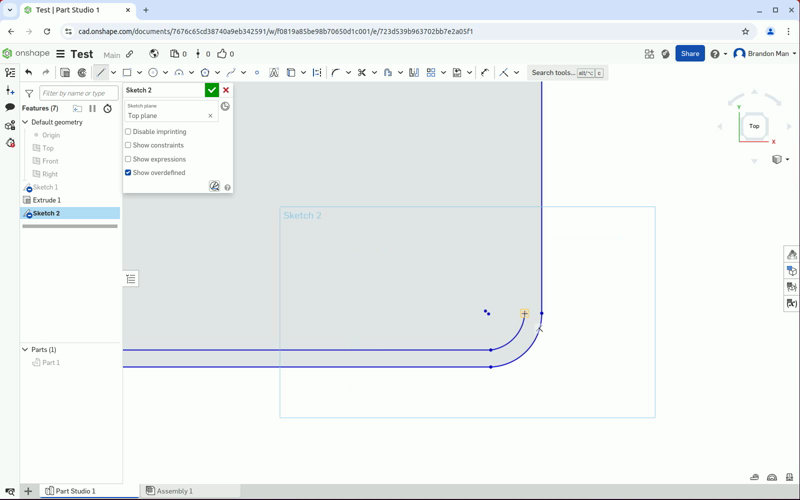
scroll(6)
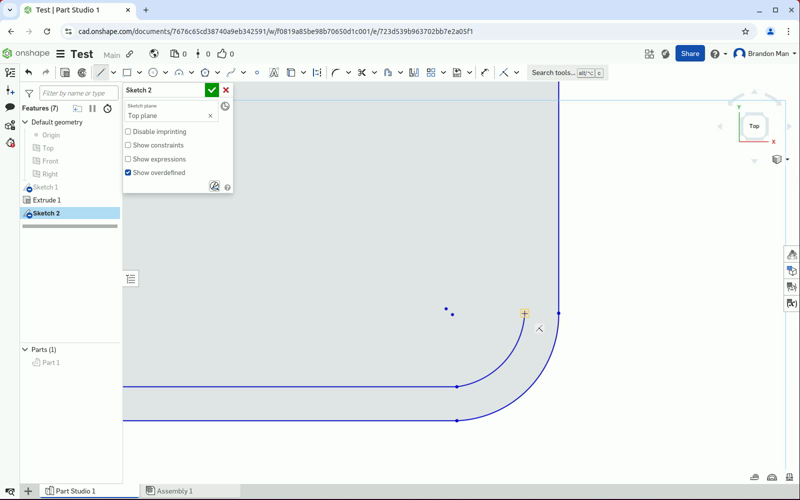
click(524, 313)
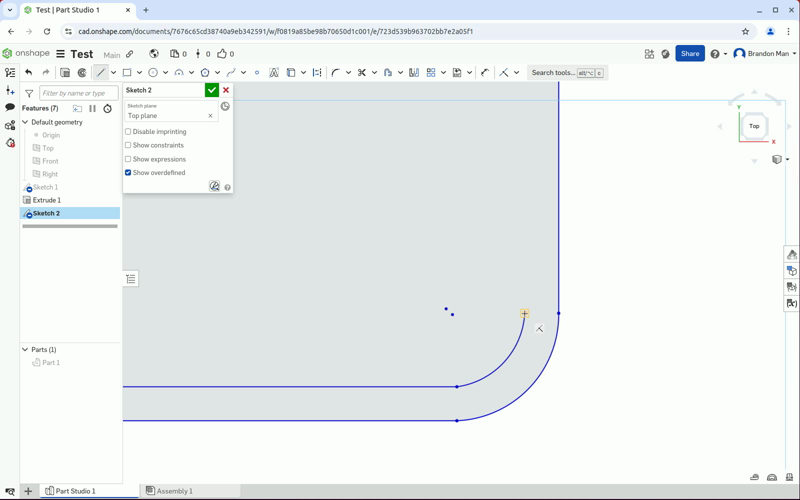
scroll(-6)
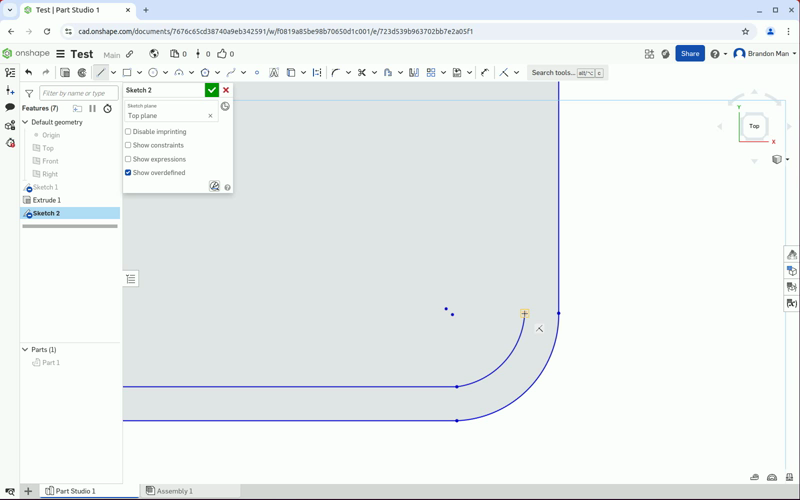
scroll(-6)
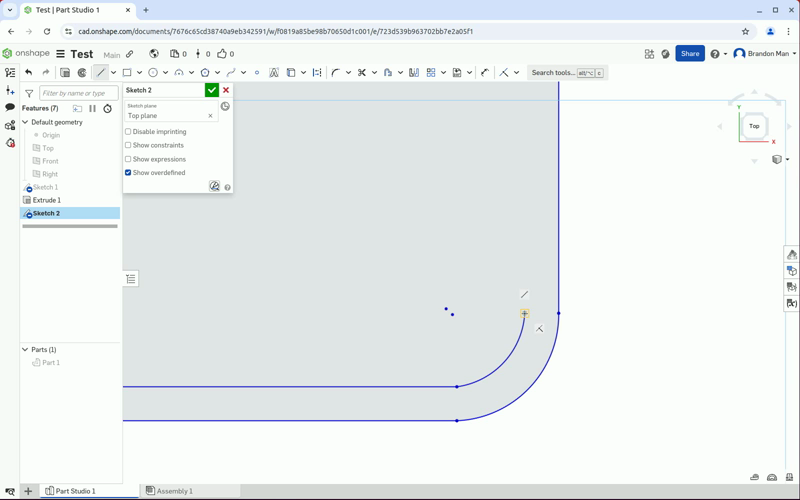
scroll(-6)
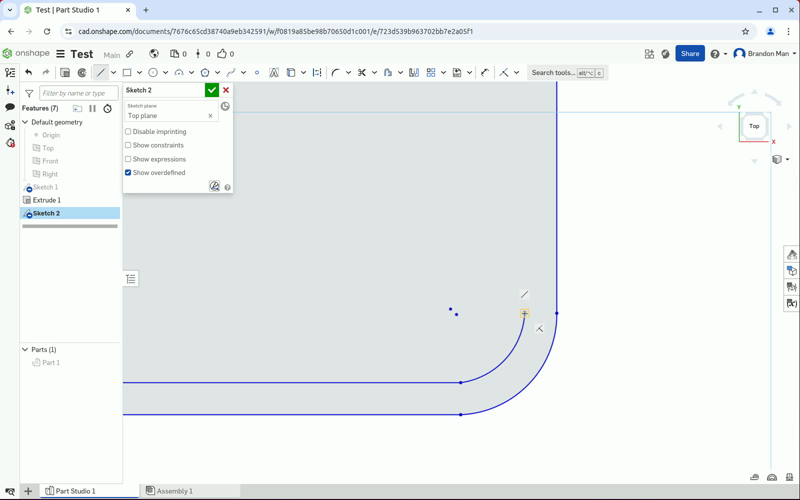
scroll(-6)
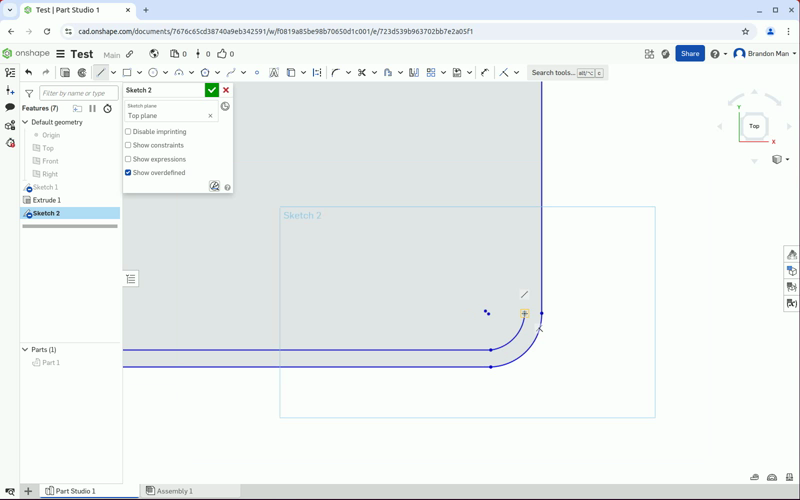
scroll(-6)
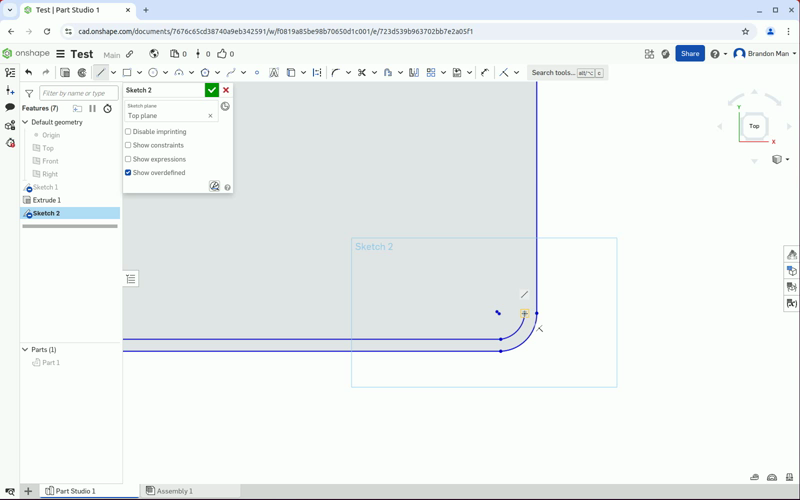
scroll(-6)
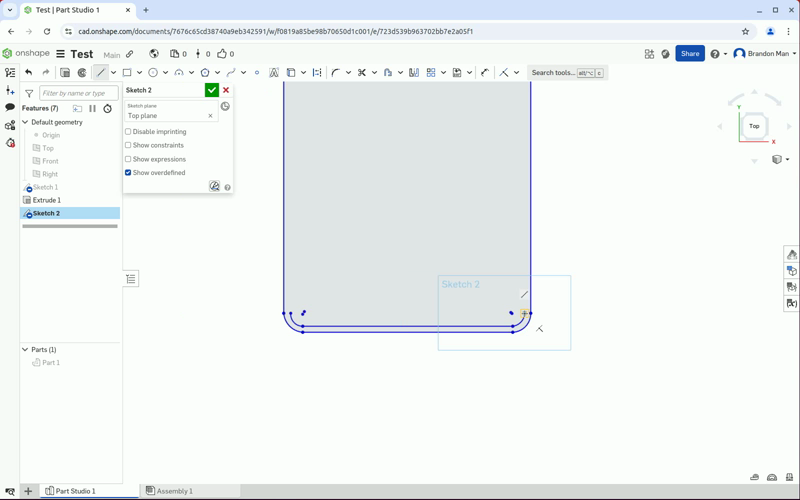
scroll(-6)
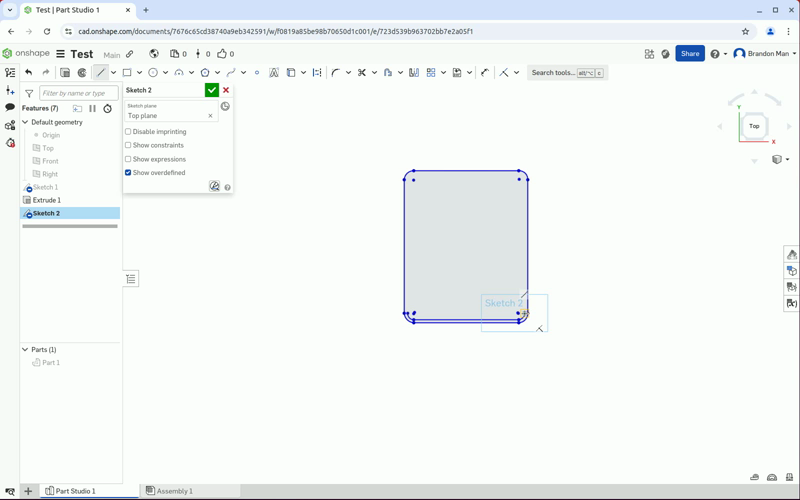
key_down(shift)
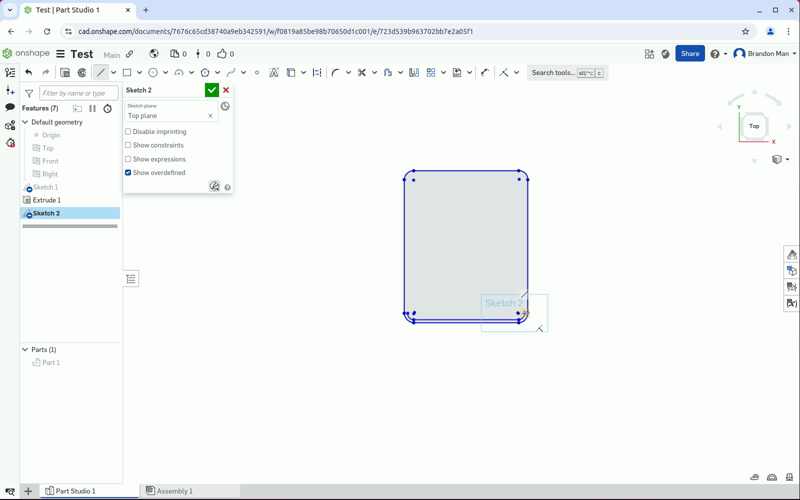
mouse_move(524, 179)
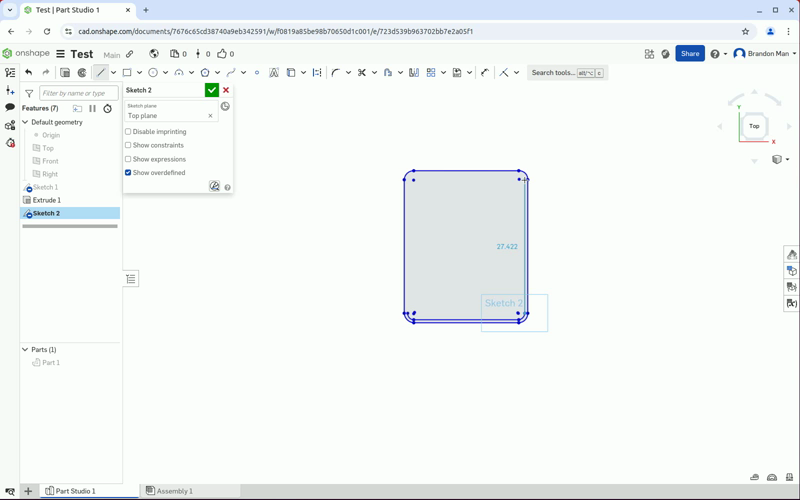
scroll(6)
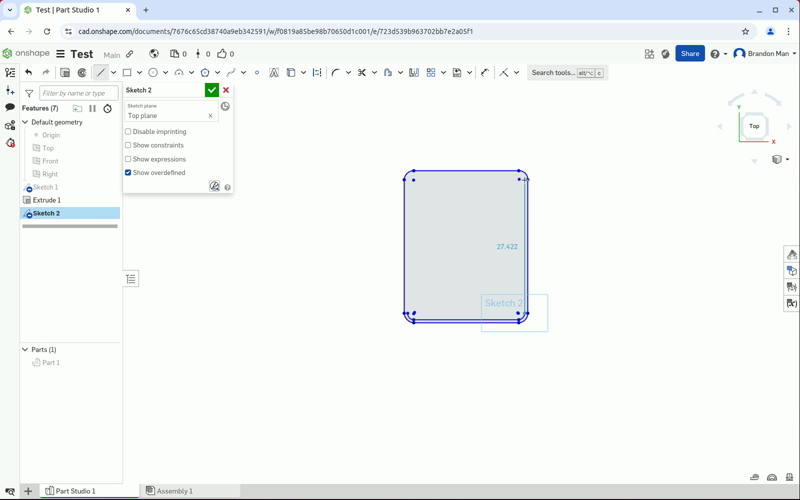
scroll(6)
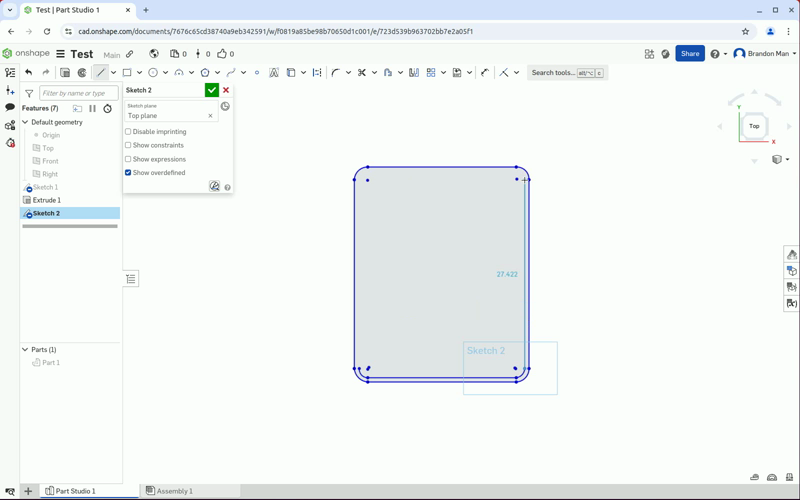
scroll(6)
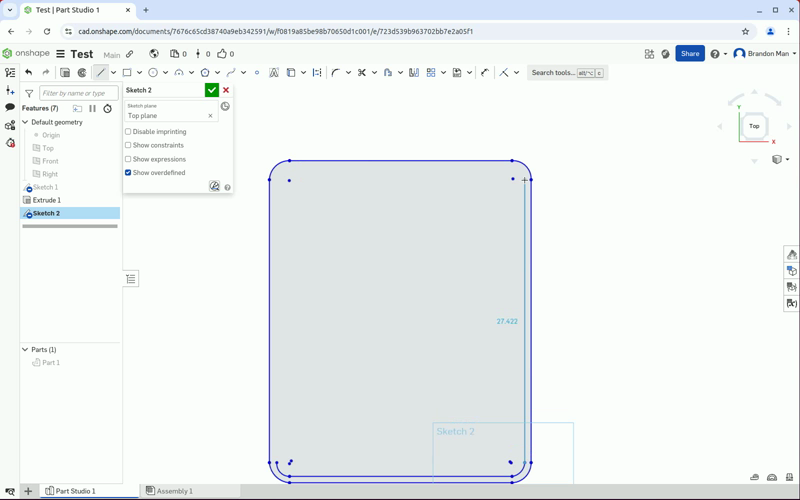
scroll(6)
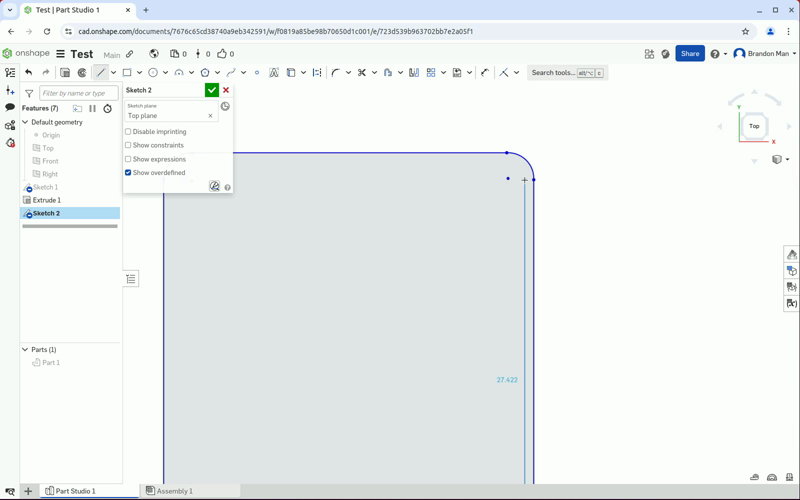
scroll(6)
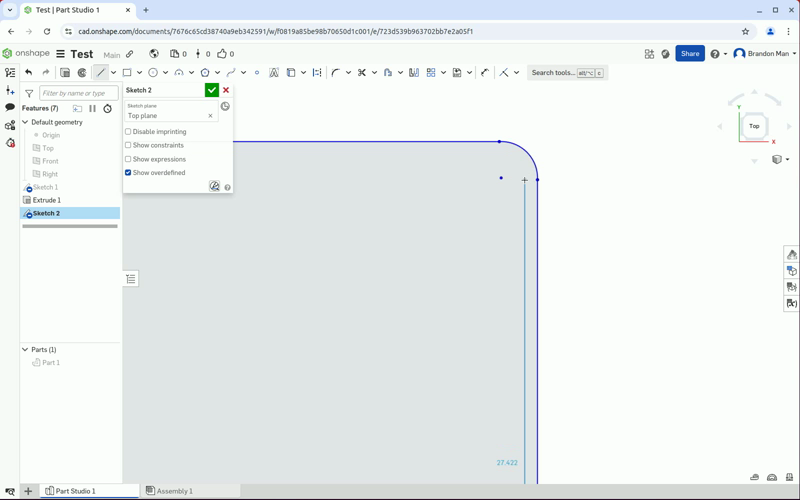
scroll(6)
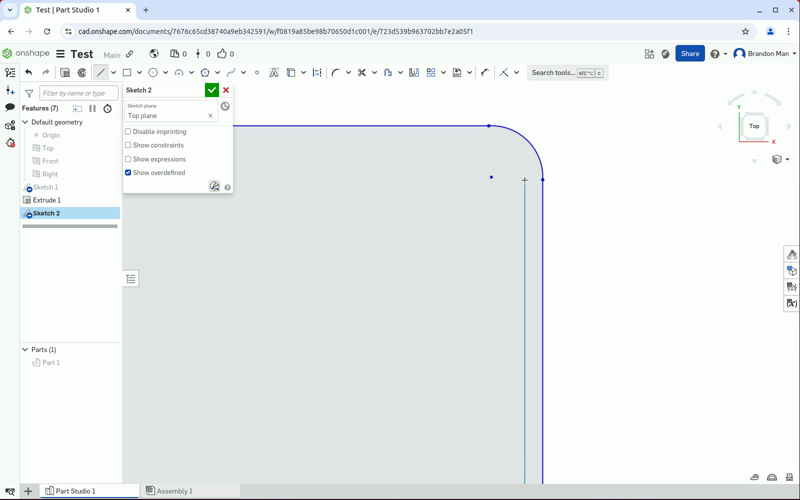
scroll(6)
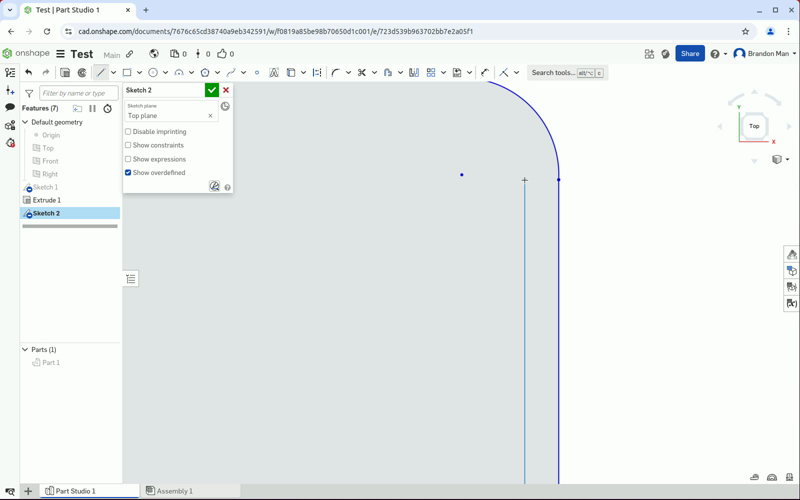
click(524, 179)
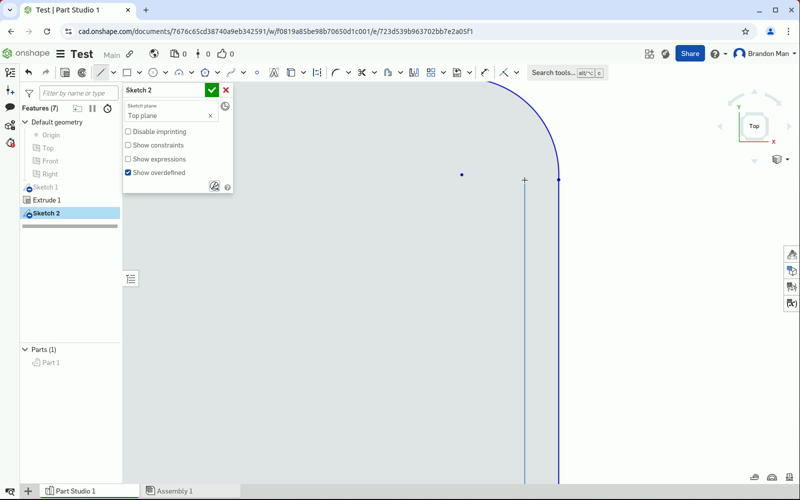
scroll(-6)
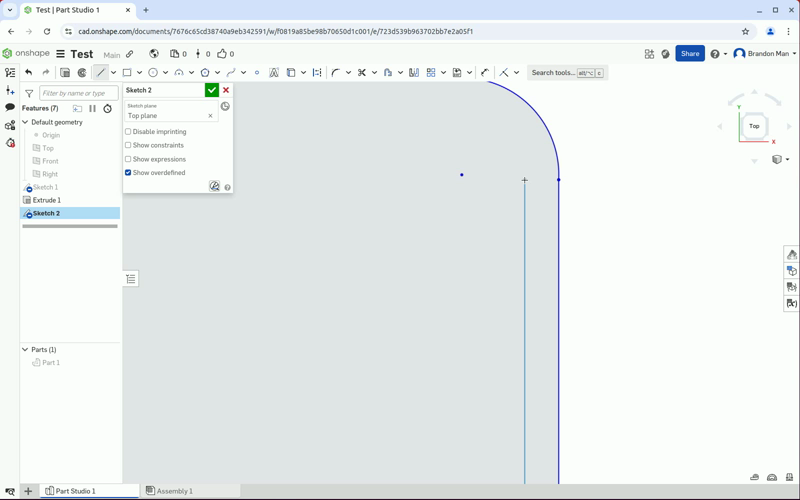
scroll(-6)
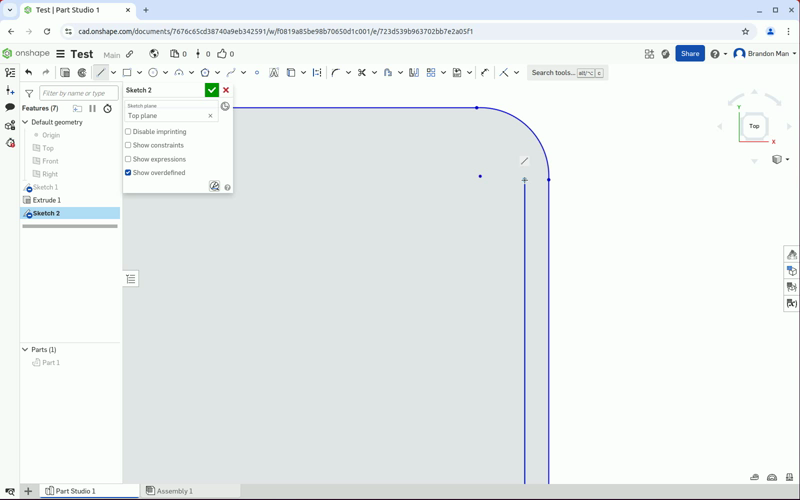
scroll(-6)
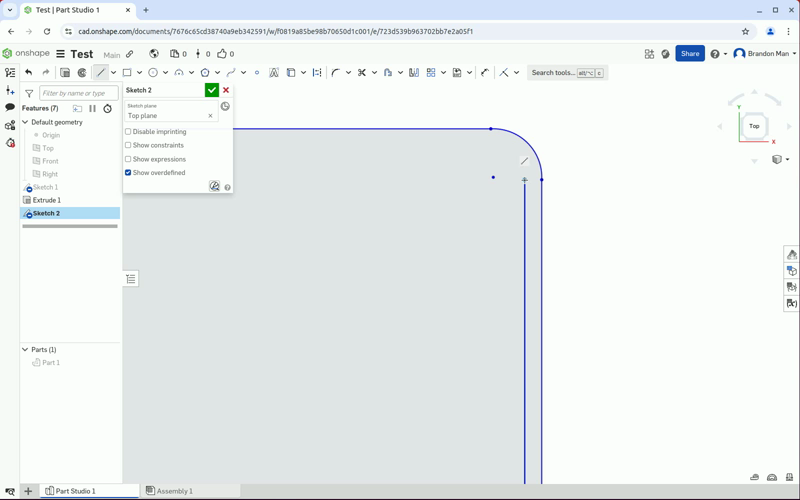
scroll(-6)
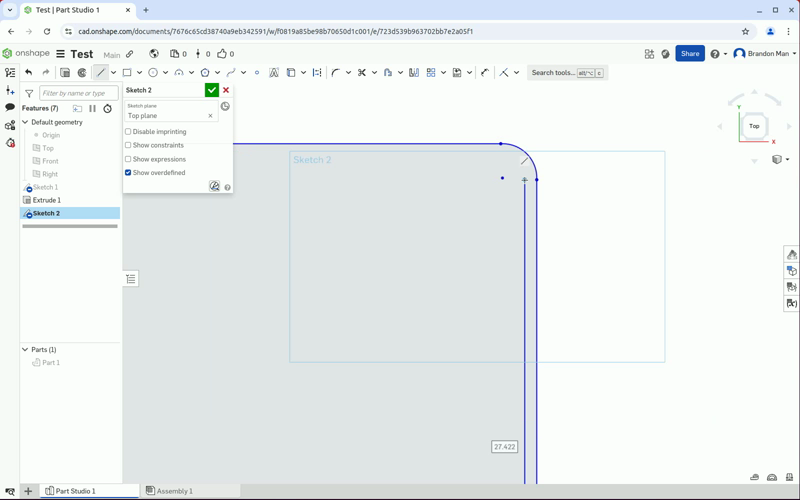
scroll(-6)
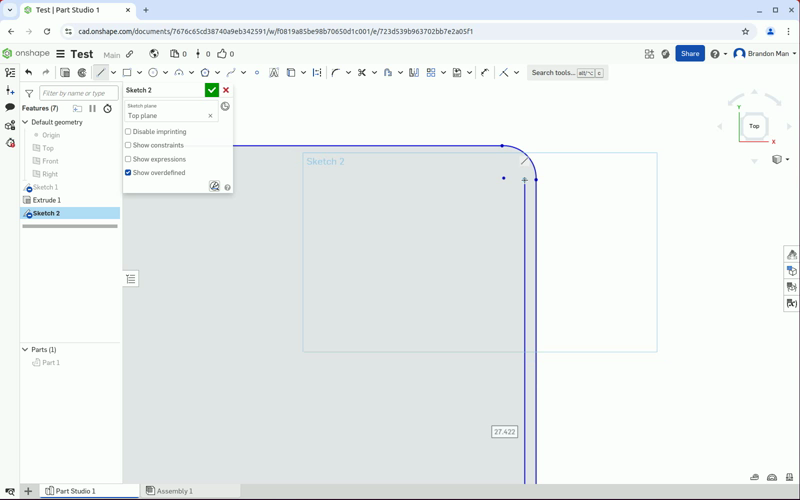
scroll(-6)
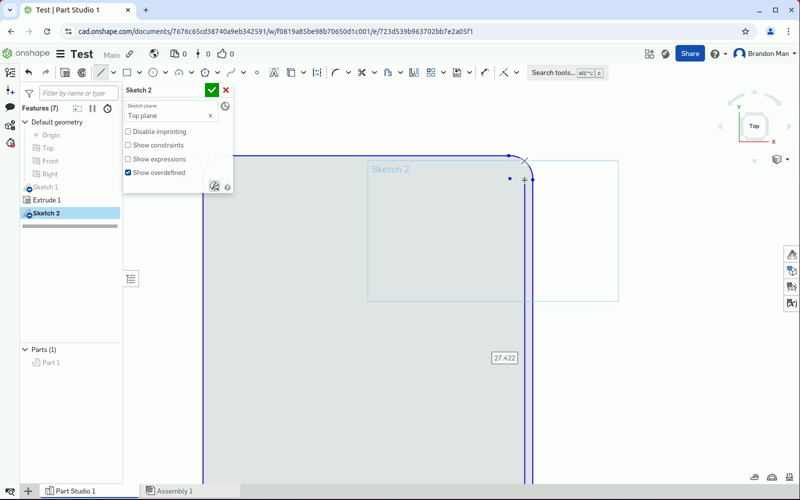
scroll(-6)
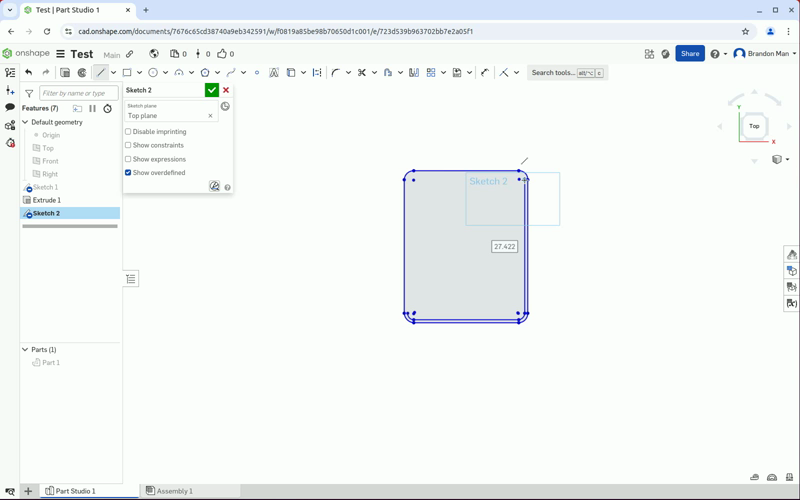
key_up(shift)
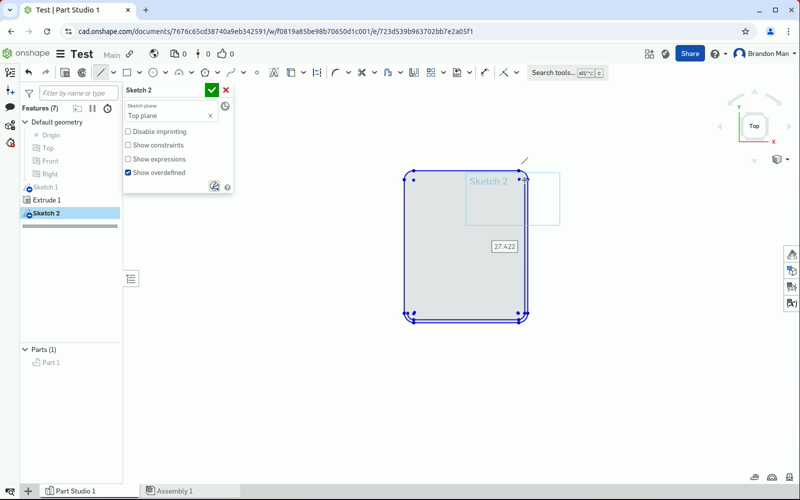
key(esc)
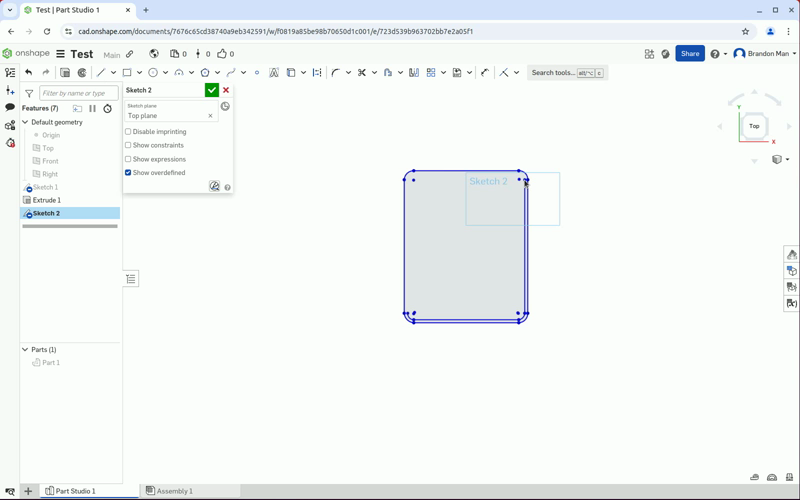
key(a)
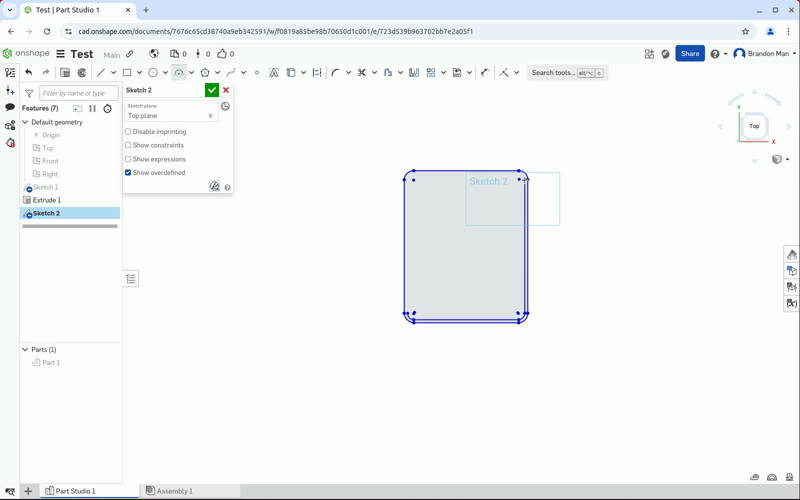
mouse_move(524, 179)
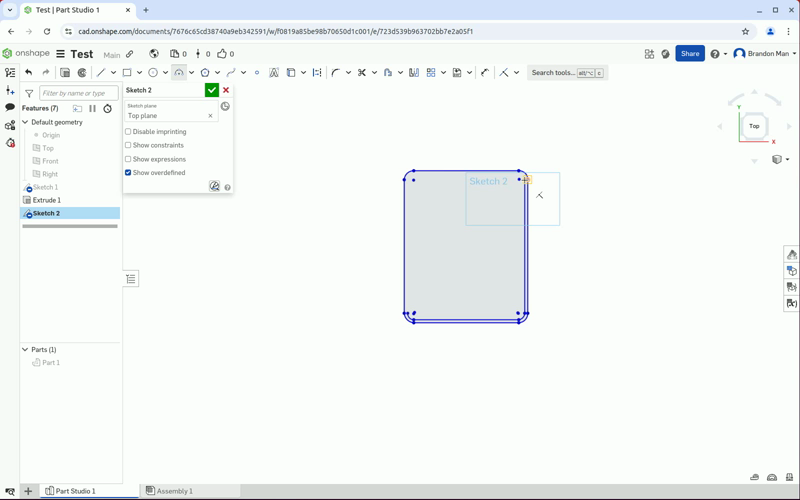
scroll(6)
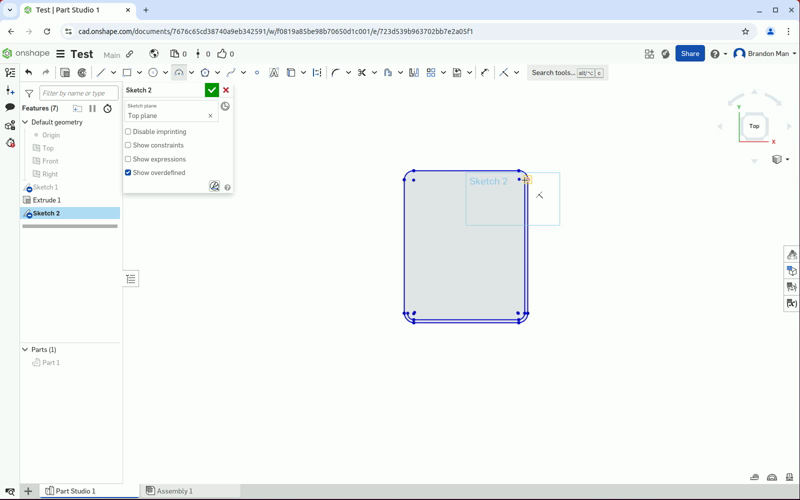
scroll(6)
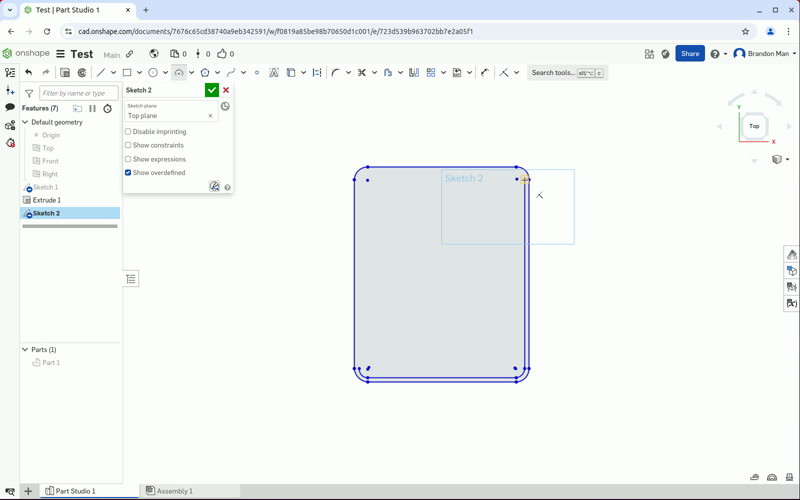
scroll(6)
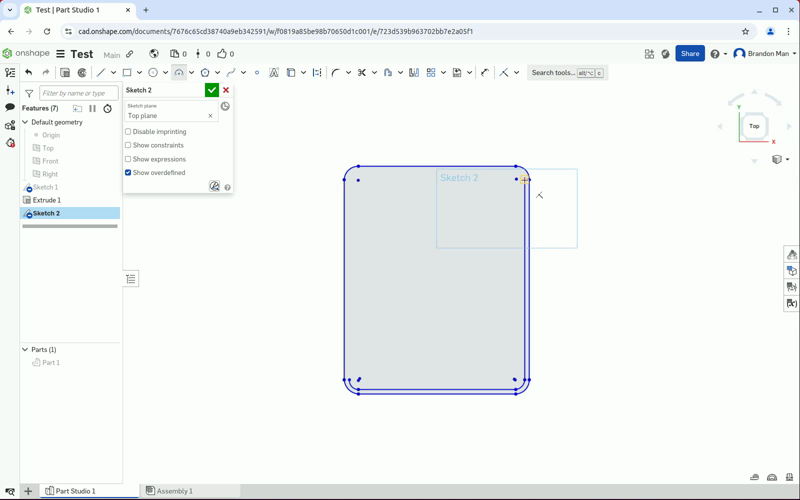
scroll(6)
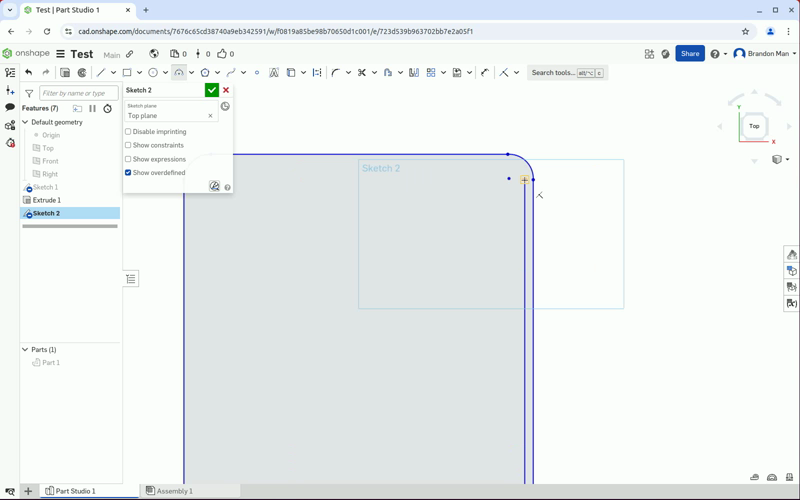
scroll(6)
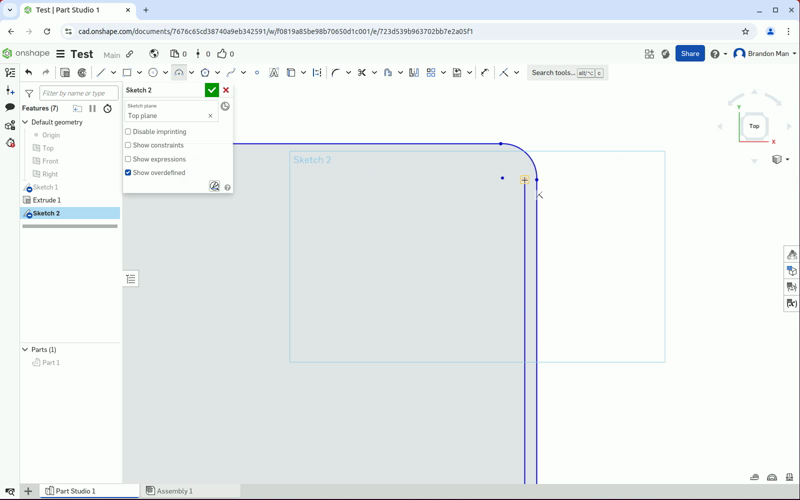
scroll(6)
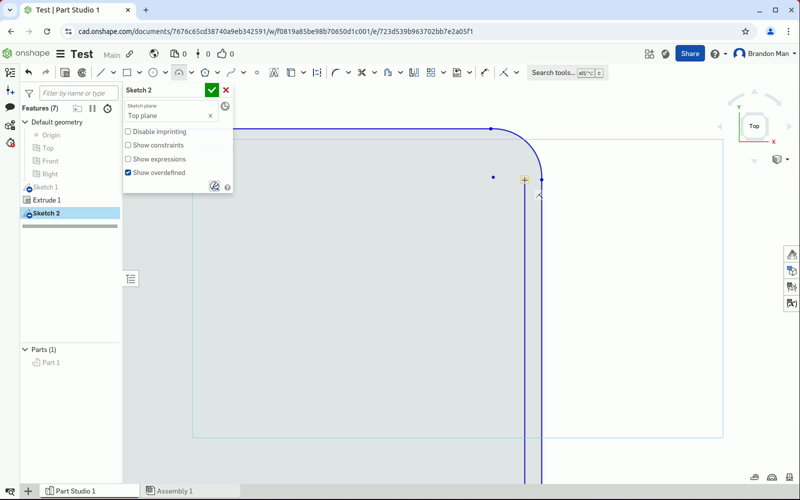
scroll(6)
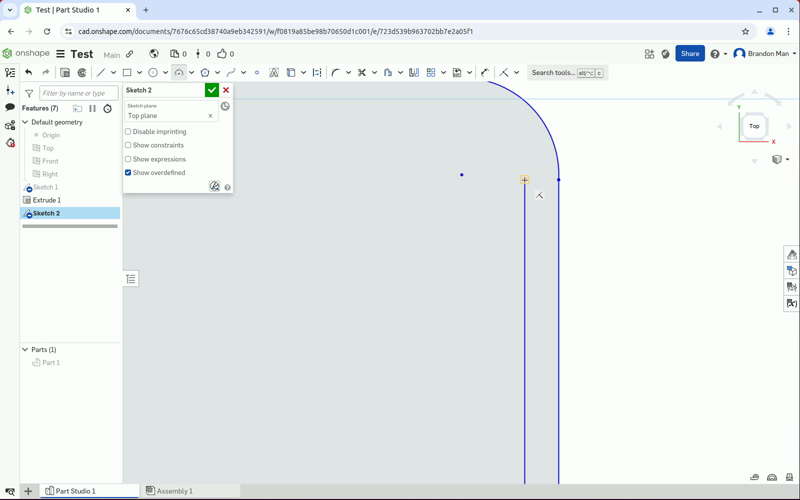
click(524, 179)
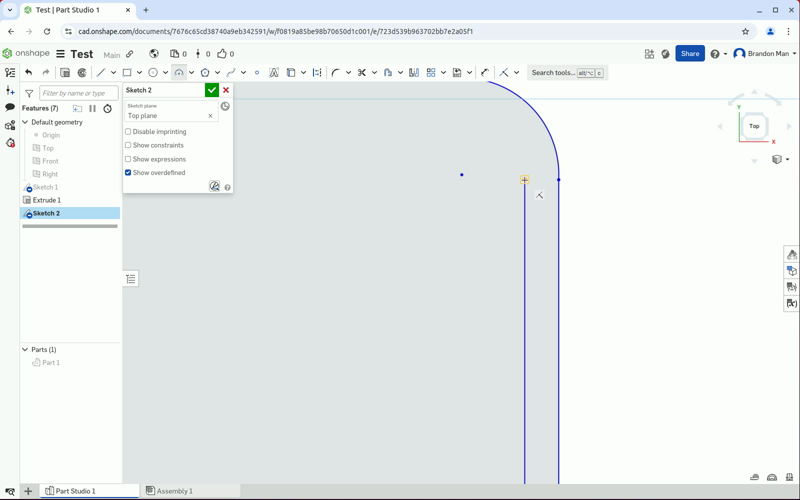
scroll(-6)
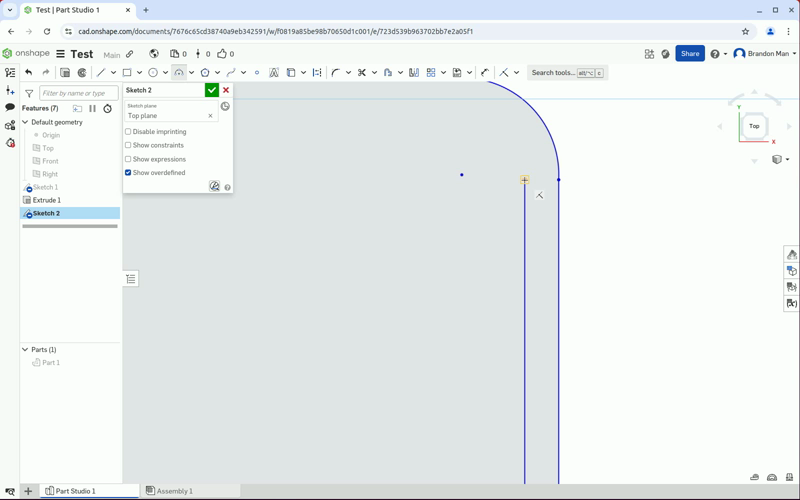
scroll(-6)
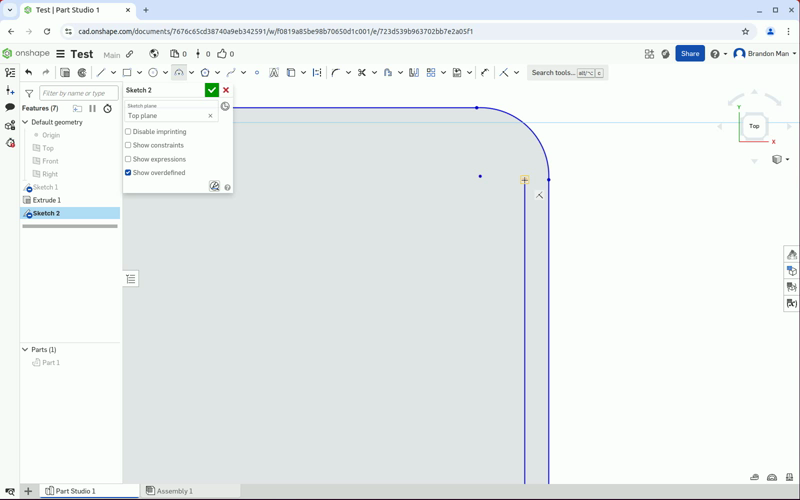
scroll(-6)
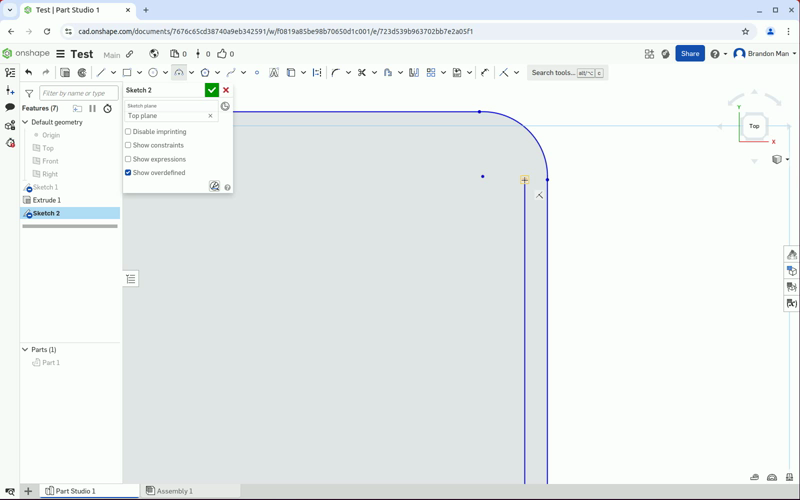
scroll(-6)
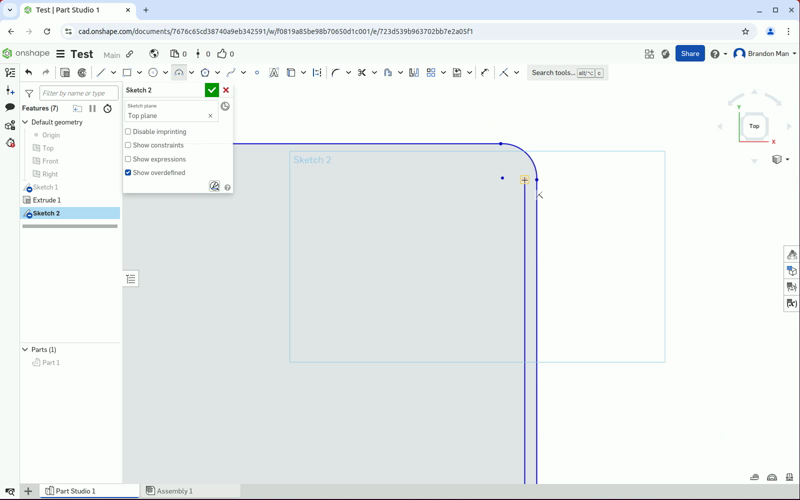
scroll(-6)
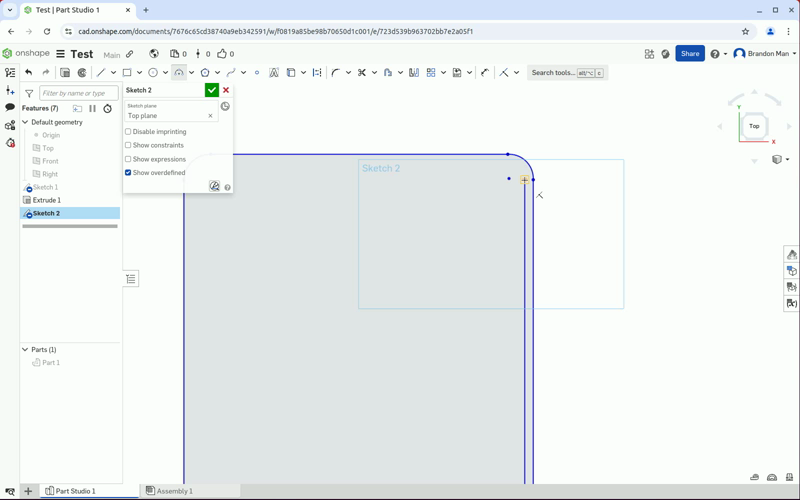
scroll(-6)
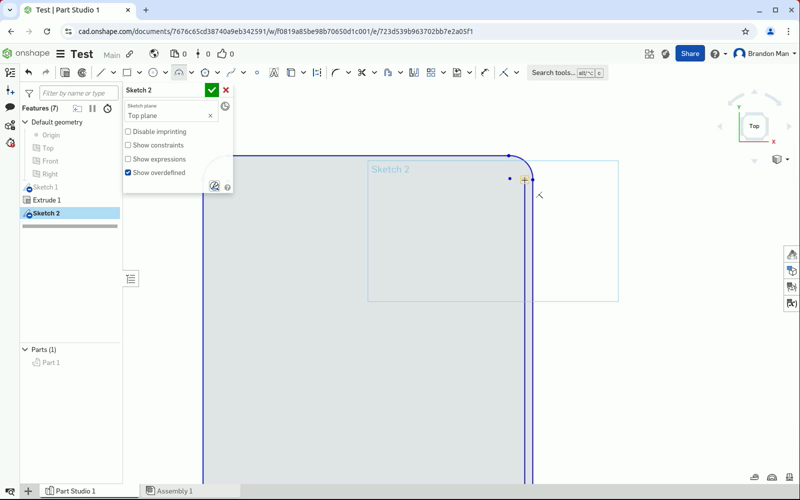
scroll(-6)
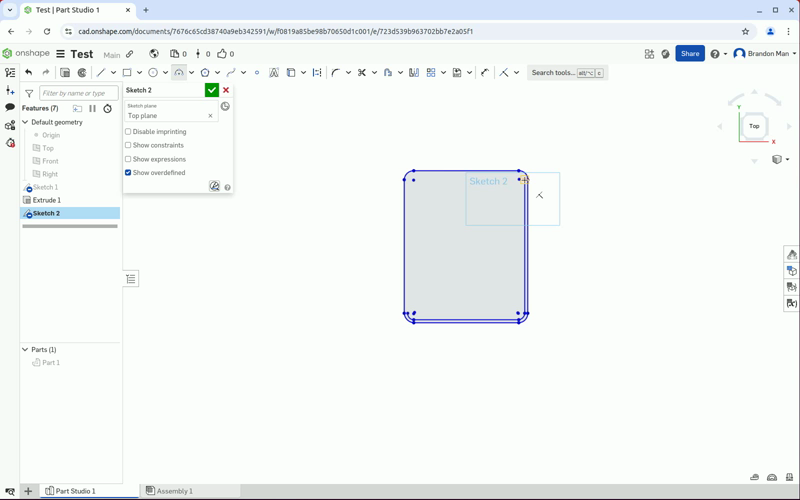
key_down(shift)
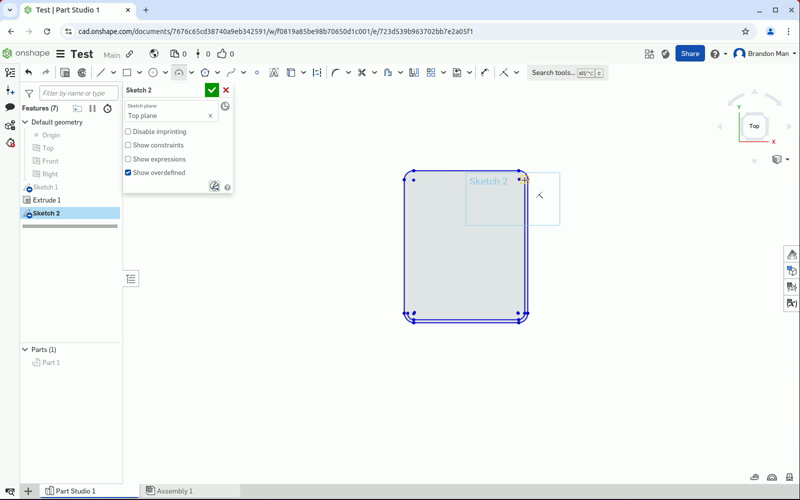
mouse_move(518, 173)
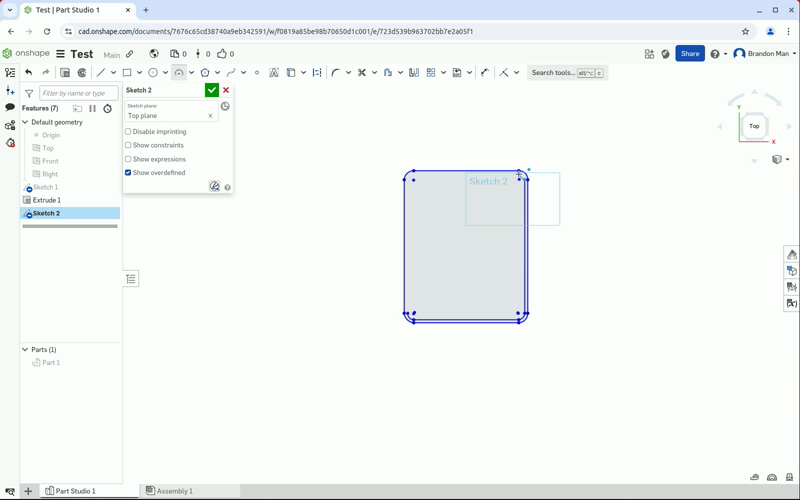
scroll(6)
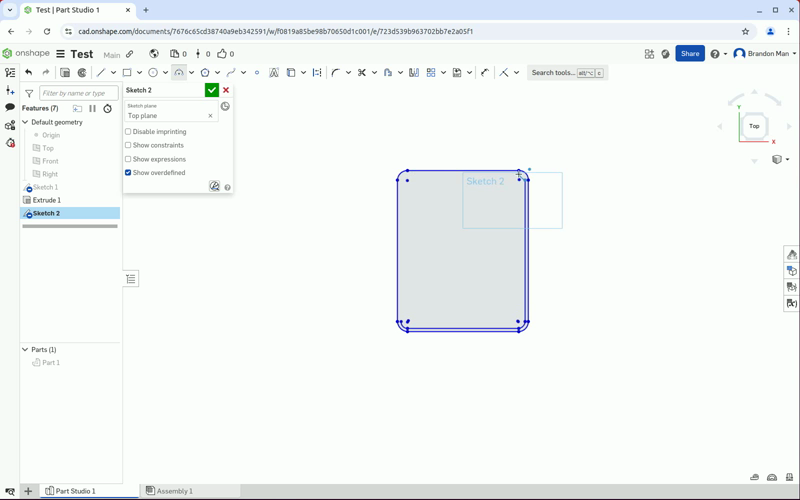
scroll(6)
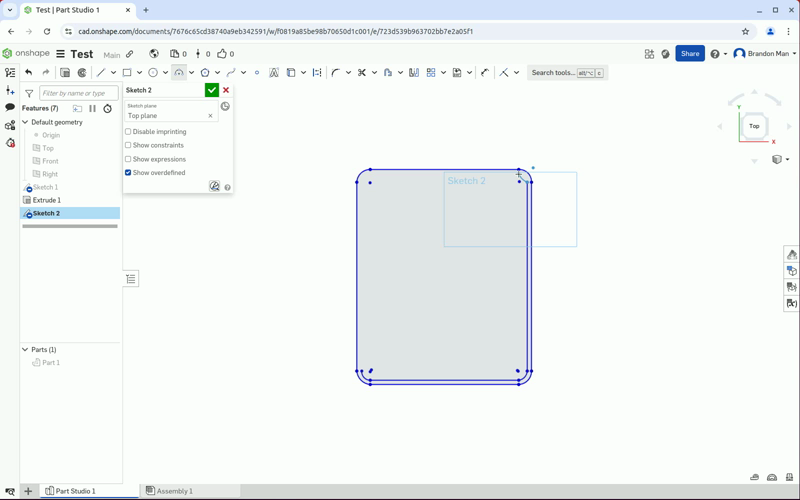
scroll(6)
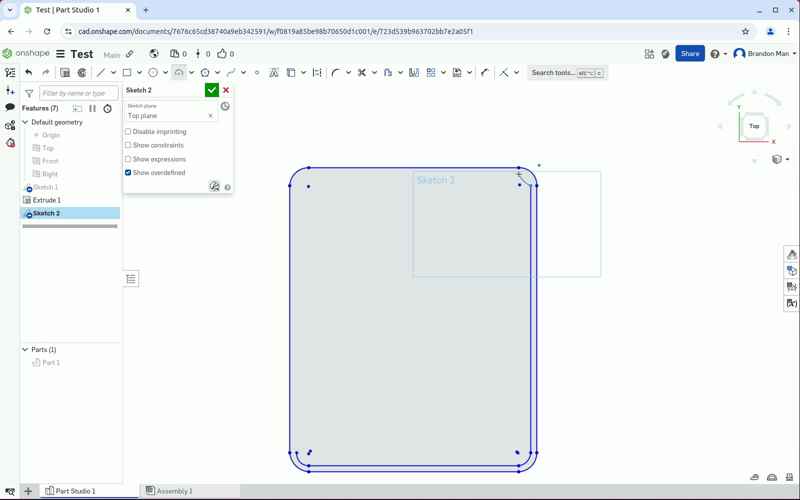
scroll(6)
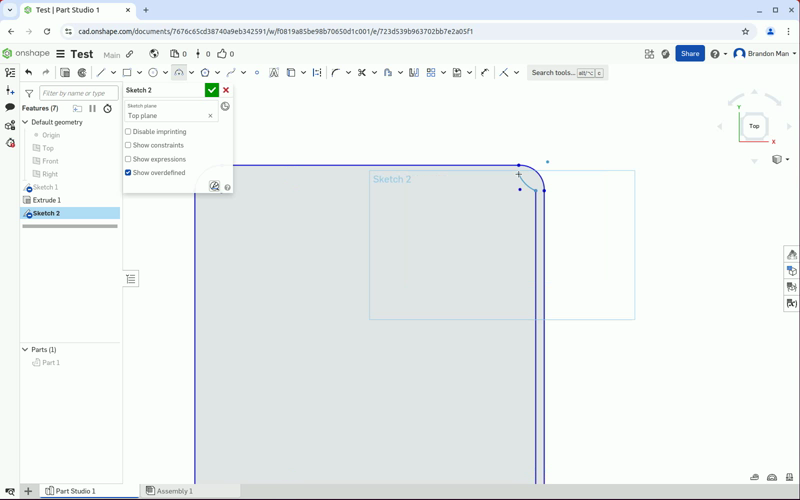
scroll(6)
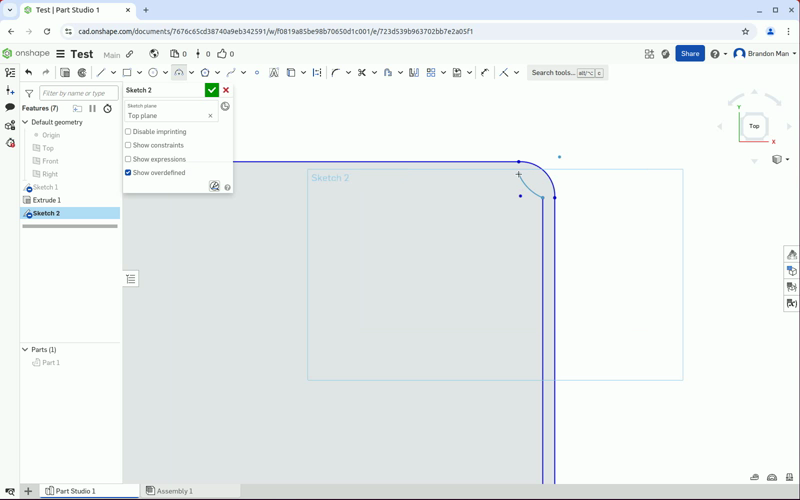
scroll(6)
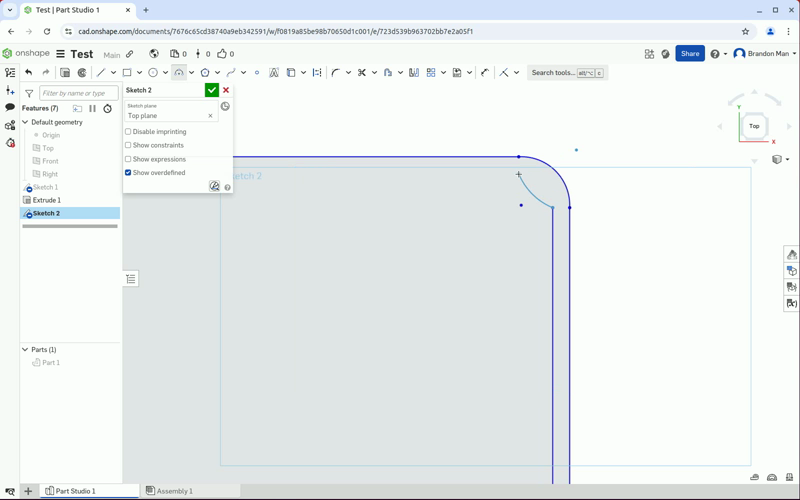
scroll(6)
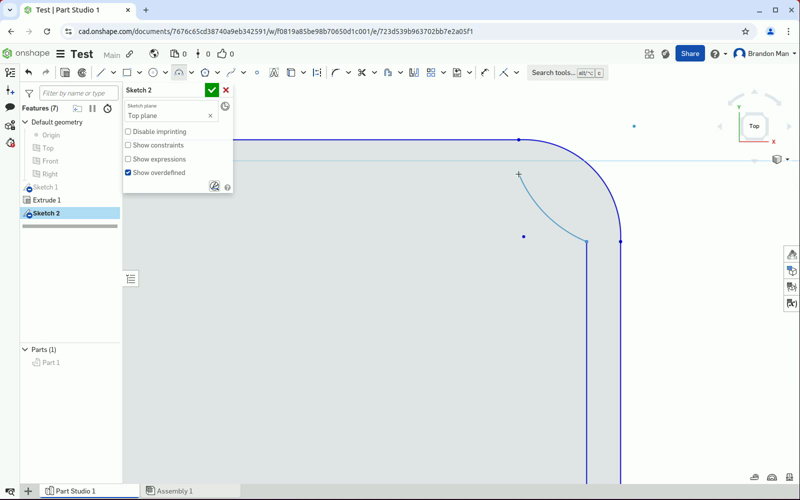
click(518, 173)
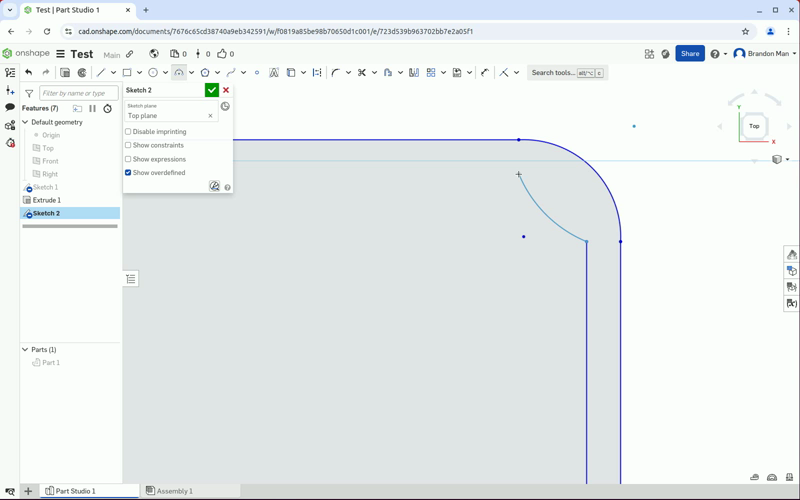
scroll(-6)
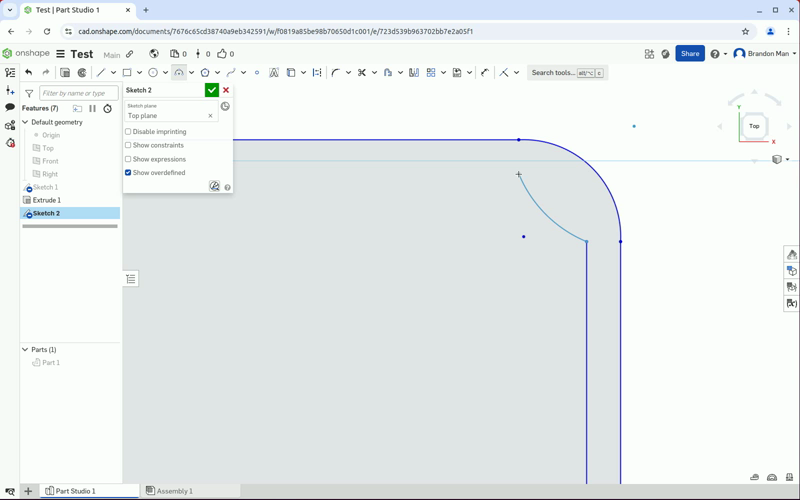
scroll(-6)
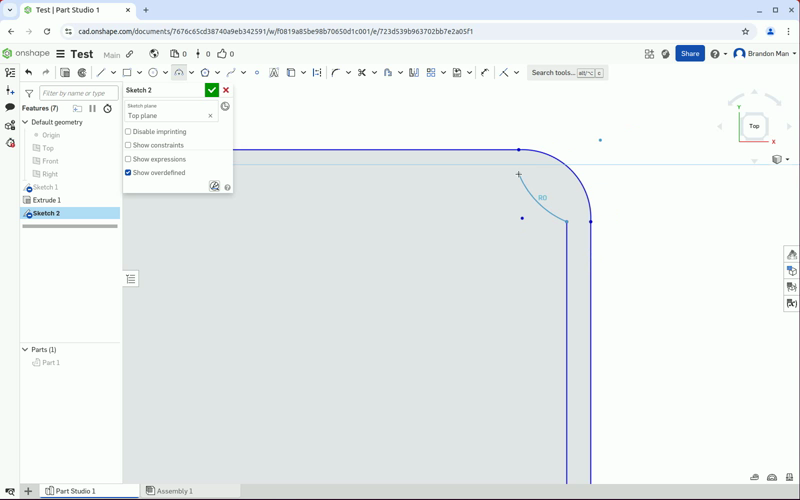
scroll(-6)
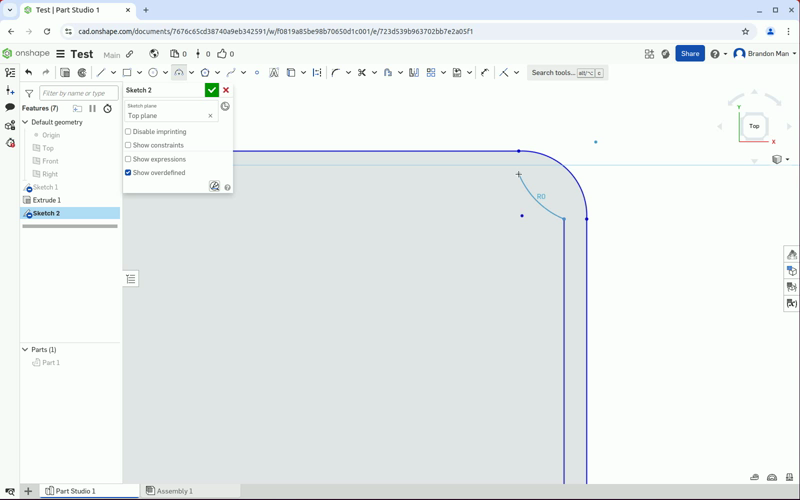
scroll(-6)
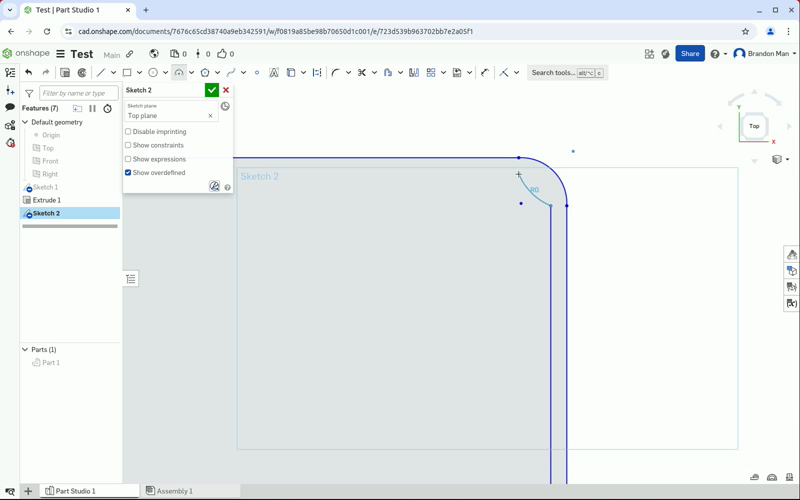
scroll(-6)
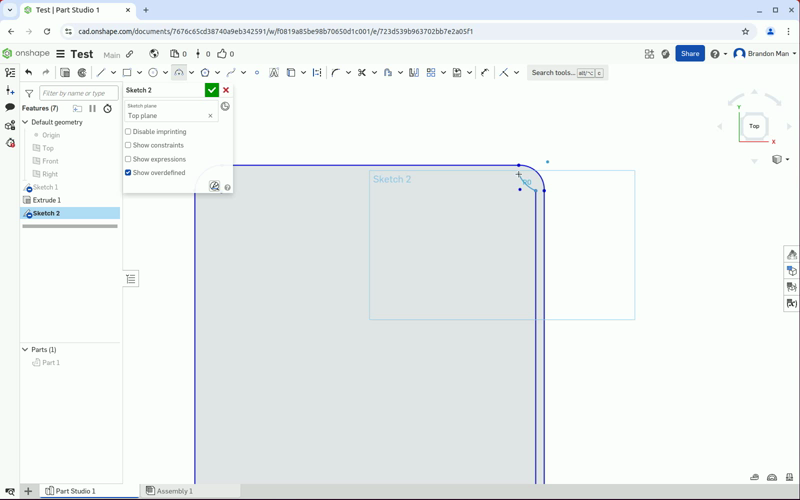
scroll(-6)
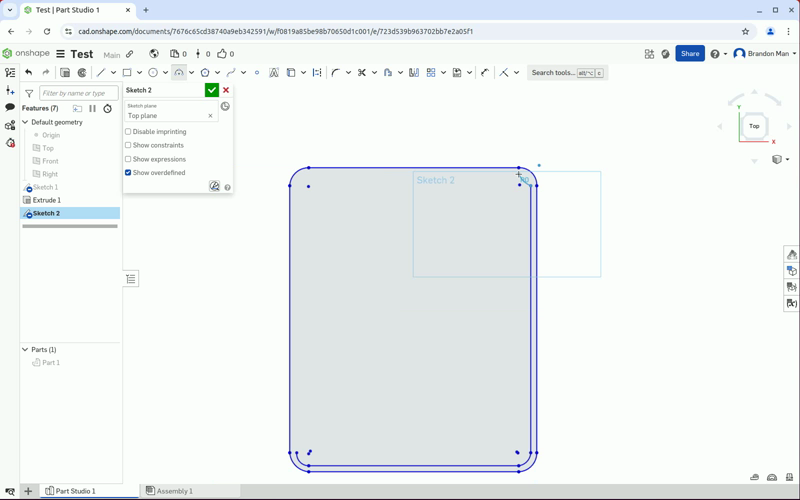
scroll(-6)
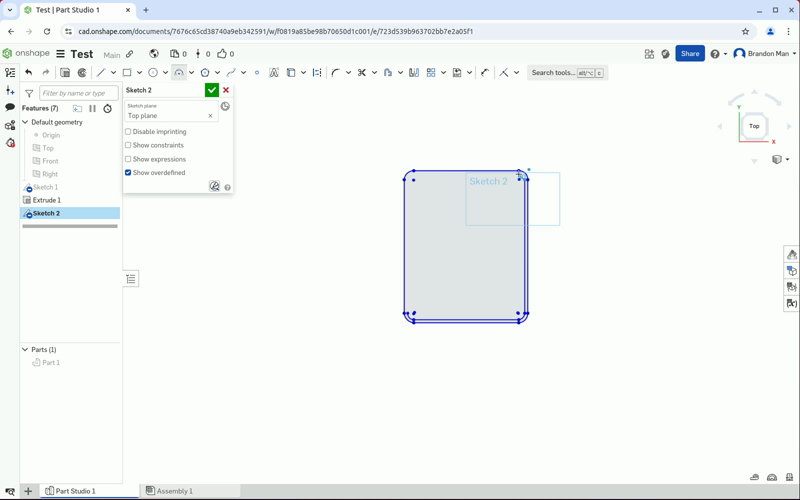
mouse_move(522, 175)
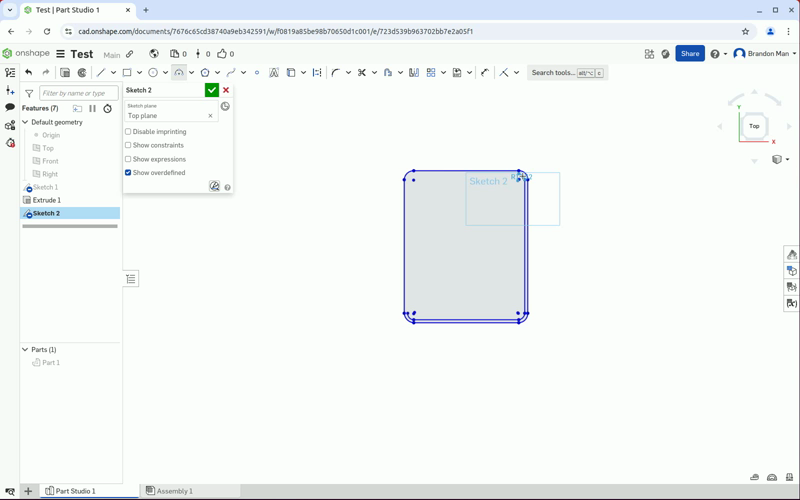
scroll(6)
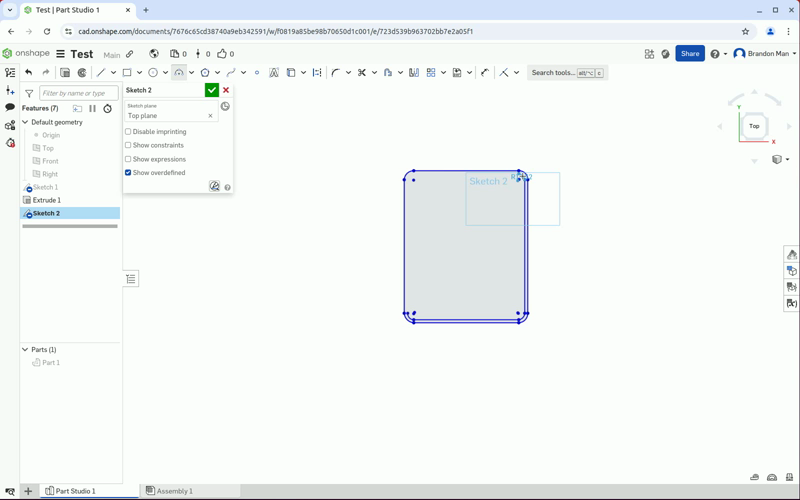
scroll(6)
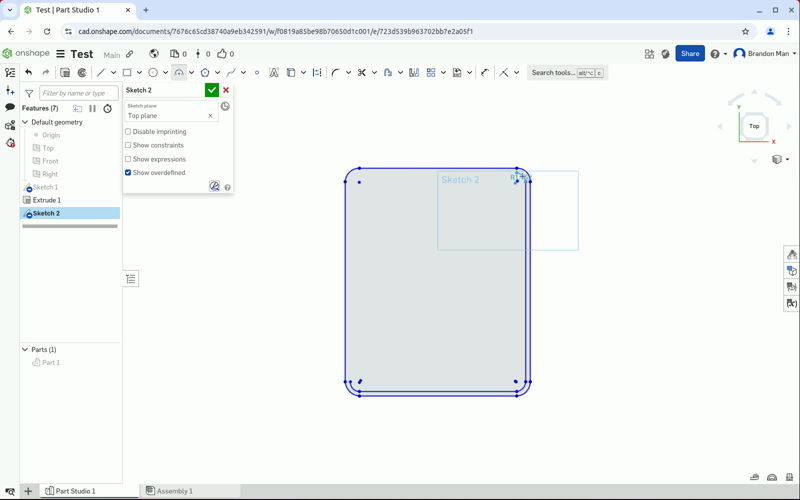
scroll(6)
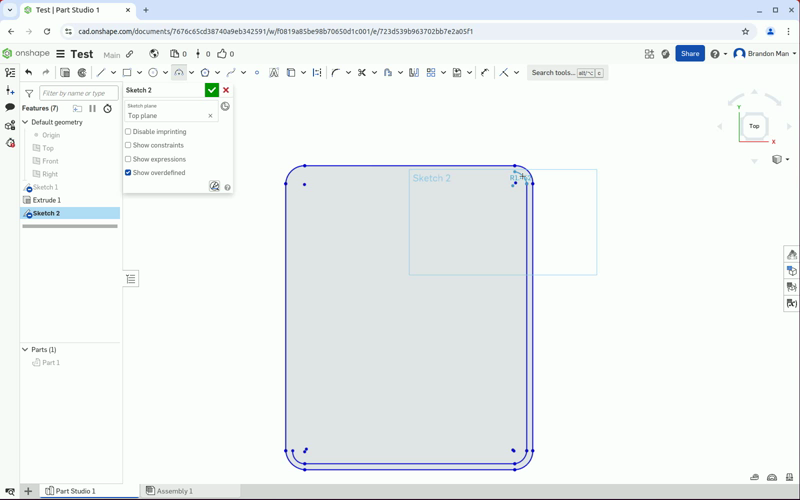
scroll(6)
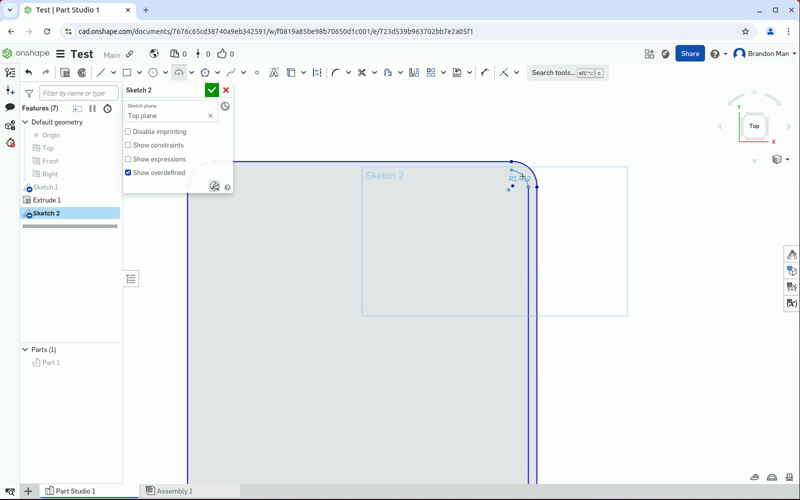
scroll(6)
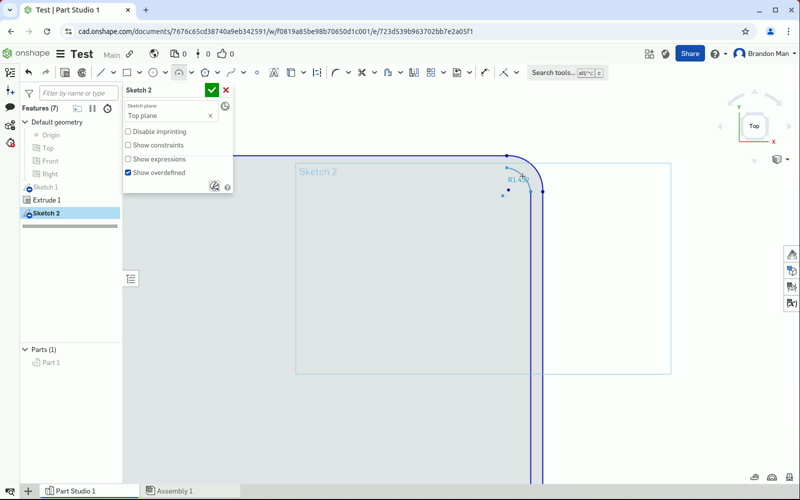
scroll(6)
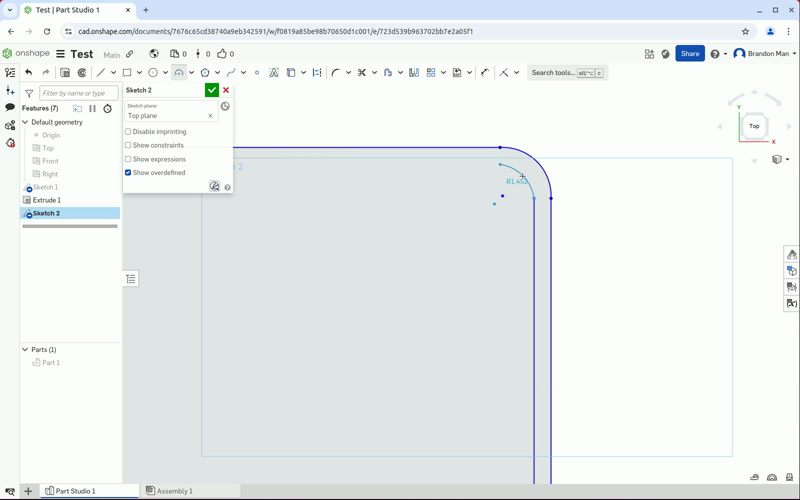
scroll(6)
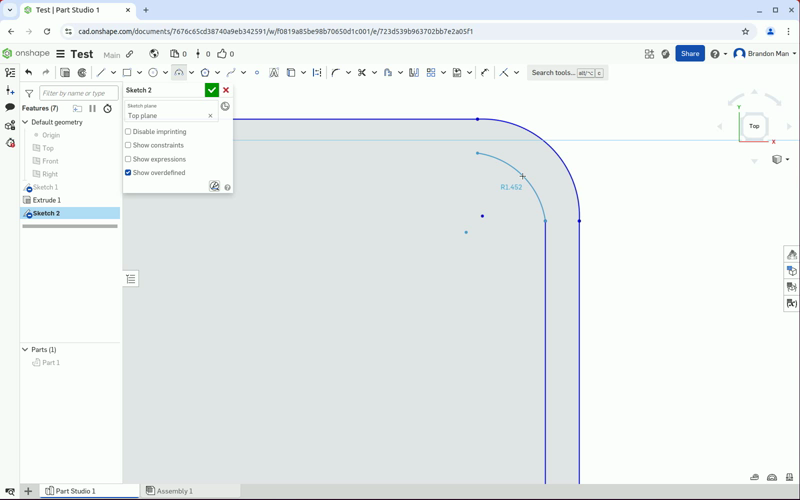
click(522, 175)
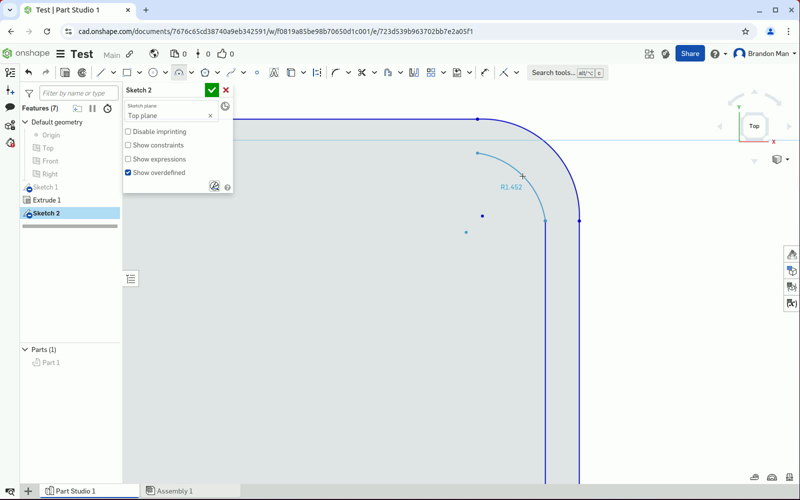
scroll(-6)
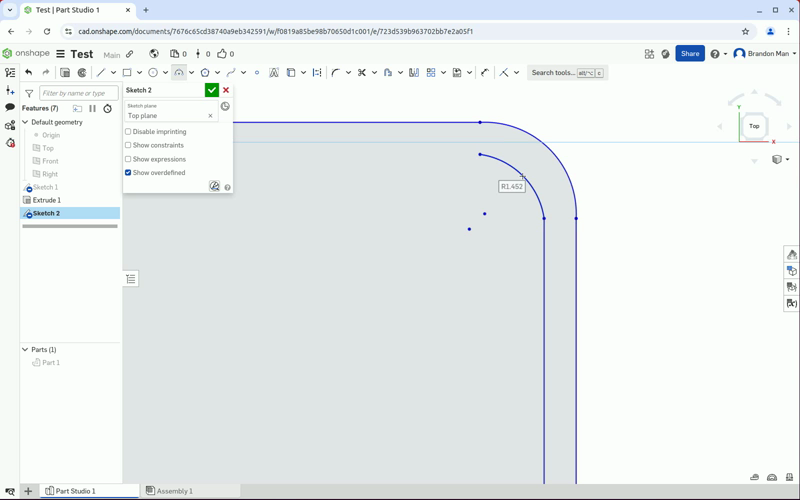
scroll(-6)
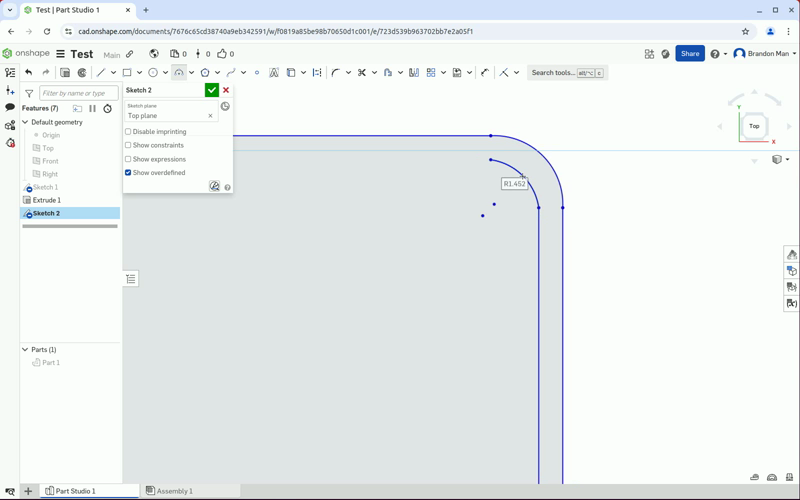
scroll(-6)
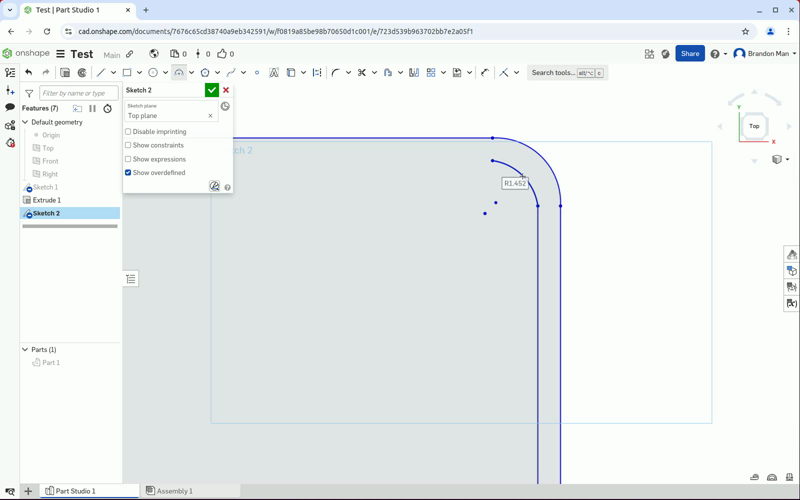
scroll(-6)
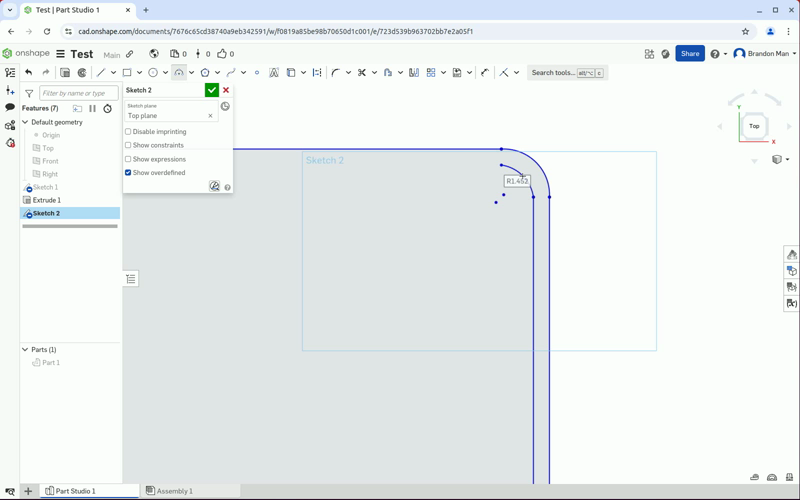
scroll(-6)
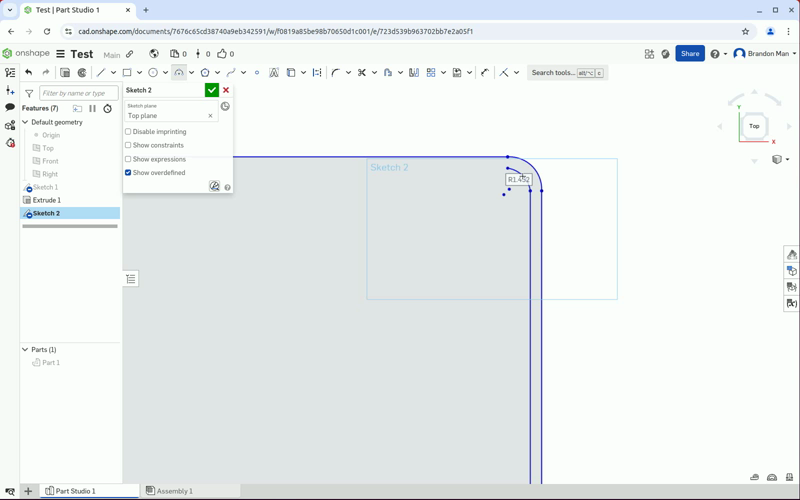
scroll(-6)
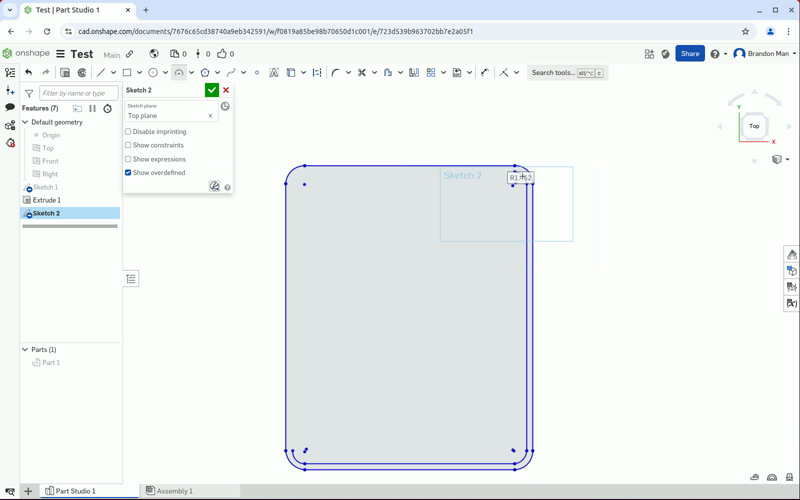
scroll(-6)
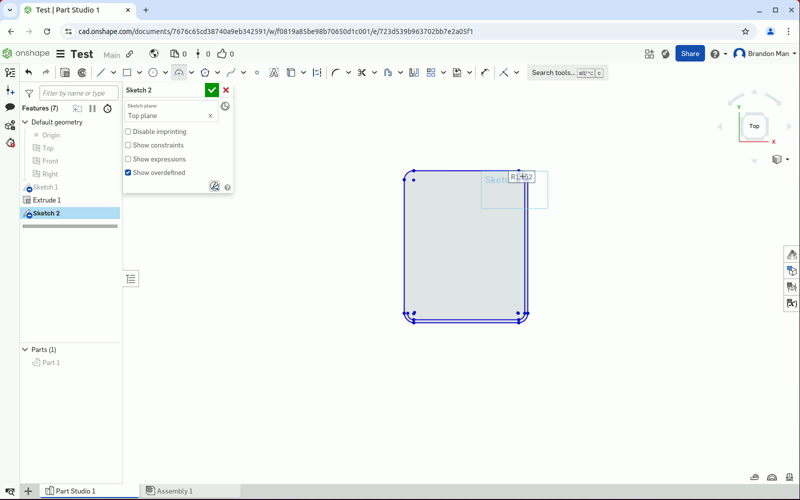
key_up(shift)
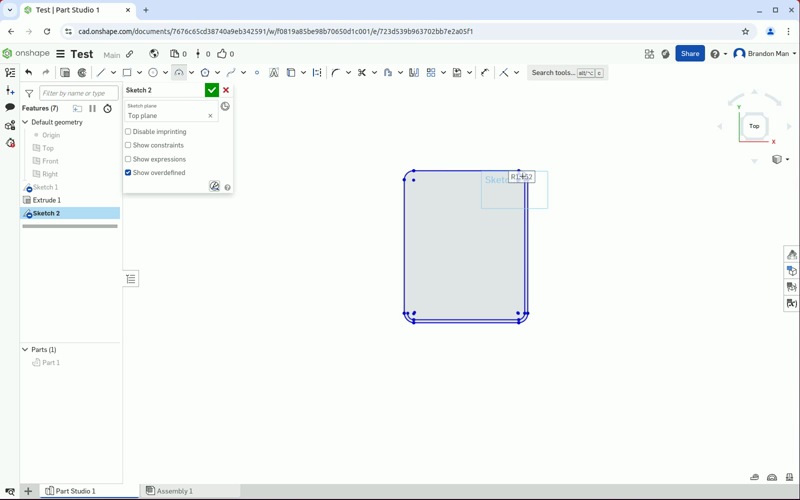
key(esc)
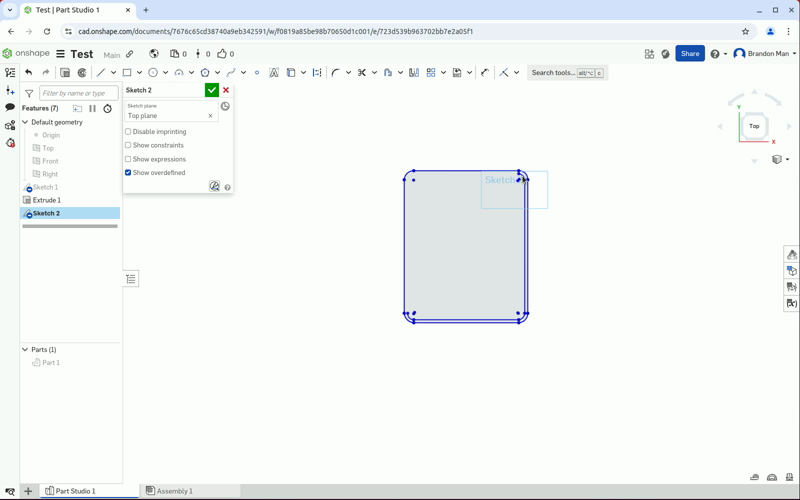
key(l)
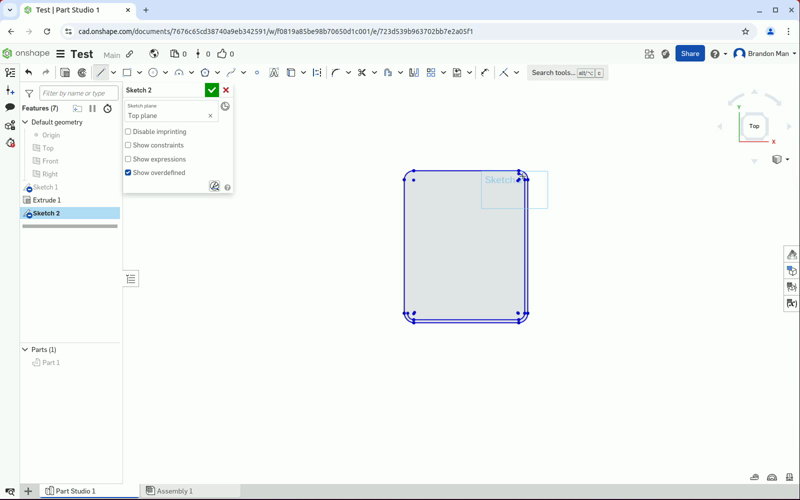
mouse_move(518, 173)
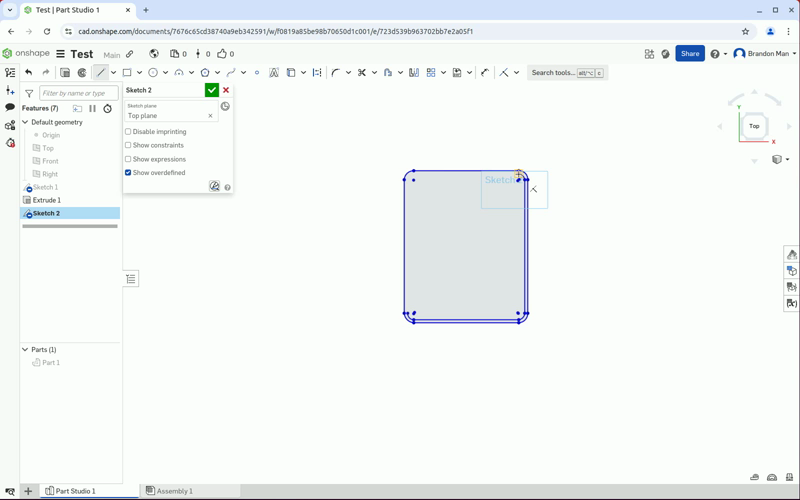
scroll(6)
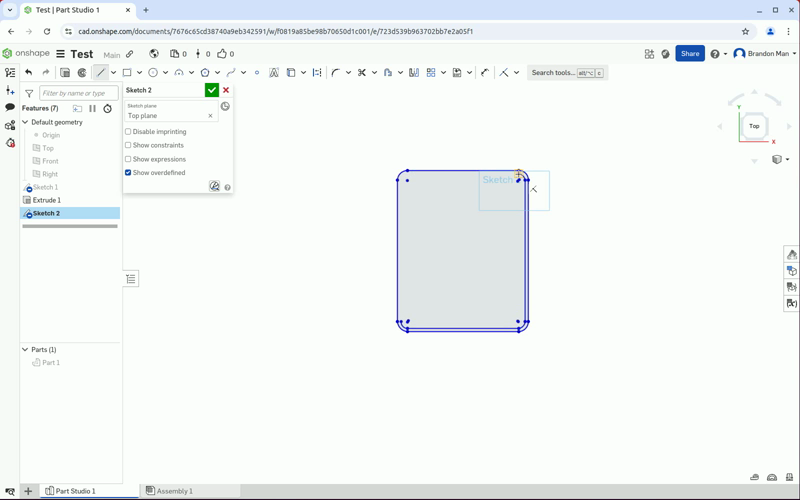
scroll(6)
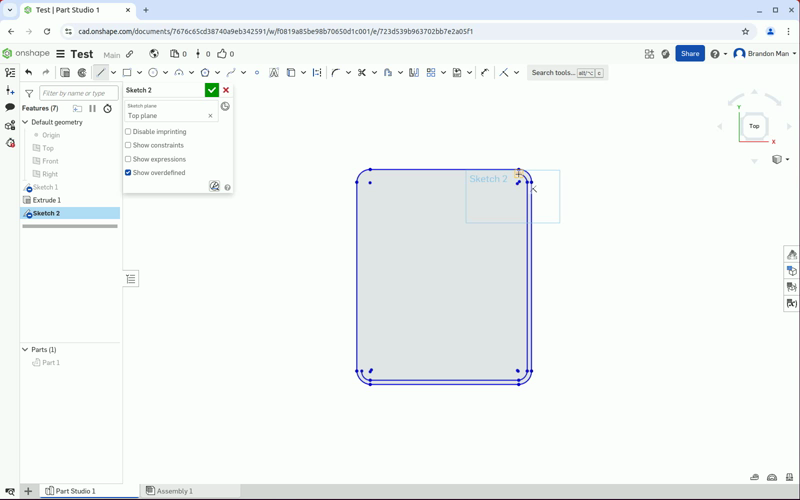
scroll(6)
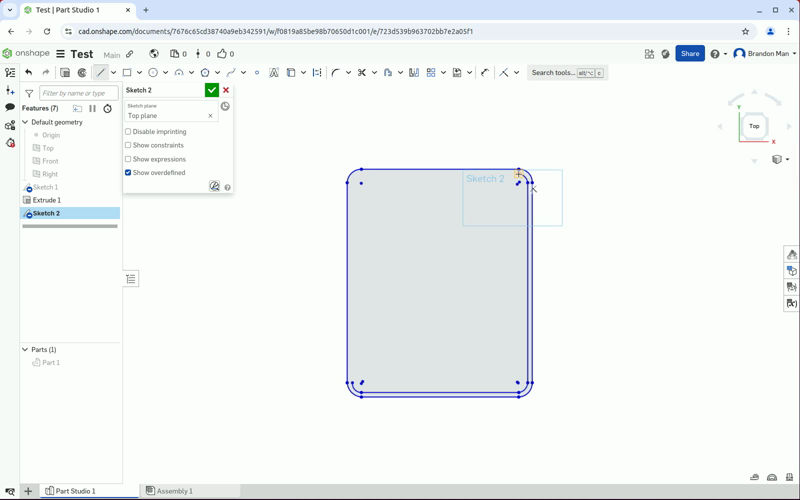
scroll(6)
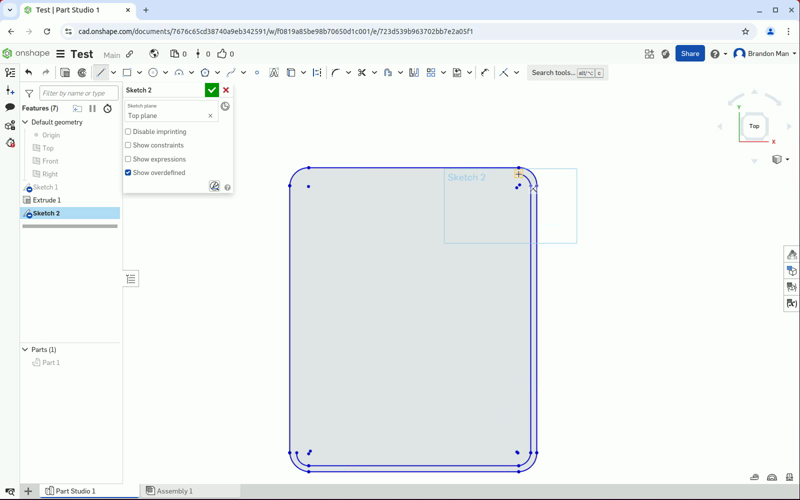
scroll(6)
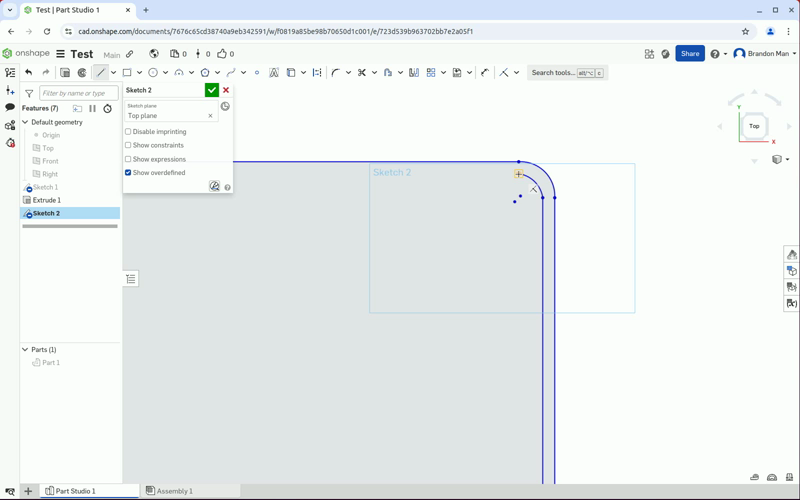
scroll(6)
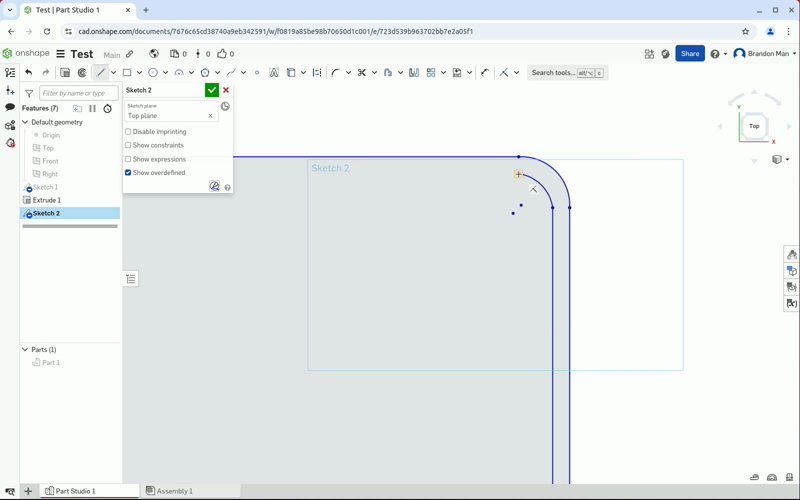
scroll(6)
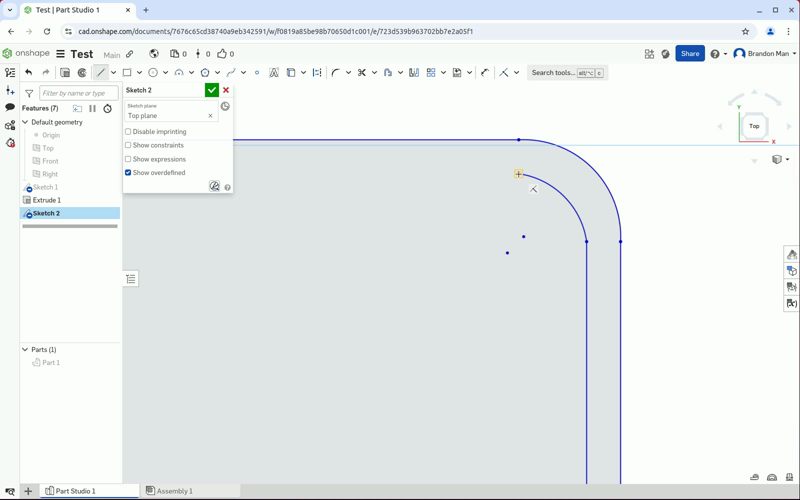
click(518, 173)
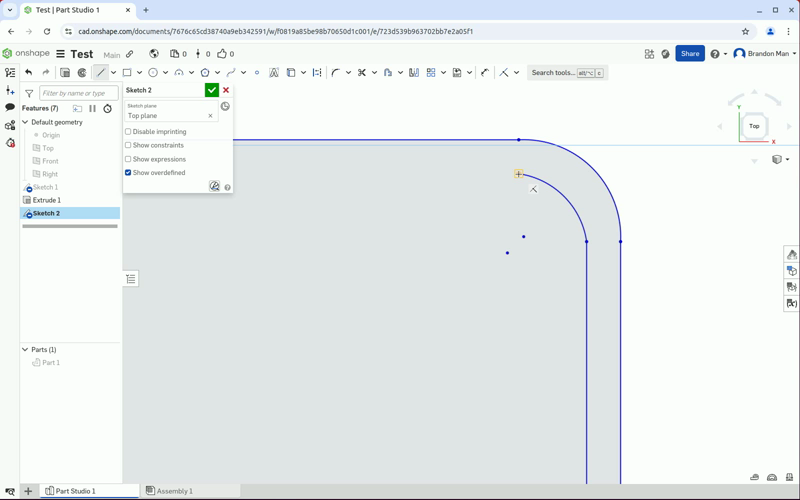
scroll(-6)
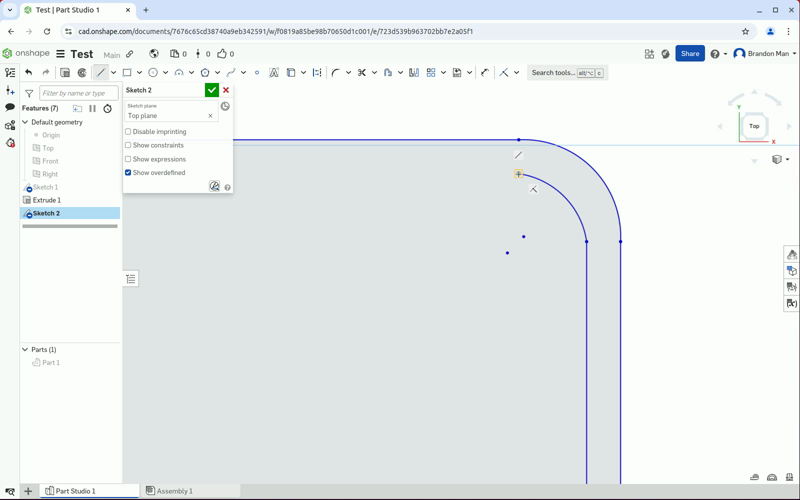
scroll(-6)
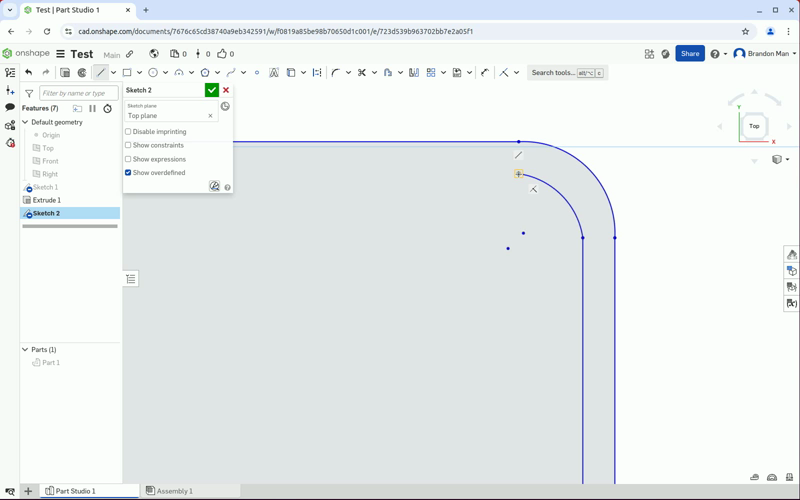
scroll(-6)
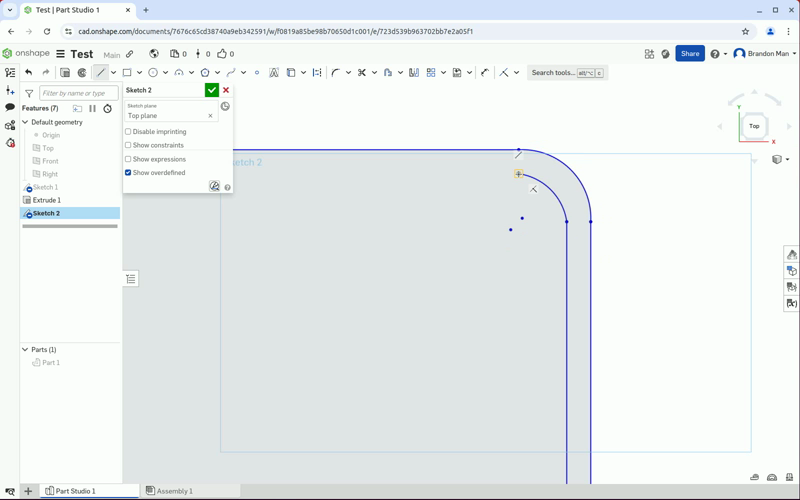
scroll(-6)
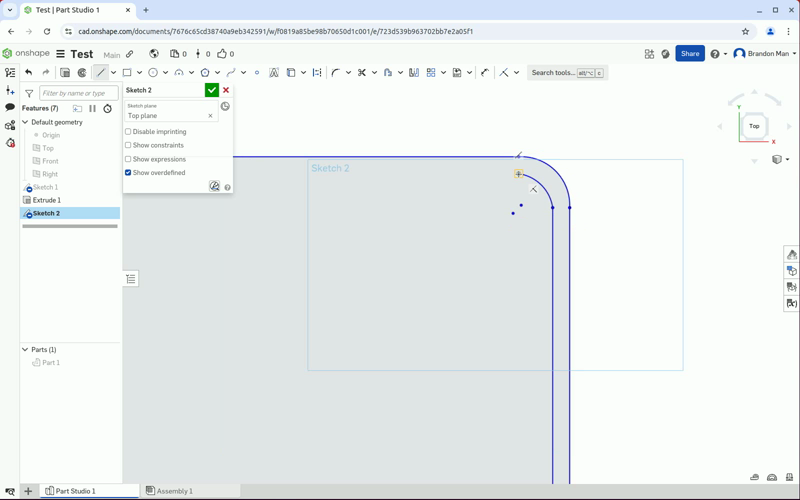
scroll(-6)
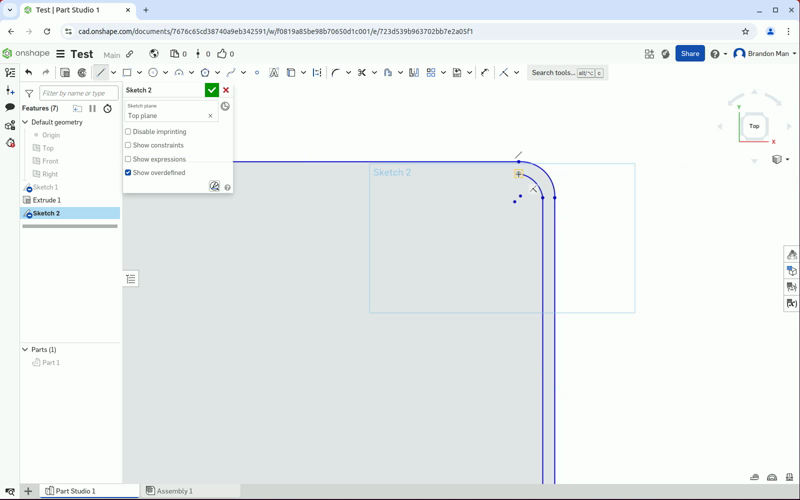
scroll(-6)
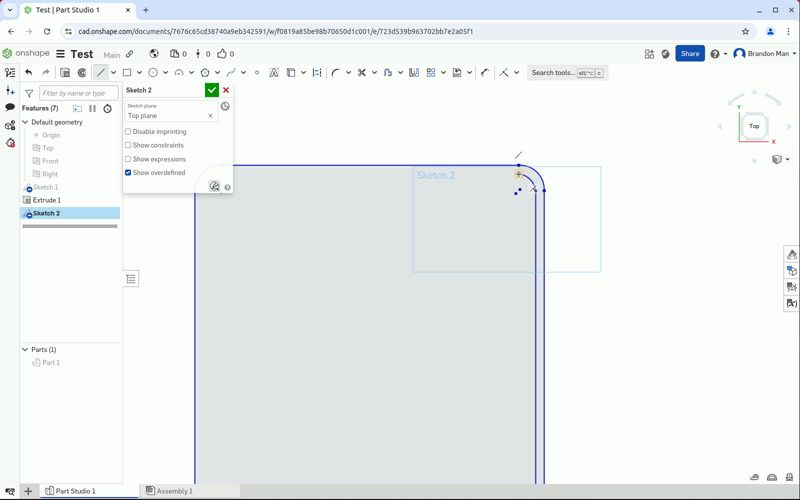
scroll(-6)
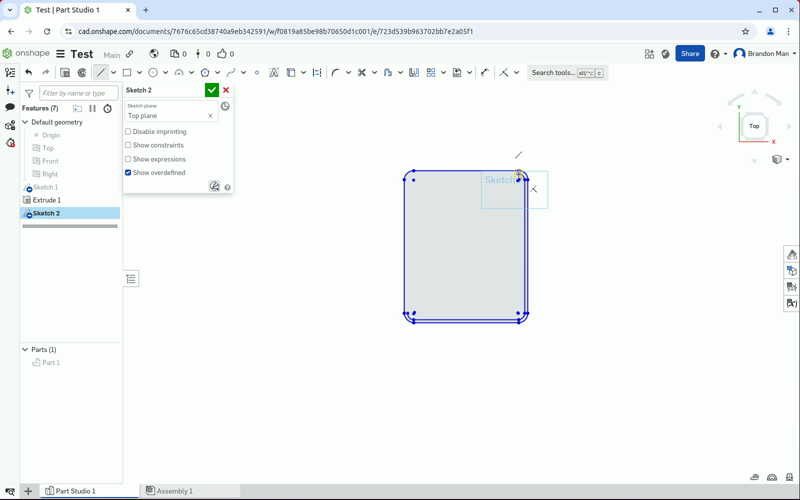
key_down(shift)
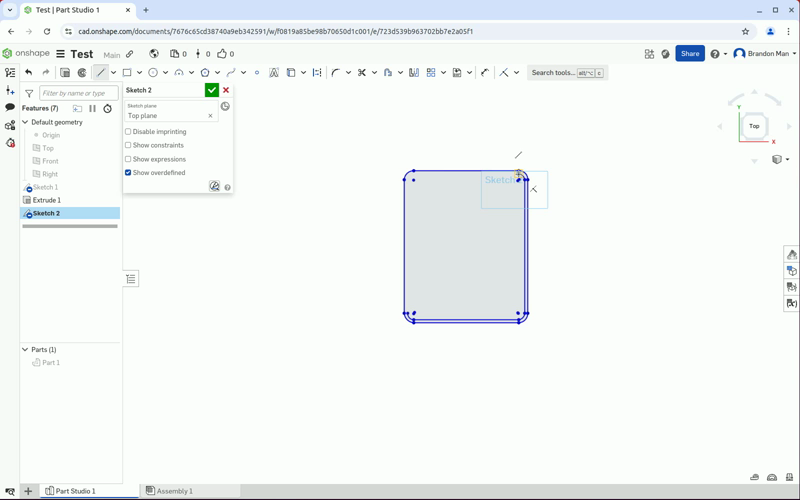
mouse_move(413, 173)
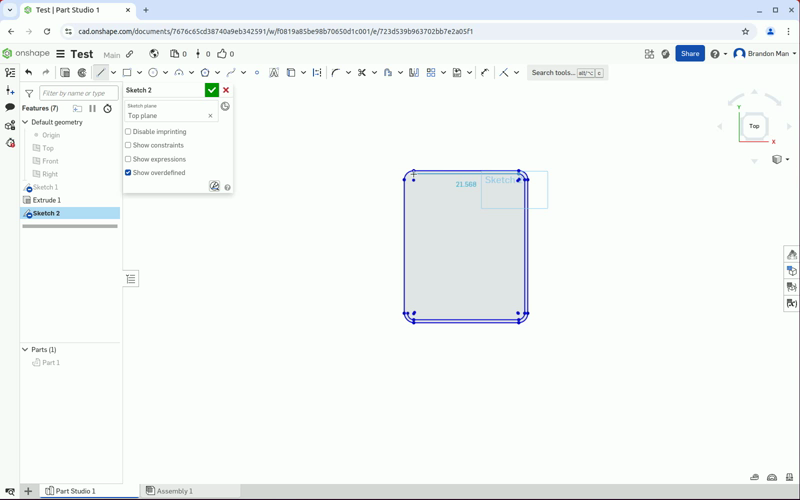
scroll(6)
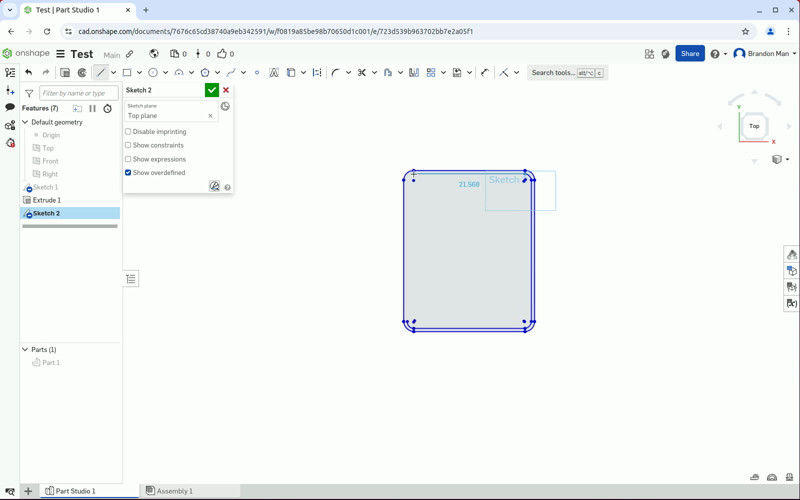
scroll(6)
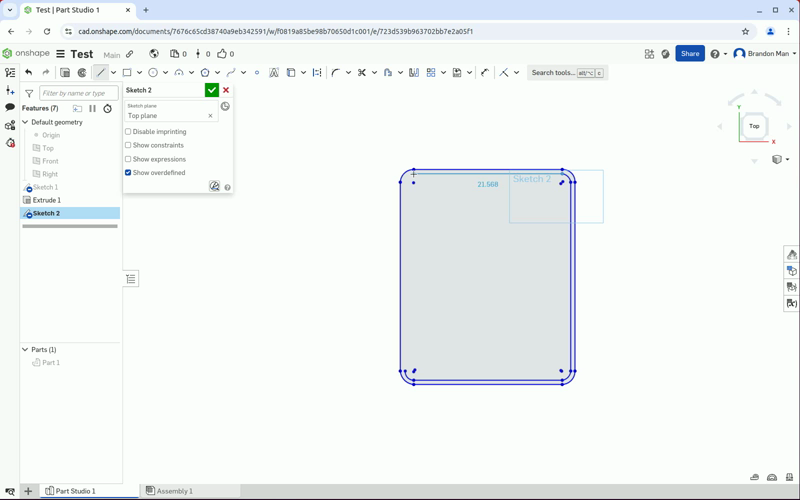
scroll(6)
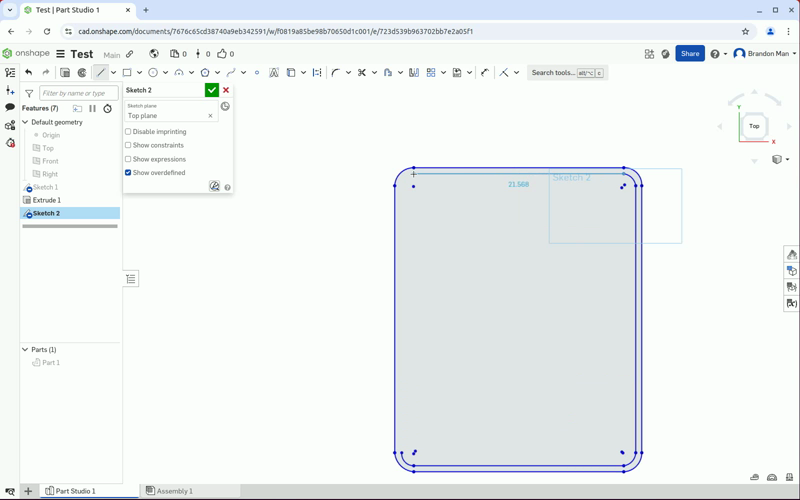
scroll(6)
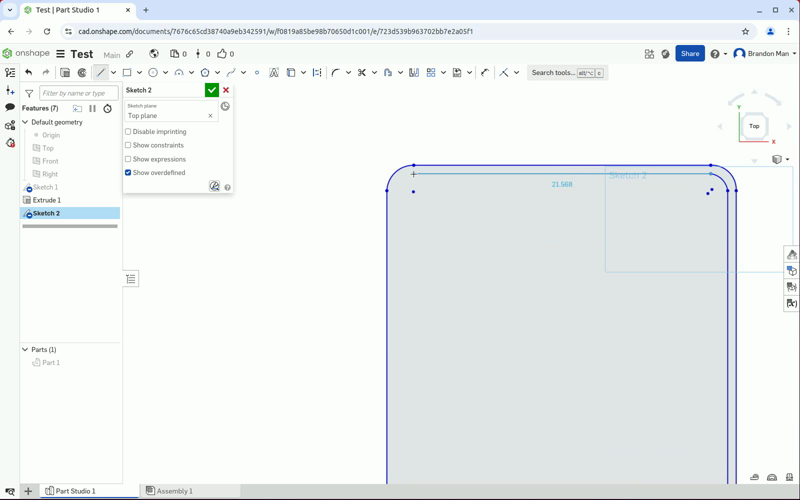
scroll(6)
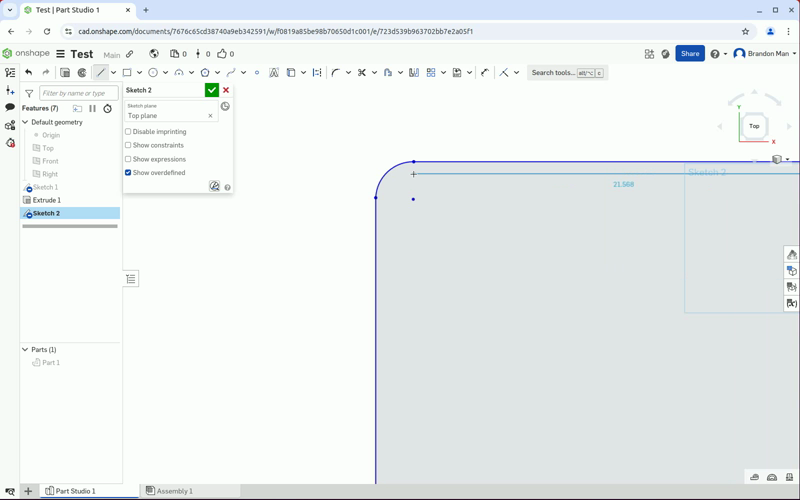
scroll(6)
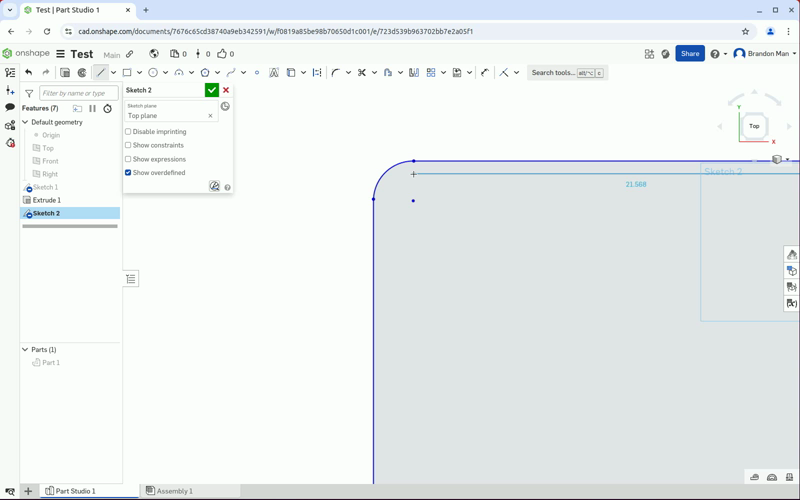
scroll(6)
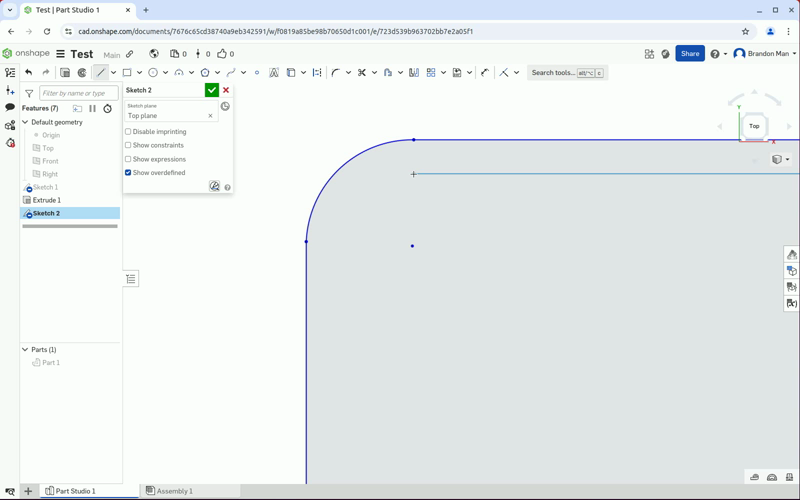
click(413, 173)
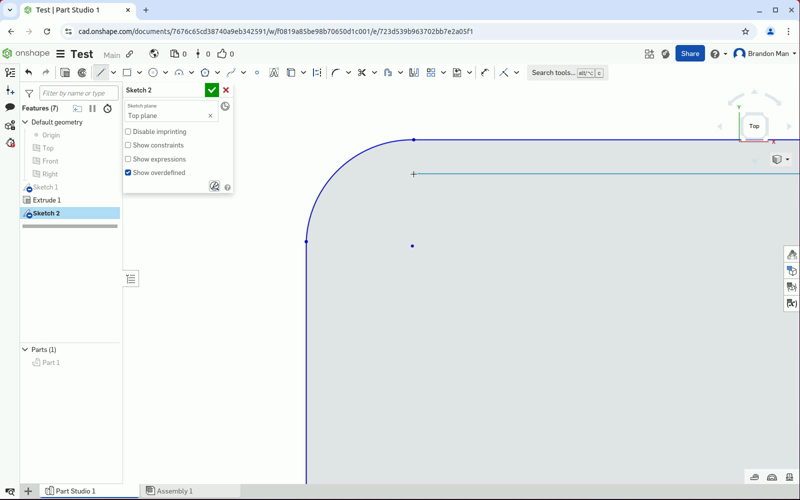
scroll(-6)
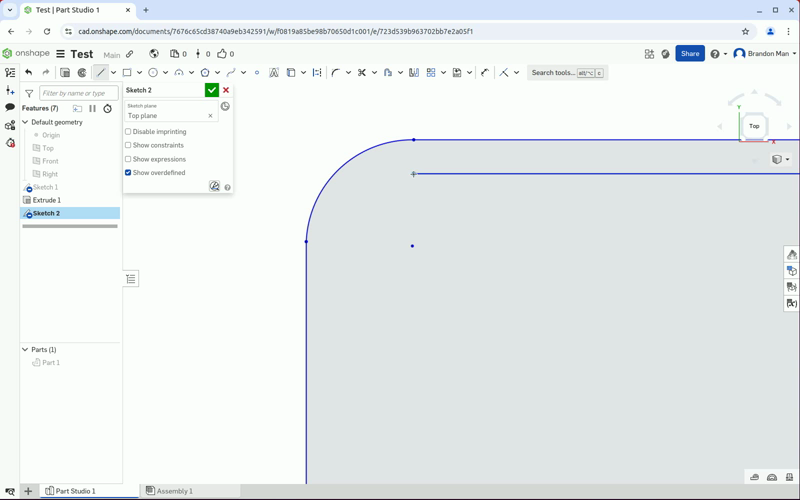
scroll(-6)
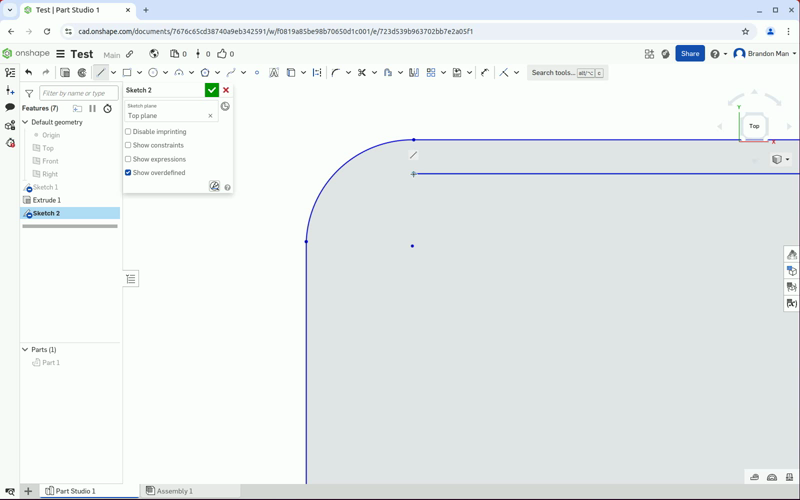
scroll(-6)
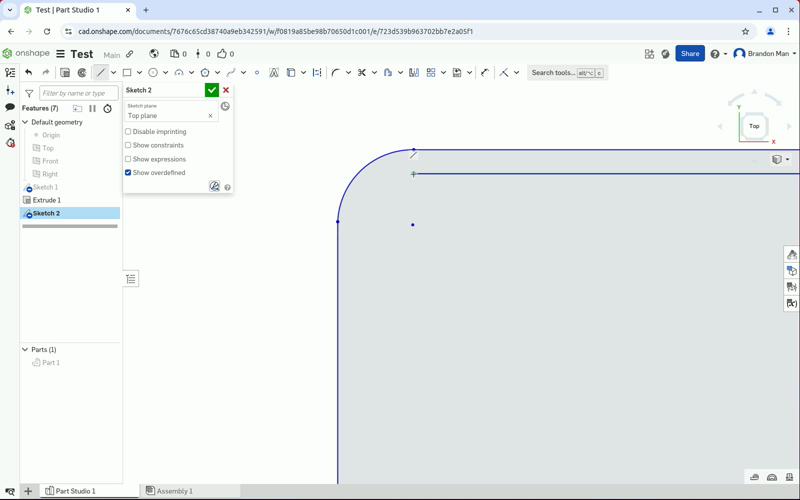
scroll(-6)
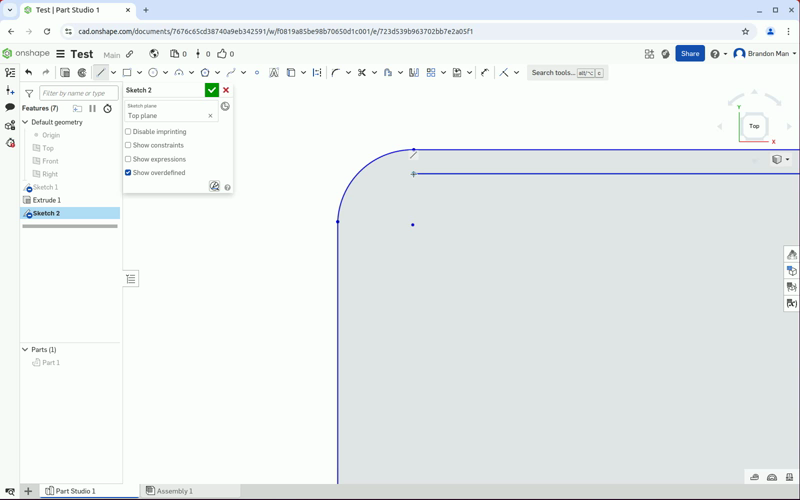
scroll(-6)
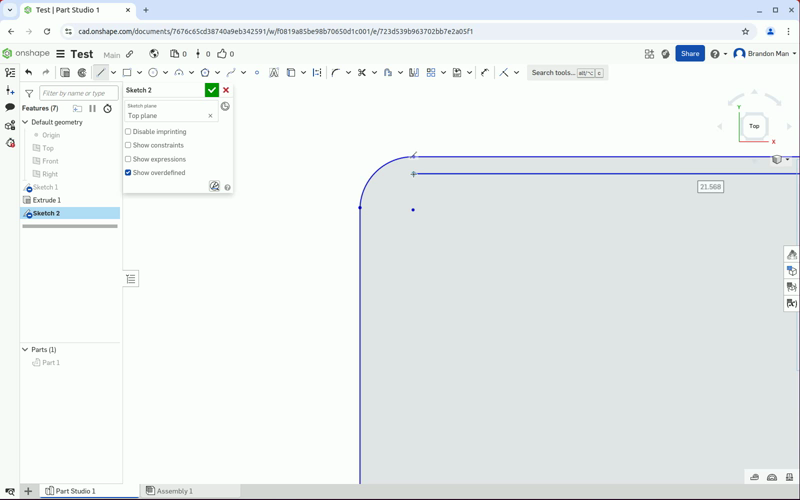
scroll(-6)
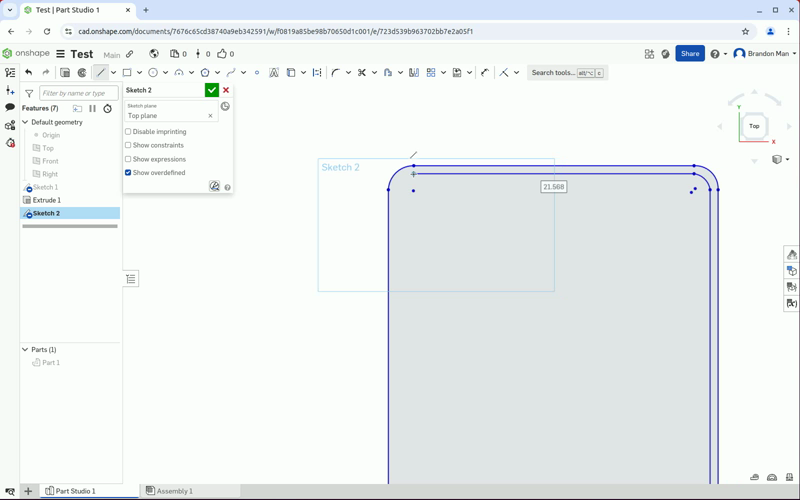
scroll(-6)
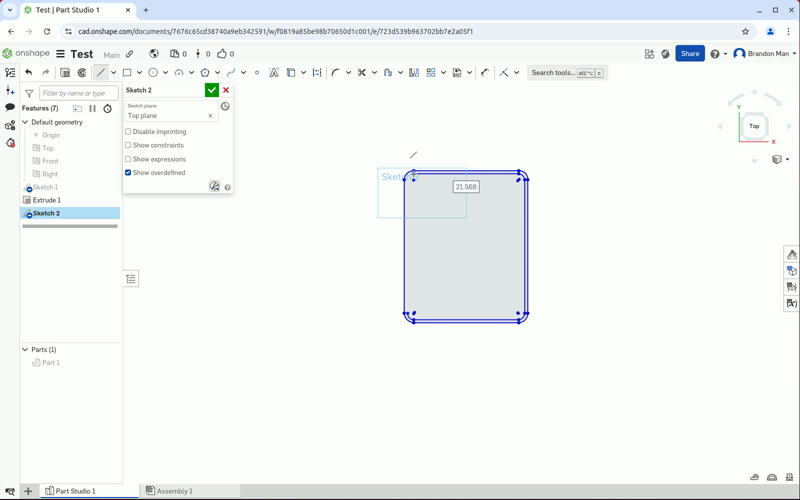
key_up(shift)
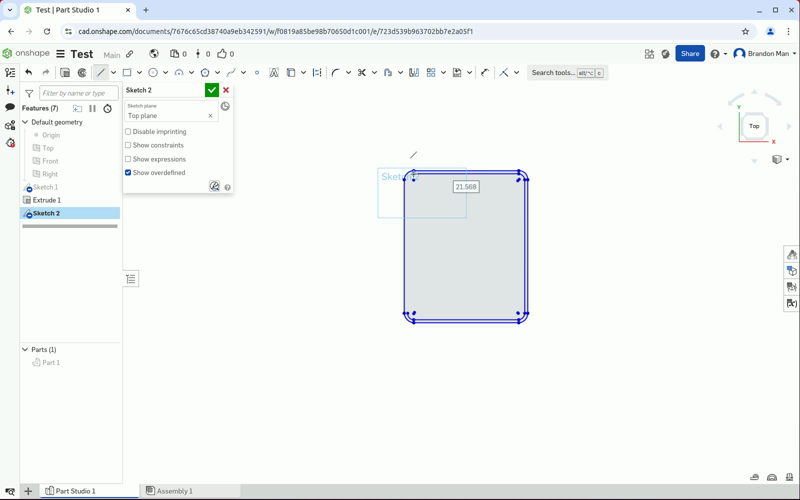
key(esc)
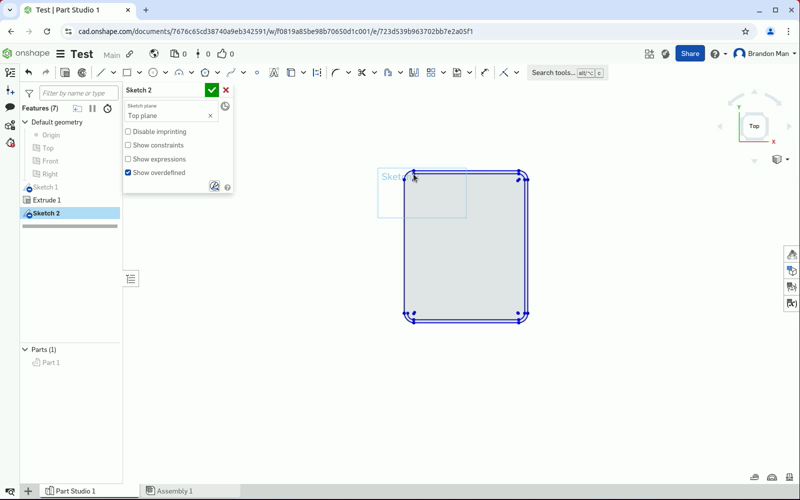
key(a)
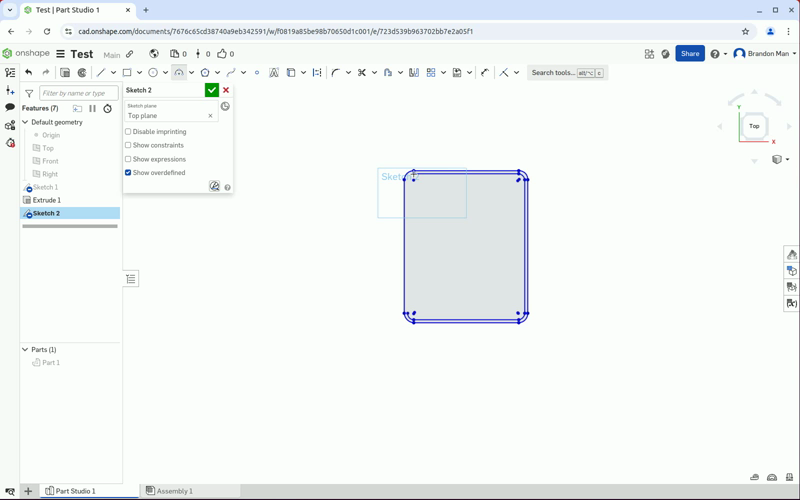
mouse_move(413, 173)
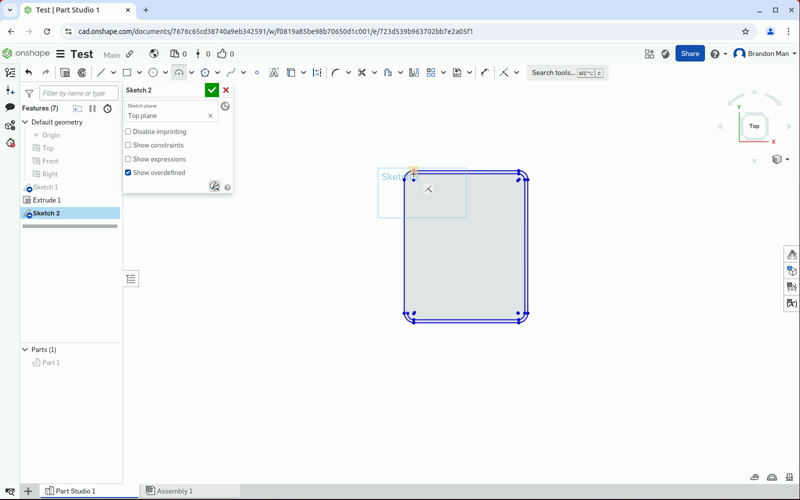
scroll(6)
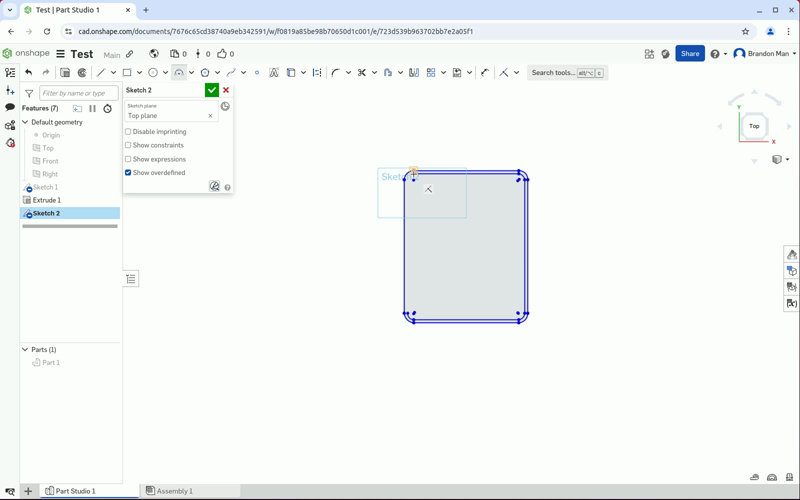
scroll(6)
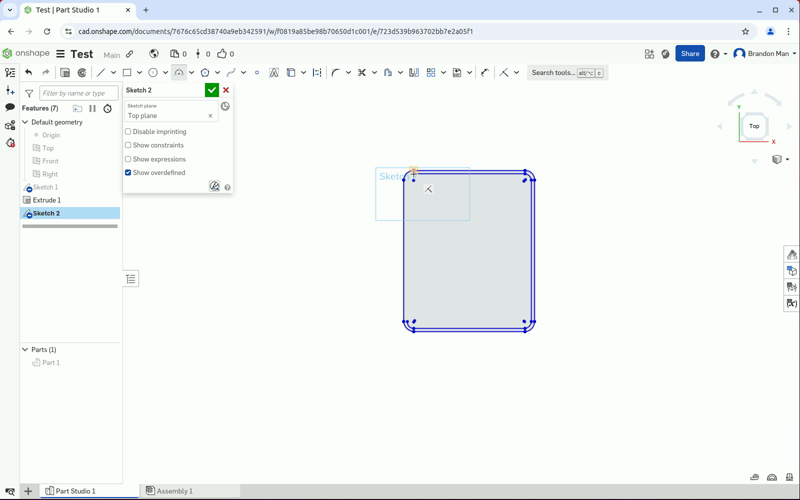
scroll(6)
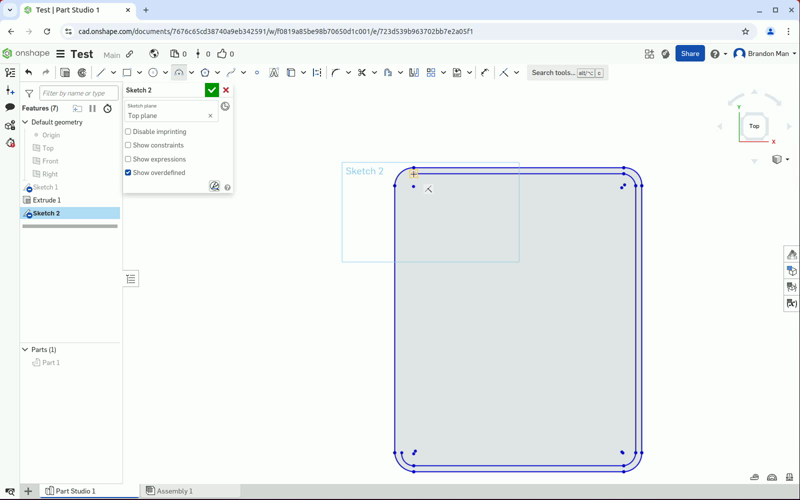
scroll(6)
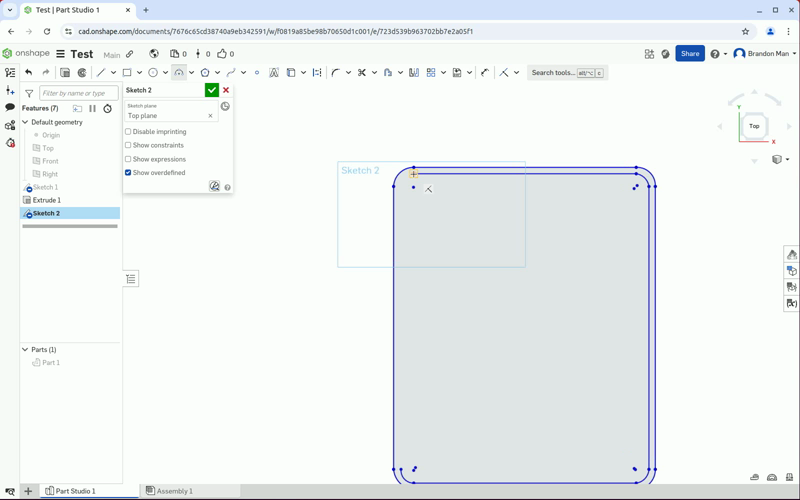
scroll(6)
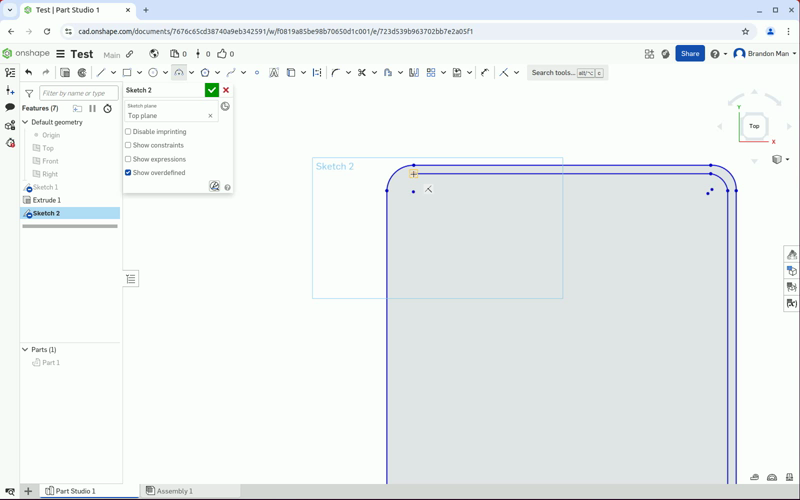
scroll(6)
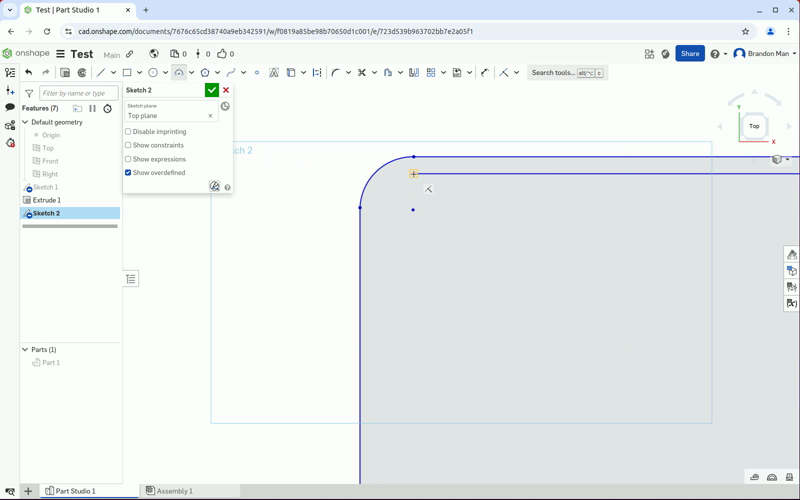
scroll(6)
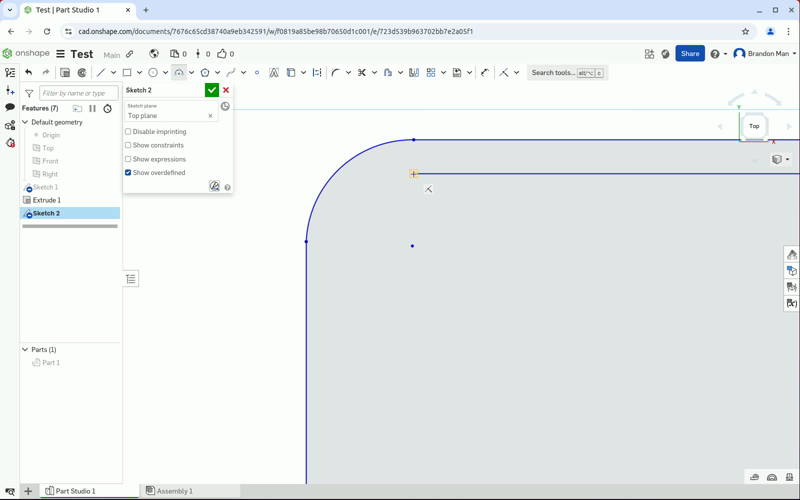
click(413, 173)
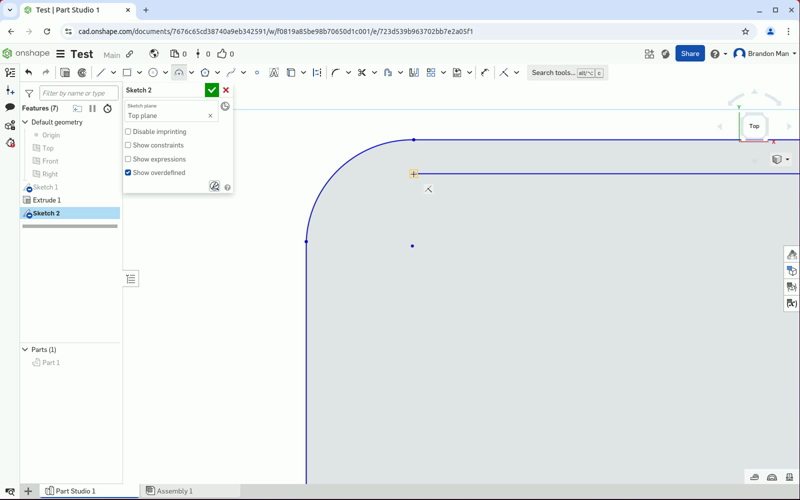
scroll(-6)
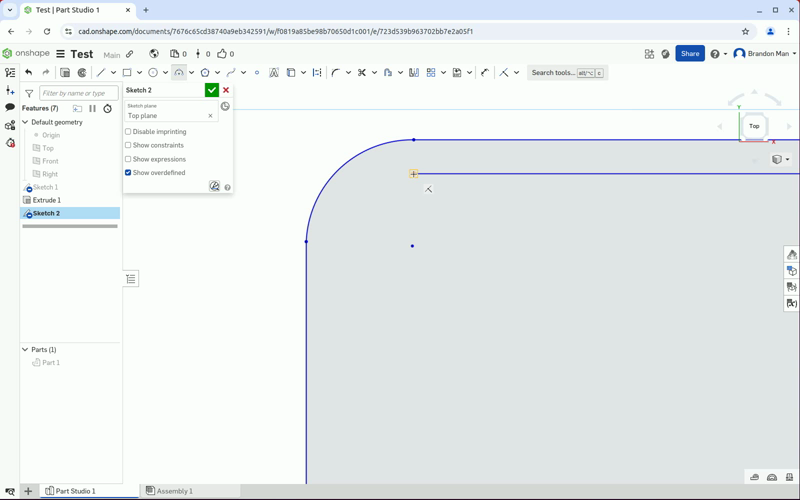
scroll(-6)
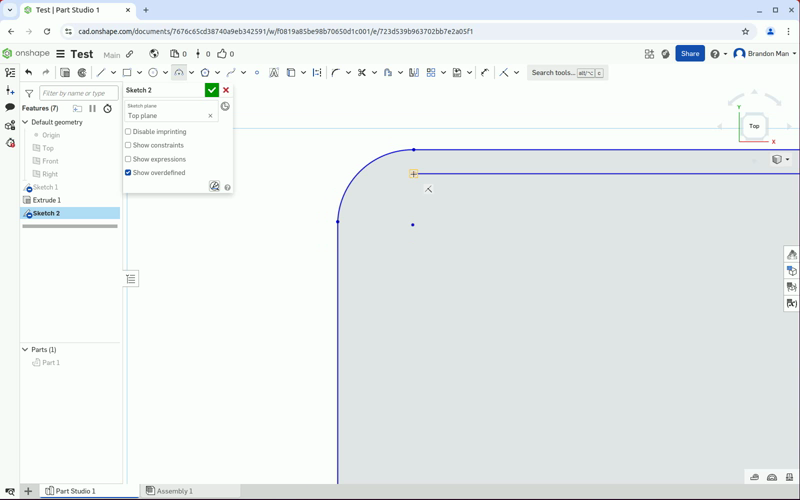
scroll(-6)
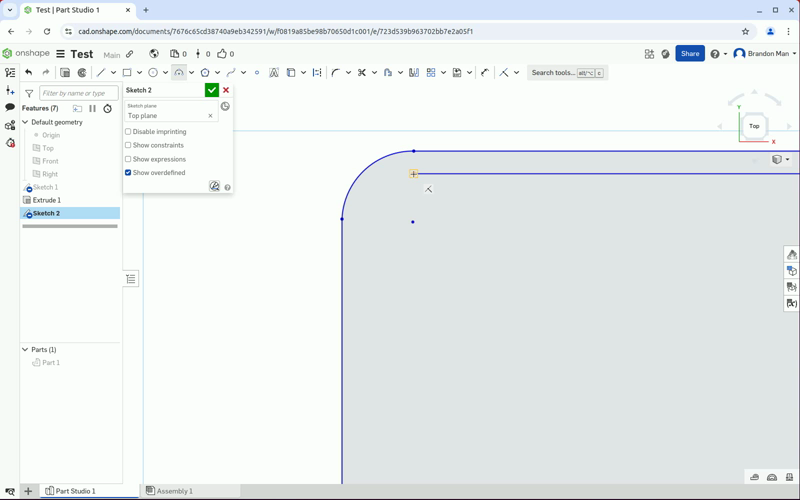
scroll(-6)
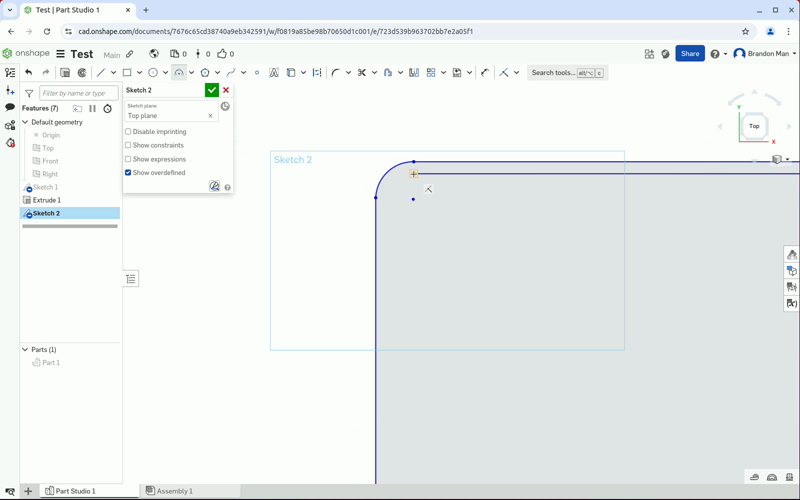
scroll(-6)
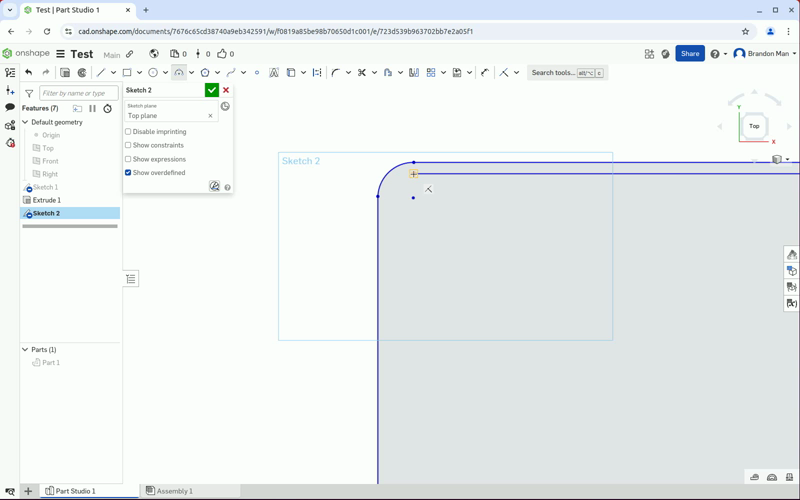
scroll(-6)
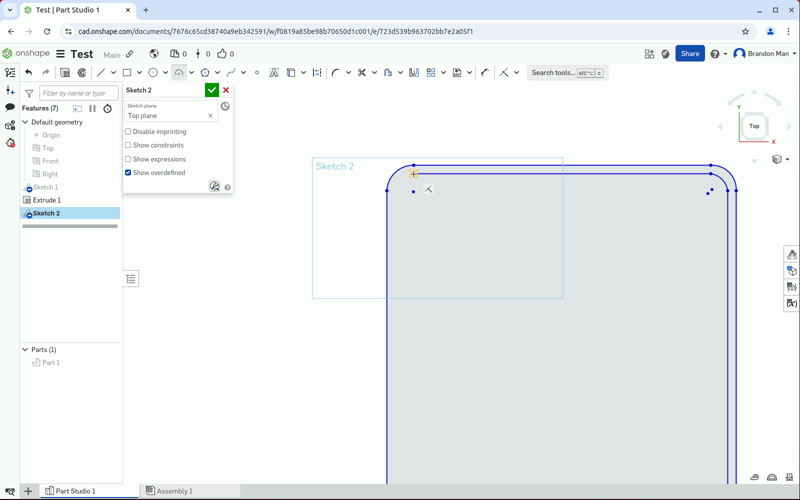
scroll(-6)
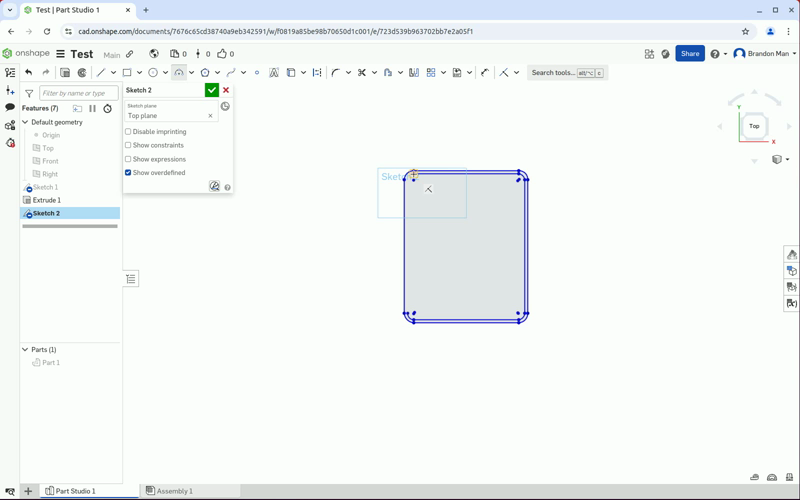
key_down(shift)
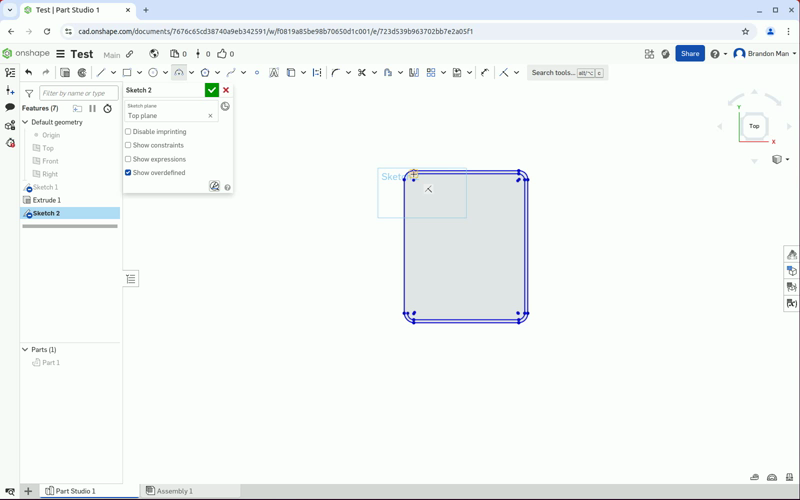
mouse_move(407, 179)
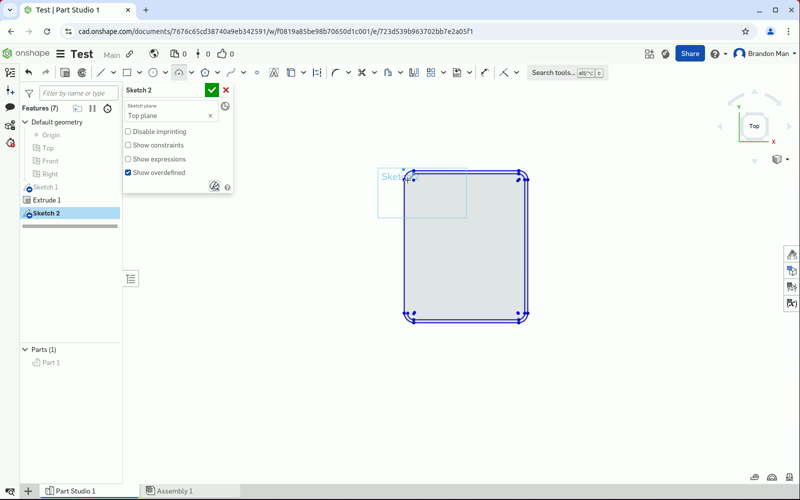
scroll(6)
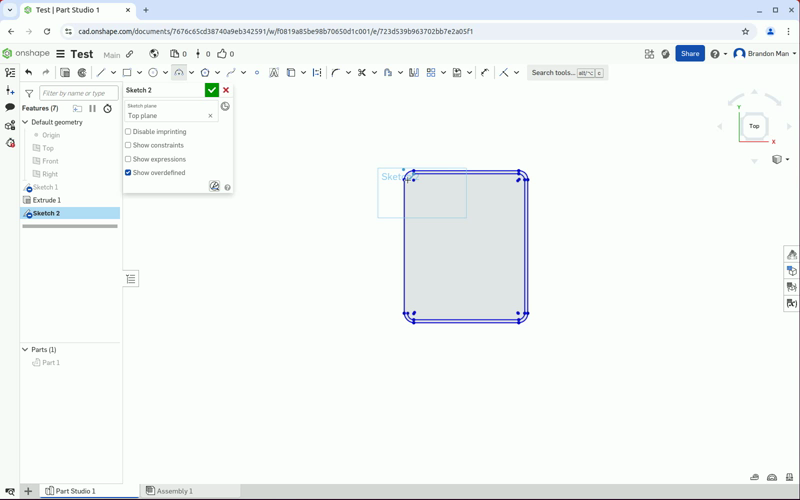
scroll(6)
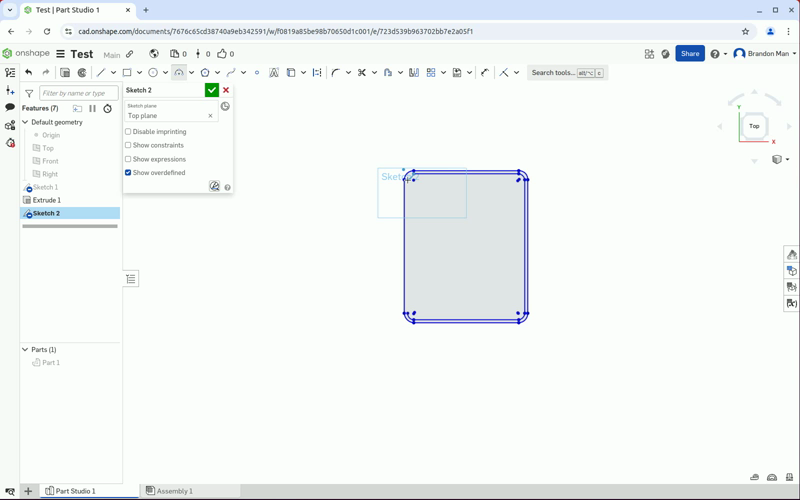
scroll(6)
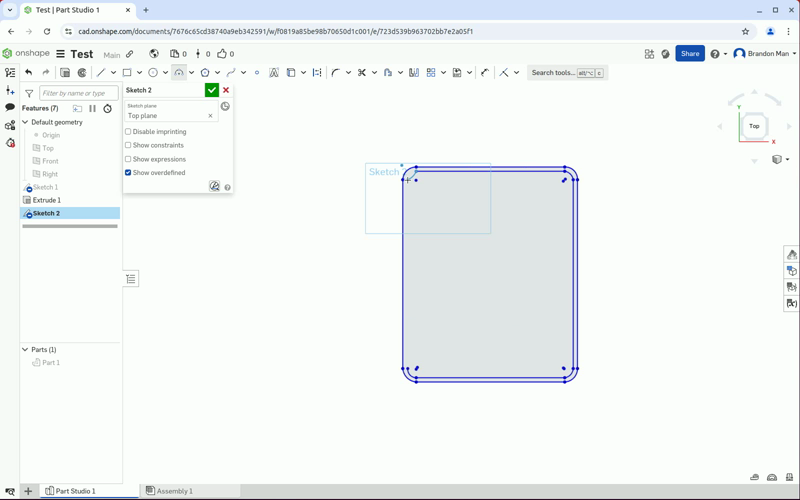
scroll(6)
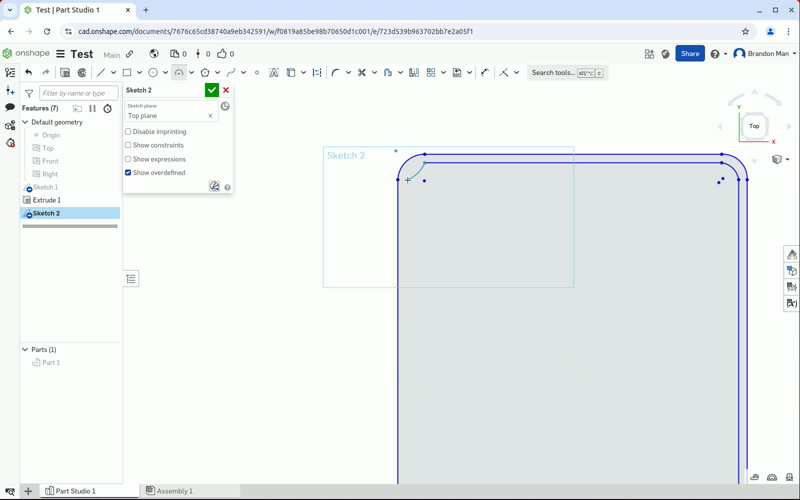
scroll(6)
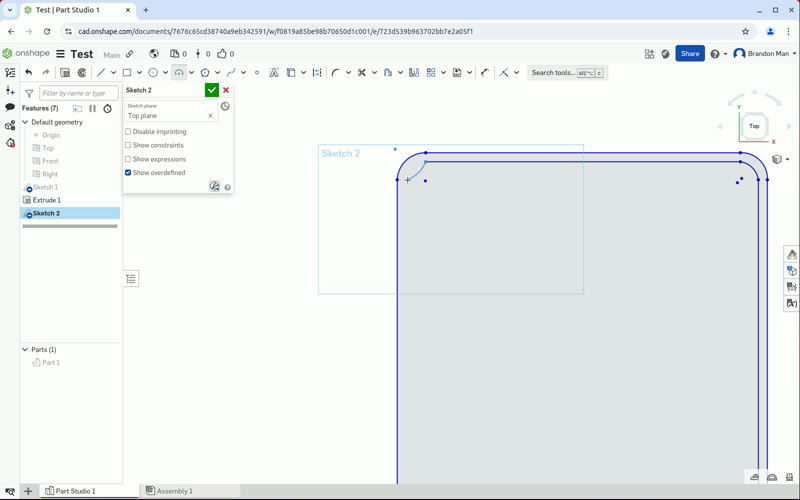
scroll(6)
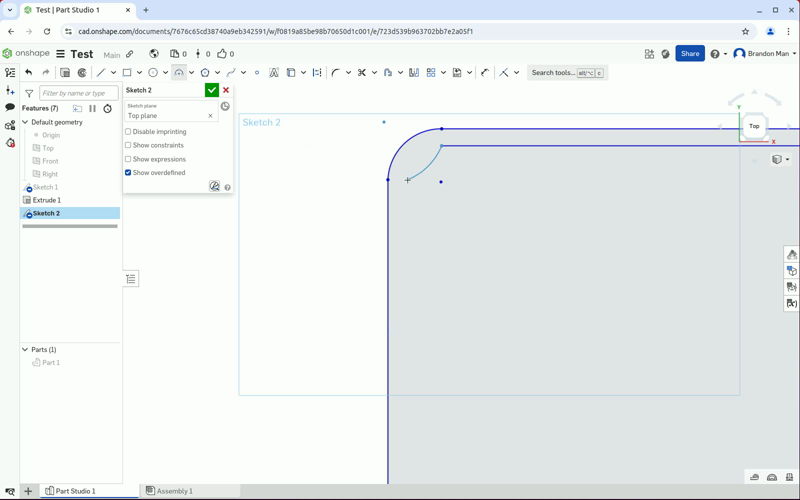
scroll(6)
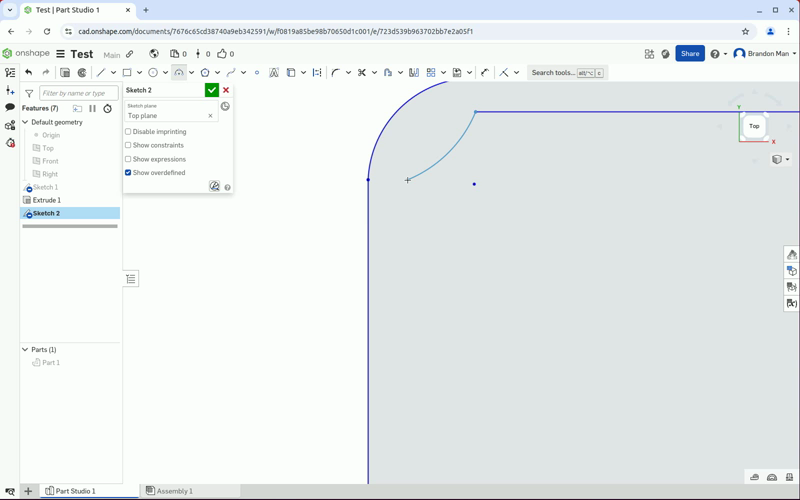
click(407, 179)
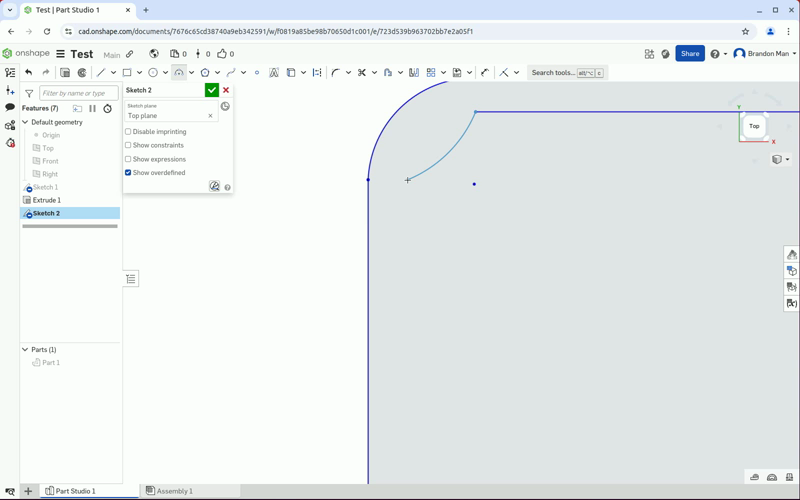
scroll(-6)
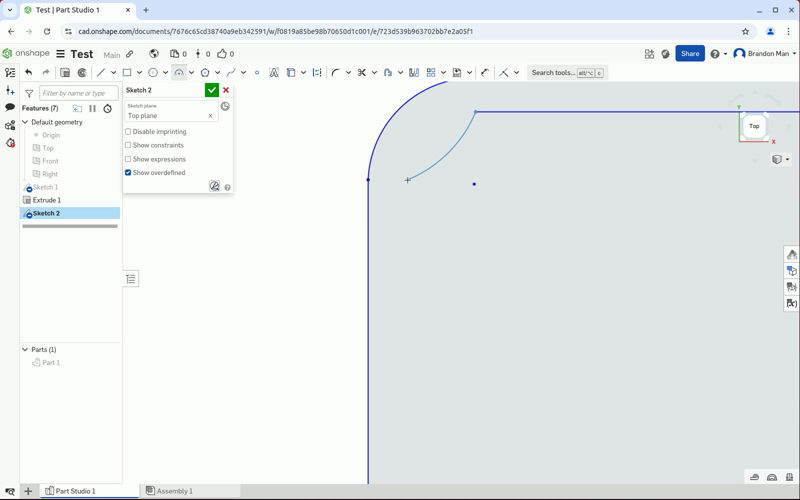
scroll(-6)
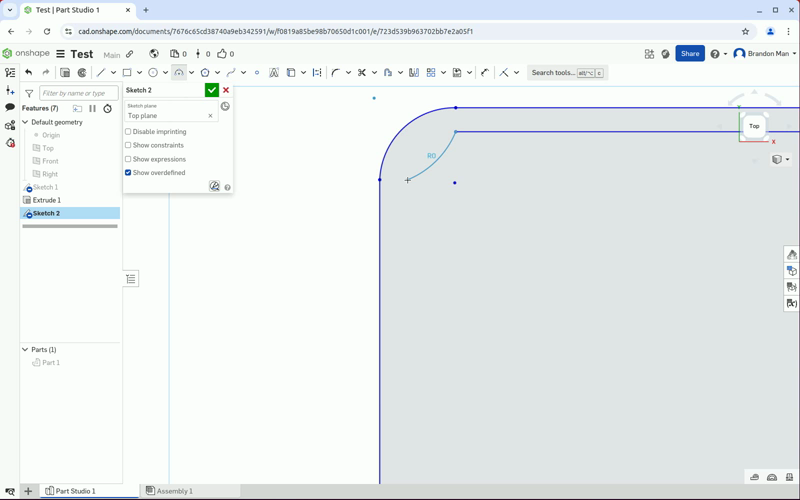
scroll(-6)
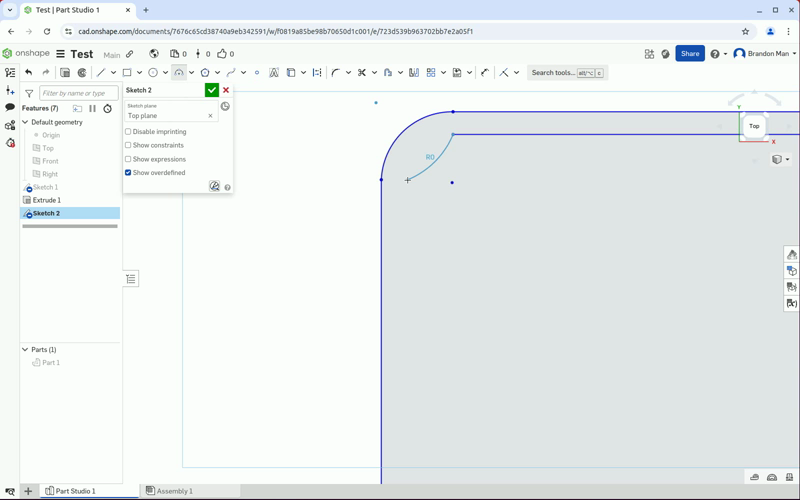
scroll(-6)
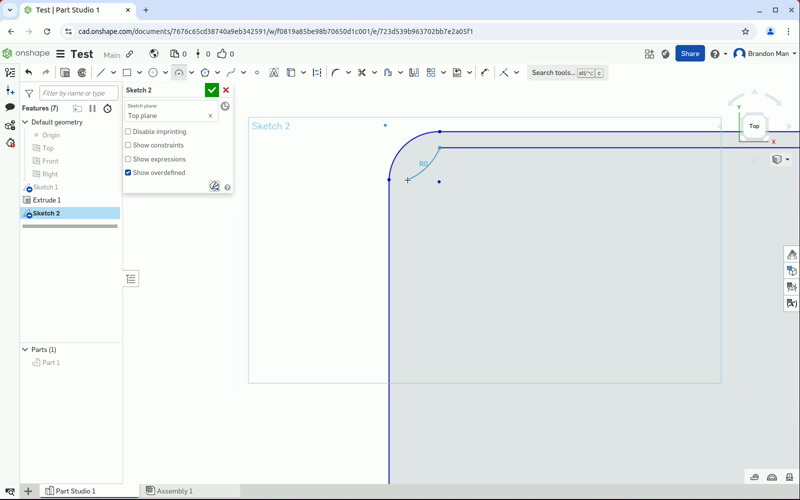
scroll(-6)
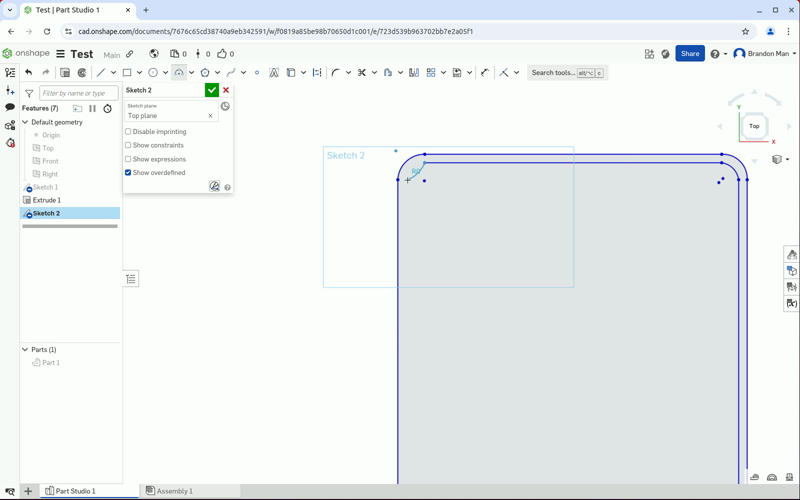
scroll(-6)
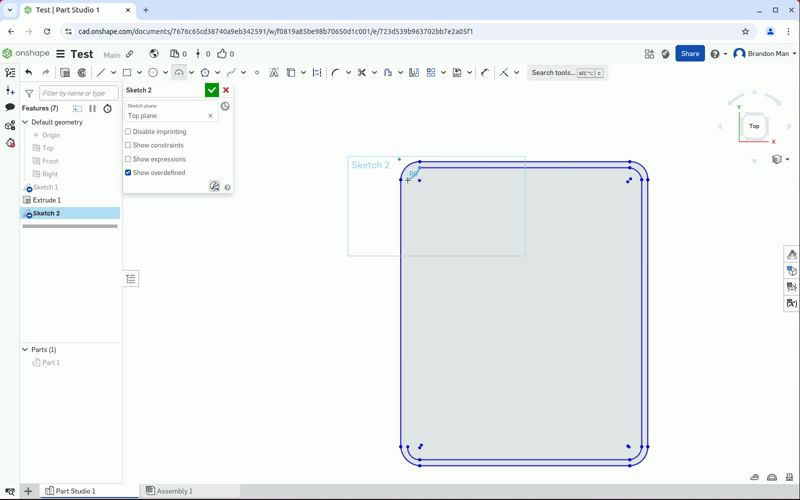
scroll(-6)
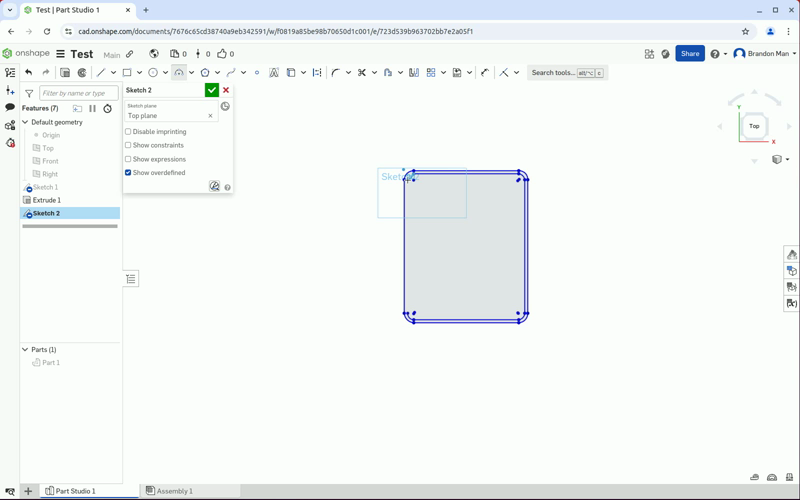
mouse_move(409, 175)
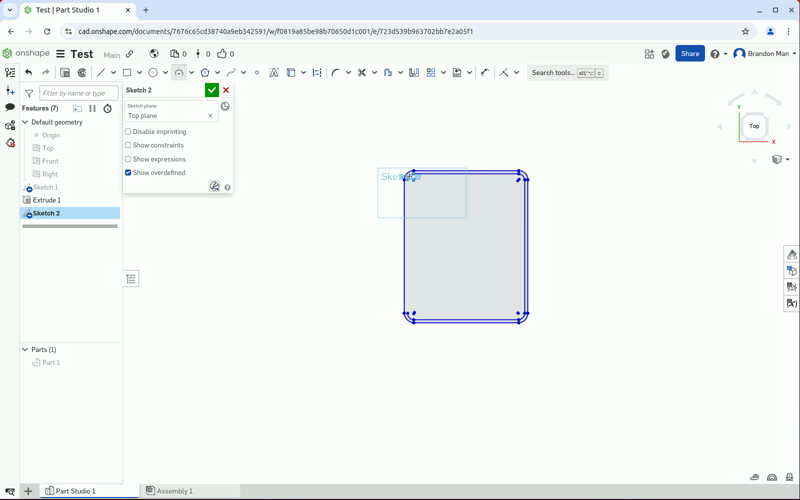
scroll(6)
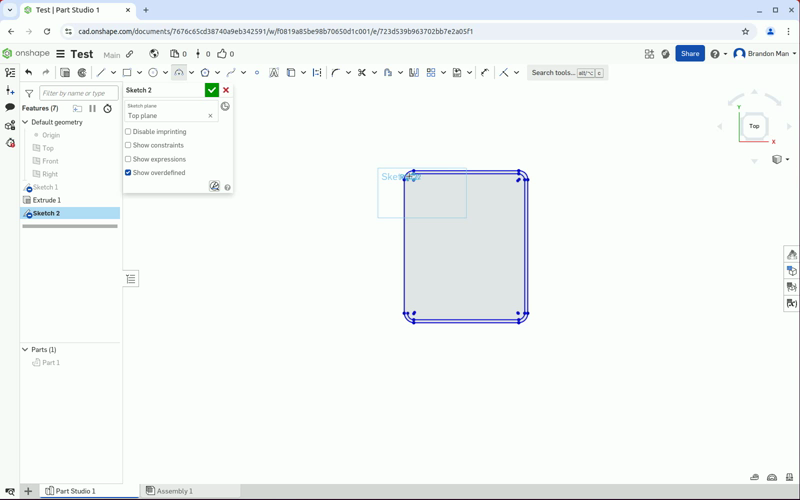
scroll(6)
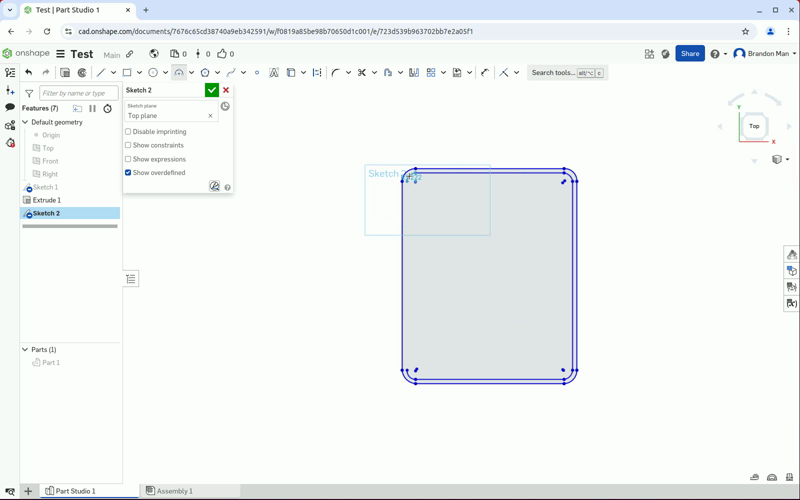
scroll(6)
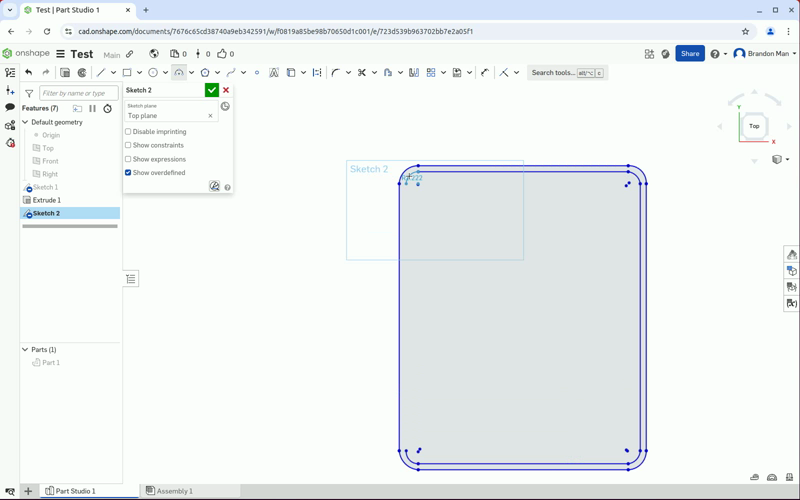
scroll(6)
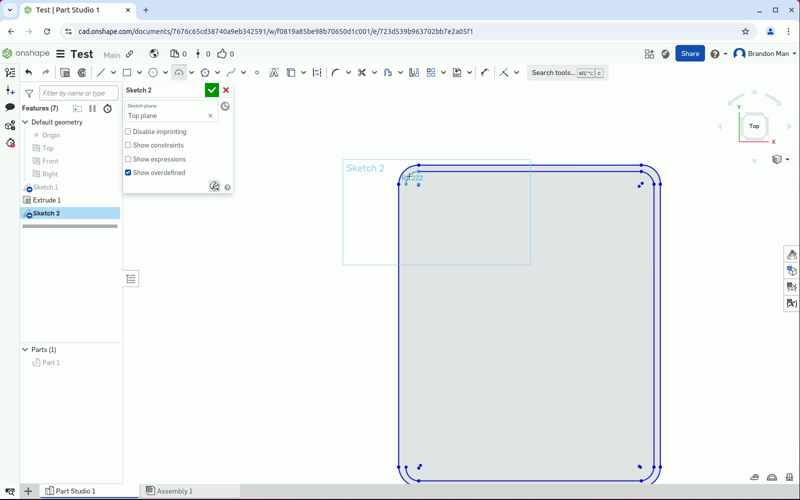
scroll(6)
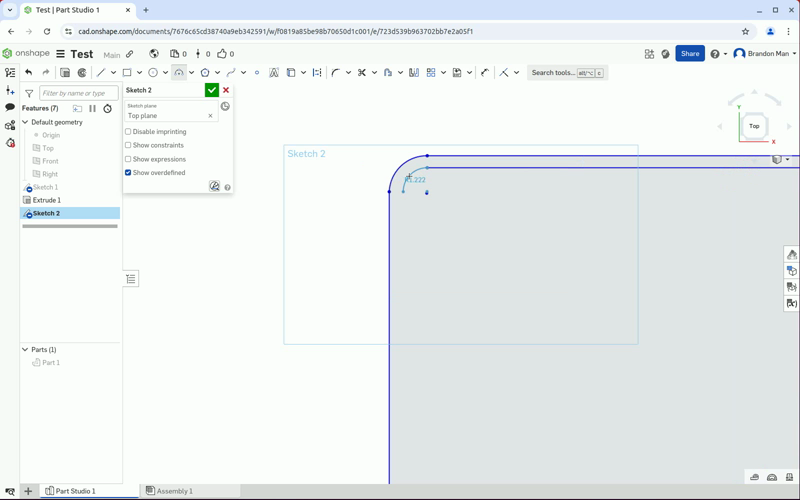
scroll(6)
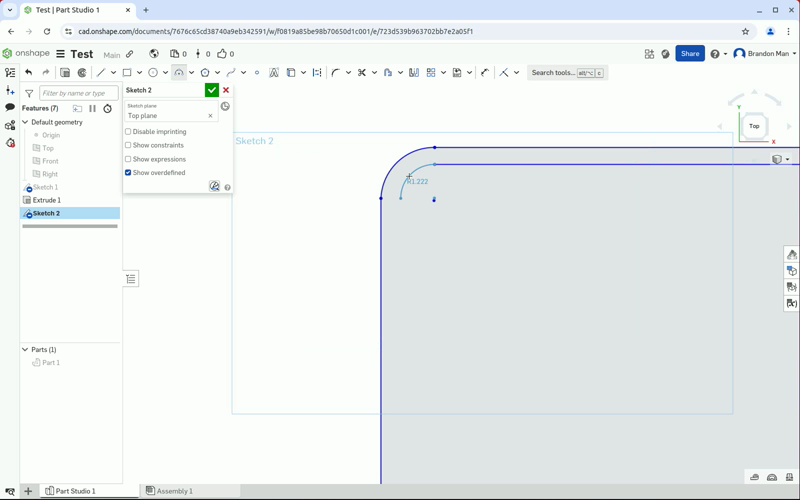
scroll(6)
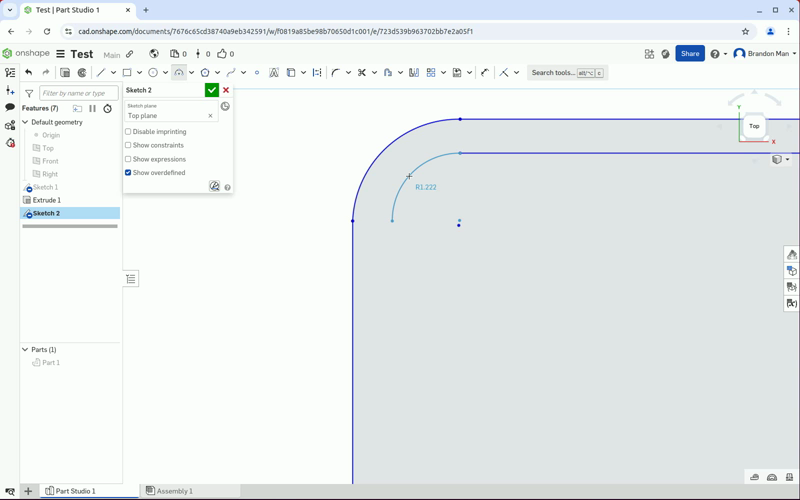
click(409, 175)
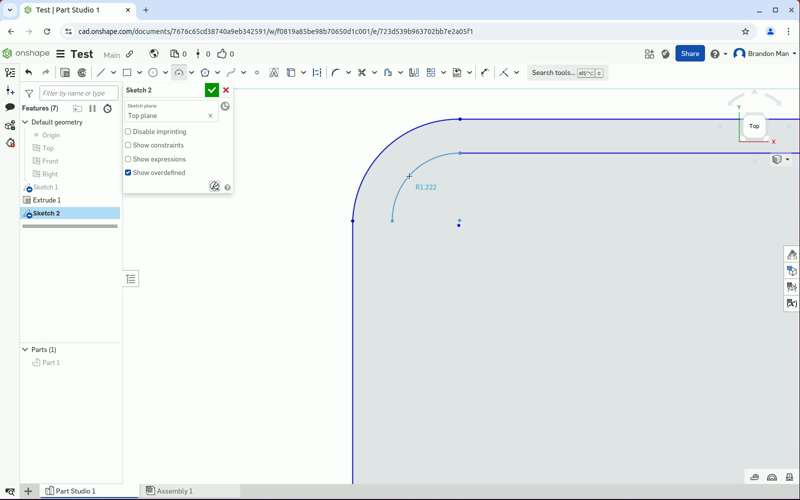
scroll(-6)
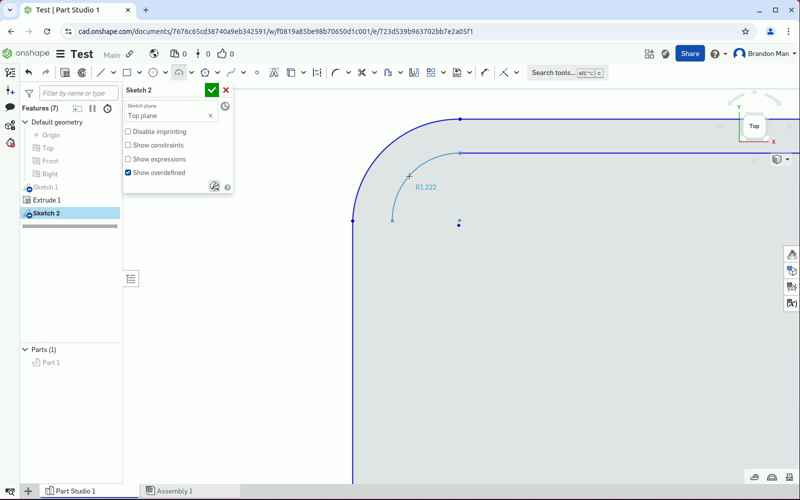
scroll(-6)
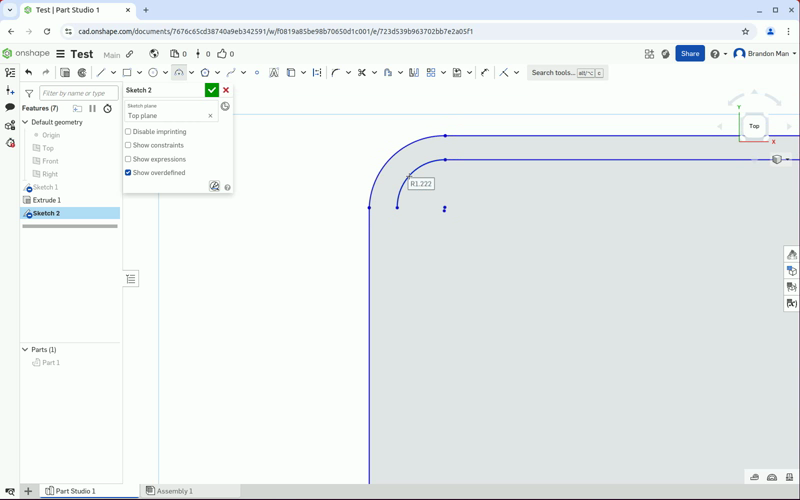
scroll(-6)
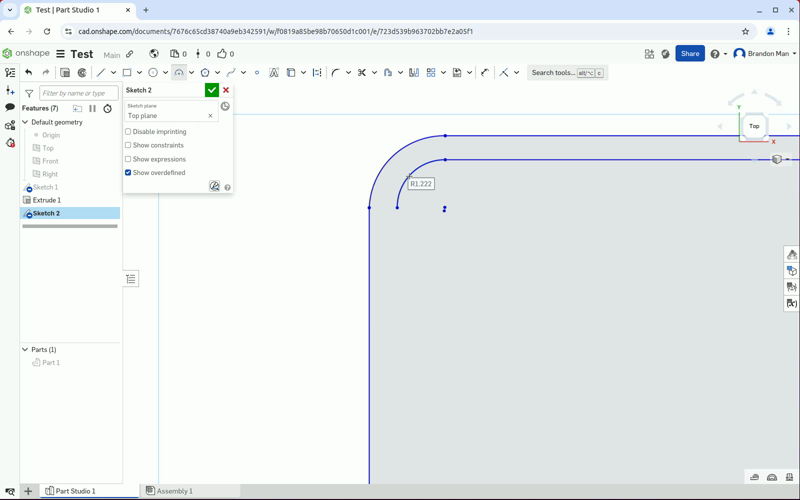
scroll(-6)
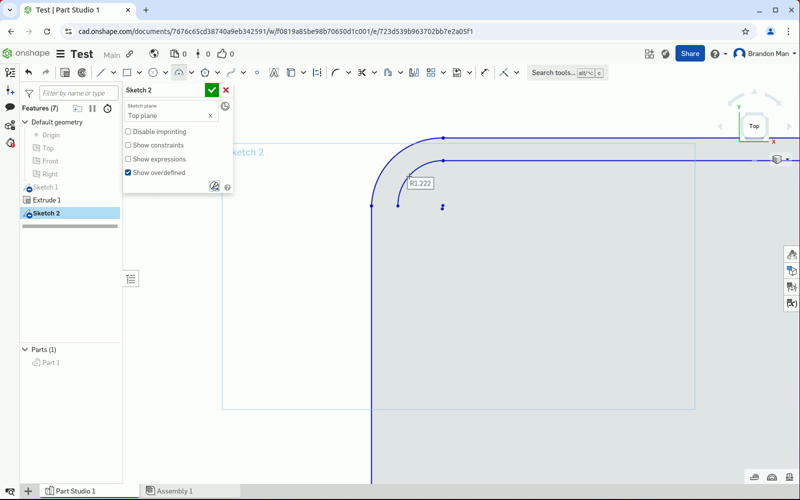
scroll(-6)
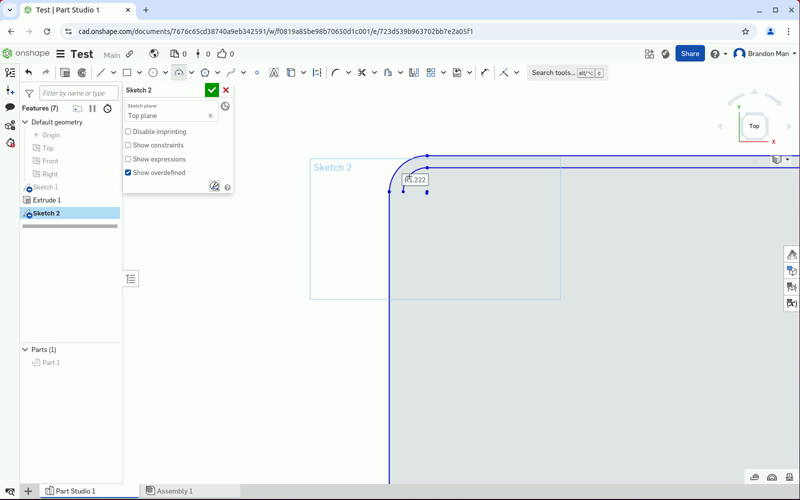
scroll(-6)
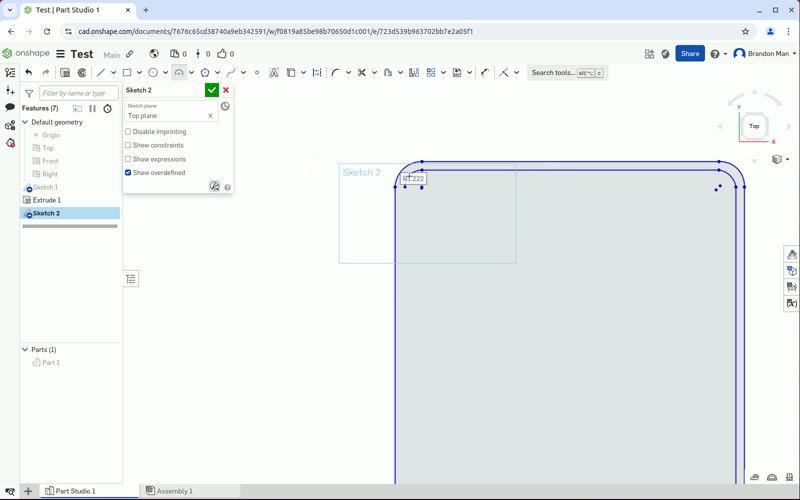
scroll(-6)
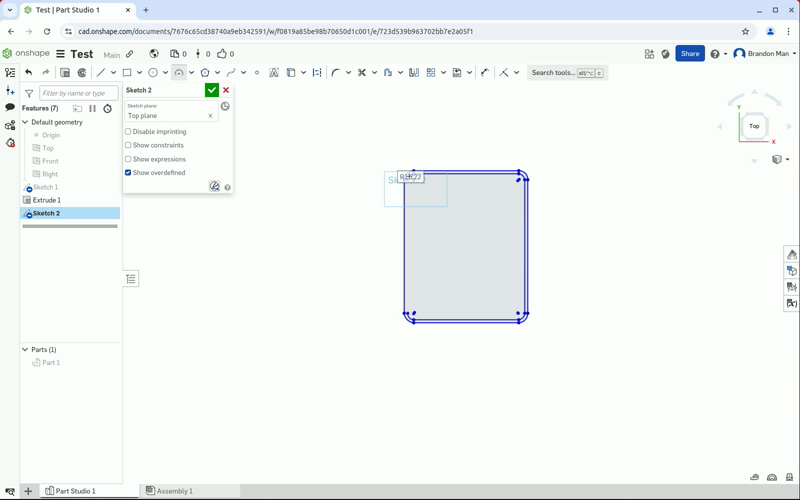
key_up(shift)
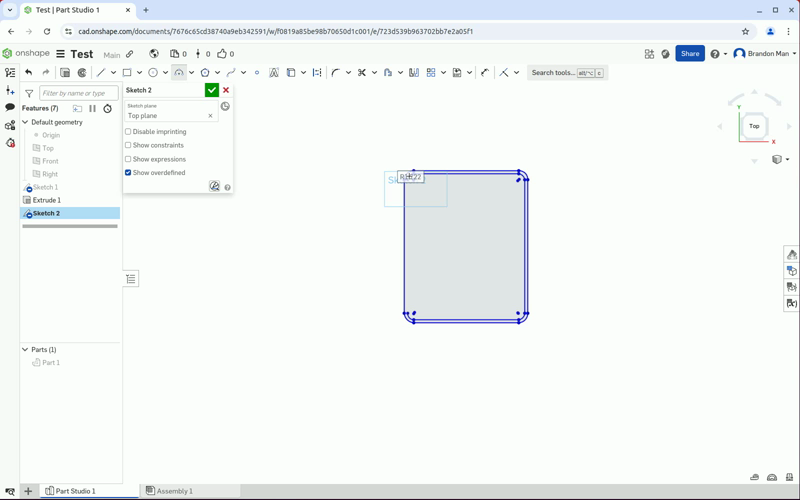
key(esc)
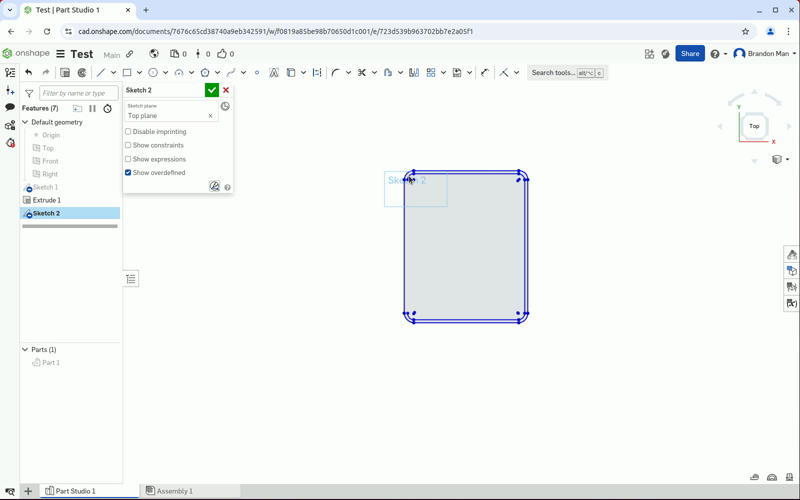
key(l)
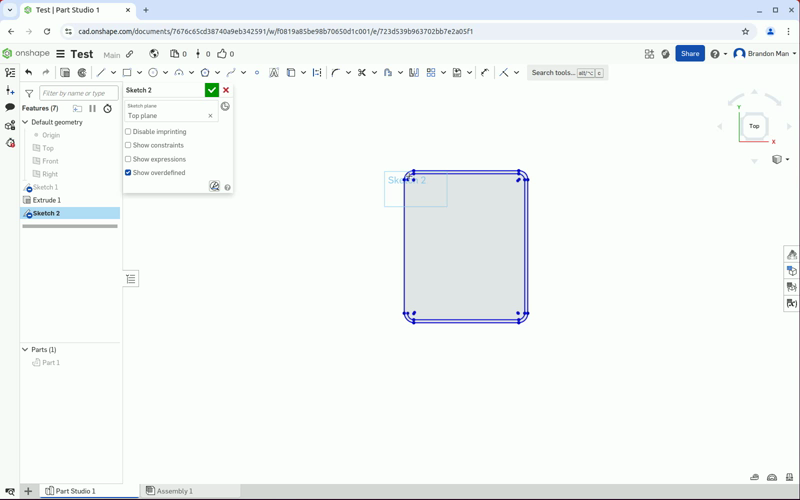
mouse_move(407, 179)
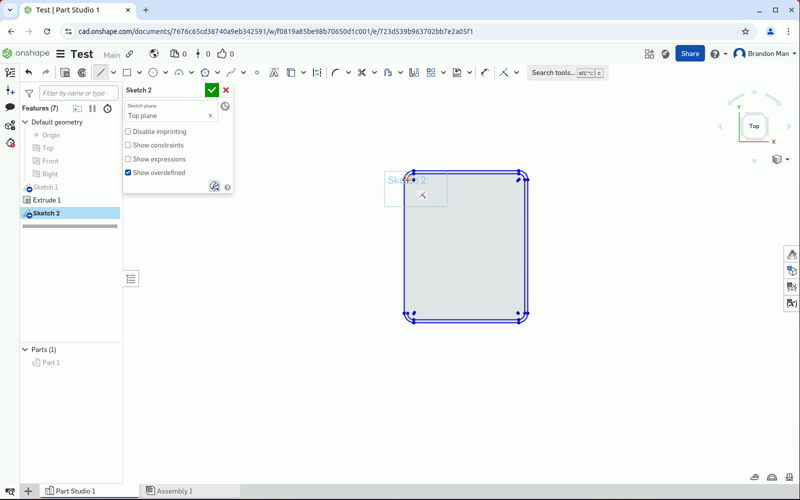
scroll(6)
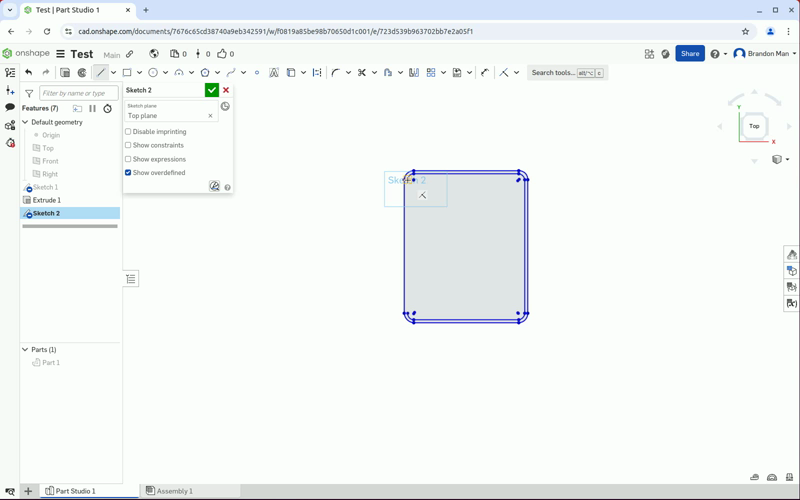
scroll(6)
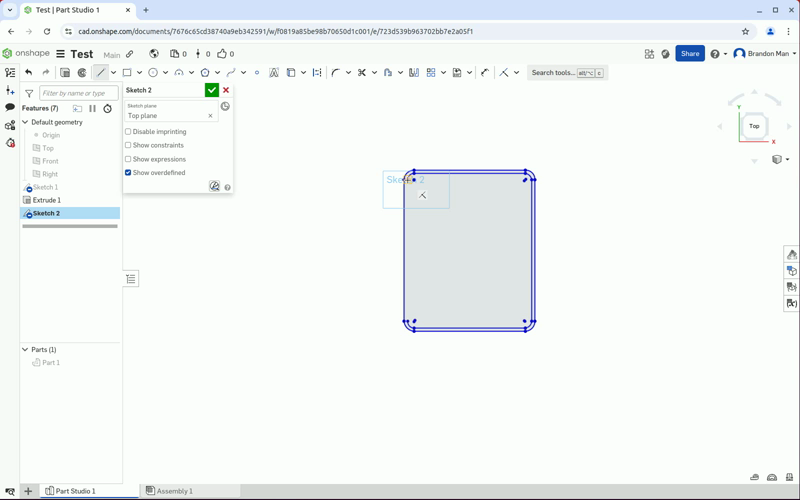
scroll(6)
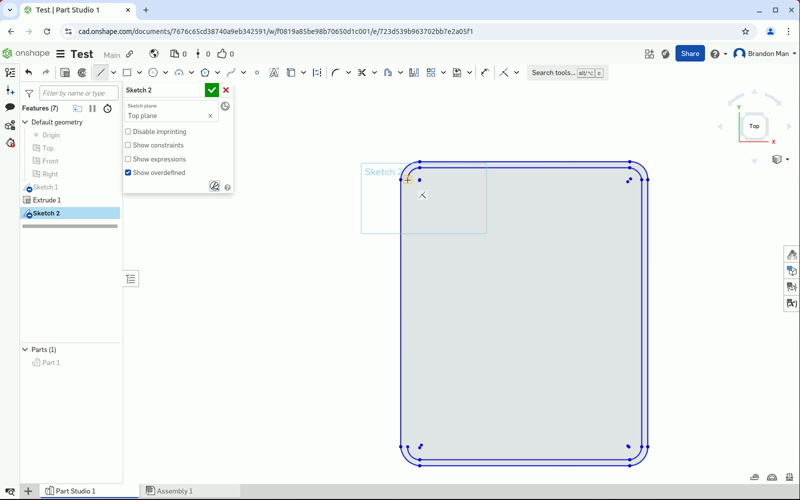
scroll(6)
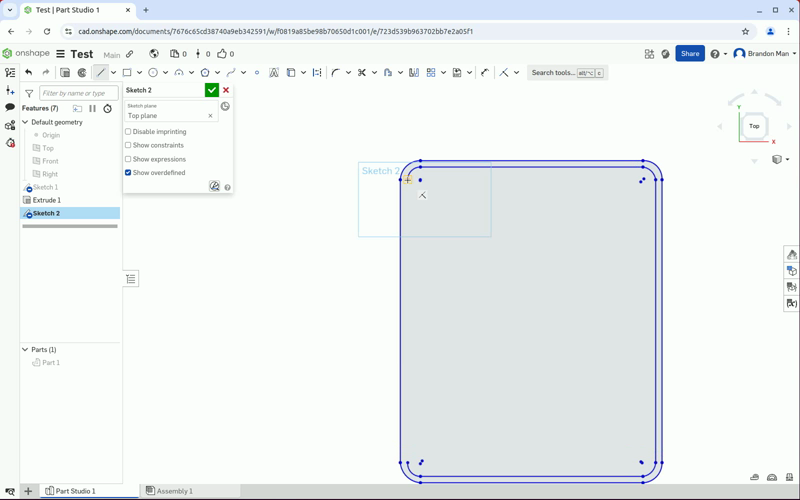
scroll(6)
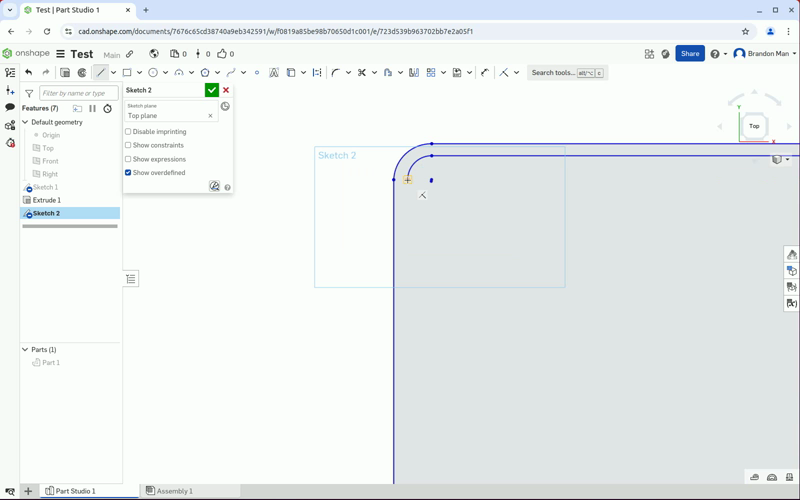
scroll(6)
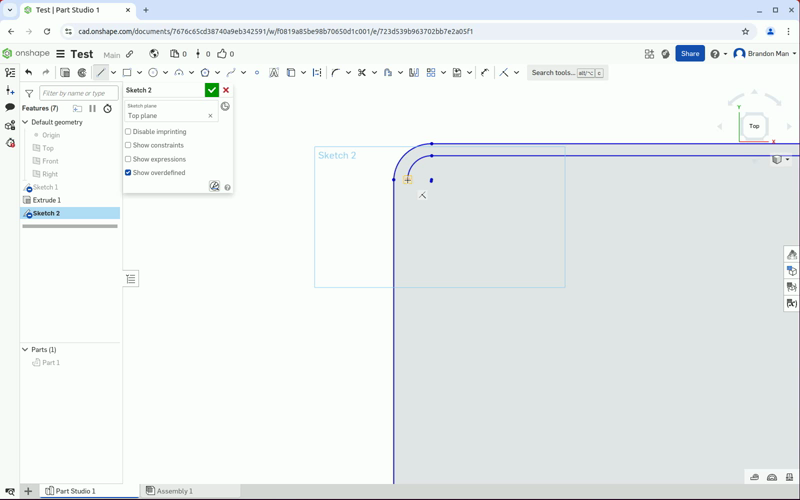
scroll(6)
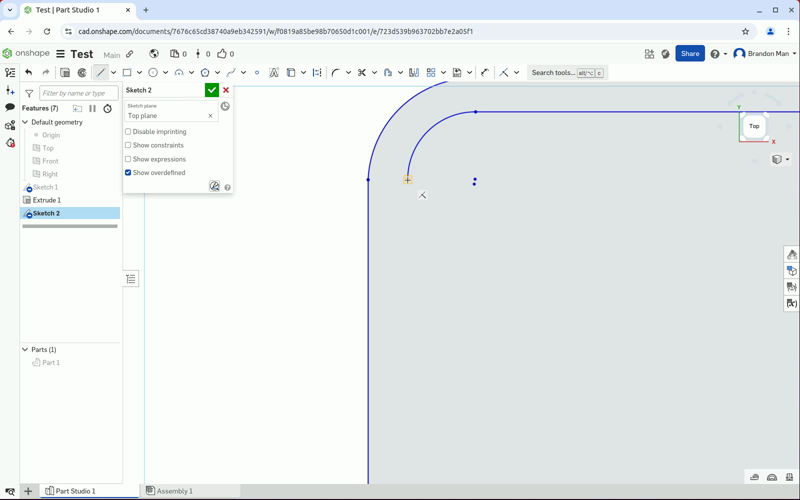
click(407, 179)
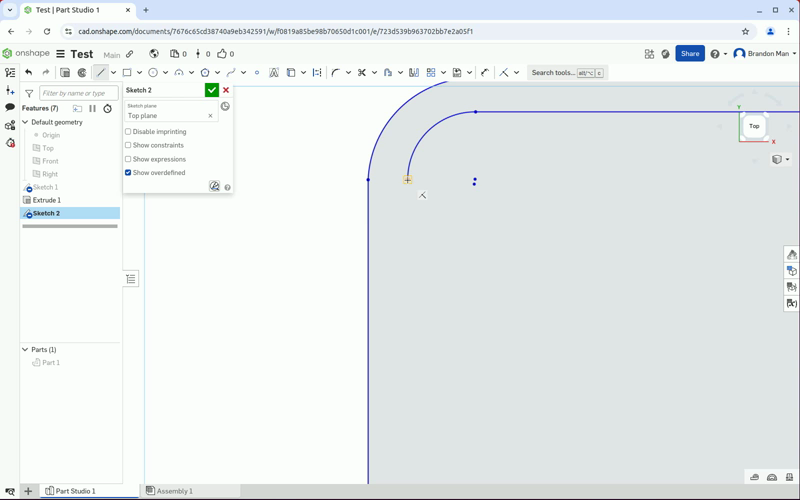
scroll(-6)
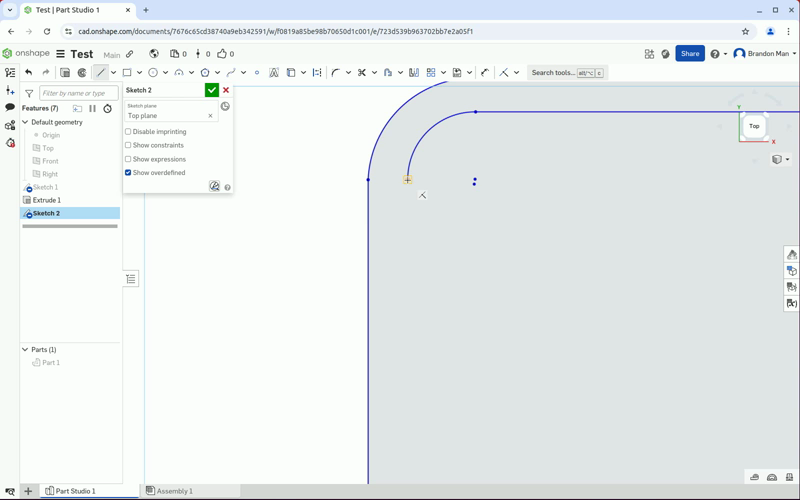
scroll(-6)
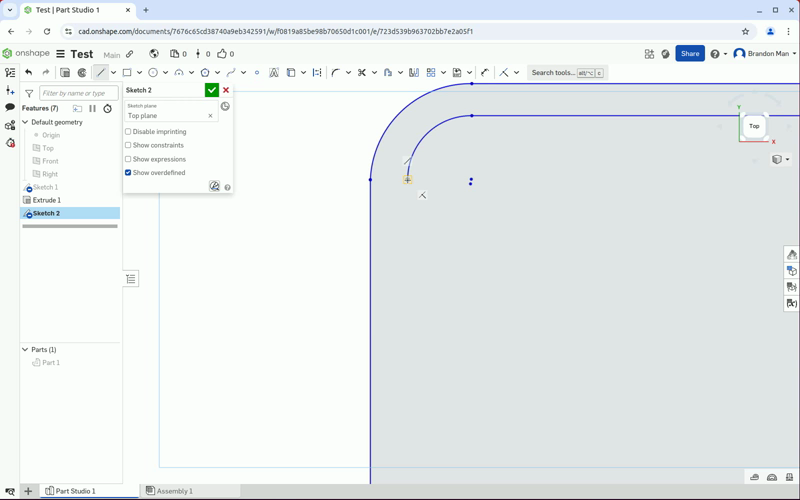
scroll(-6)
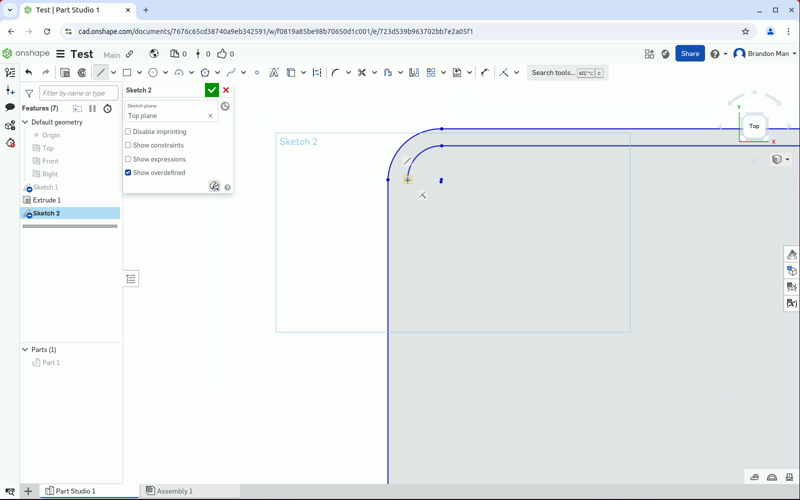
scroll(-6)
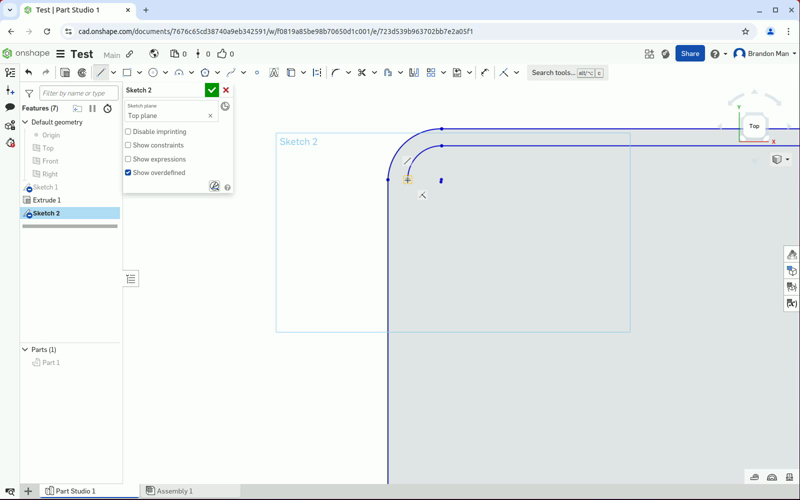
scroll(-6)
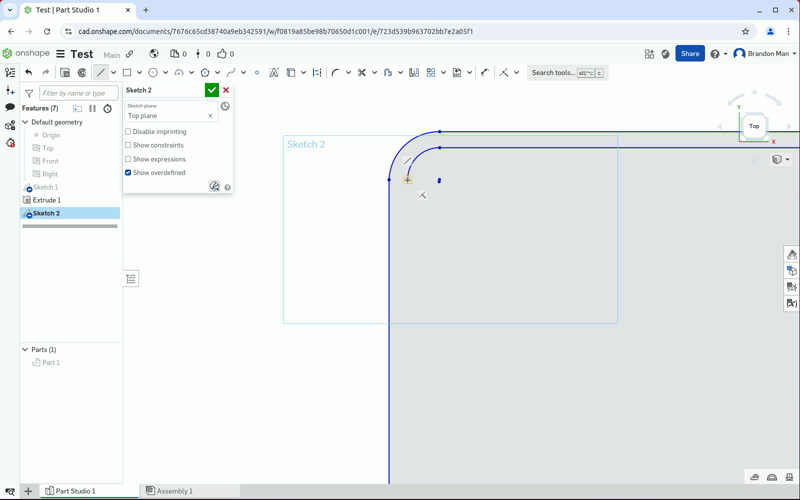
scroll(-6)
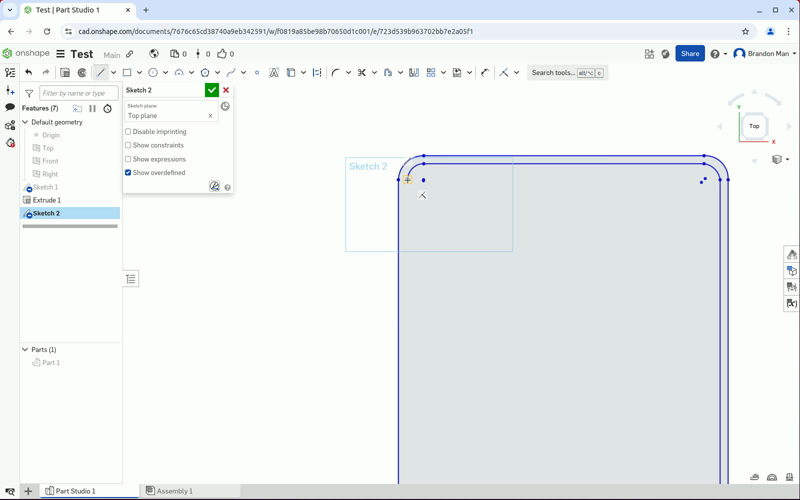
scroll(-6)
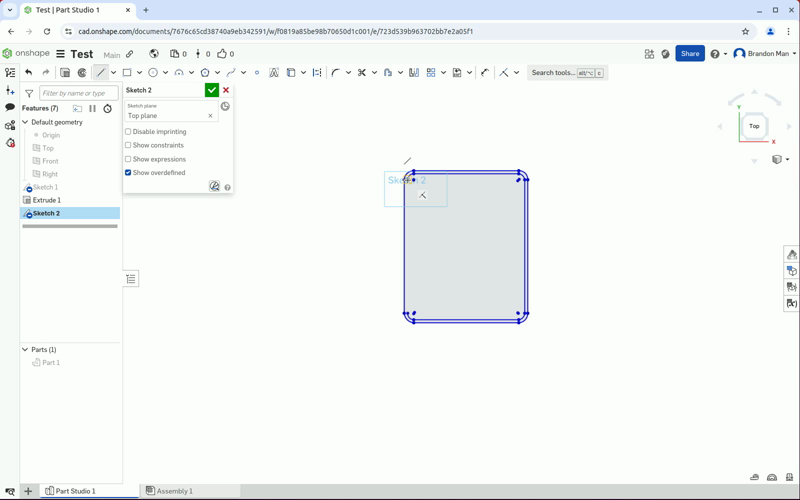
key_down(shift)
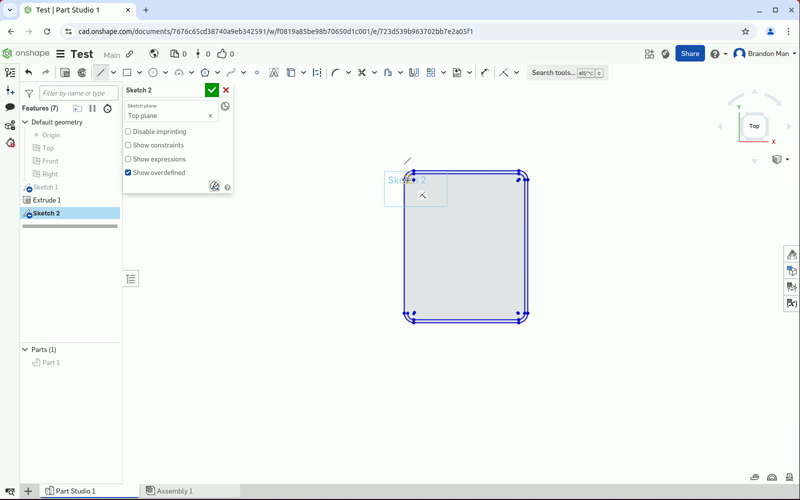
mouse_move(407, 313)
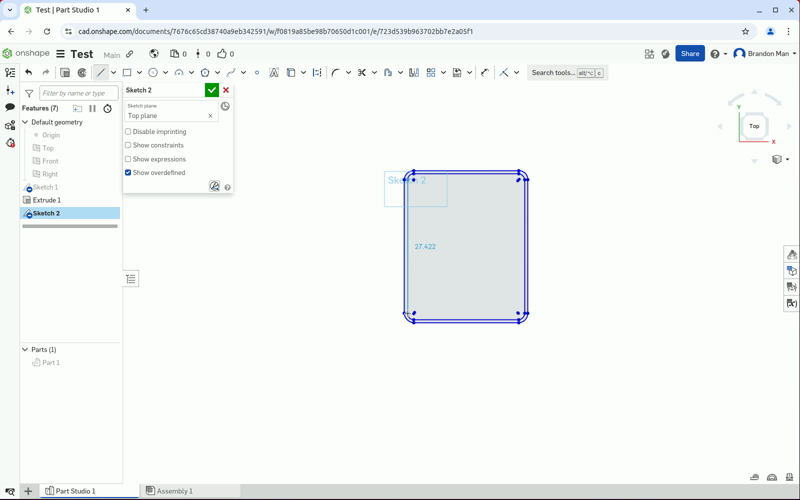
scroll(6)
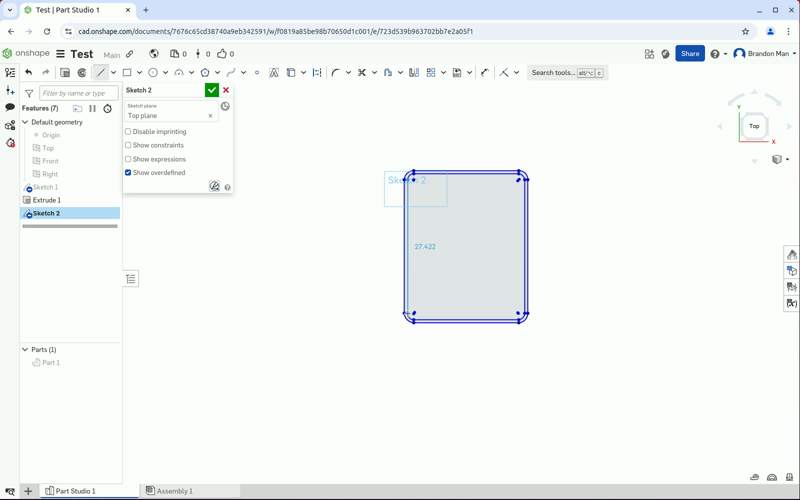
scroll(6)
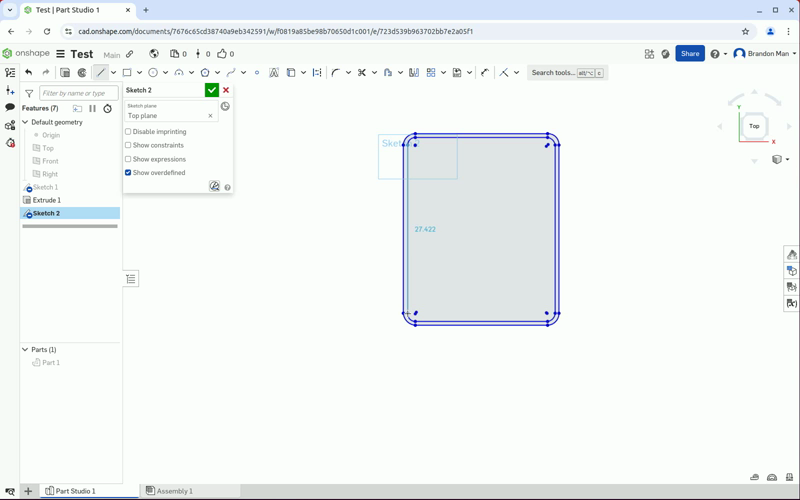
scroll(6)
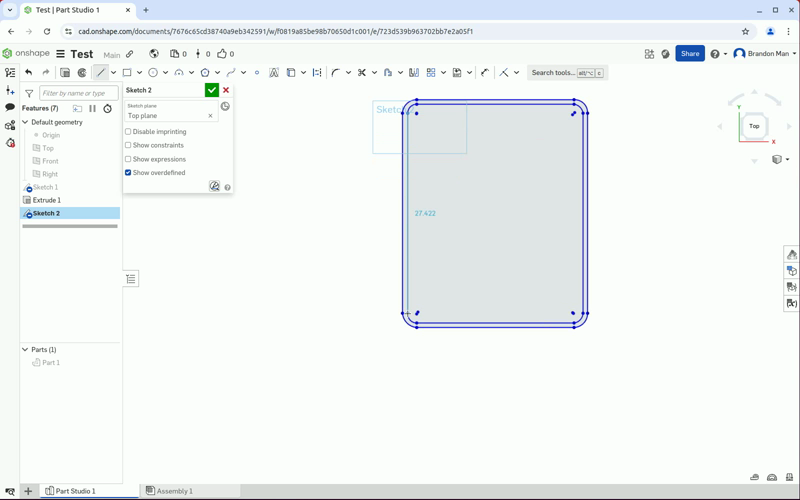
scroll(6)
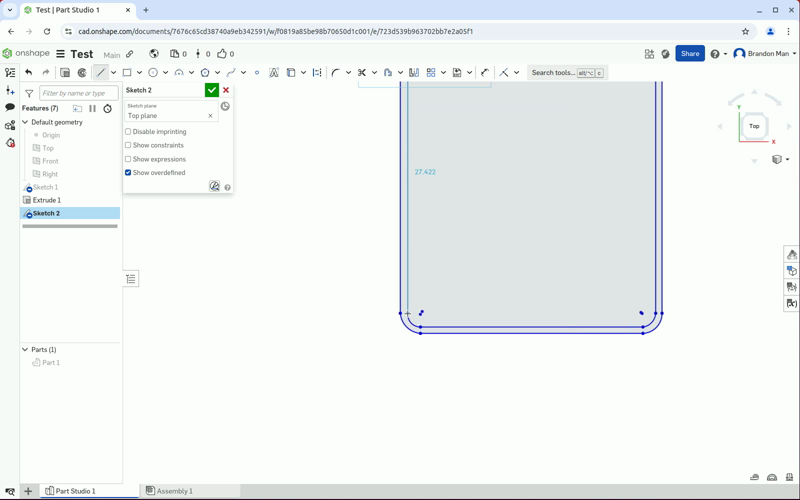
scroll(6)
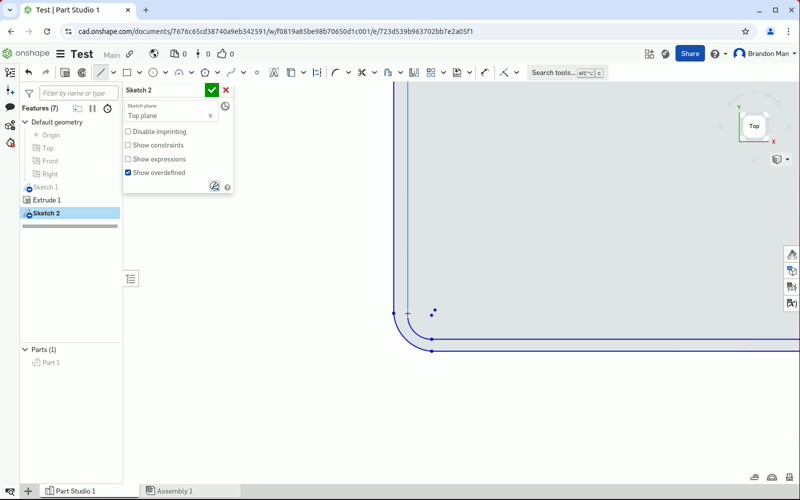
scroll(6)
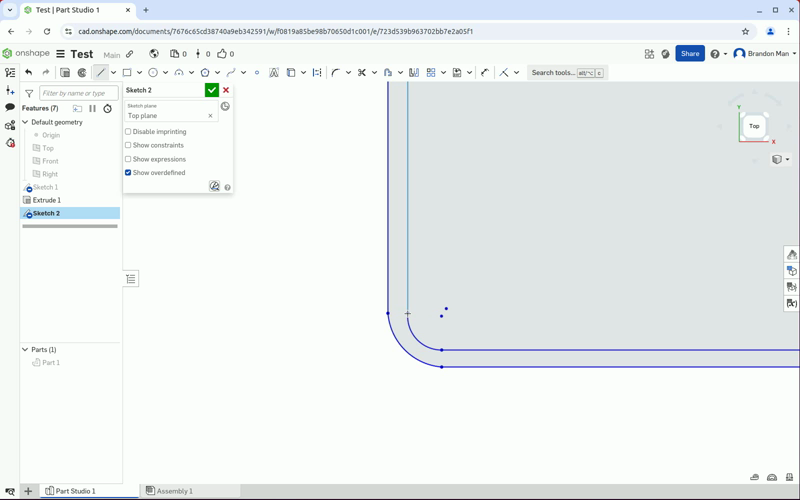
scroll(6)
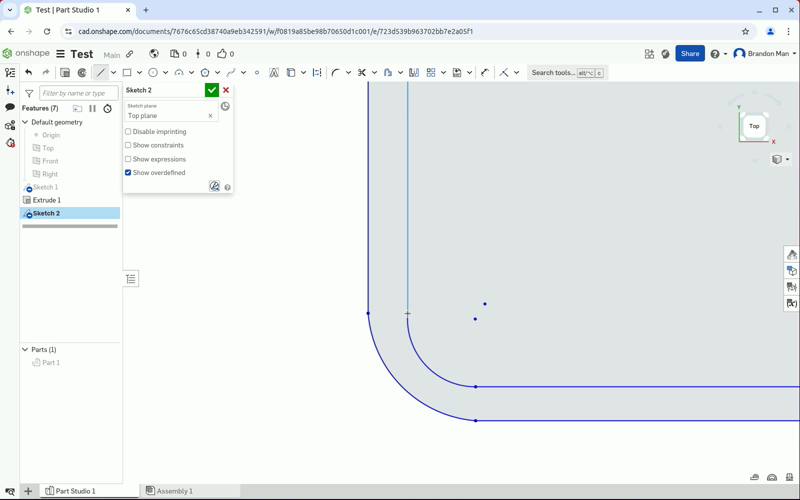
key_up(shift)
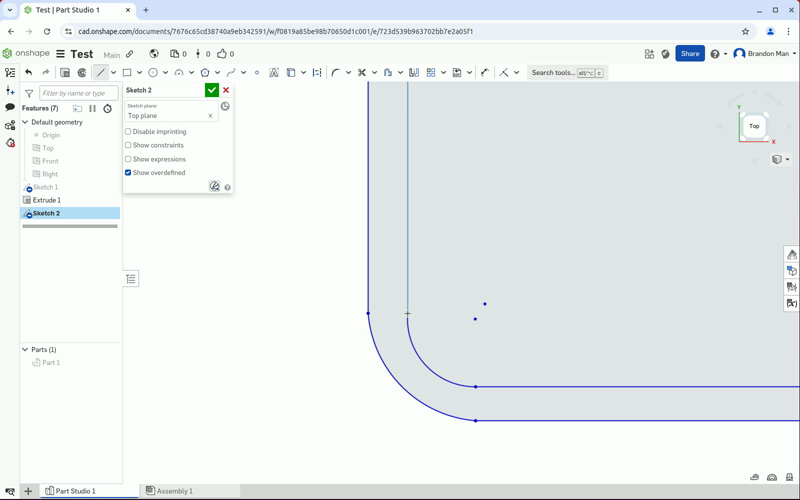
click(407, 313)
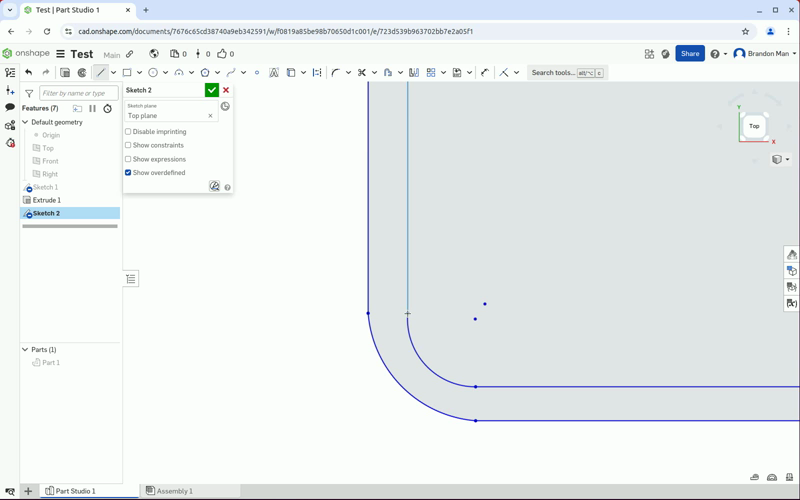
scroll(-6)
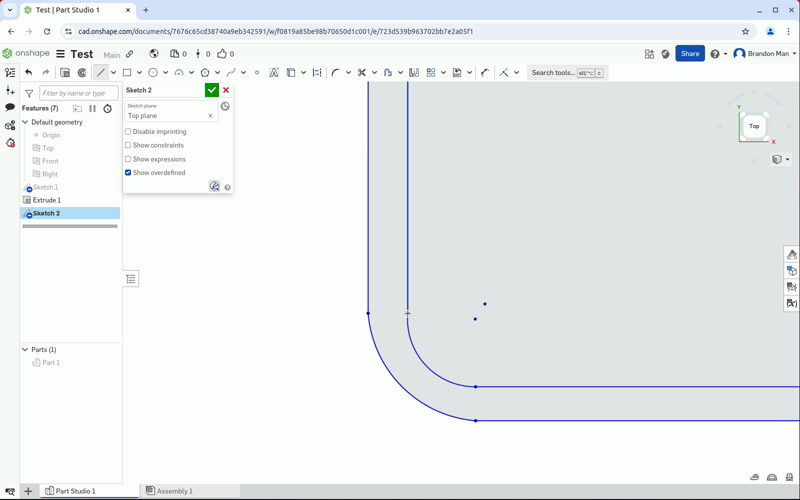
scroll(-6)
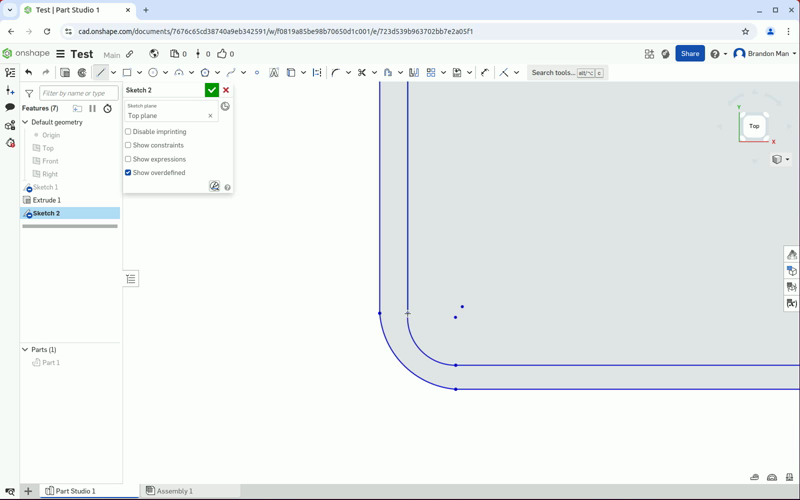
scroll(-6)
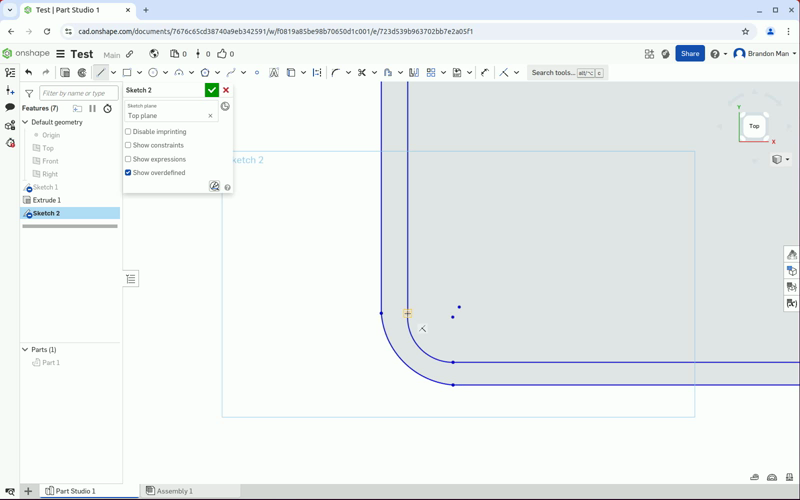
scroll(-6)
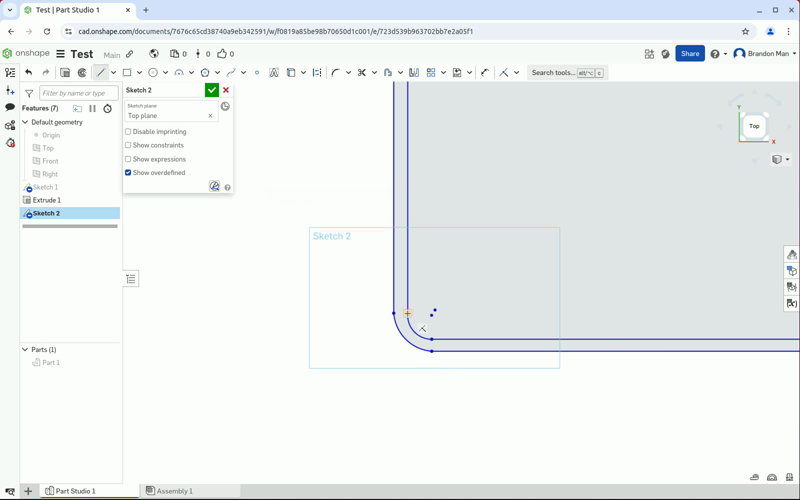
scroll(-6)
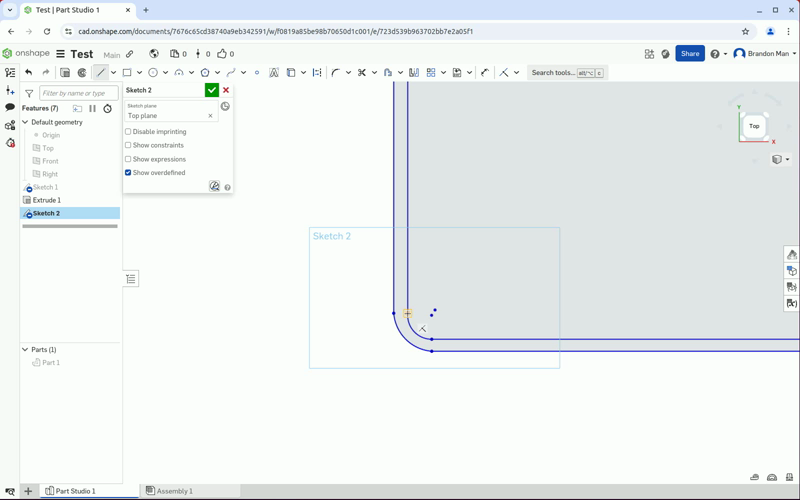
scroll(-6)
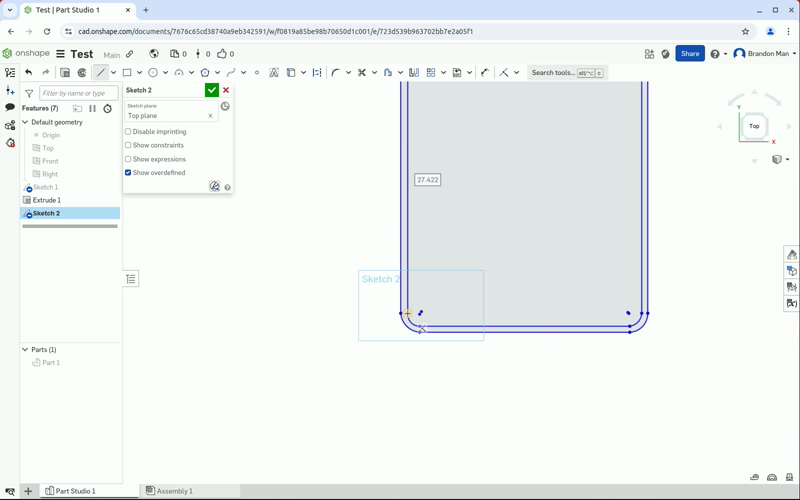
scroll(-6)
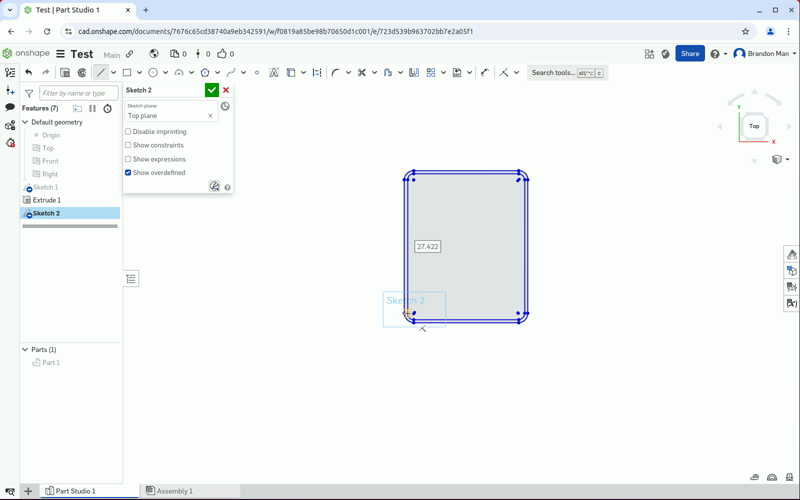
key(esc)
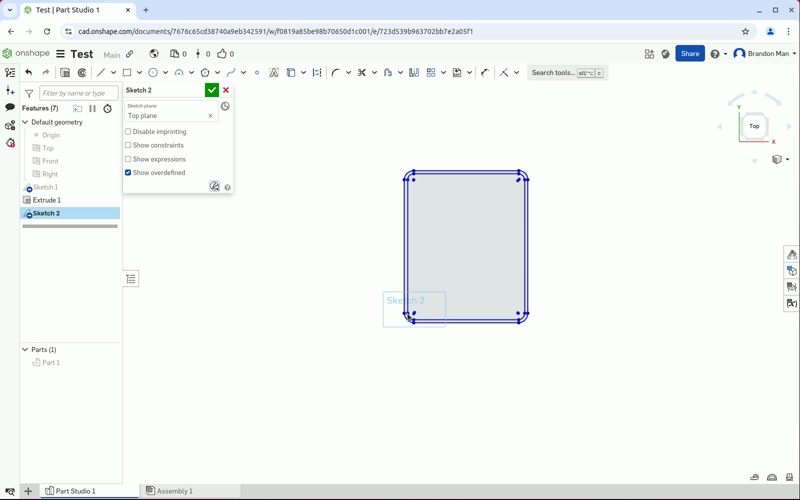
mouse_move(415, 320)
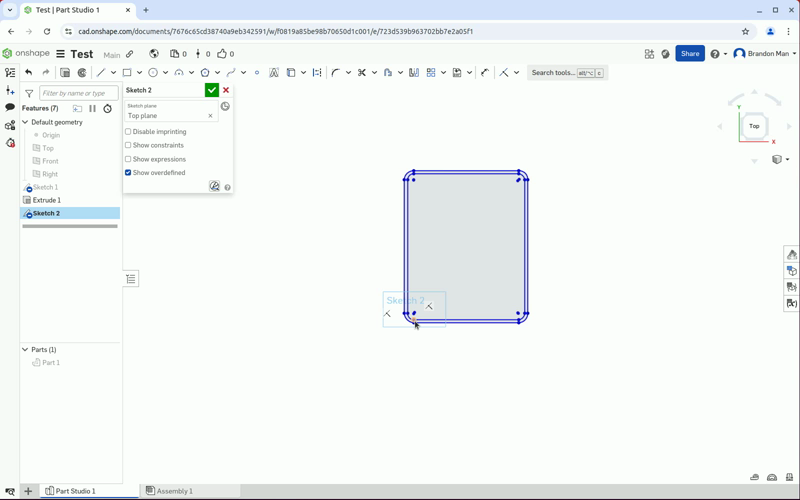
scroll(6)
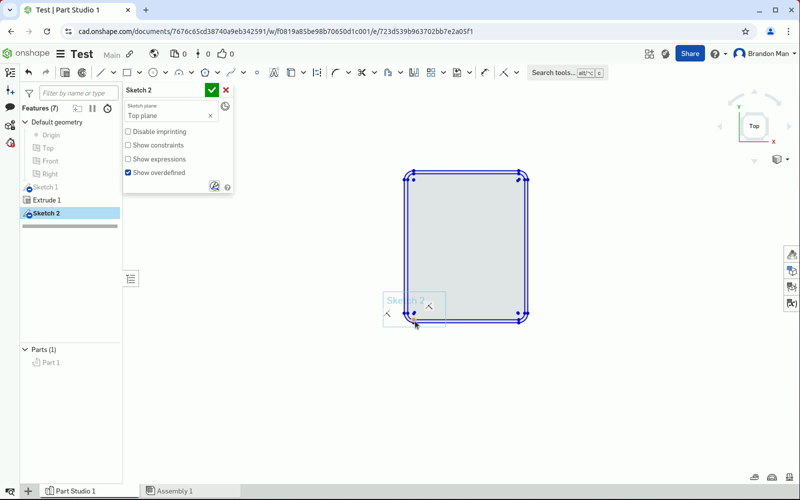
scroll(6)
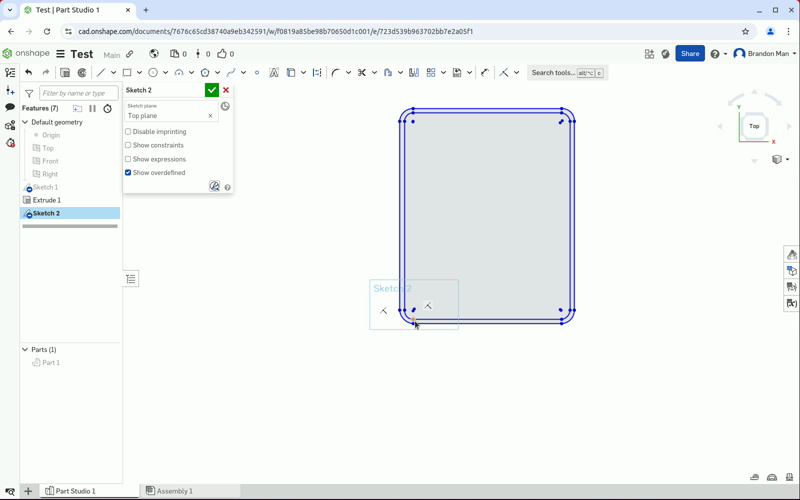
scroll(6)
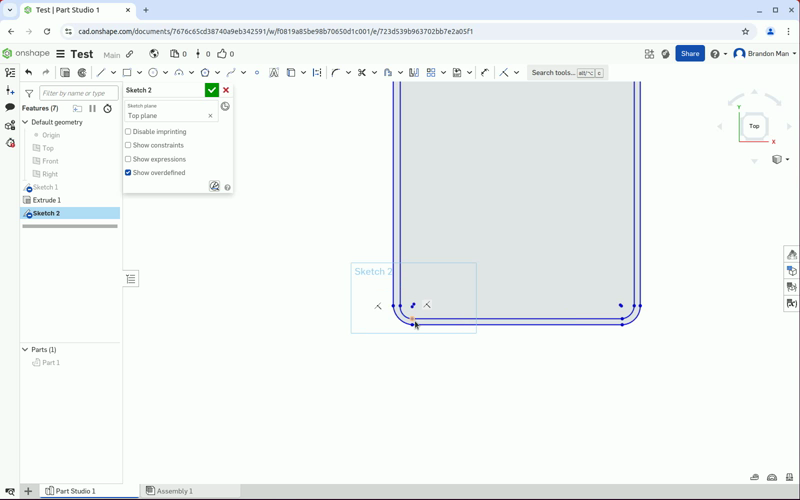
scroll(6)
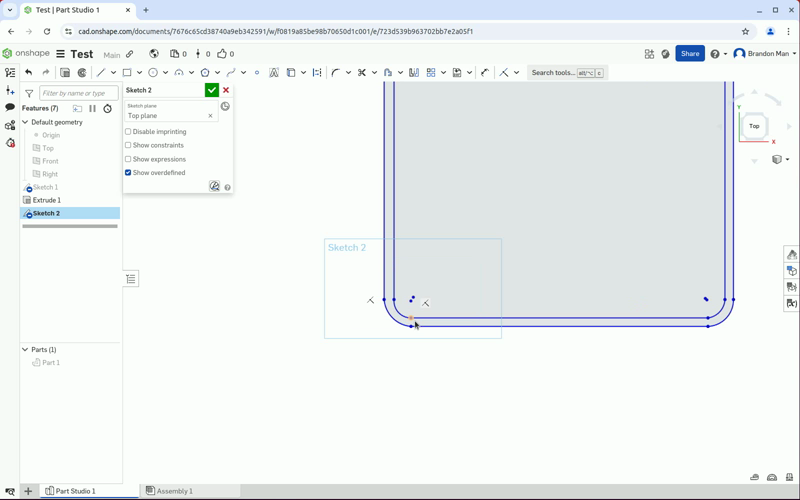
scroll(6)
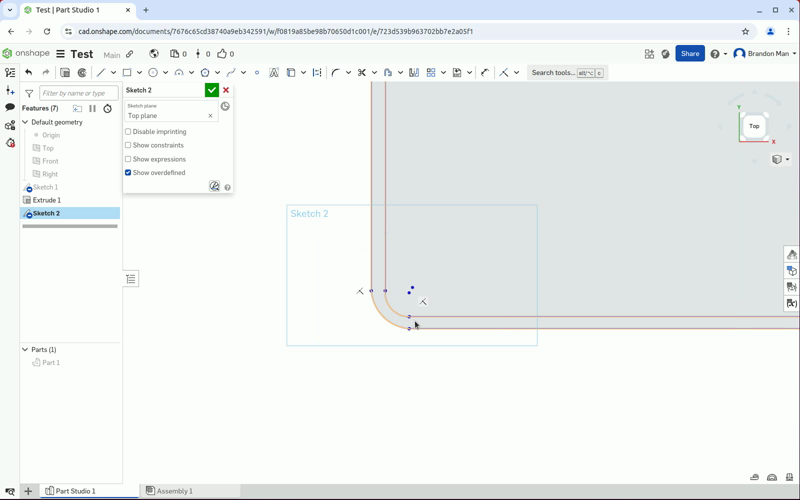
scroll(6)
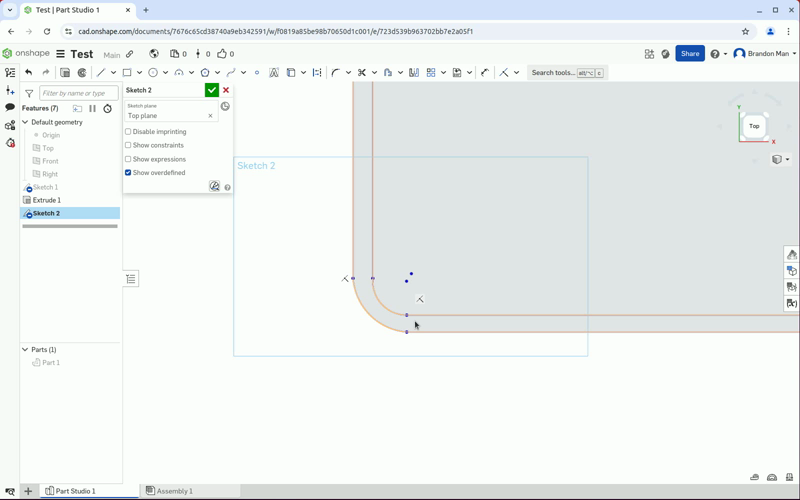
scroll(6)
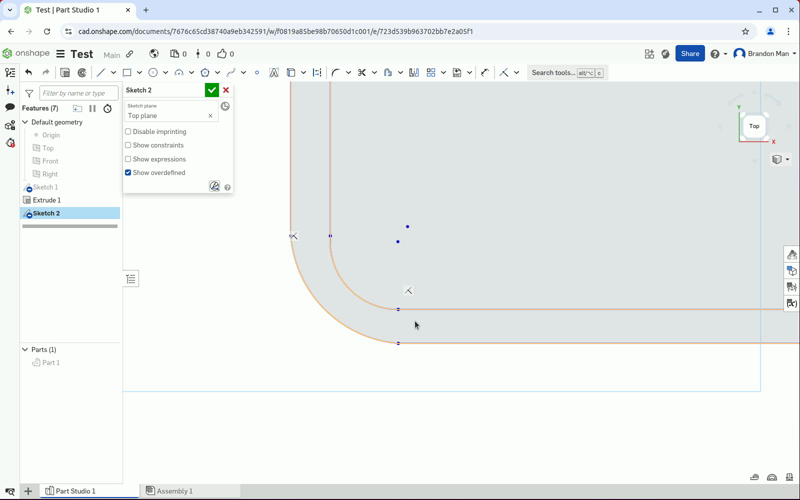
click(415, 320)
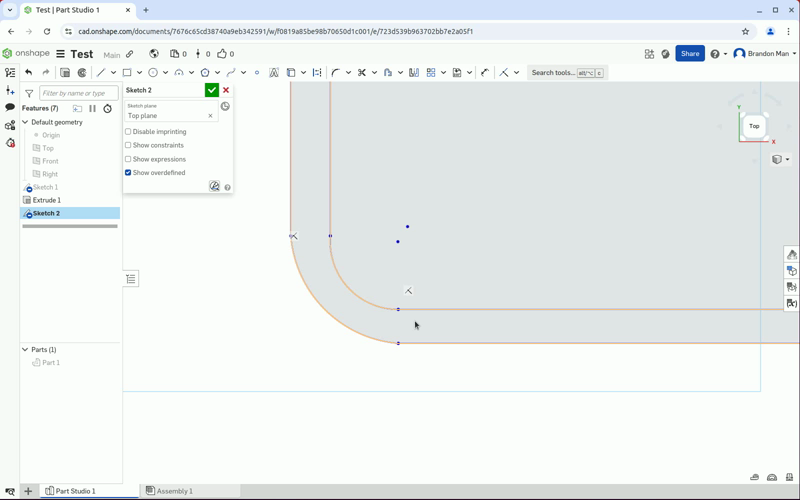
scroll(-6)
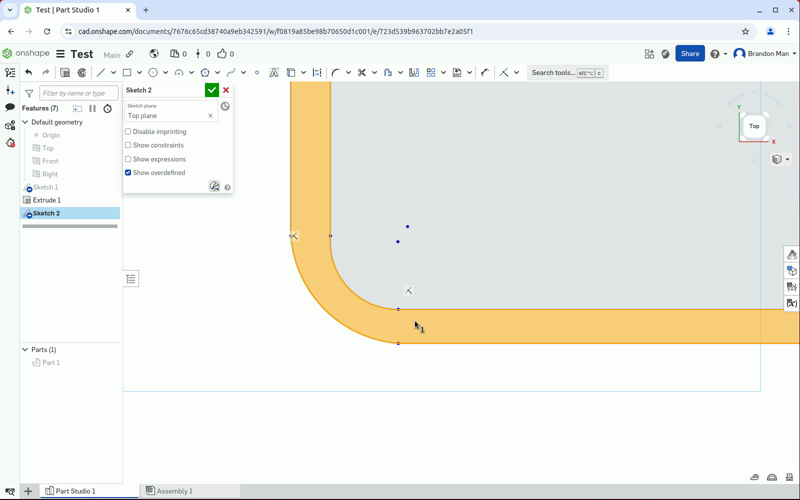
scroll(-6)
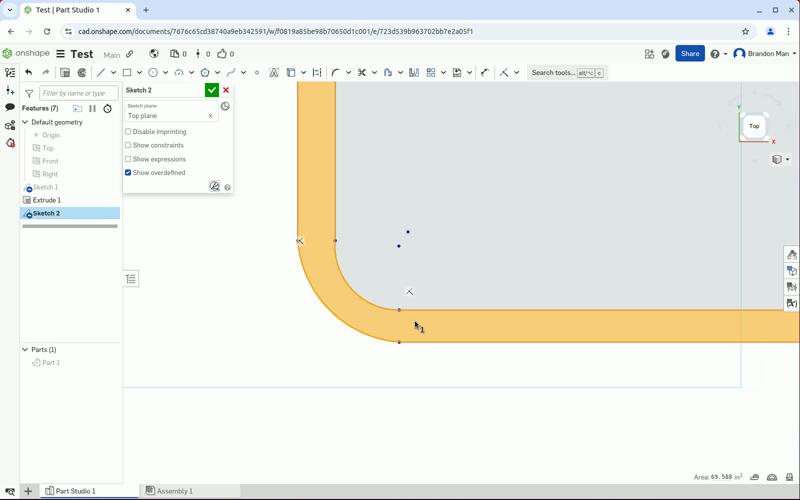
scroll(-6)
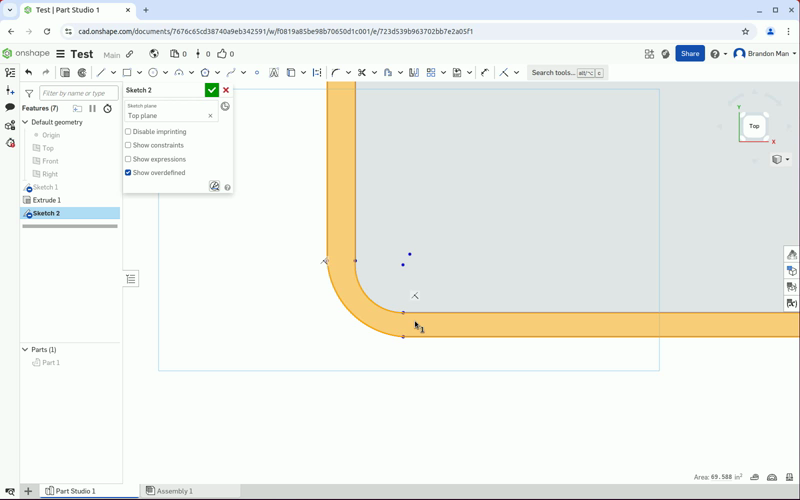
scroll(-6)
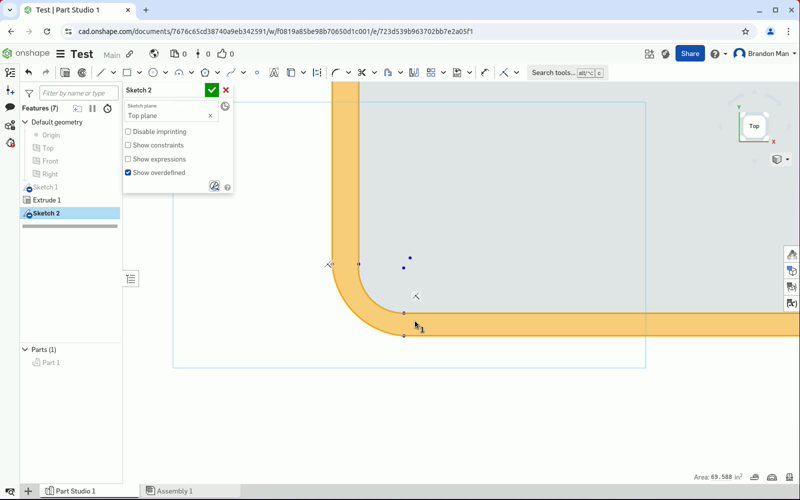
scroll(-6)
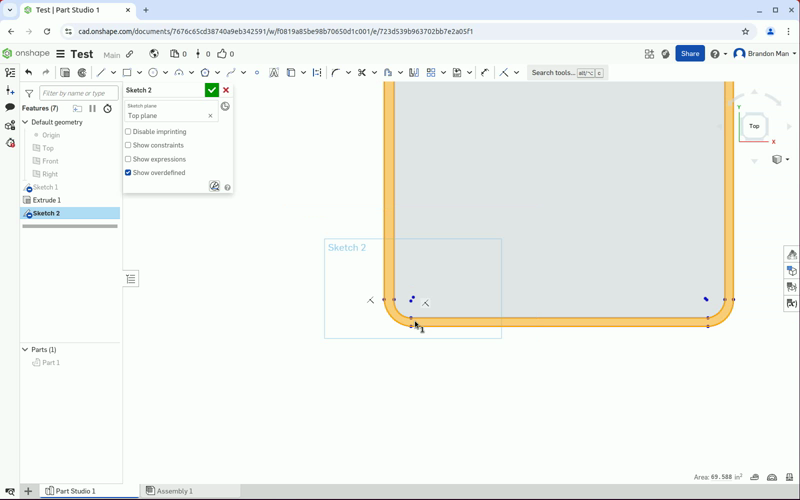
scroll(-6)
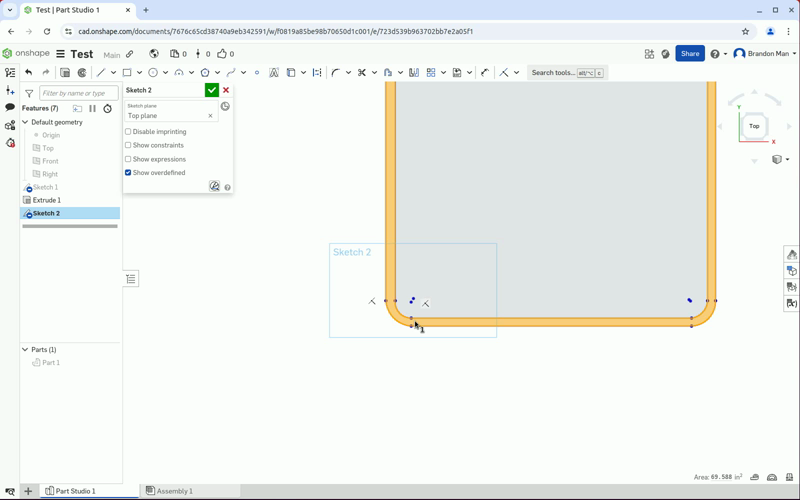
scroll(-6)
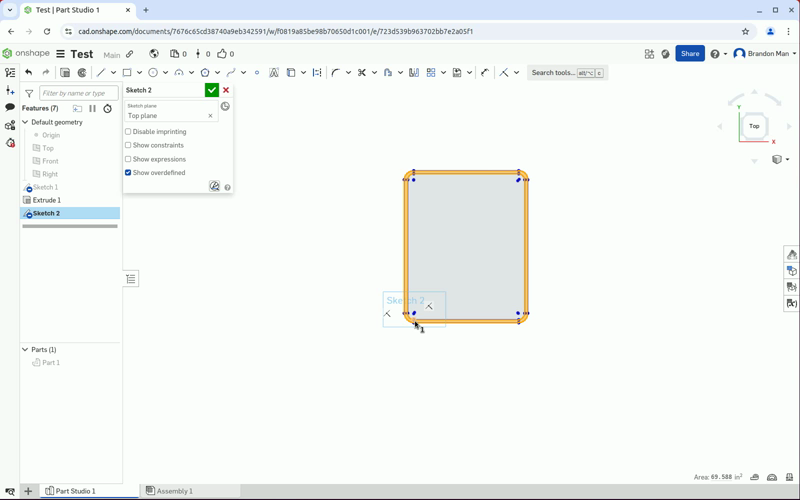
mouse_move(73, 352)
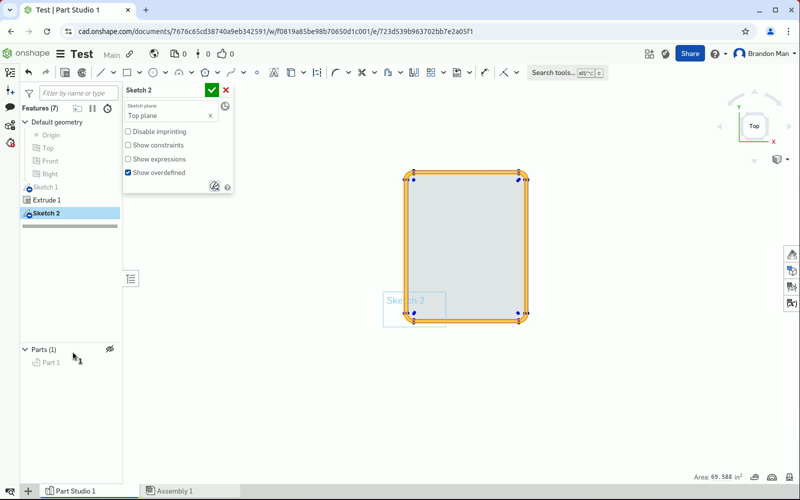
key(shift+y)
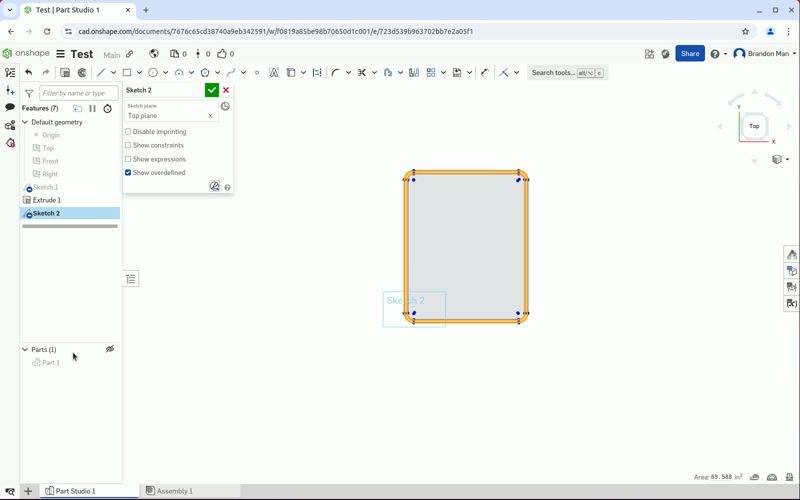
key(shift+e)
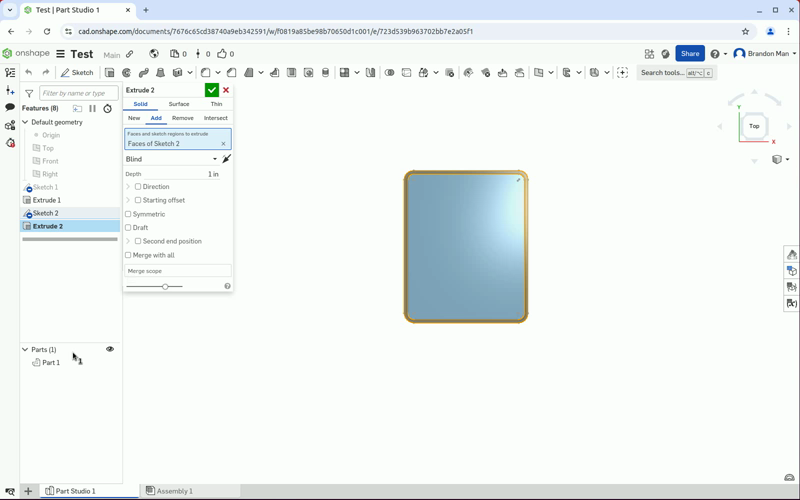
mouse_move(143, 106)
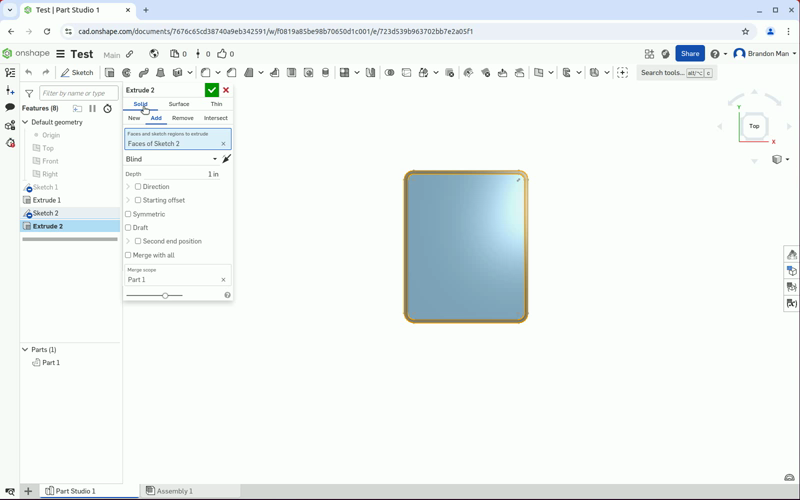
click(143, 106)
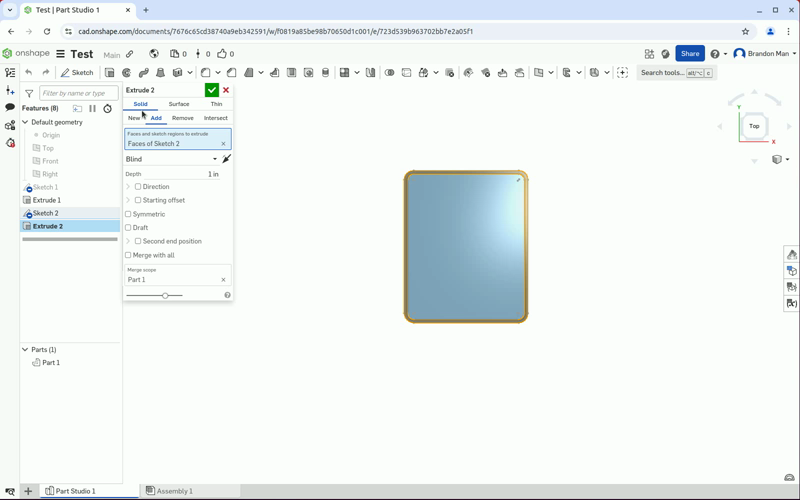
mouse_move(137, 120)
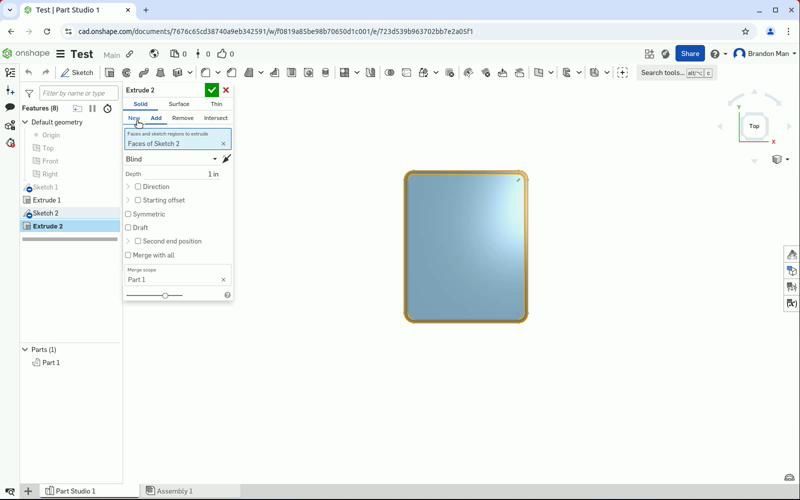
click(137, 120)
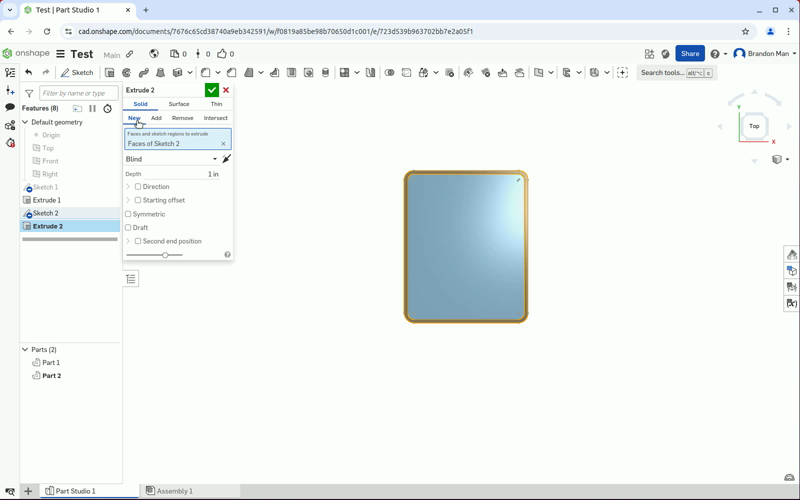
key(tab, 4)
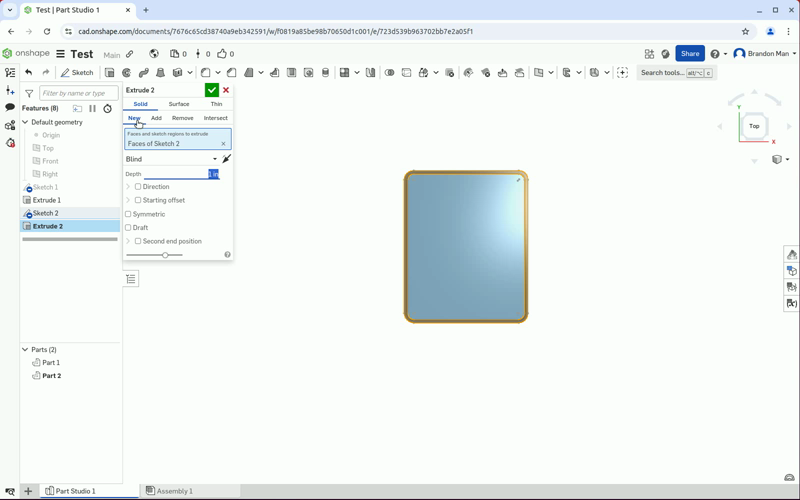
text(2.407)
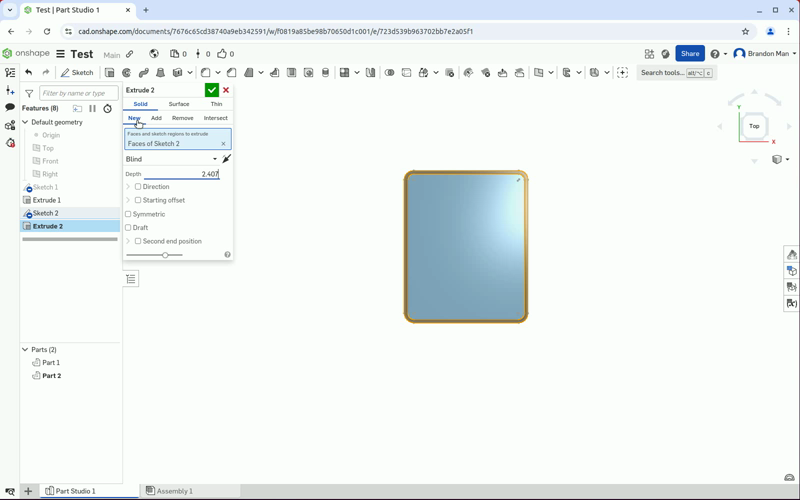
key(enter)
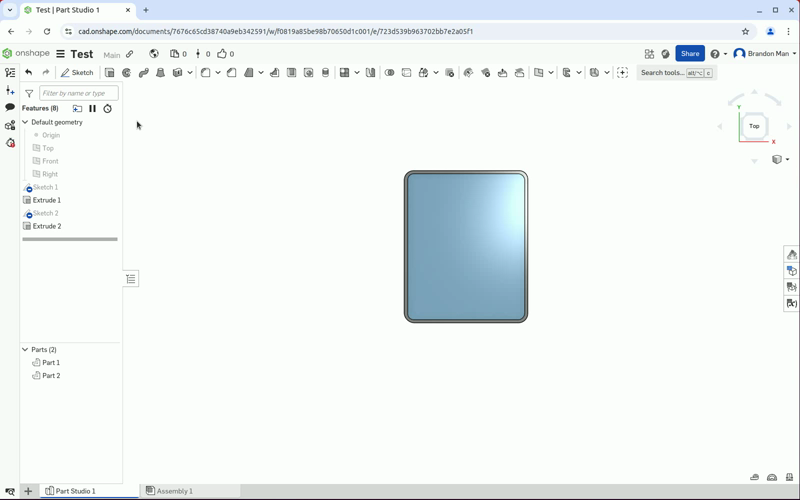
key(shift+h)
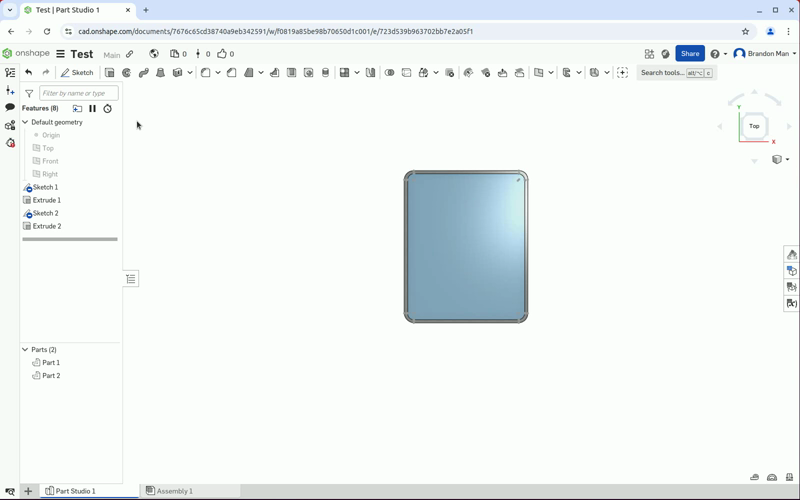
key(shift+h)
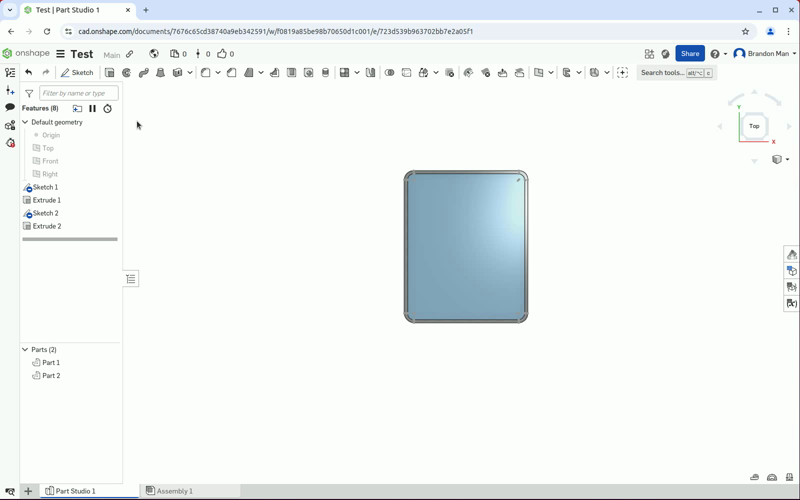
key(shift+7)
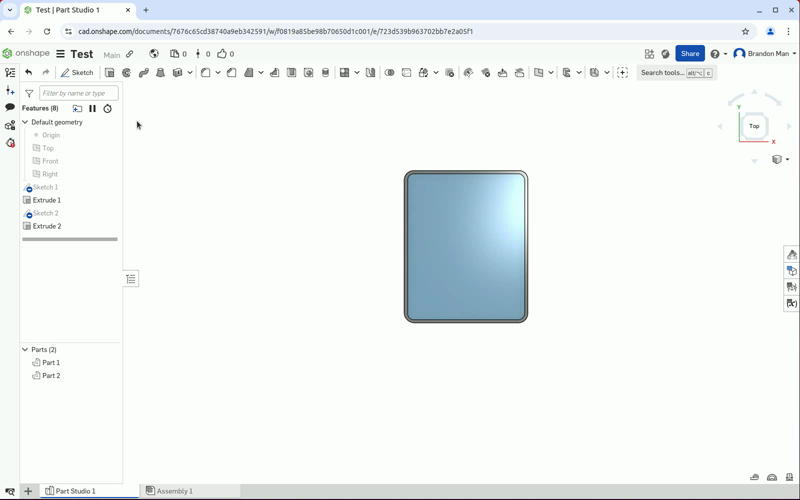
key(up, 3)
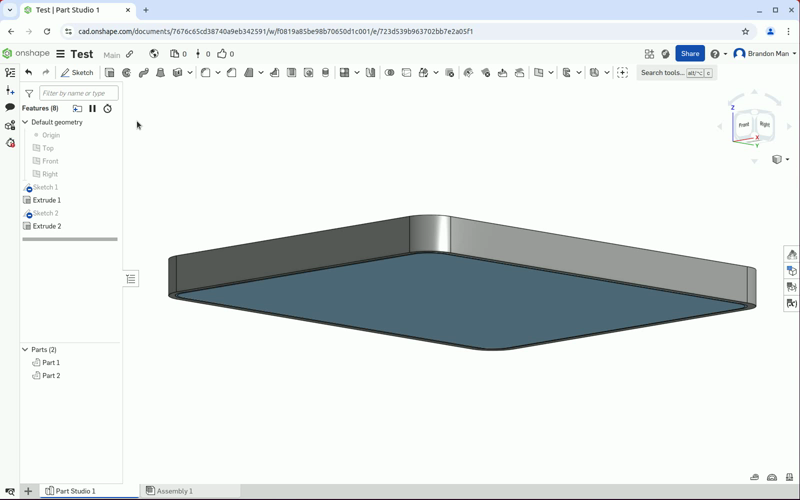
key(left, 3)
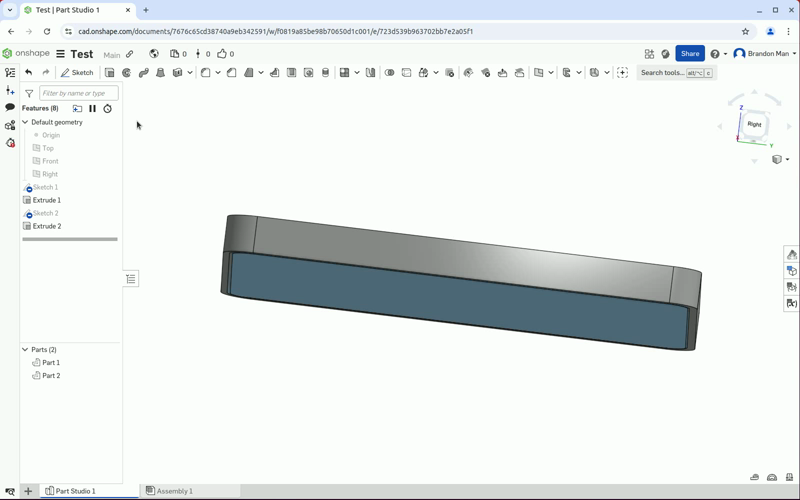
key(right, 3)
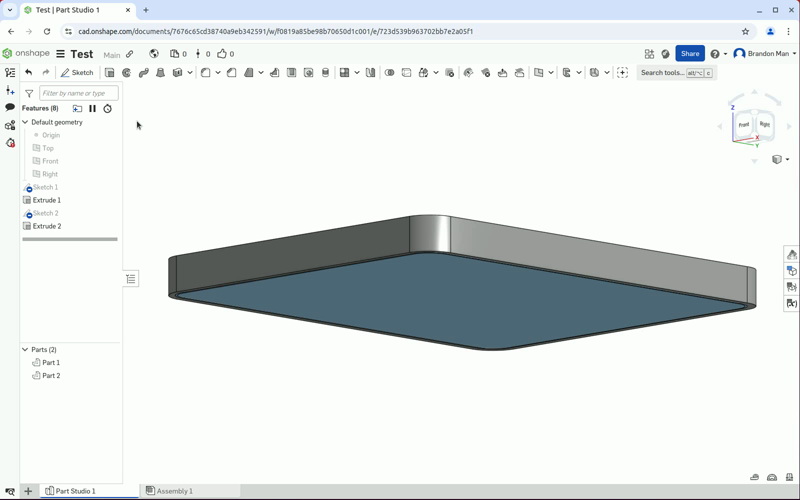
key(down, 3)
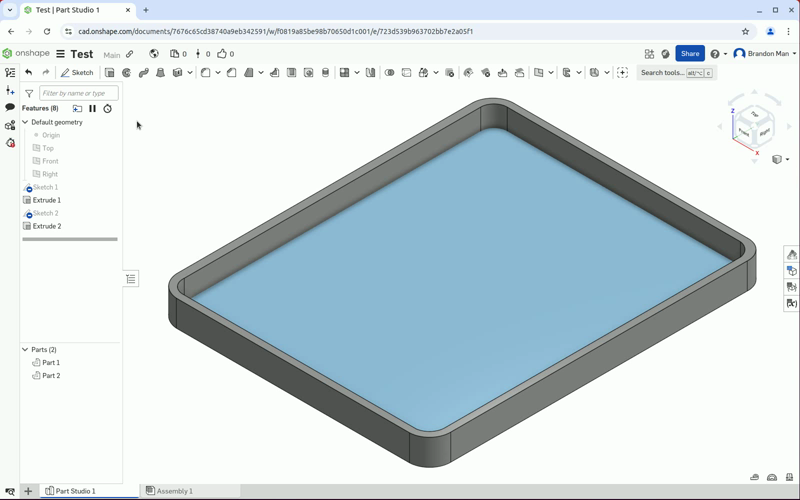
mouse_move(73, 189)
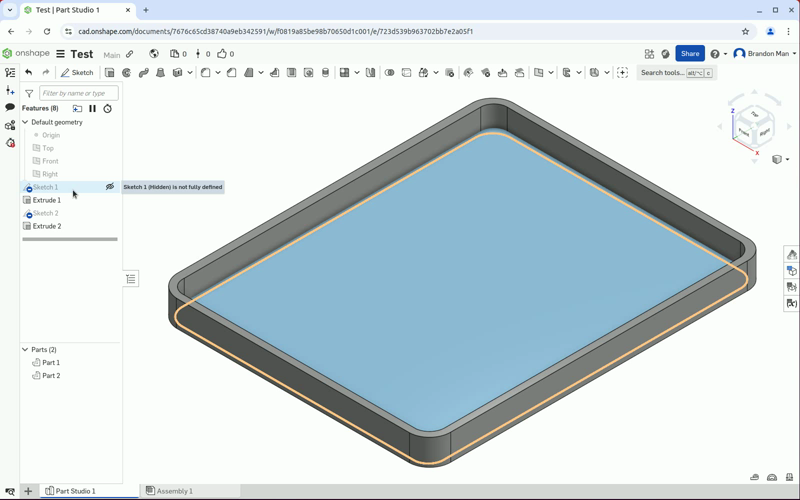
click(73, 189)